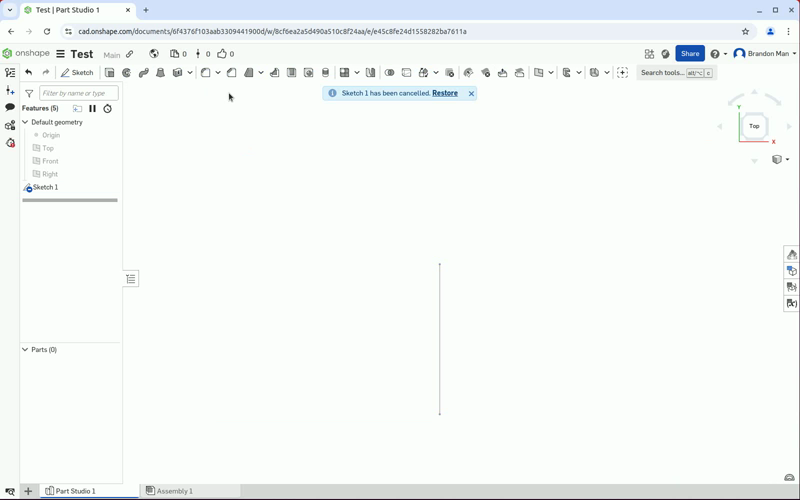
key(shift+h)
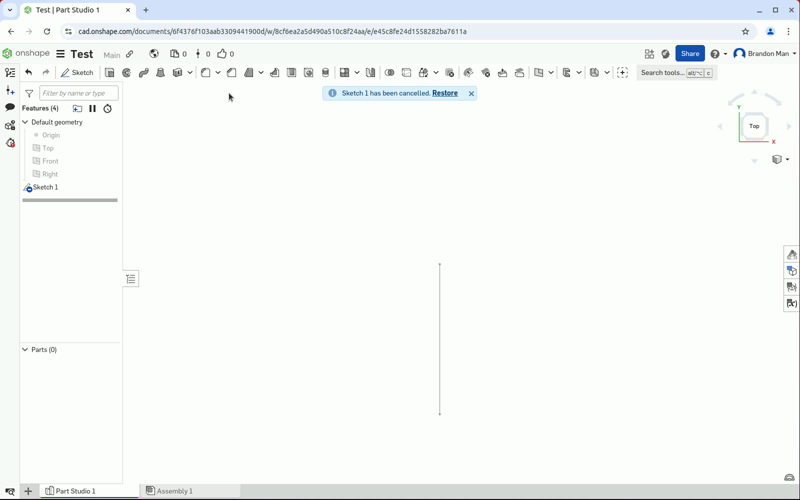
key(shift+s)
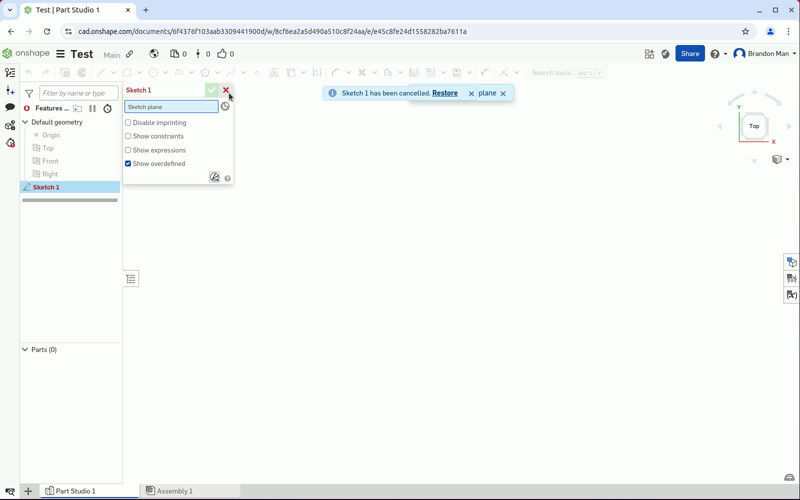
mouse_move(73, 150)
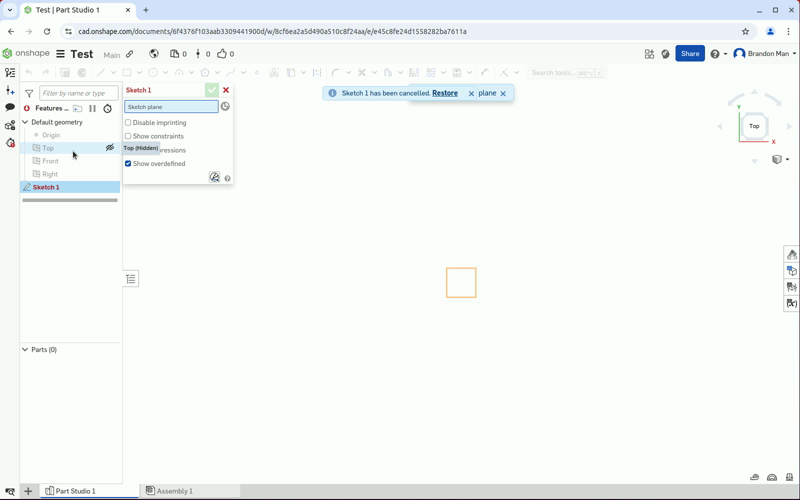
click(73, 150)
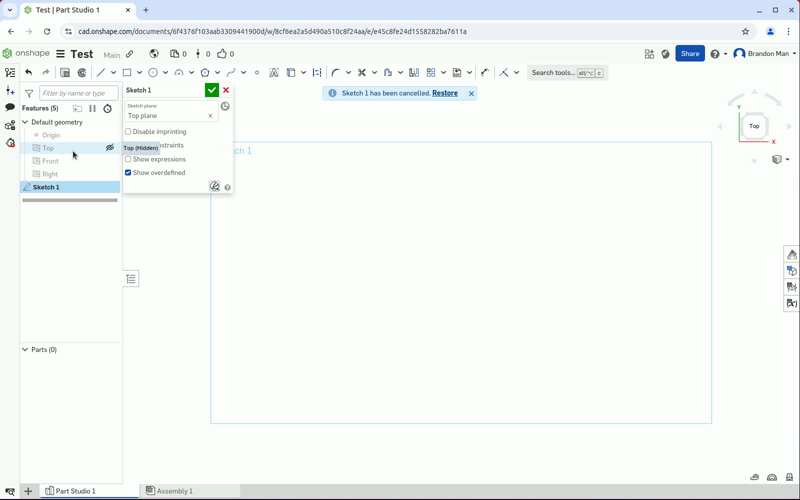
mouse_move(73, 352)
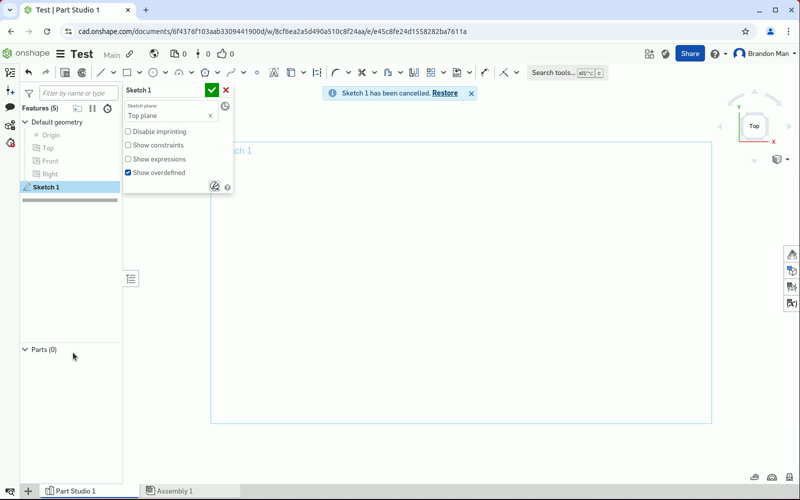
key(y)
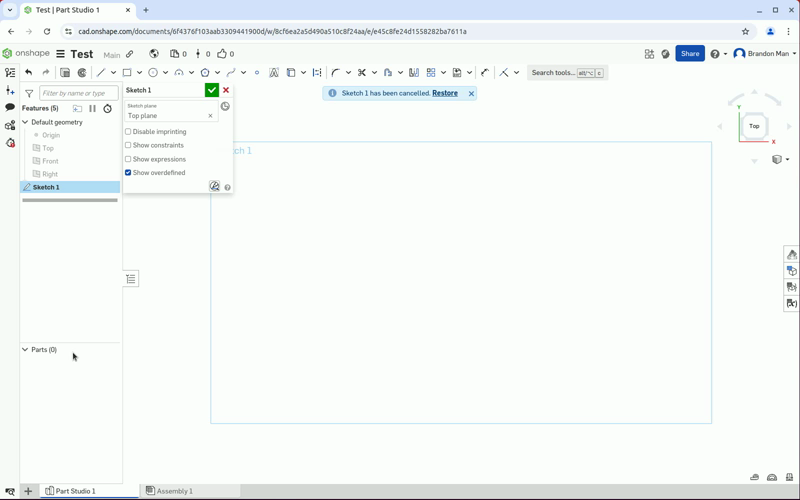
key(c)
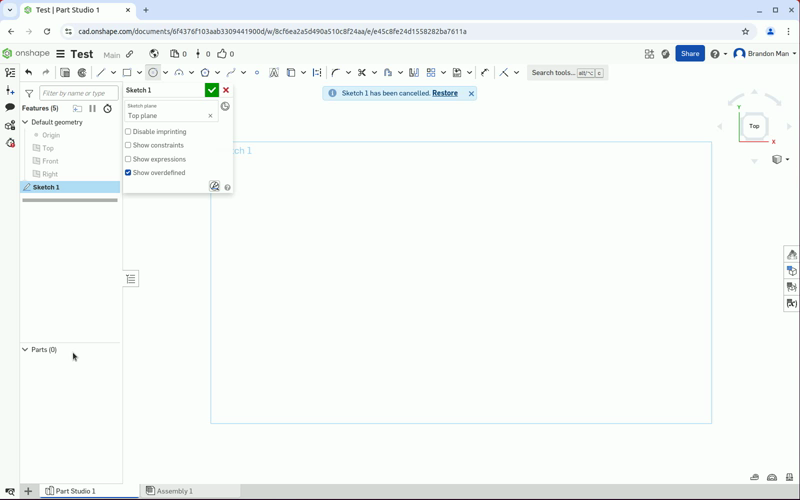
key_down(shift)
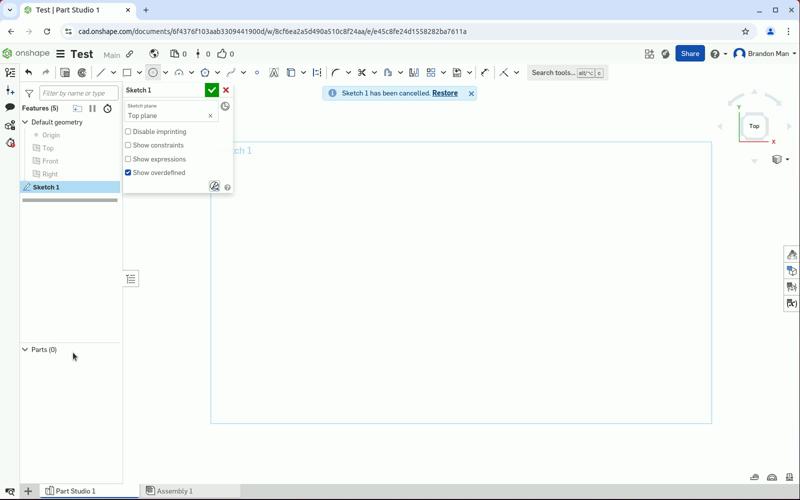
mouse_move(461, 282)
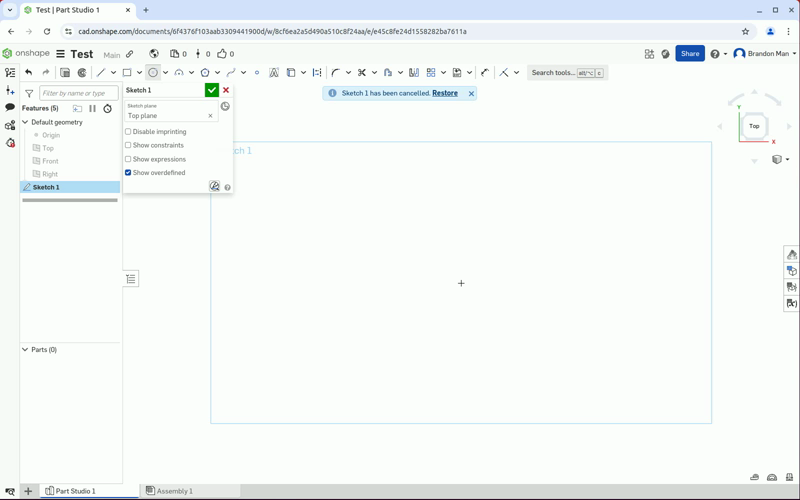
click(461, 282)
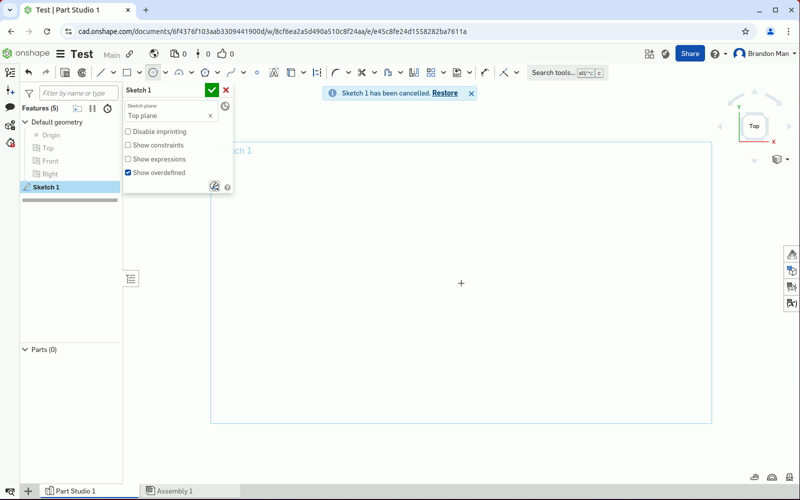
key_up(shift)
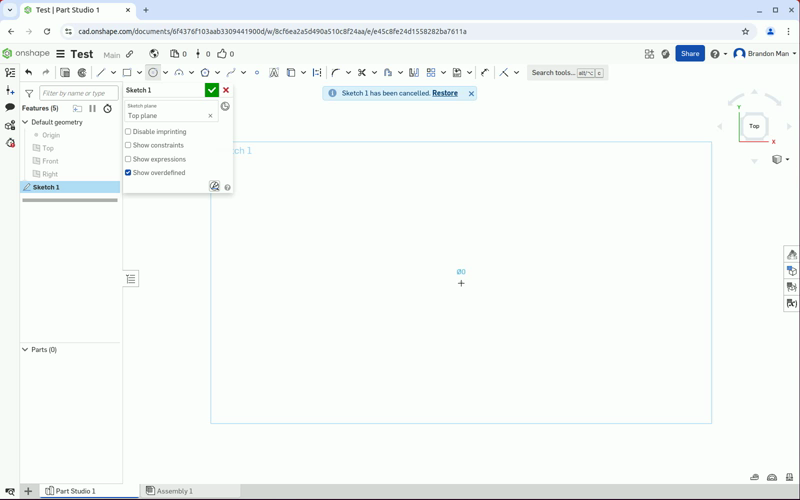
mouse_move(574, 282)
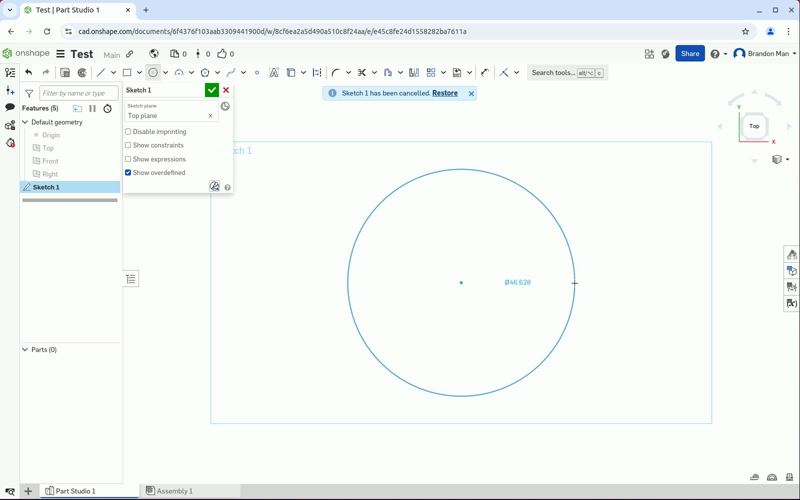
click(574, 282)
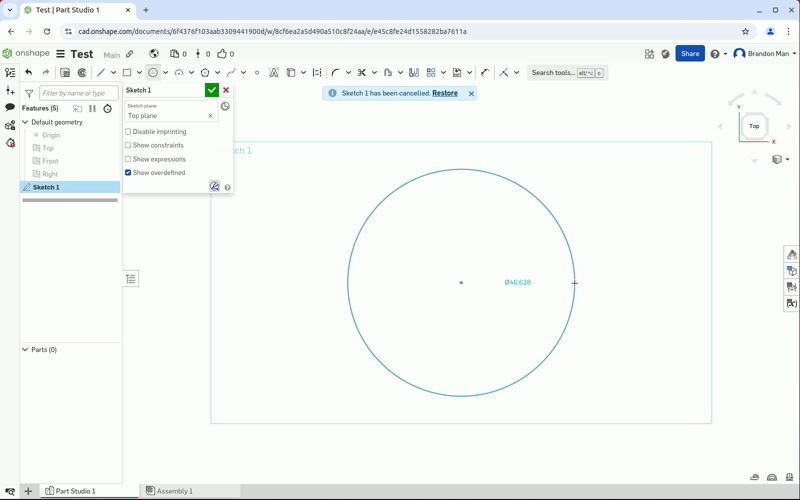
key(esc)
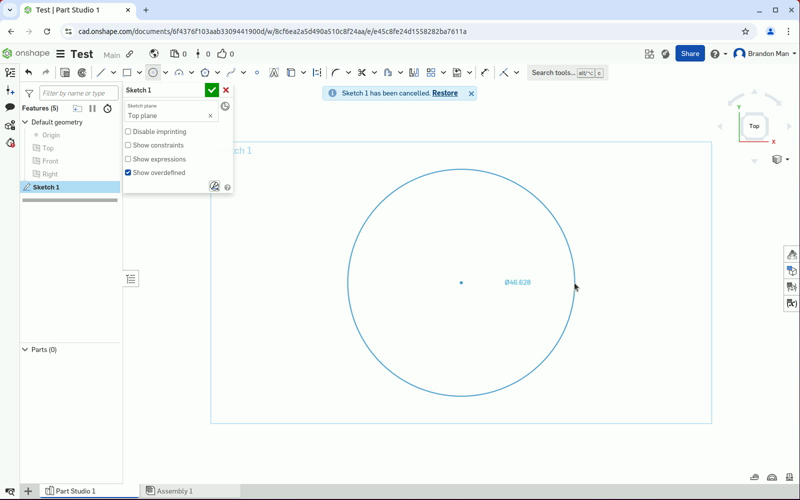
mouse_move(444, 365)
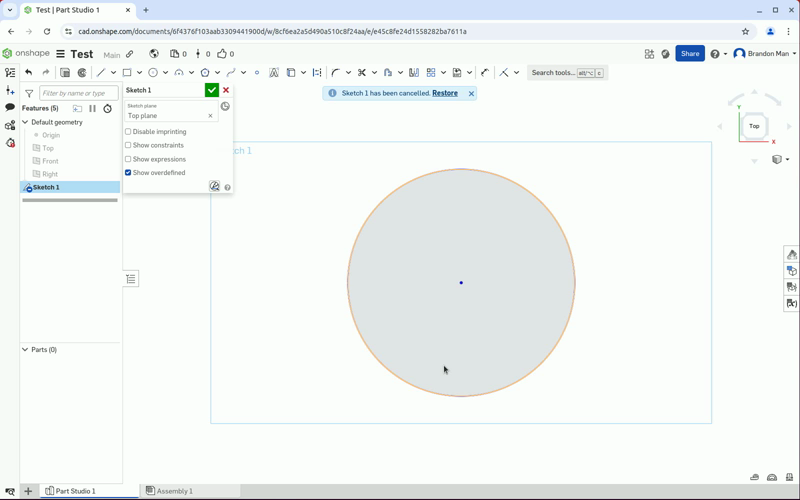
click(444, 365)
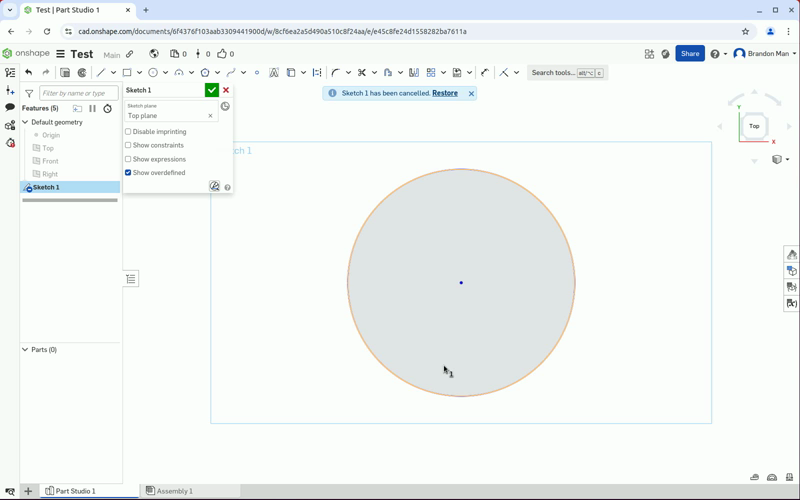
mouse_move(73, 352)
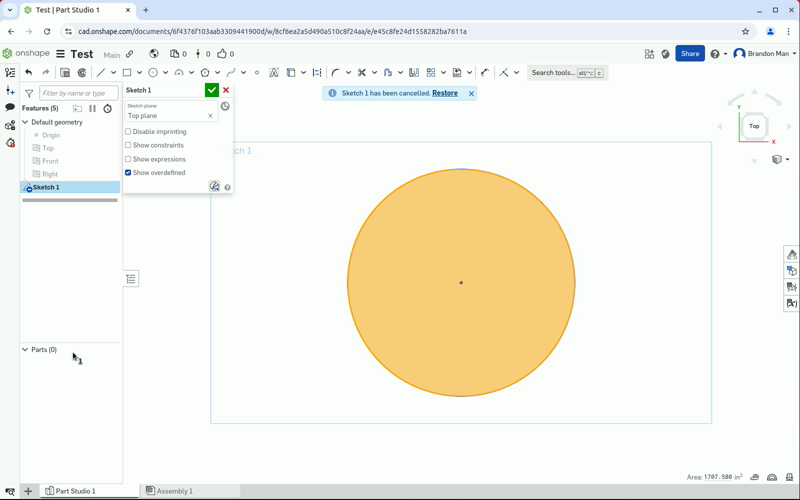
key(shift+y)
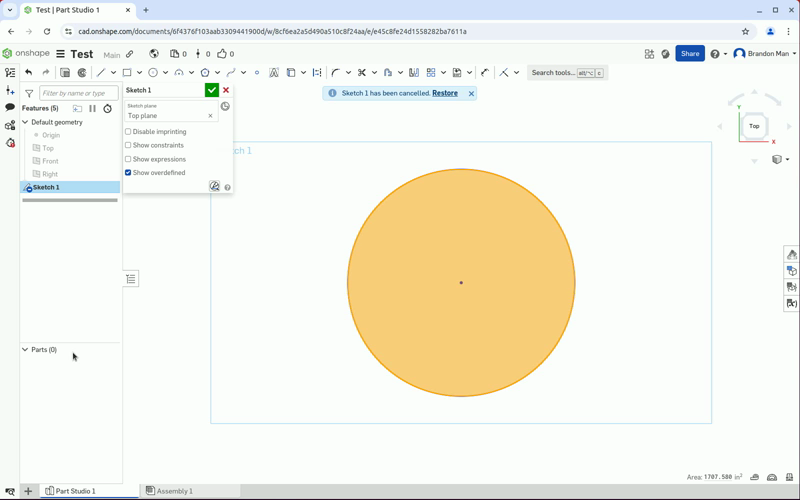
key(shift+e)
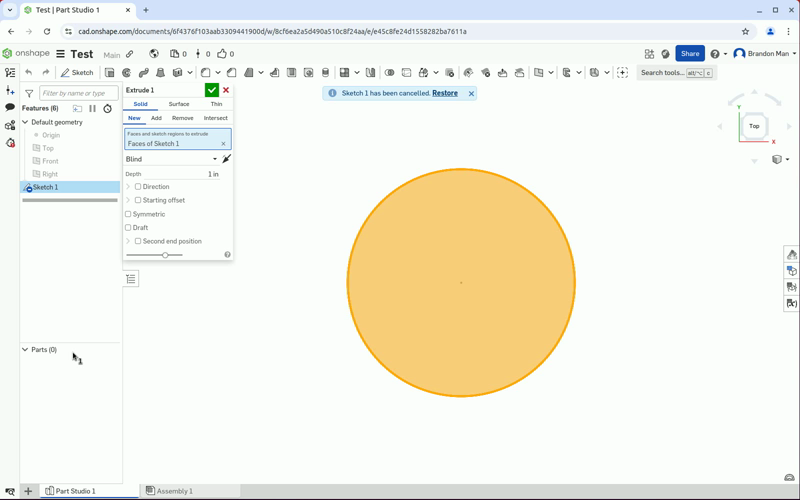
mouse_move(143, 106)
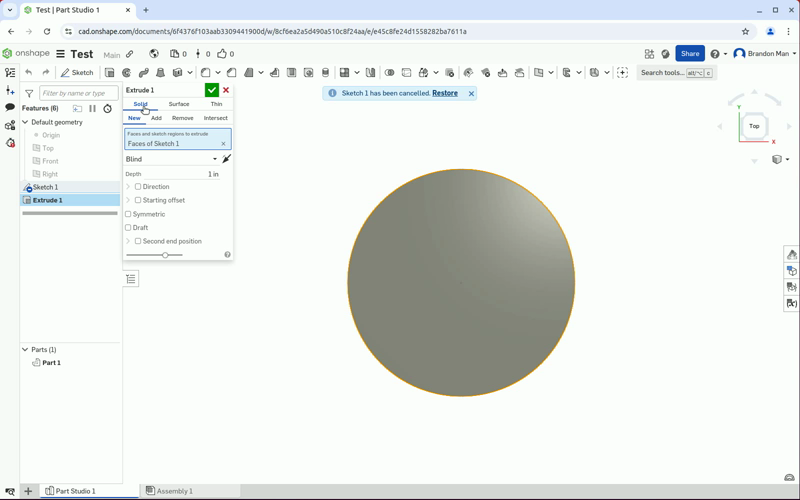
click(143, 106)
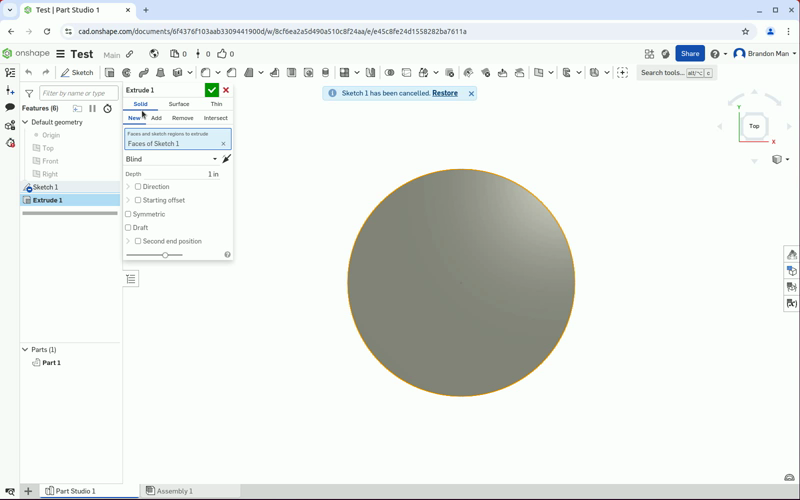
mouse_move(137, 120)
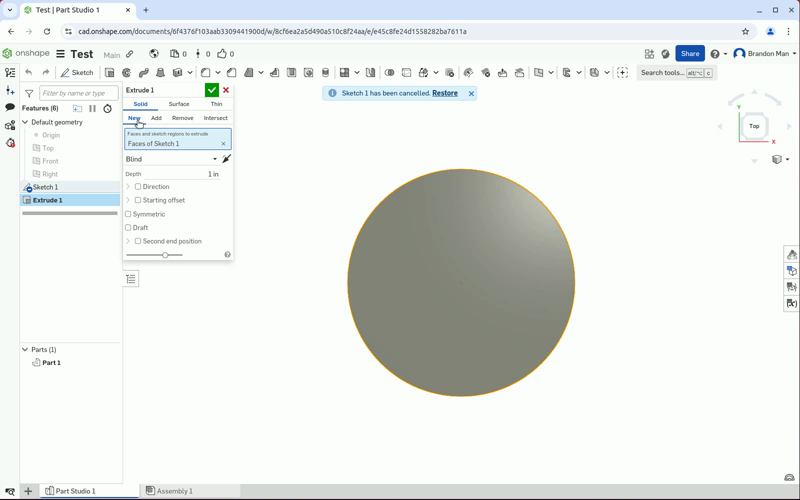
click(137, 120)
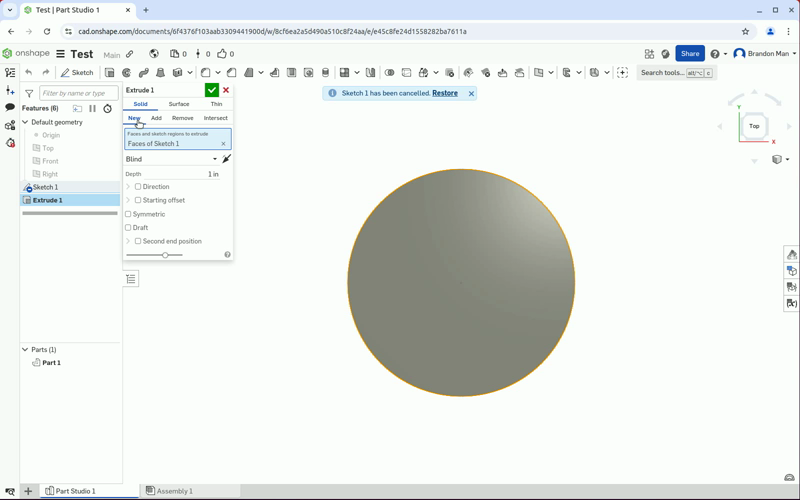
key(tab, 4)
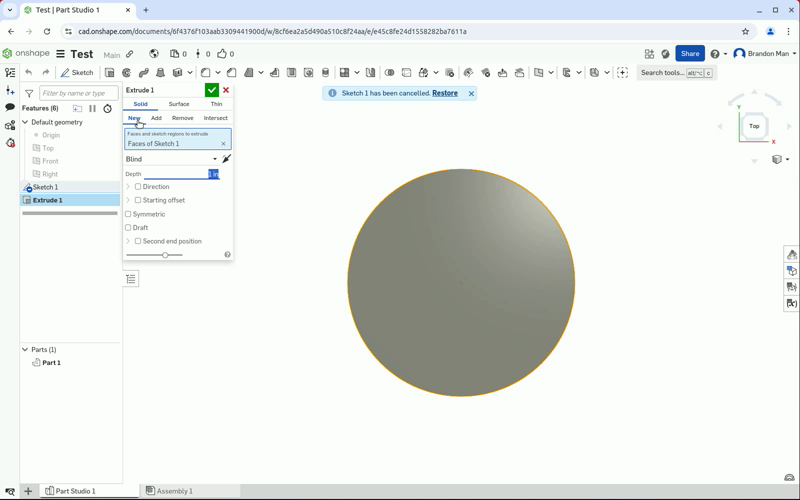
text(1.204)
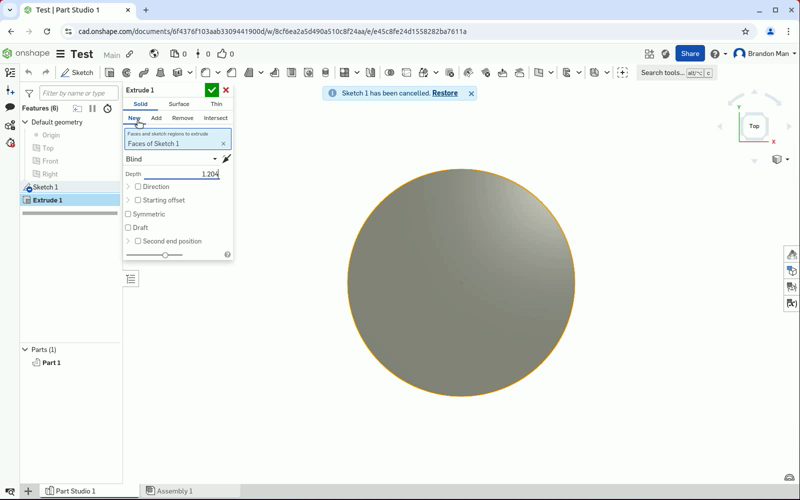
key(enter)
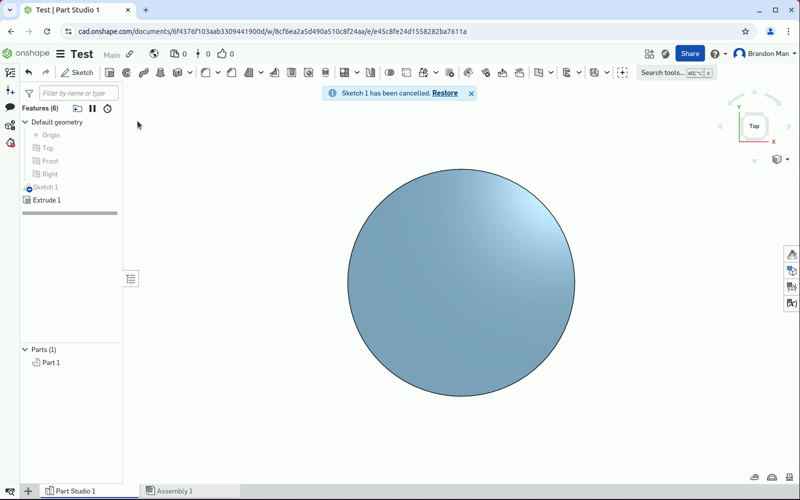
key(shift+h)
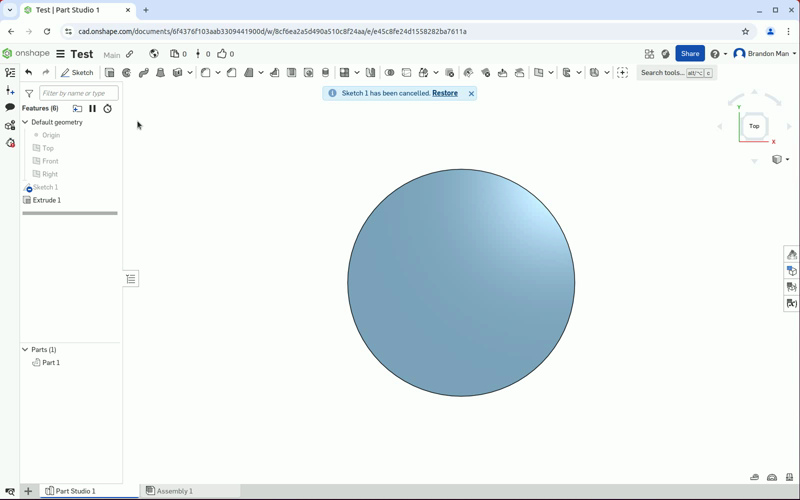
key(shift+h)
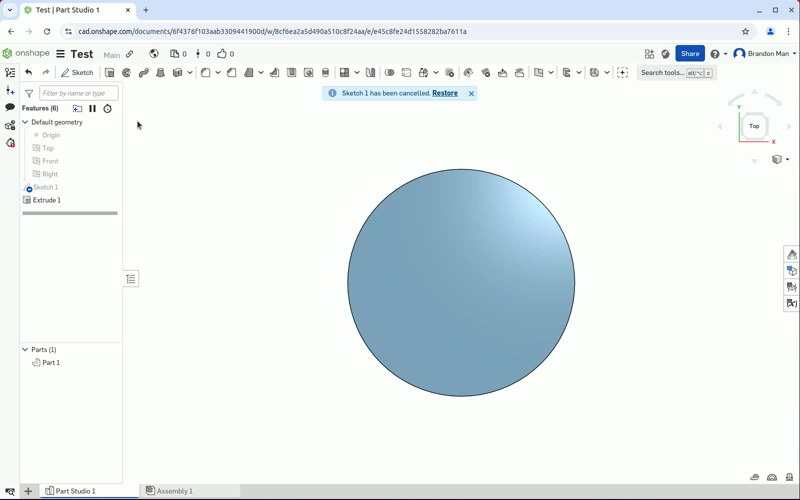
mouse_move(73, 189)
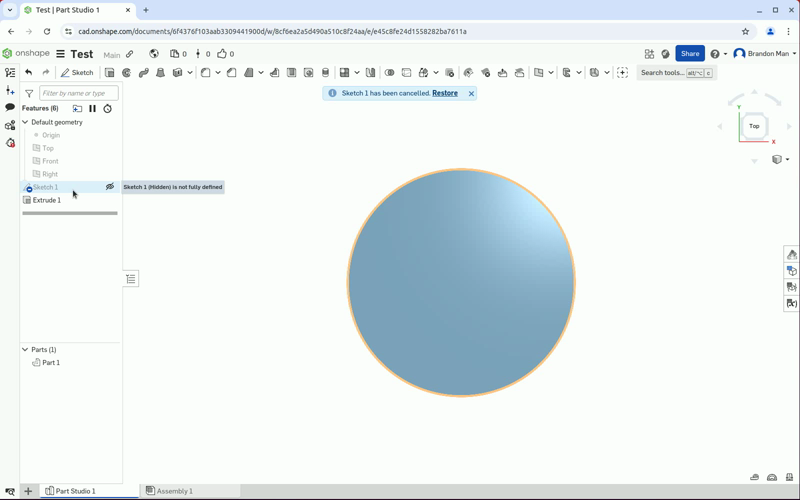
click(73, 189)
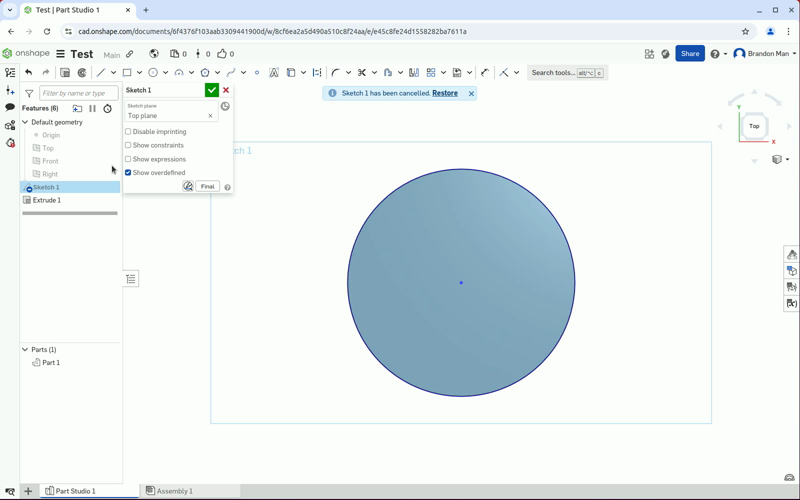
mouse_move(229, 92)
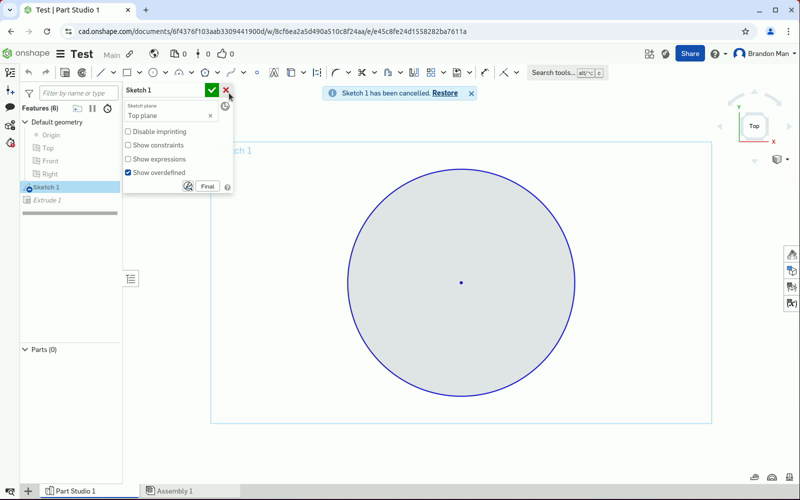
click(229, 92)
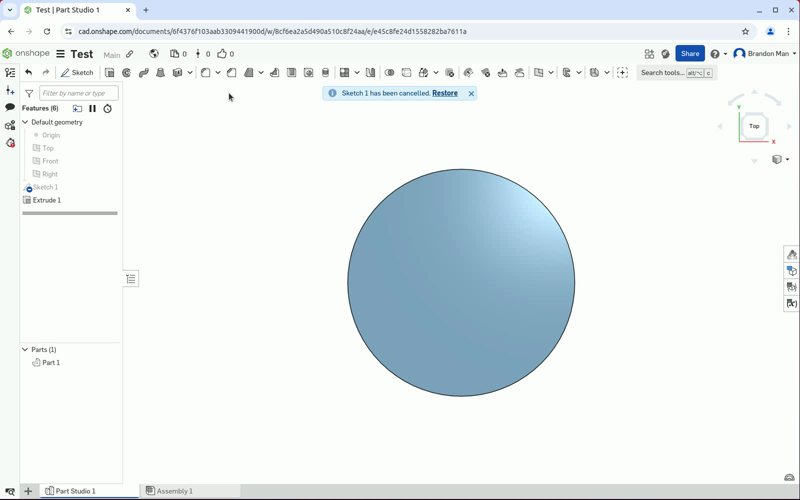
mouse_move(541, 75)
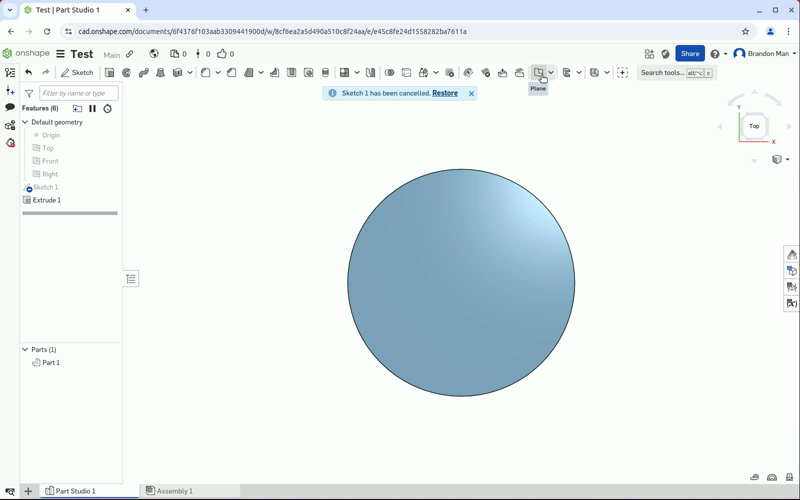
click(541, 75)
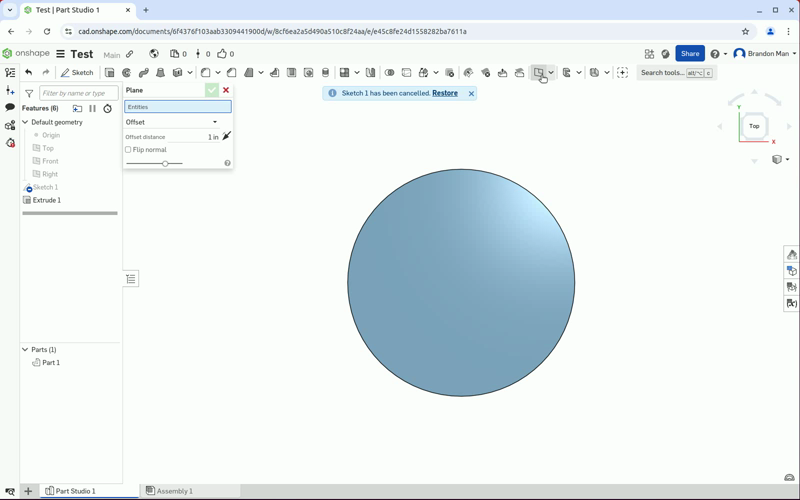
mouse_move(73, 150)
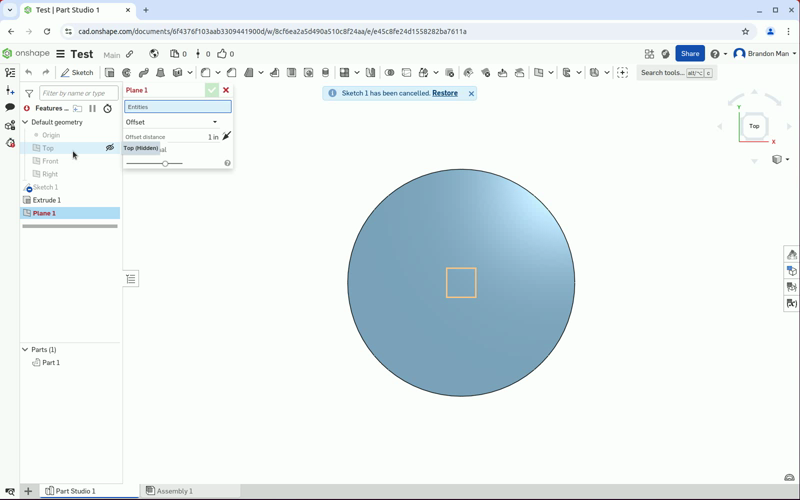
click(73, 150)
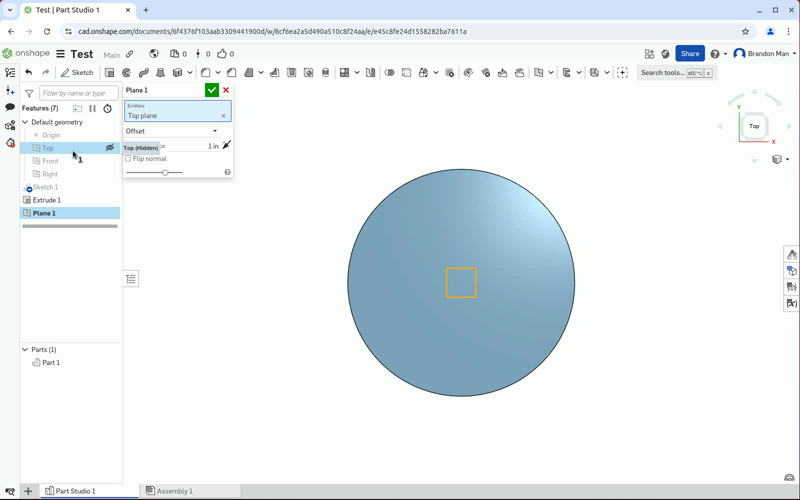
key(tab, 2)
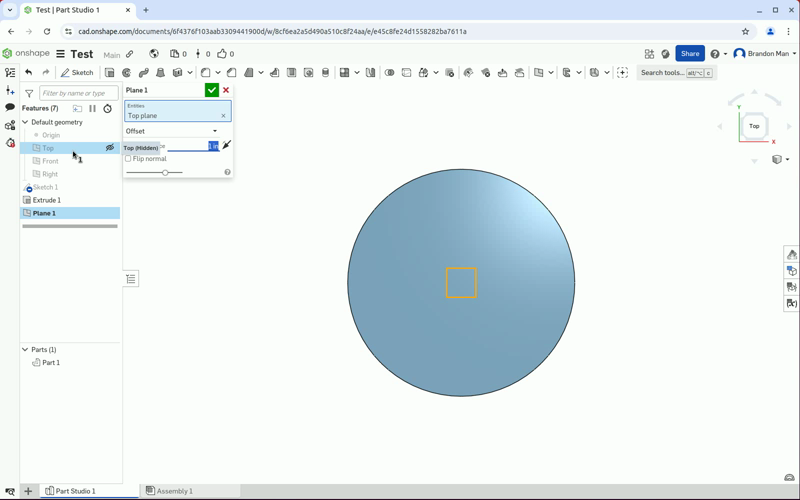
text(1.202)
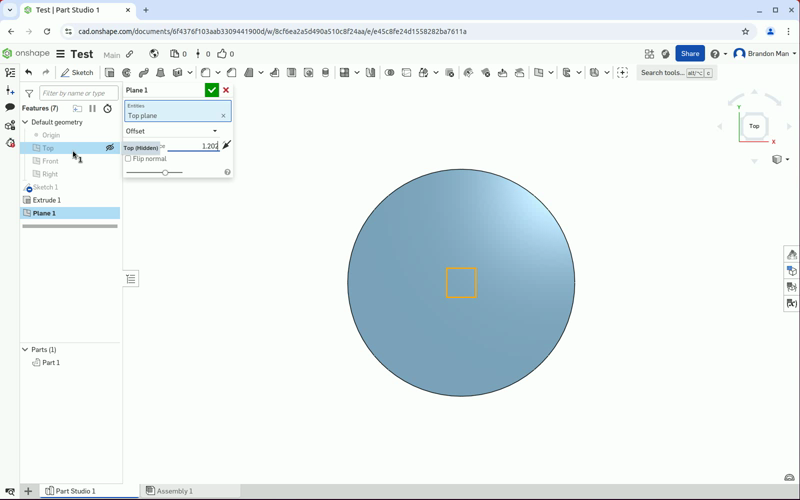
key(enter, 2)
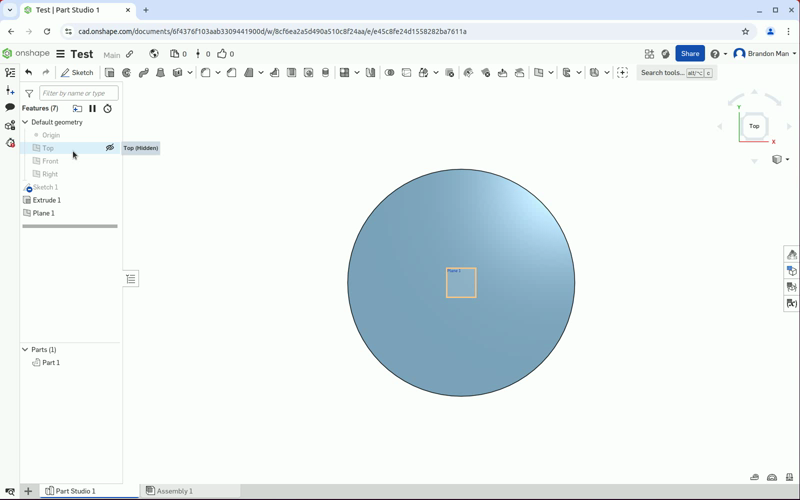
key(shift+s)
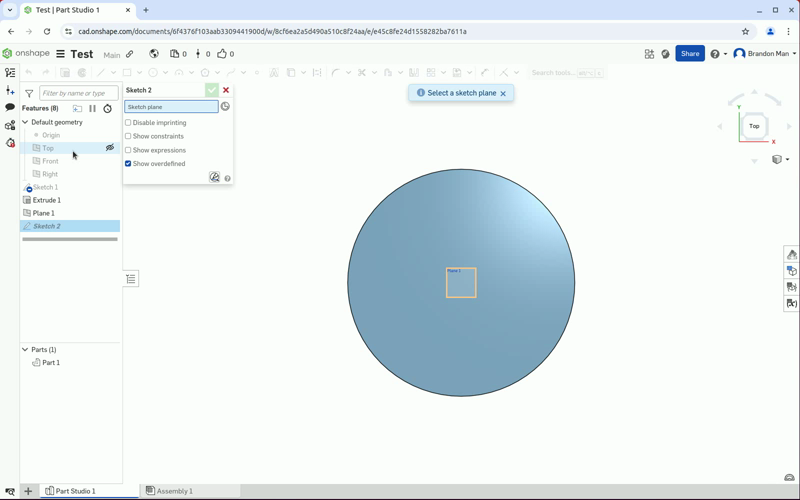
mouse_move(73, 215)
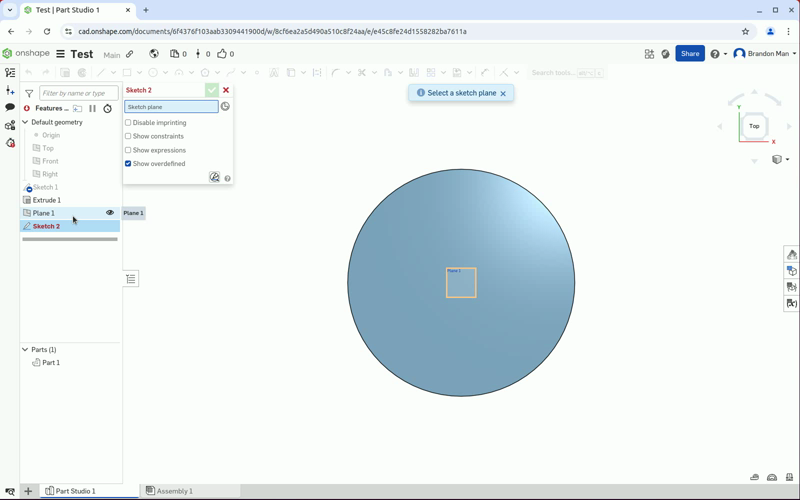
click(73, 215)
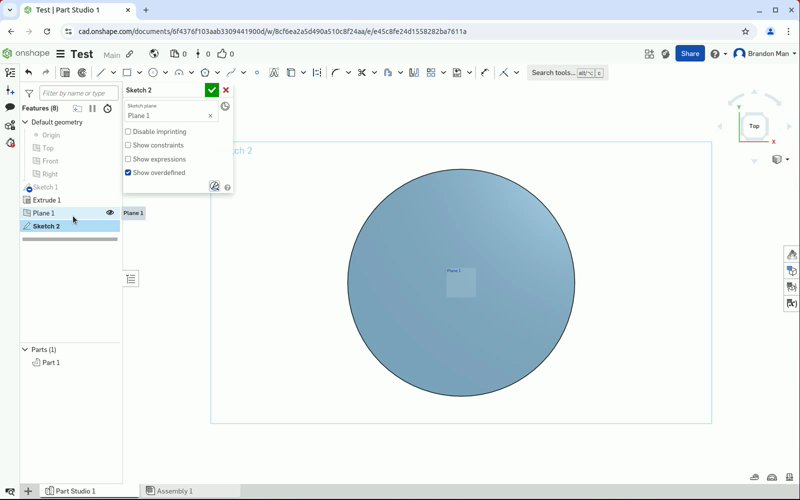
mouse_move(73, 352)
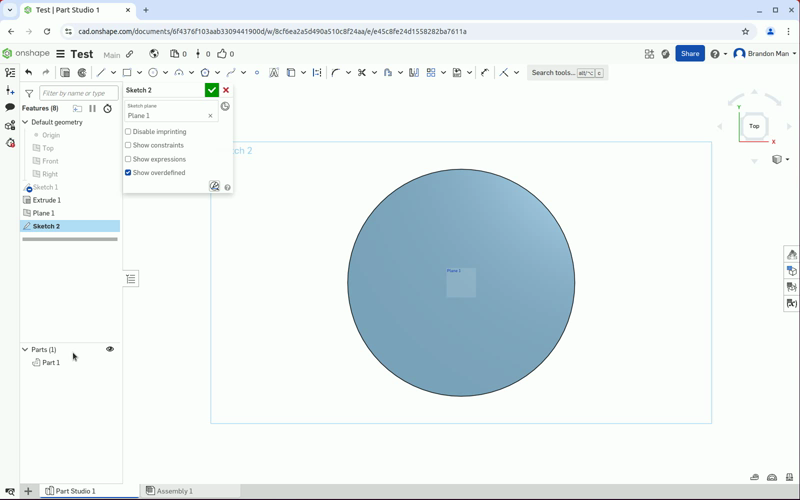
key(y)
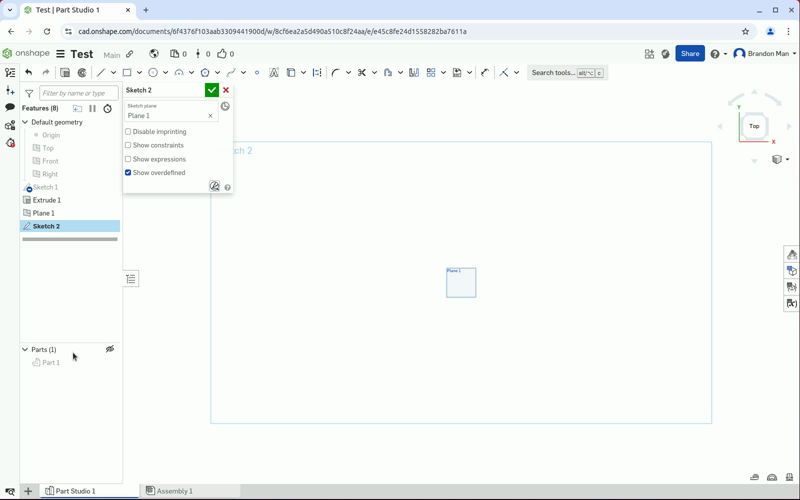
key(c)
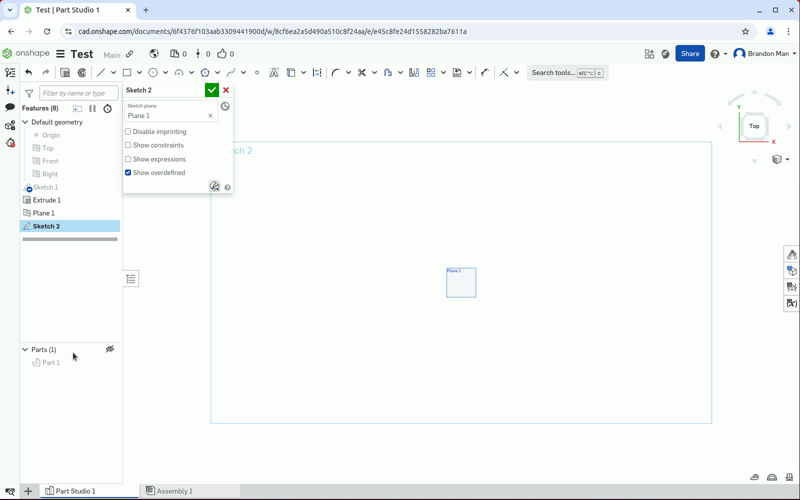
key_down(shift)
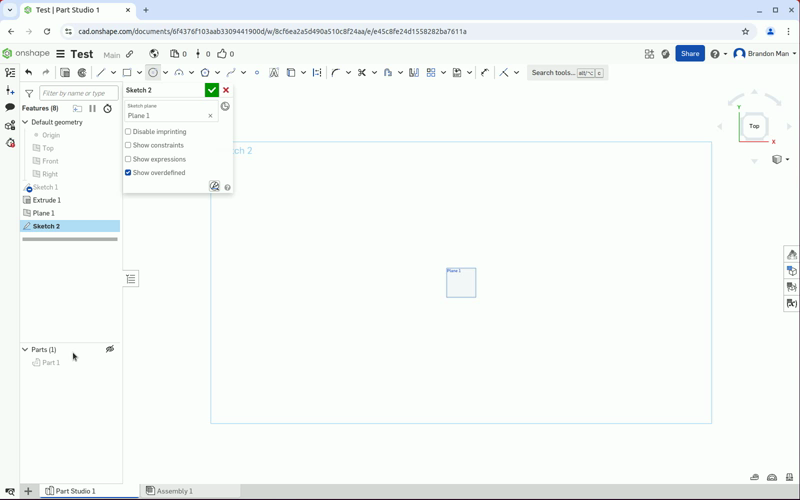
mouse_move(460, 282)
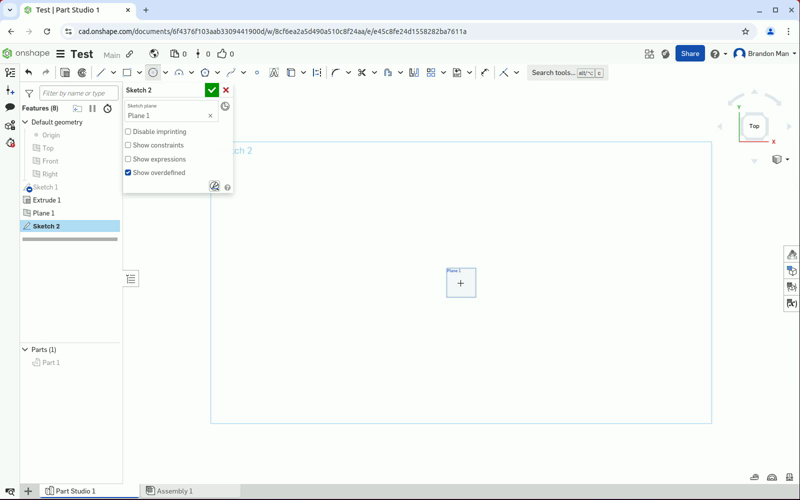
click(460, 282)
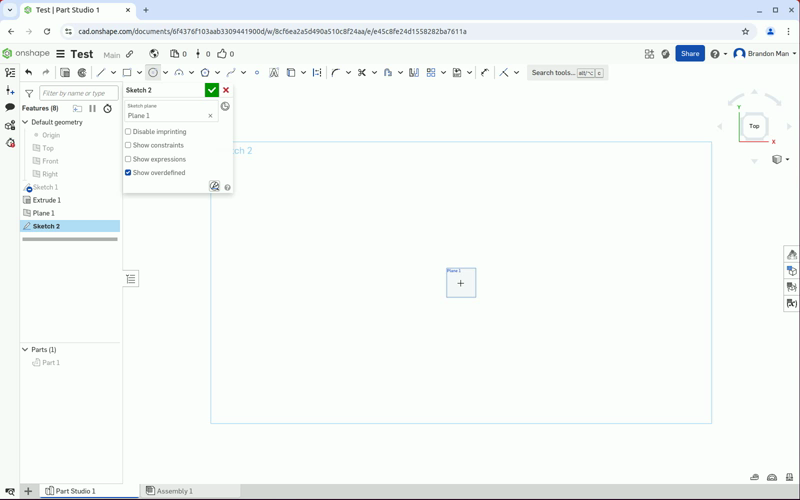
key_up(shift)
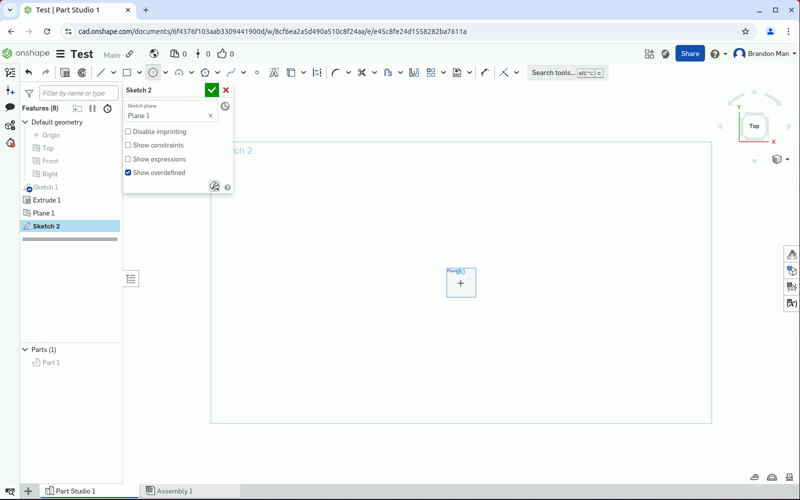
mouse_move(517, 282)
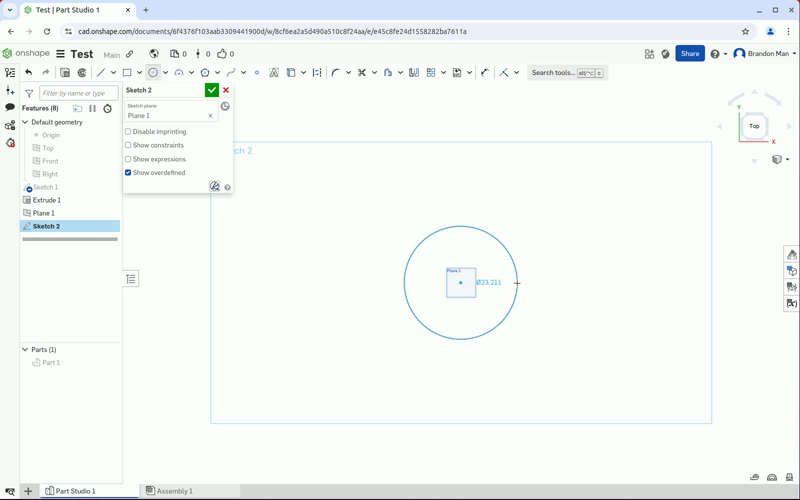
click(517, 282)
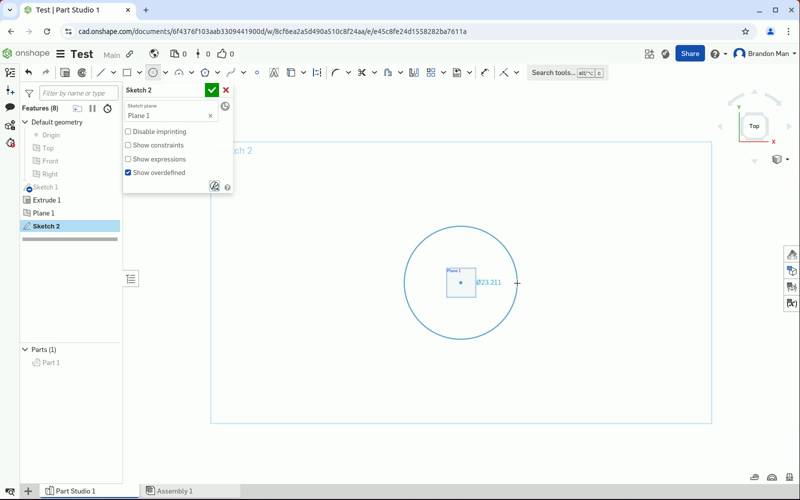
key(esc)
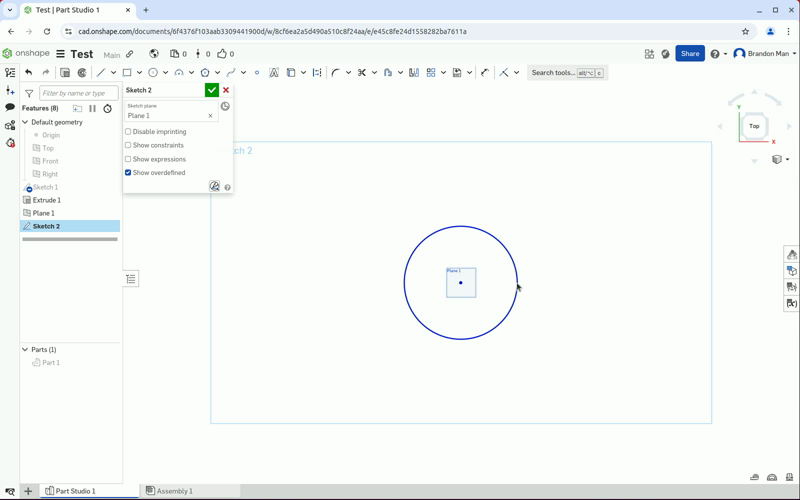
mouse_move(476, 241)
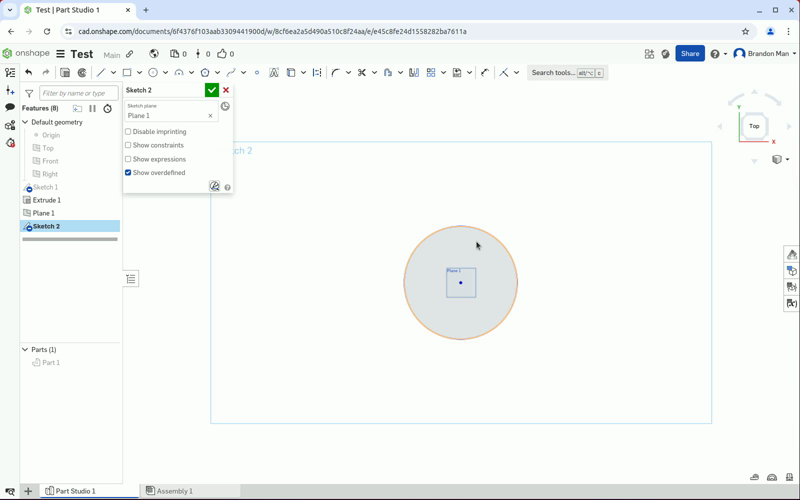
click(476, 241)
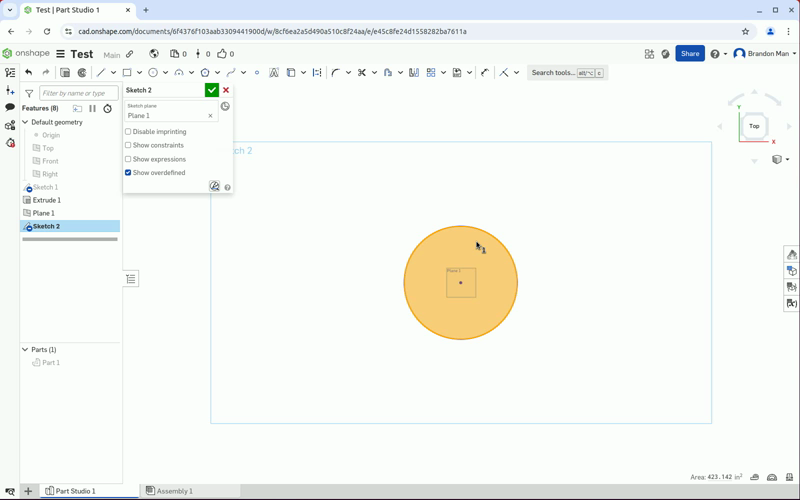
mouse_move(73, 352)
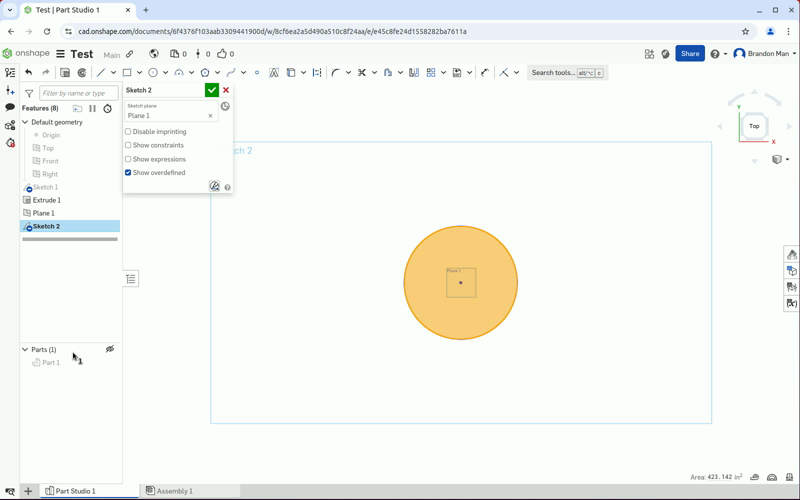
key(shift+y)
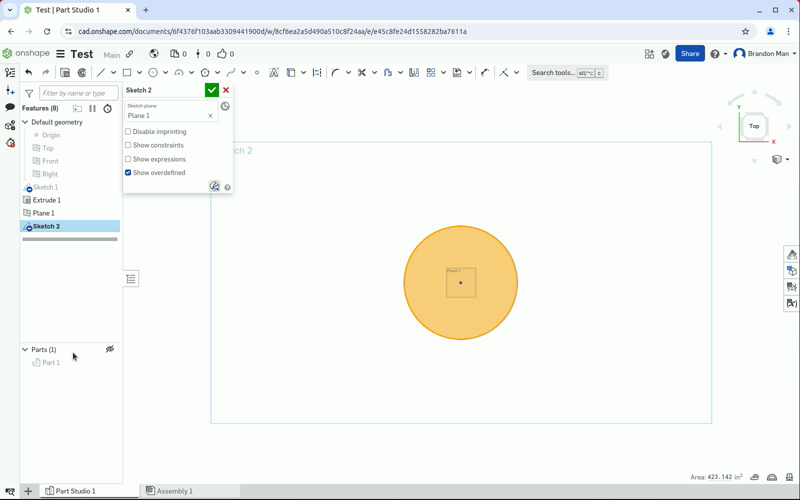
key(shift+e)
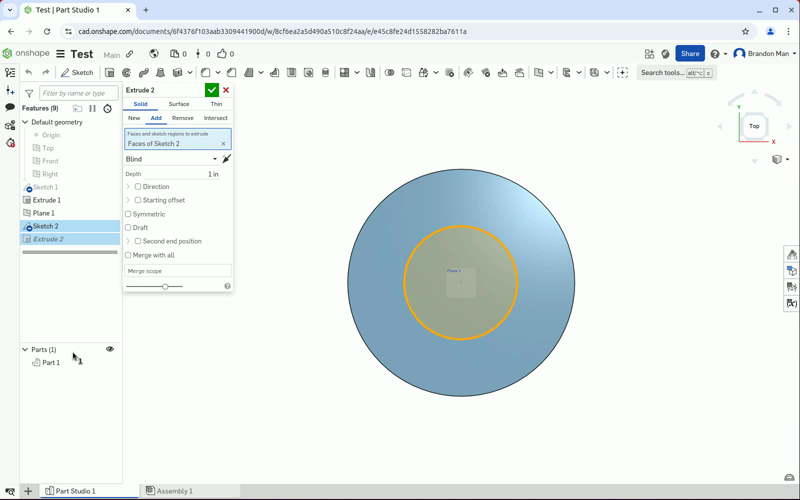
mouse_move(143, 106)
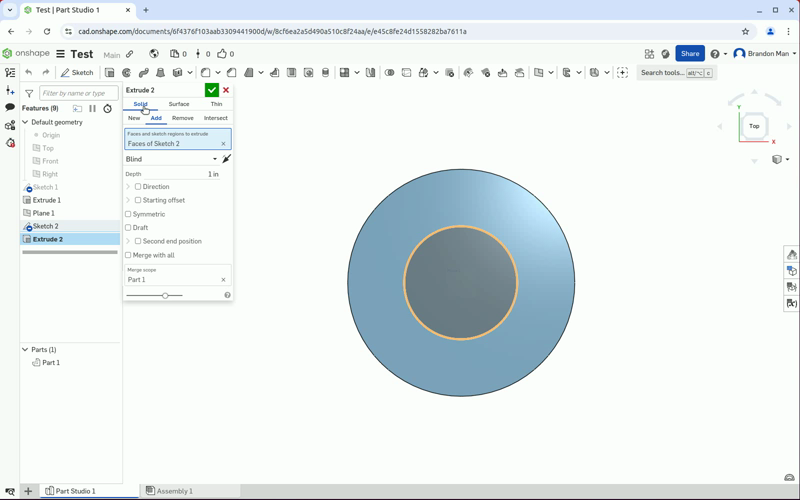
click(143, 106)
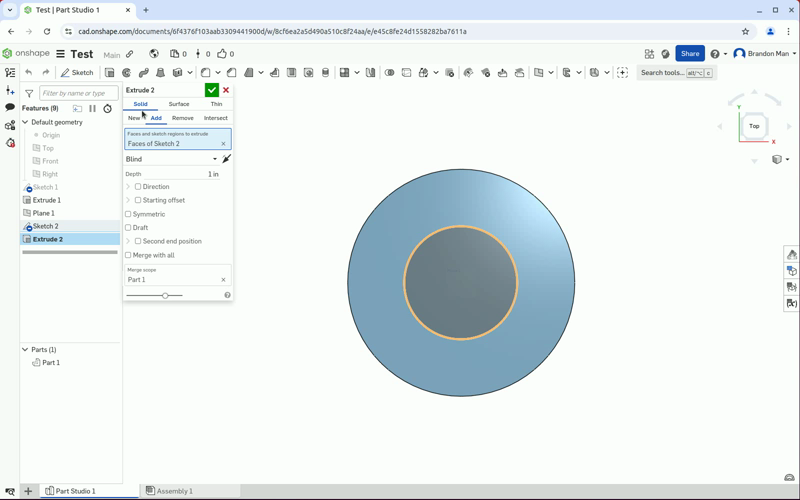
mouse_move(137, 120)
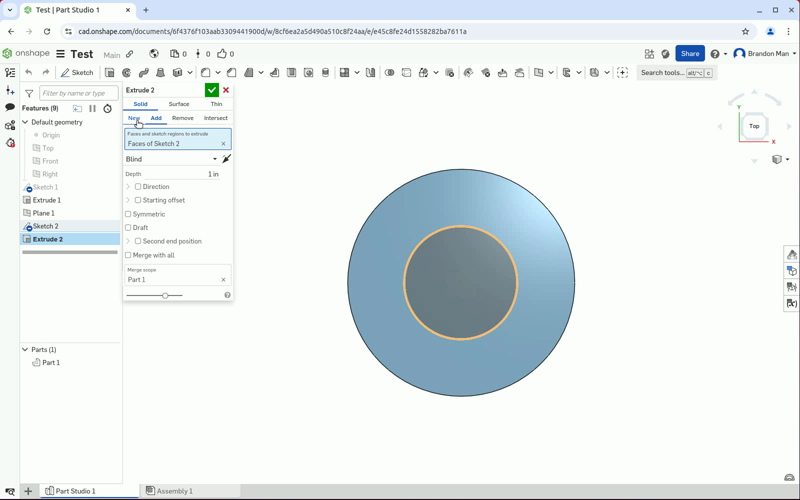
click(137, 120)
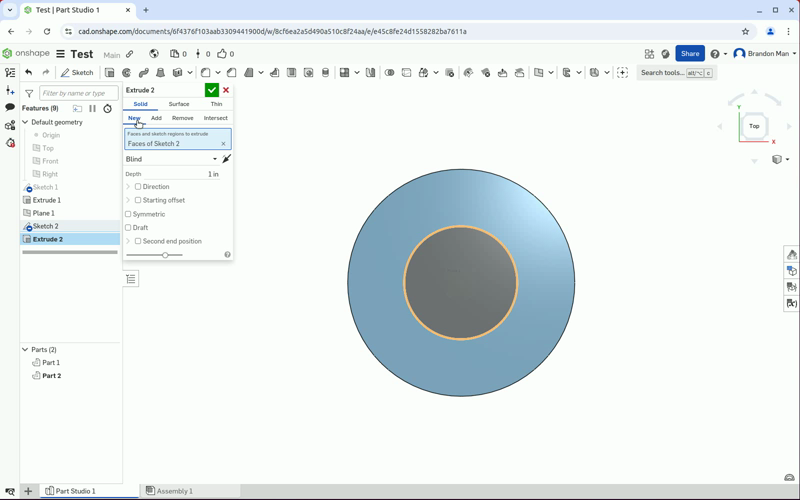
key(tab, 4)
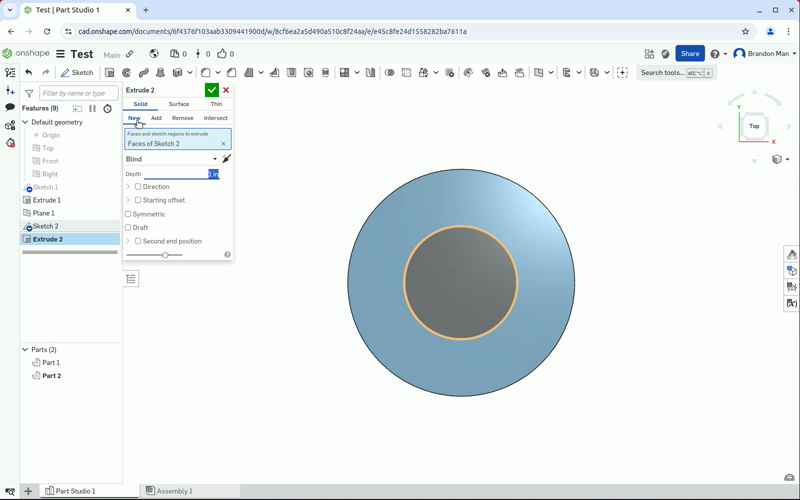
text(4.092)
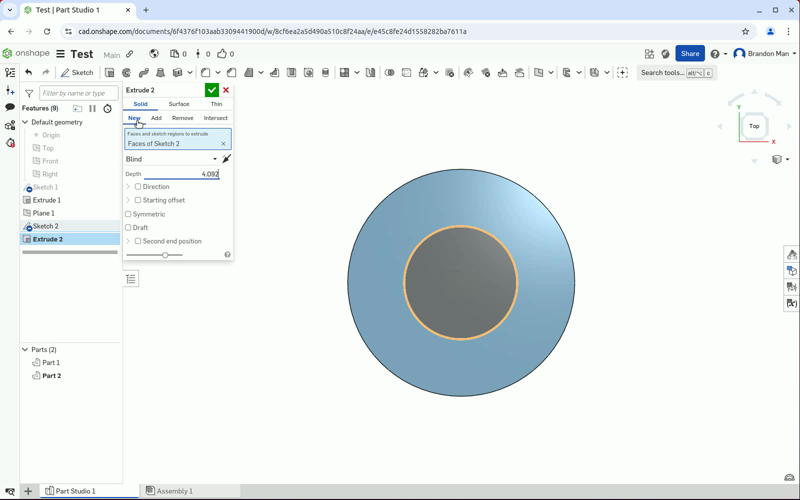
key(enter)
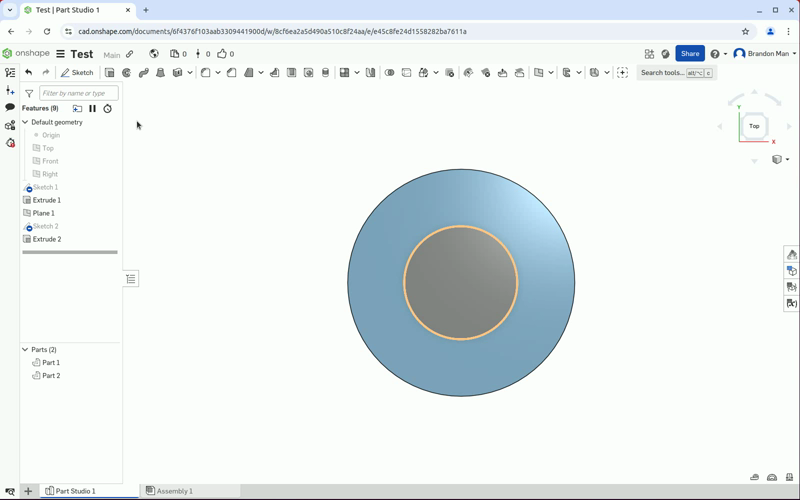
key(shift+h)
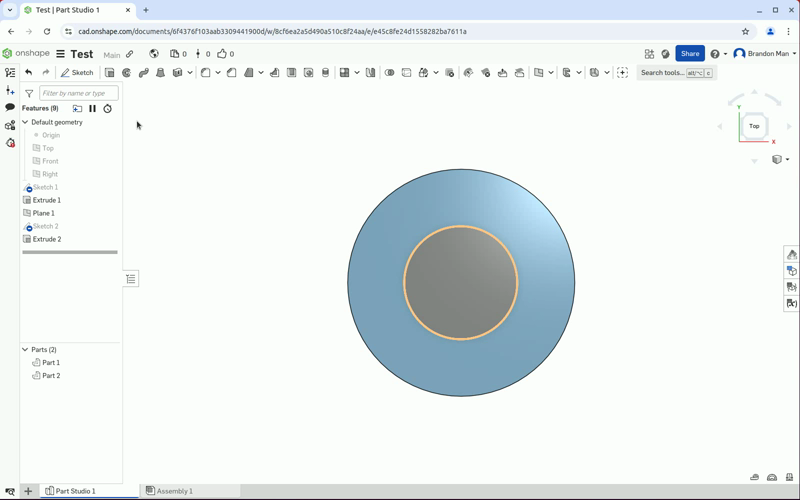
key(shift+h)
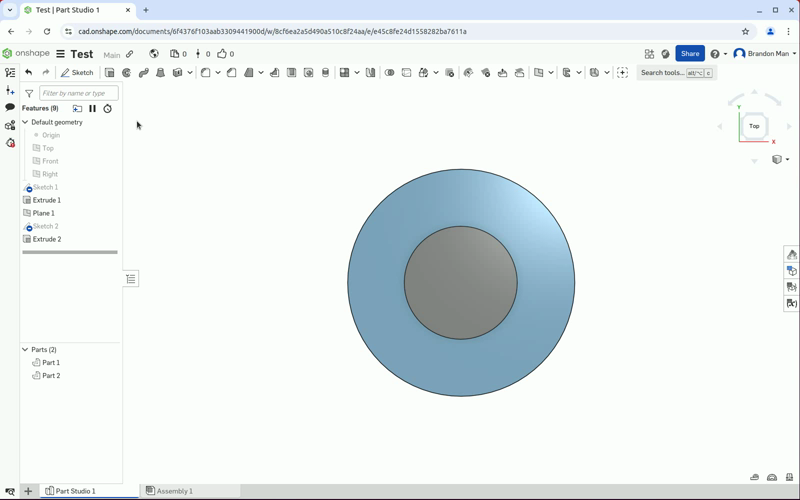
mouse_move(73, 189)
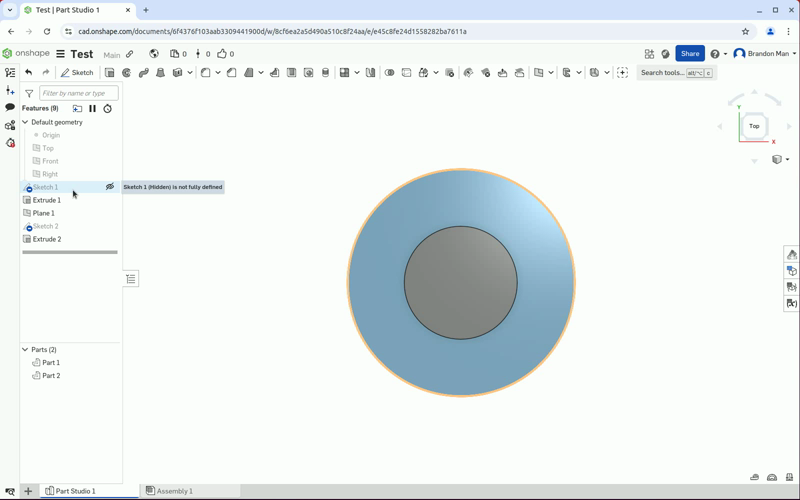
click(73, 189)
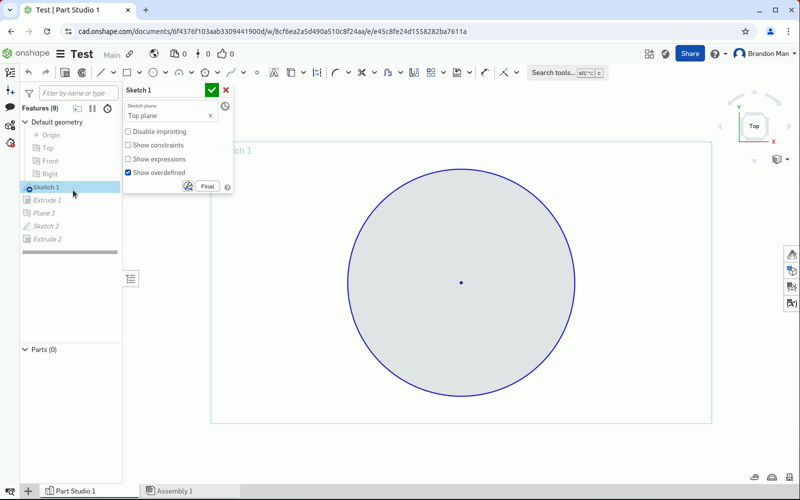
mouse_move(229, 92)
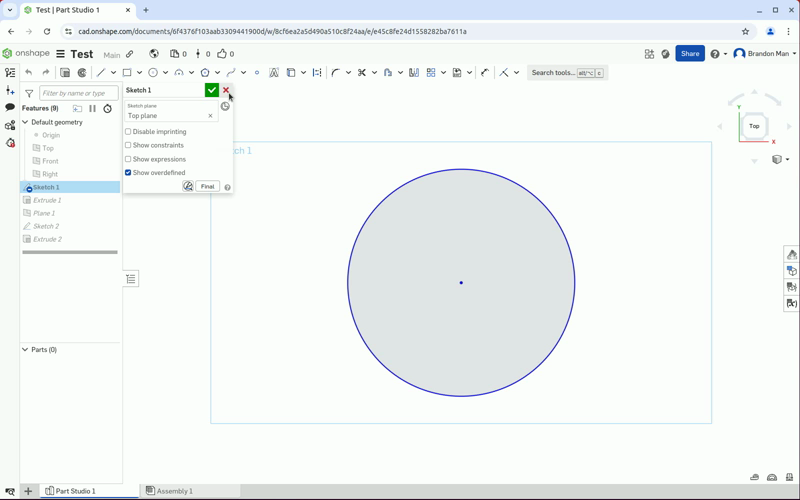
click(229, 92)
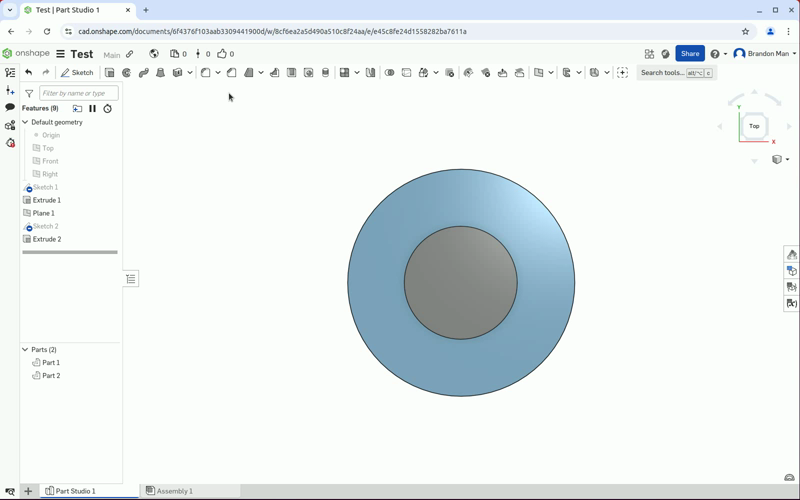
mouse_move(541, 75)
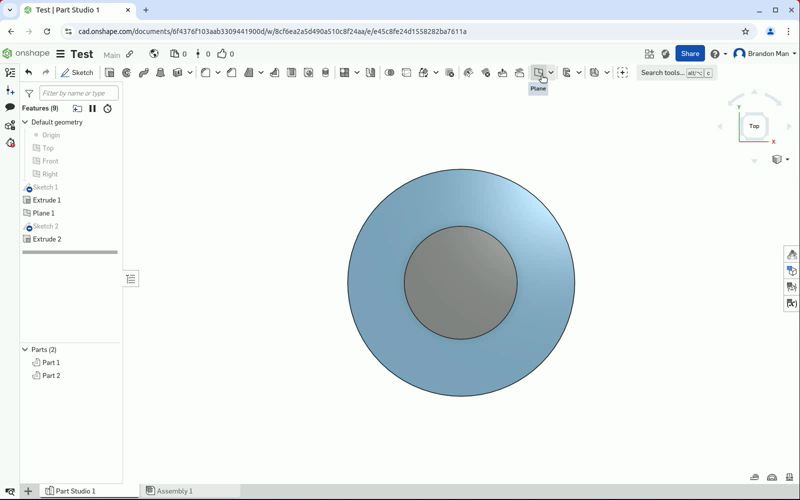
click(541, 75)
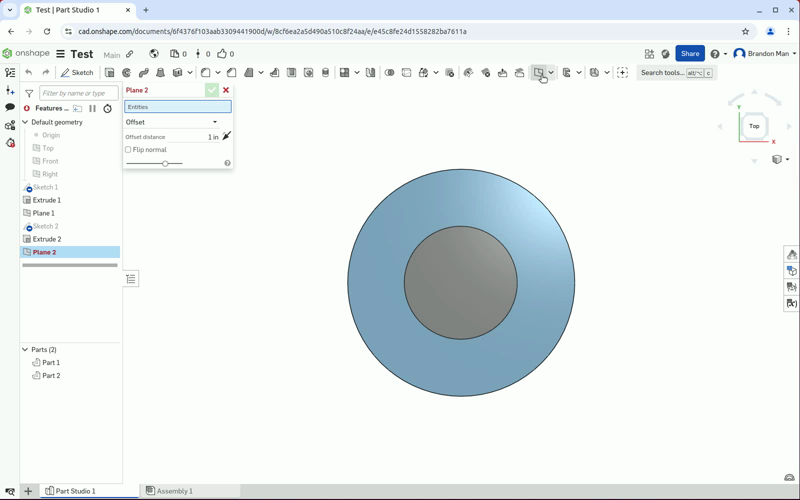
mouse_move(73, 150)
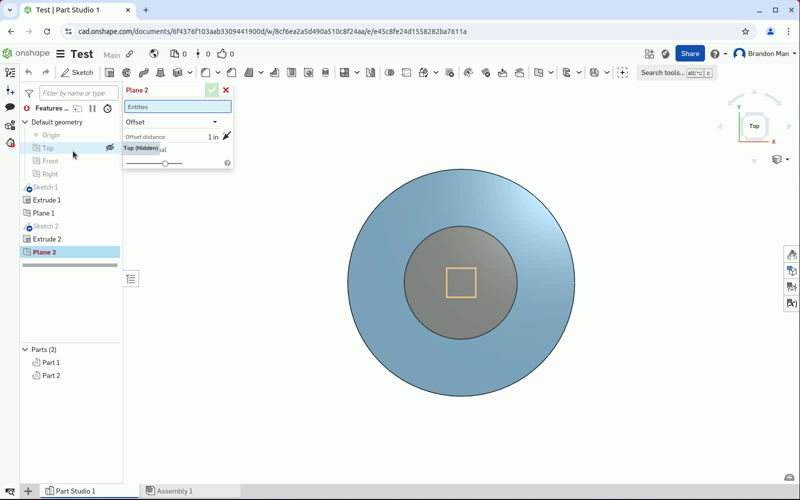
click(73, 150)
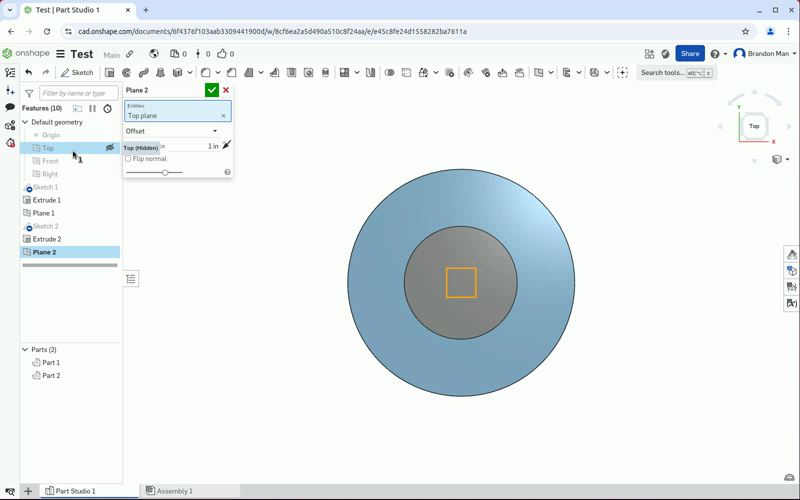
key(tab, 2)
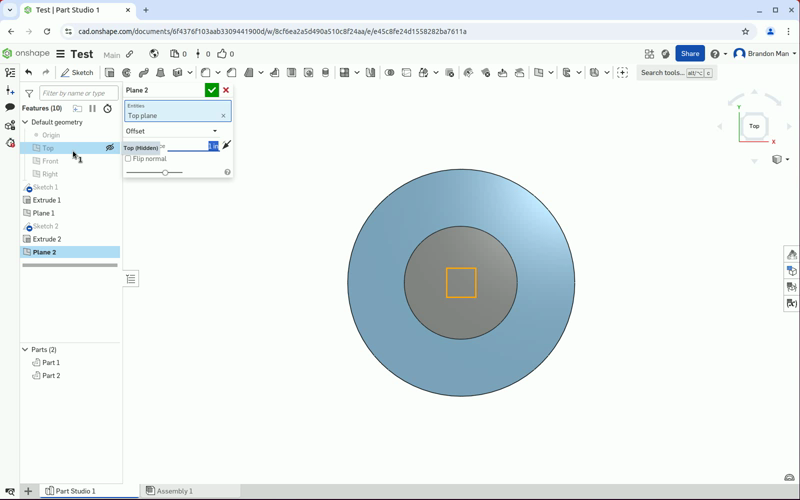
text(5.299)
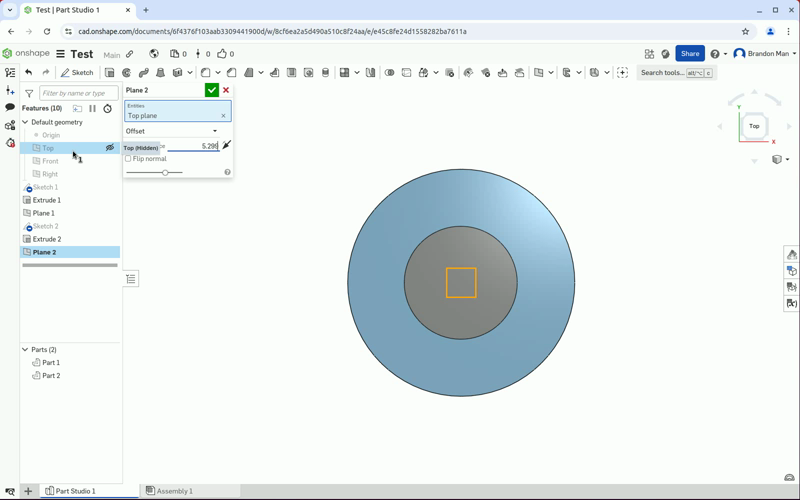
key(enter, 2)
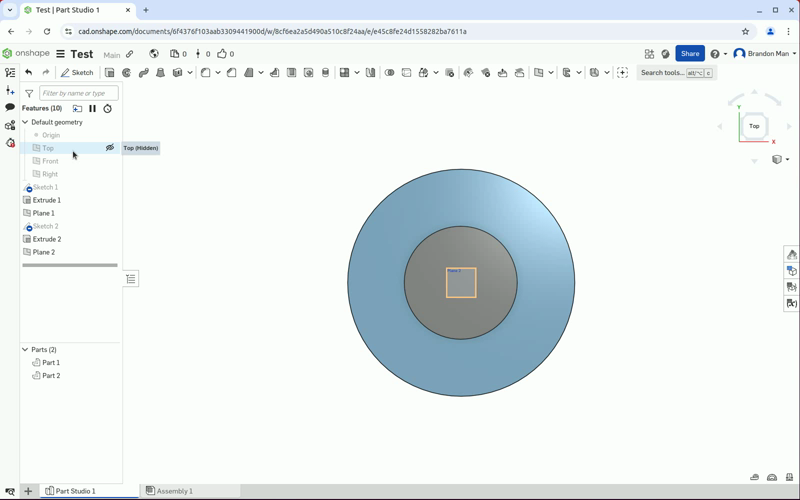
key(shift+s)
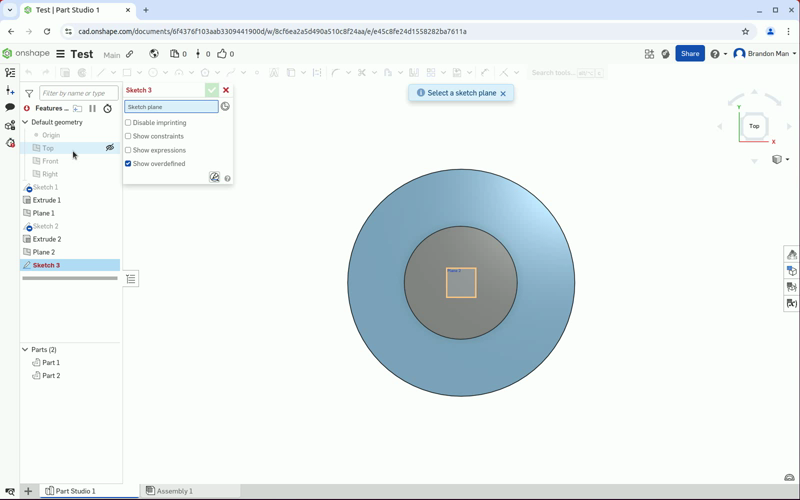
mouse_move(73, 254)
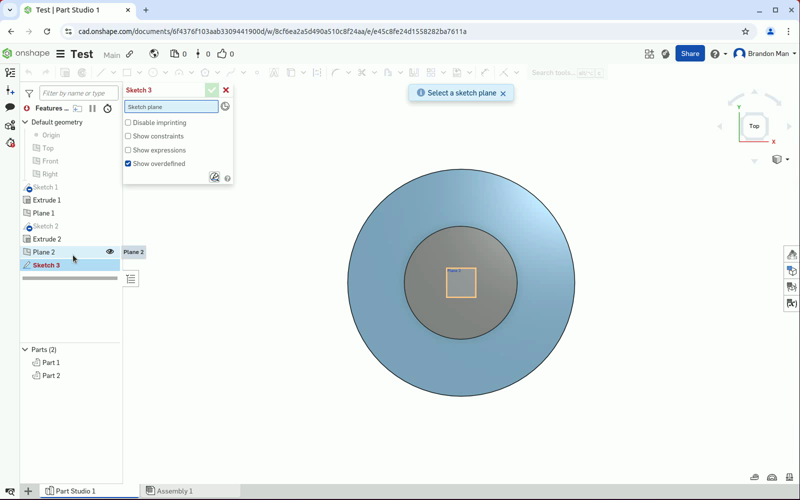
click(73, 254)
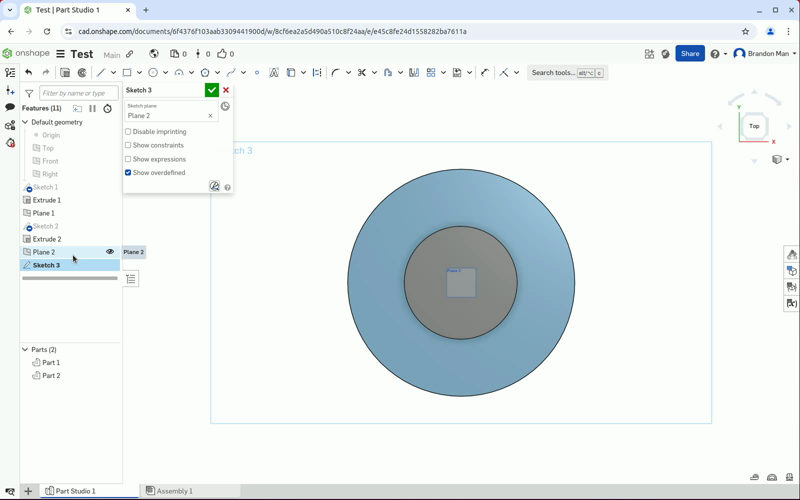
mouse_move(73, 352)
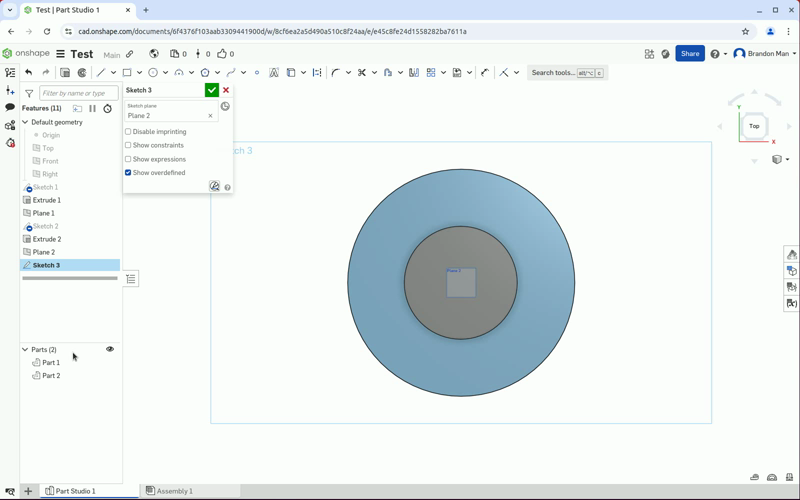
key(y)
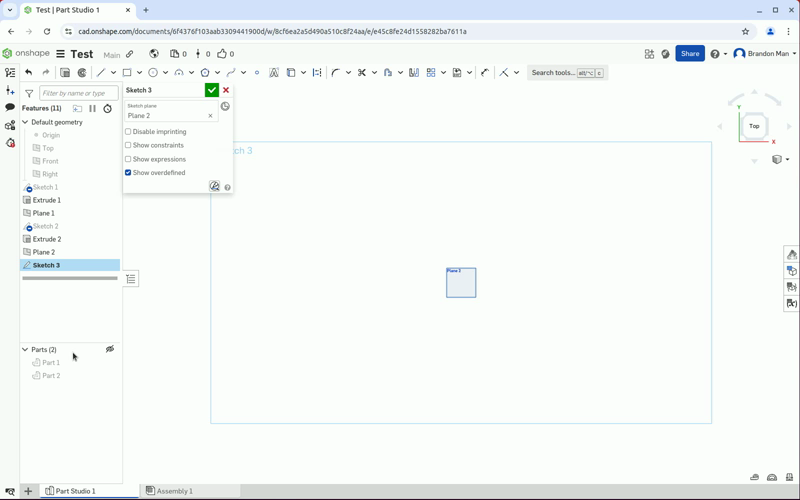
key(c)
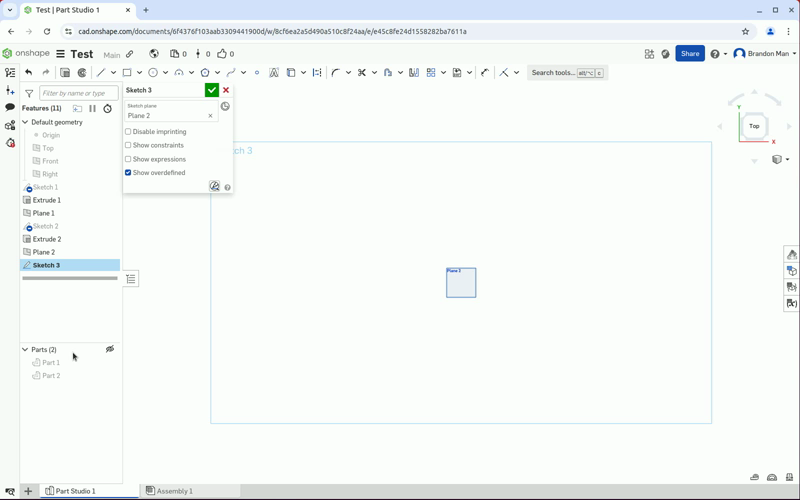
key_down(shift)
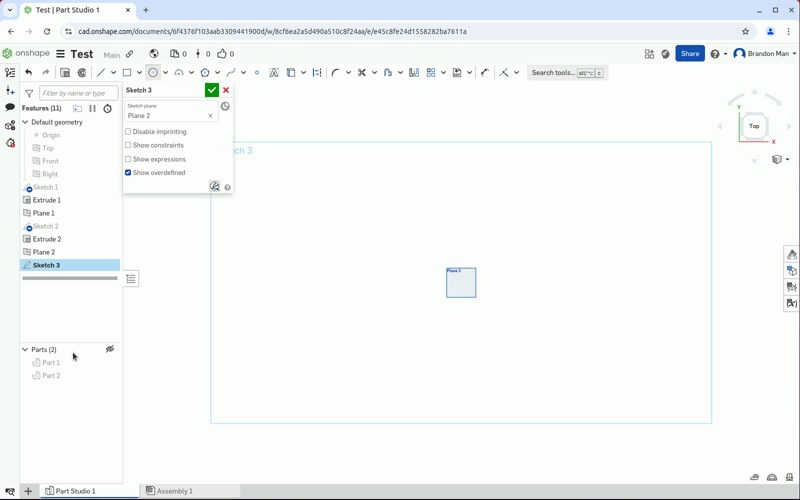
mouse_move(461, 282)
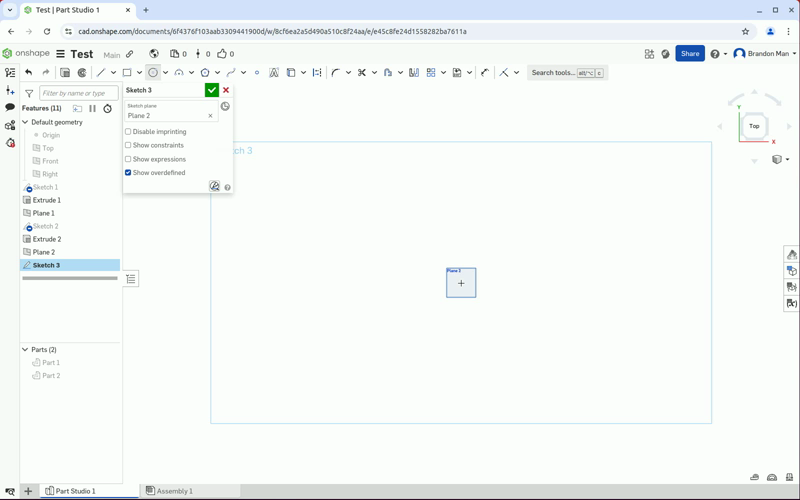
click(461, 282)
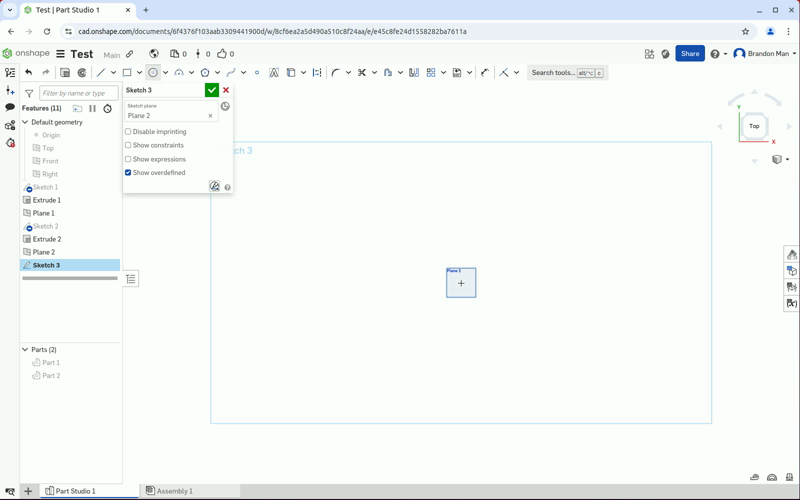
key_up(shift)
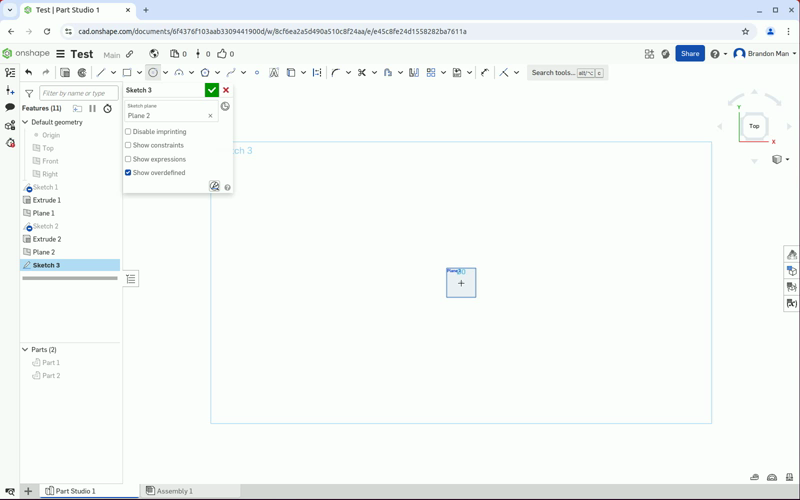
mouse_move(478, 282)
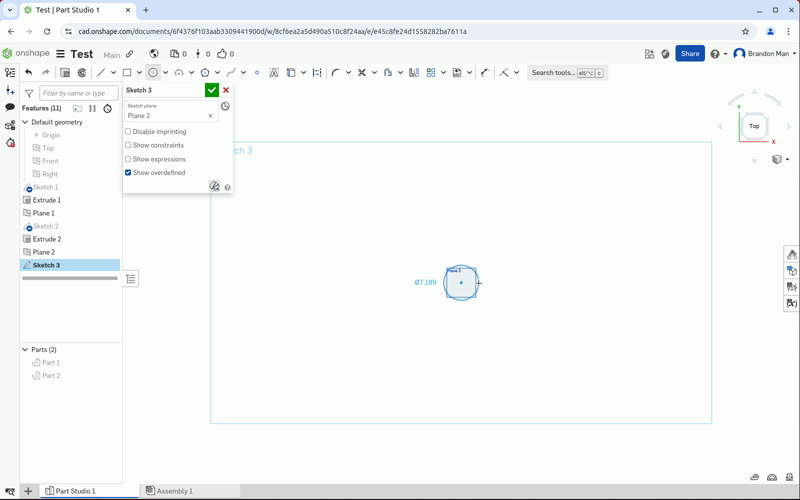
click(478, 282)
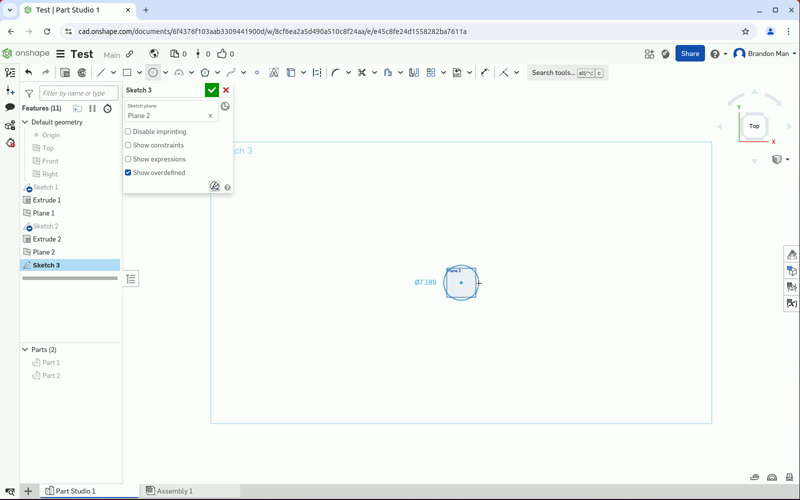
key(esc)
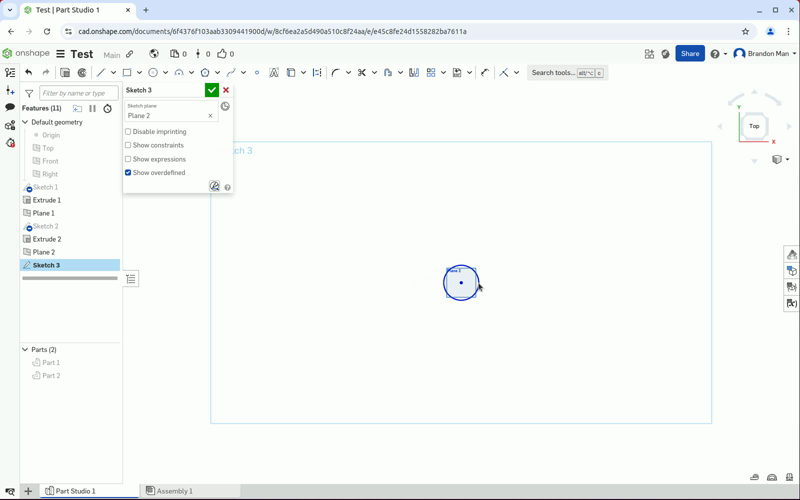
mouse_move(455, 277)
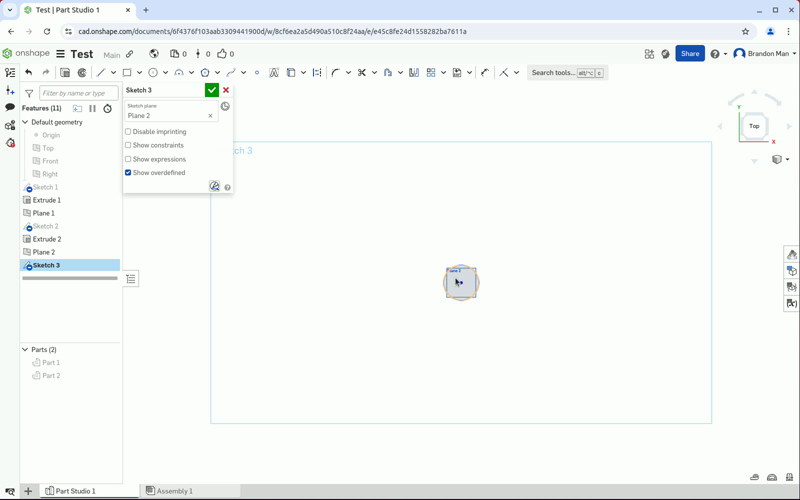
scroll(6)
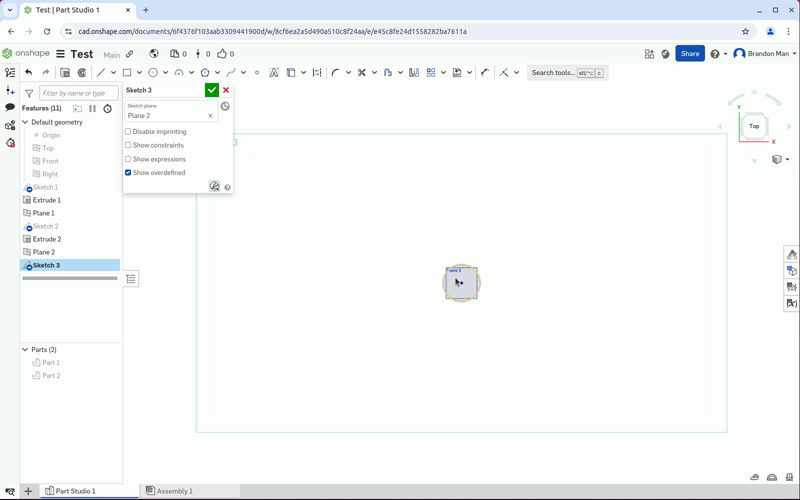
scroll(6)
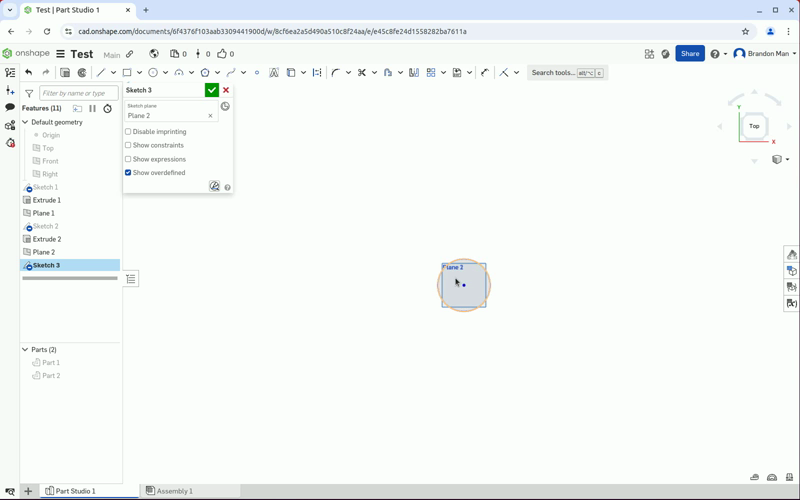
scroll(6)
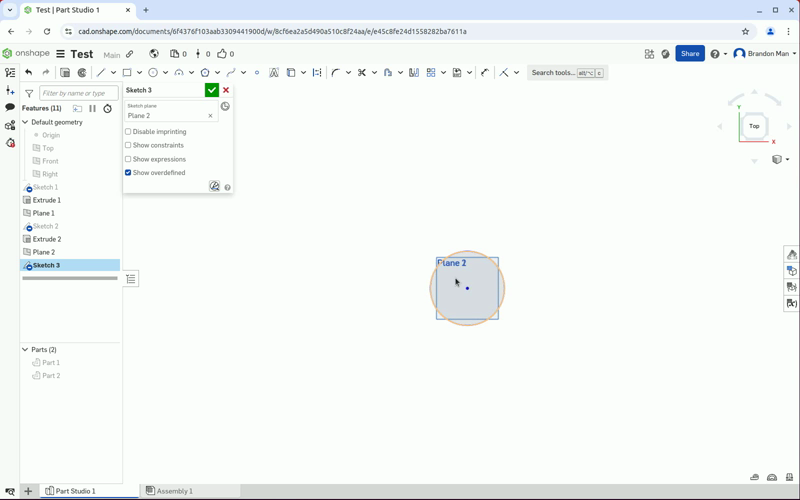
scroll(6)
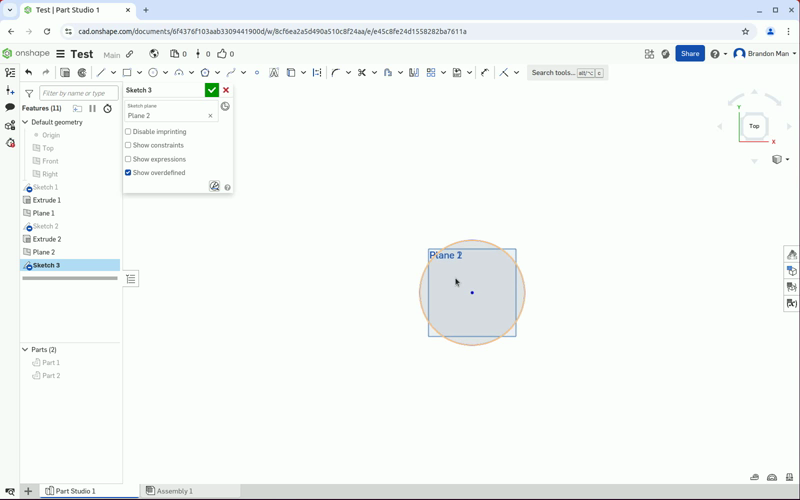
scroll(6)
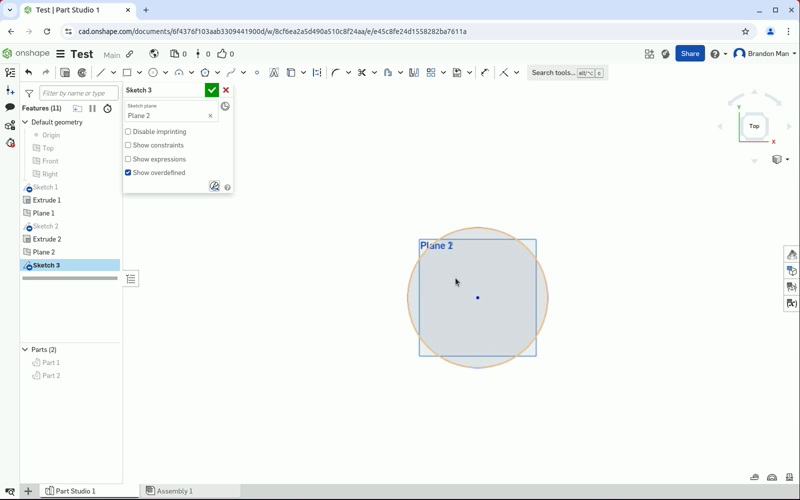
scroll(6)
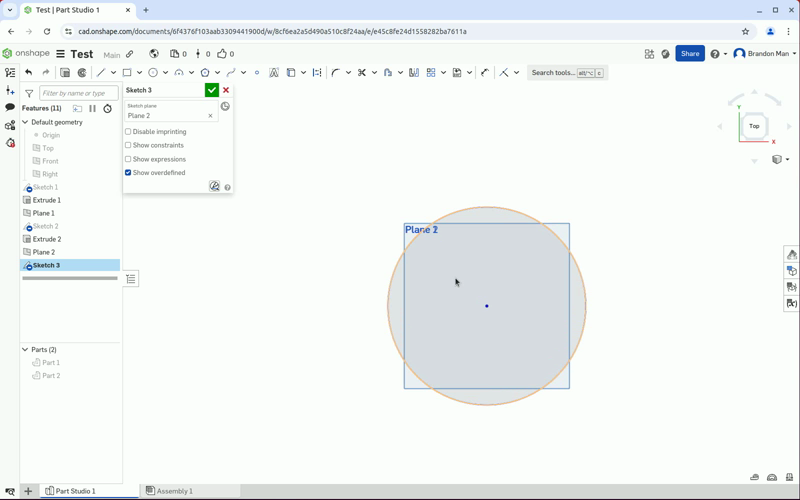
scroll(6)
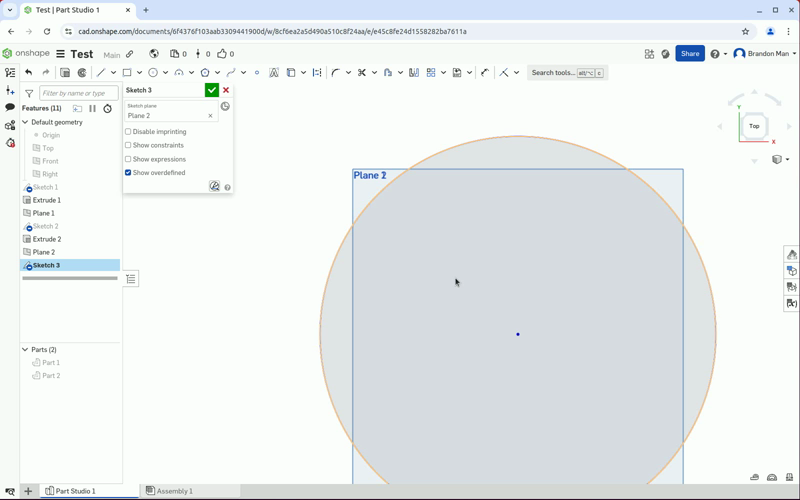
click(455, 277)
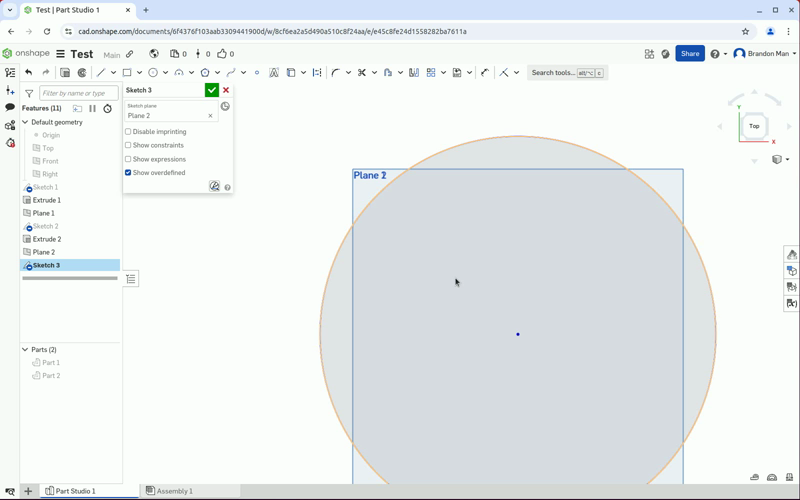
scroll(-6)
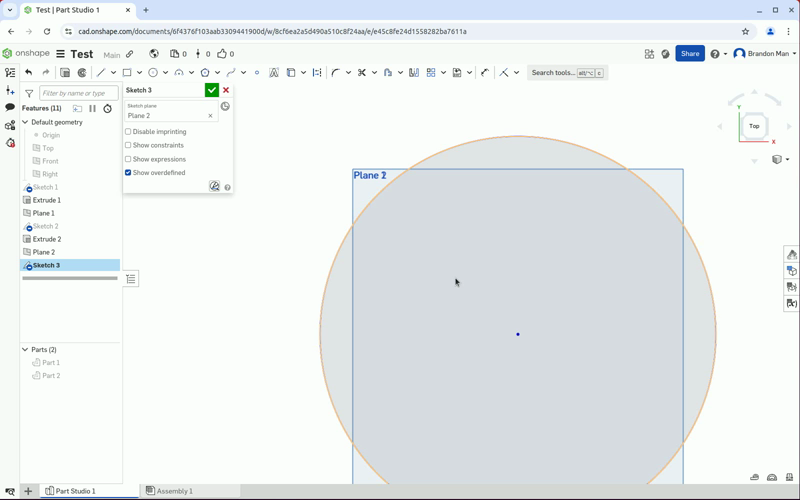
scroll(-6)
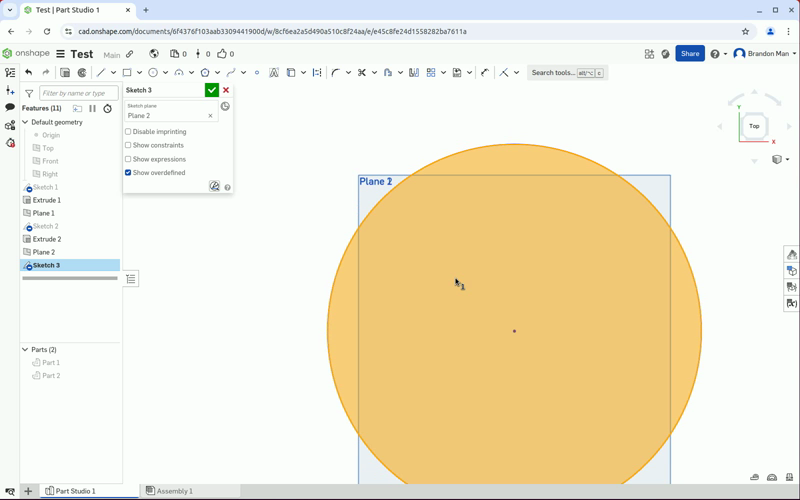
scroll(-6)
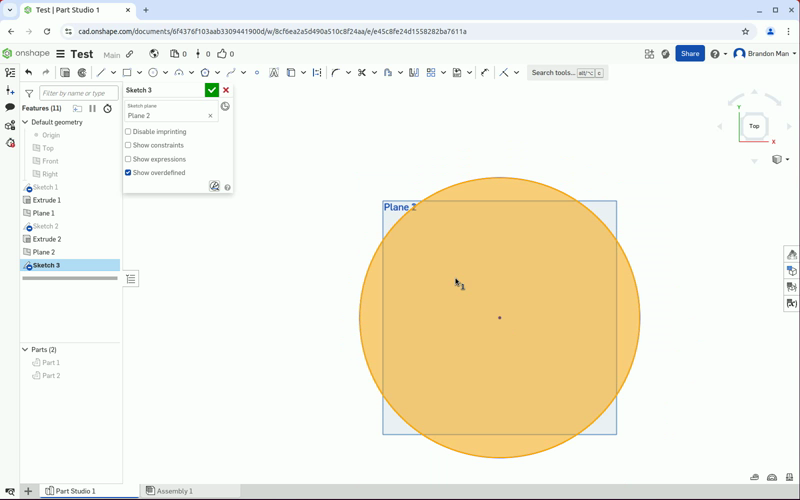
scroll(-6)
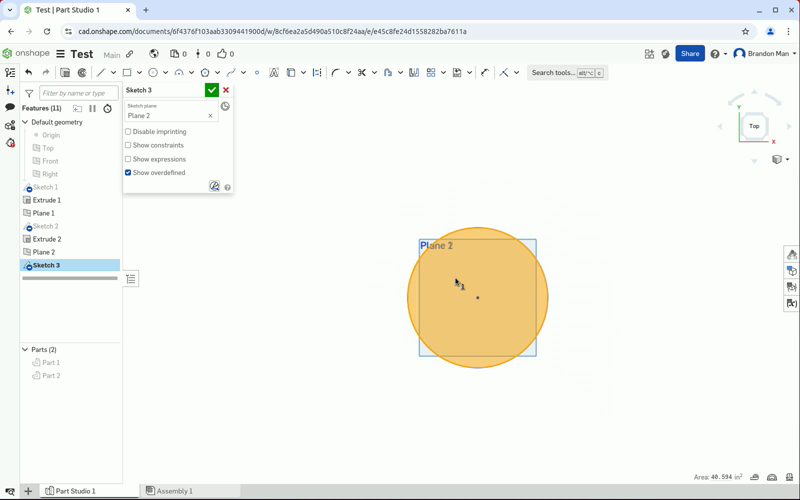
scroll(-6)
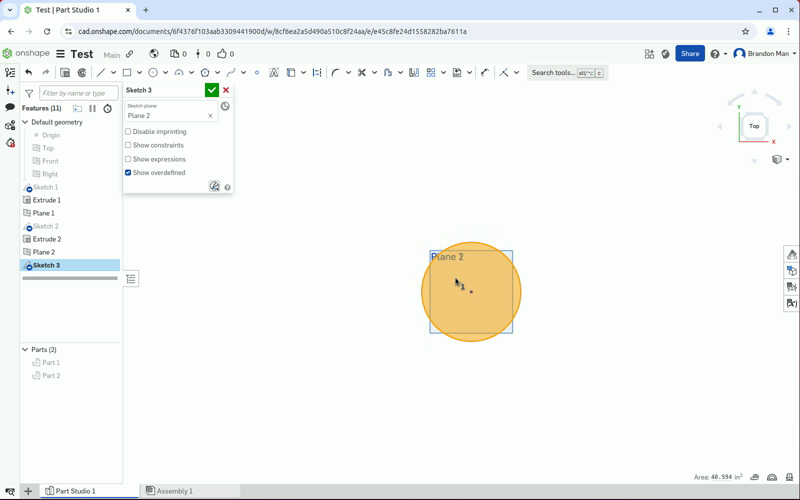
scroll(-6)
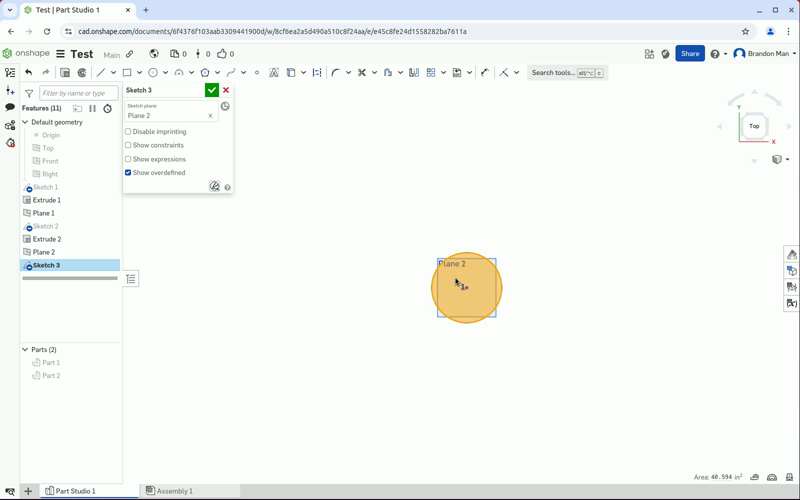
scroll(-6)
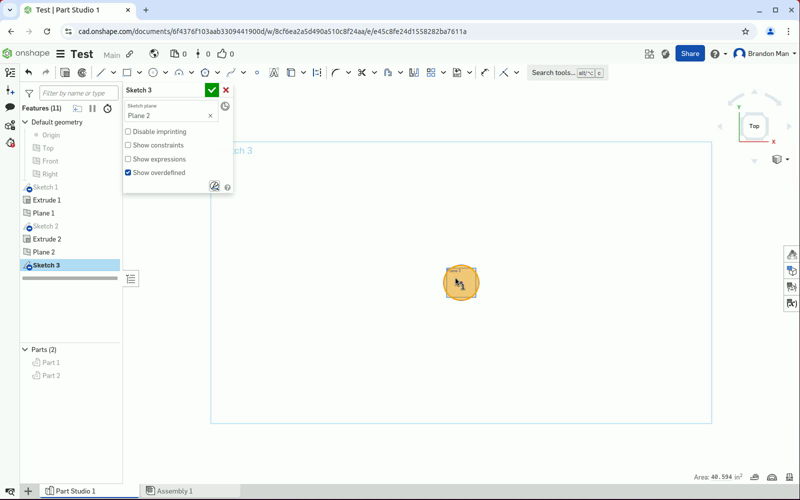
mouse_move(73, 352)
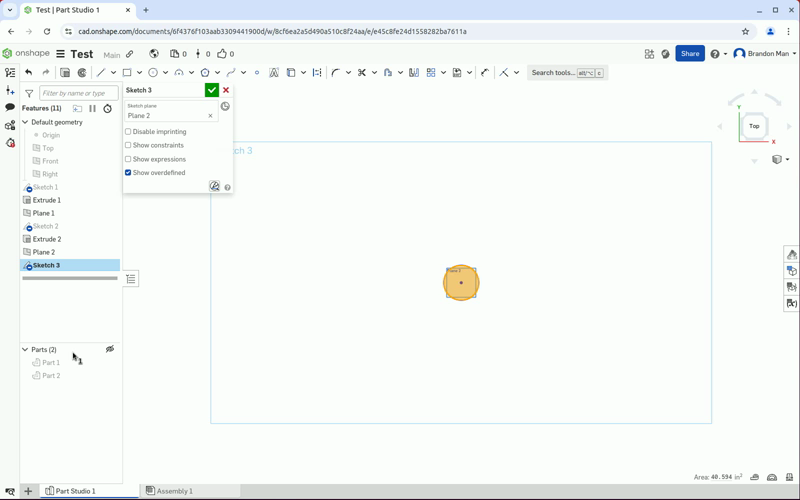
key(shift+y)
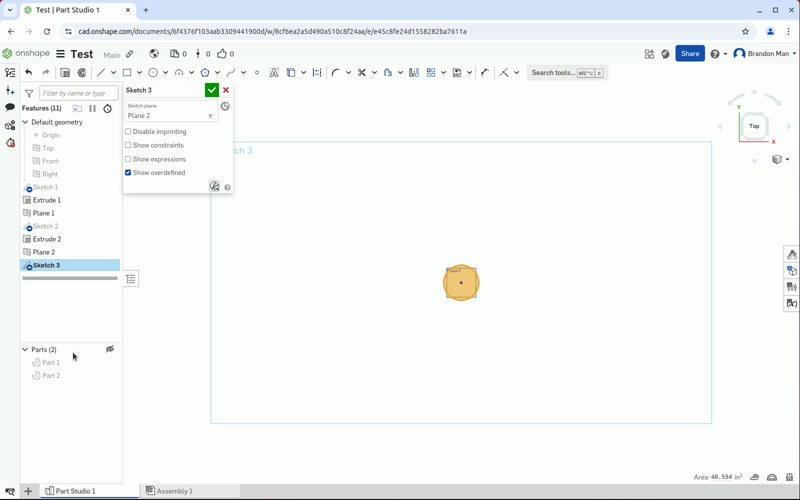
key(shift+e)
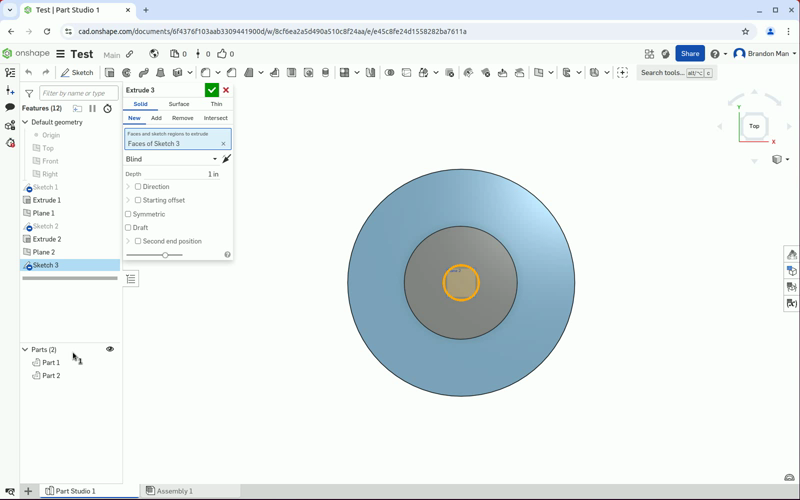
mouse_move(143, 106)
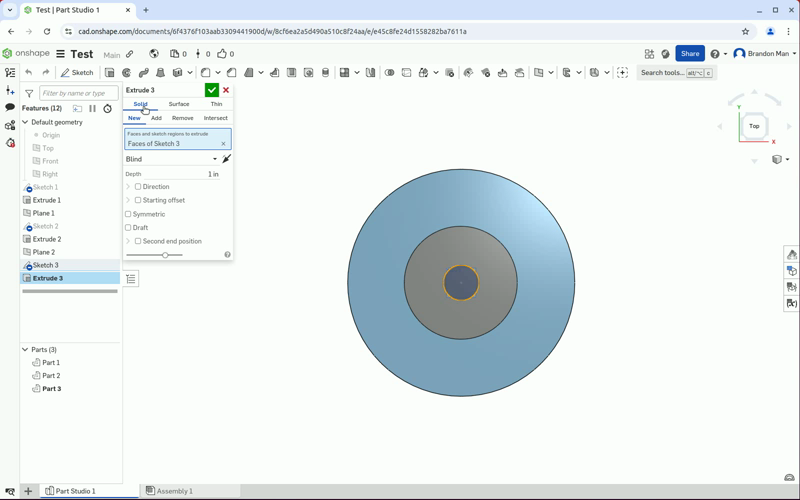
click(143, 106)
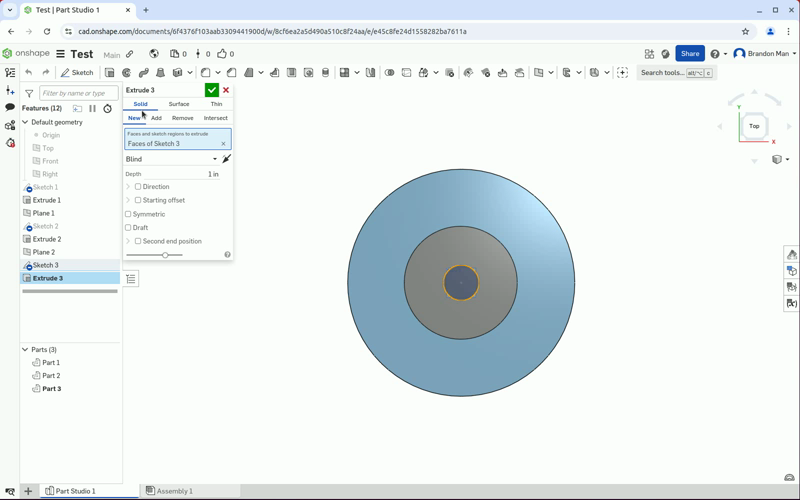
mouse_move(137, 120)
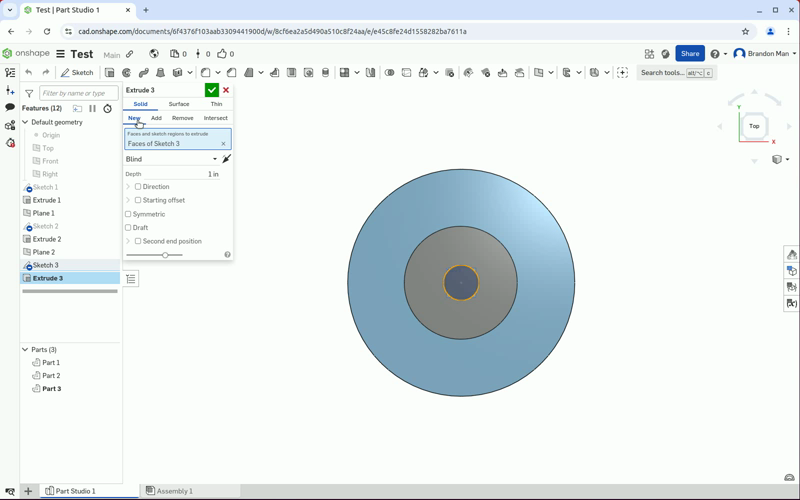
click(137, 120)
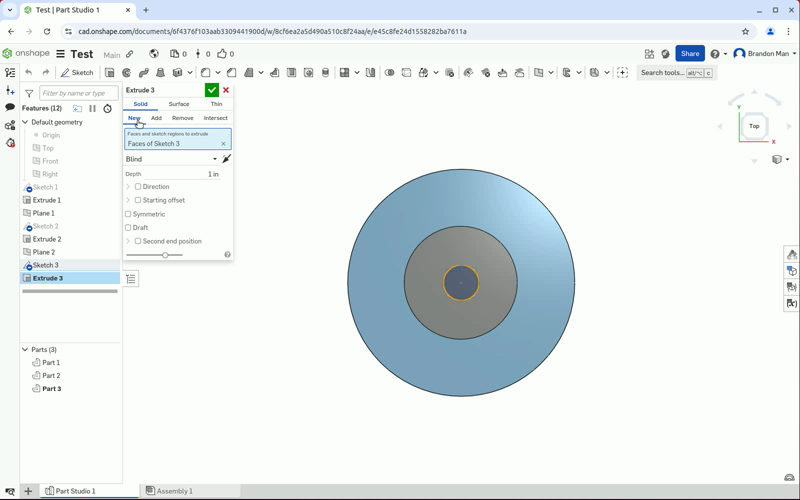
key(tab, 4)
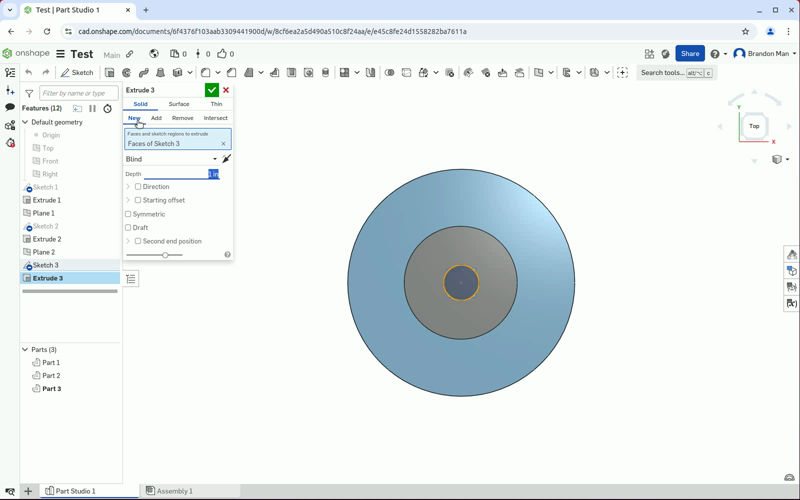
text(4.092)
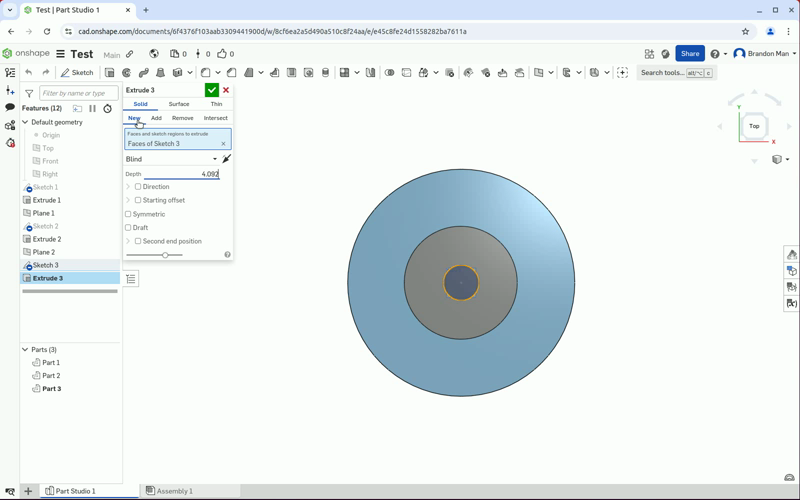
key(enter)
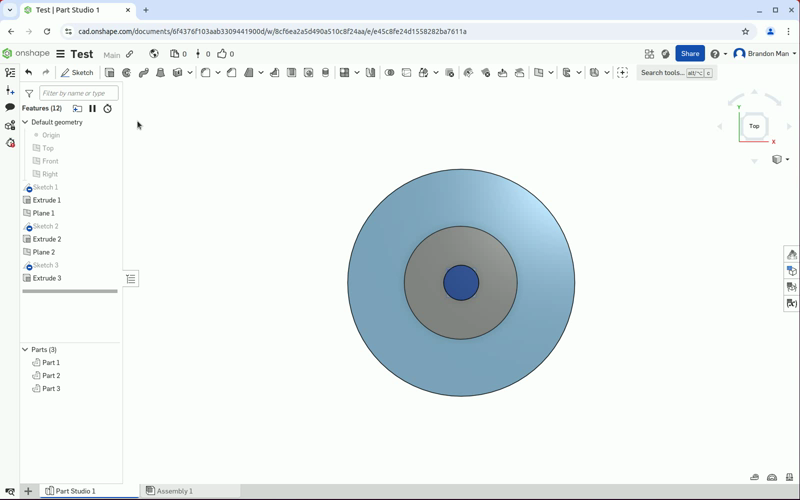
key(shift+h)
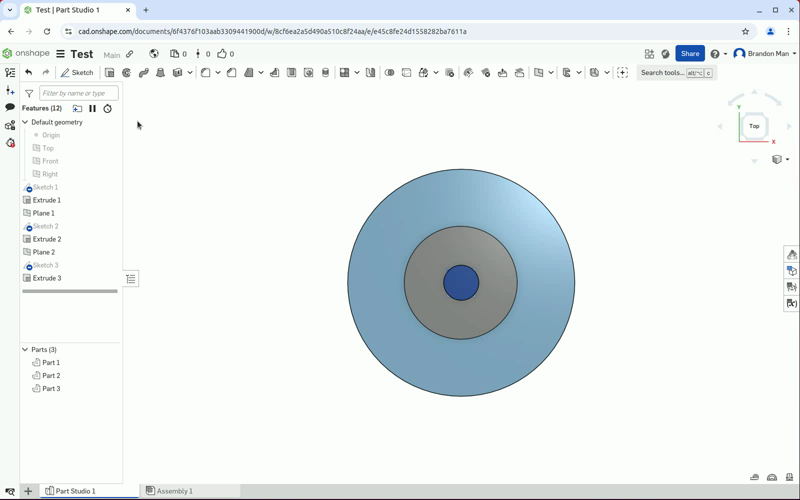
key(shift+h)
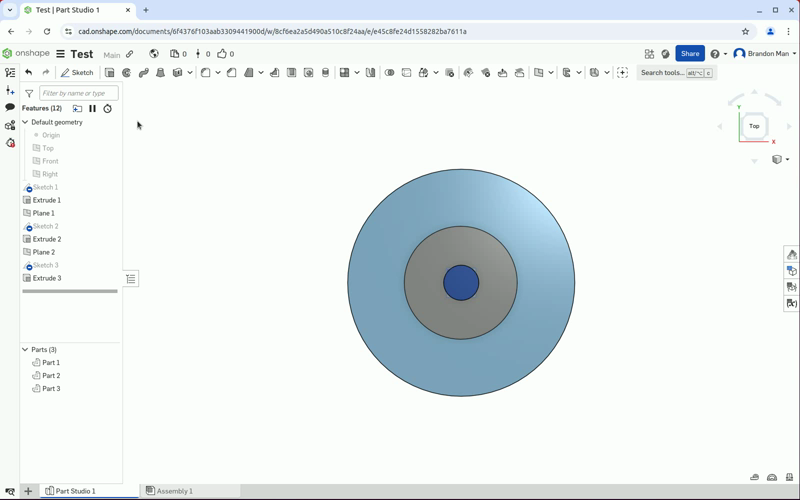
mouse_move(73, 189)
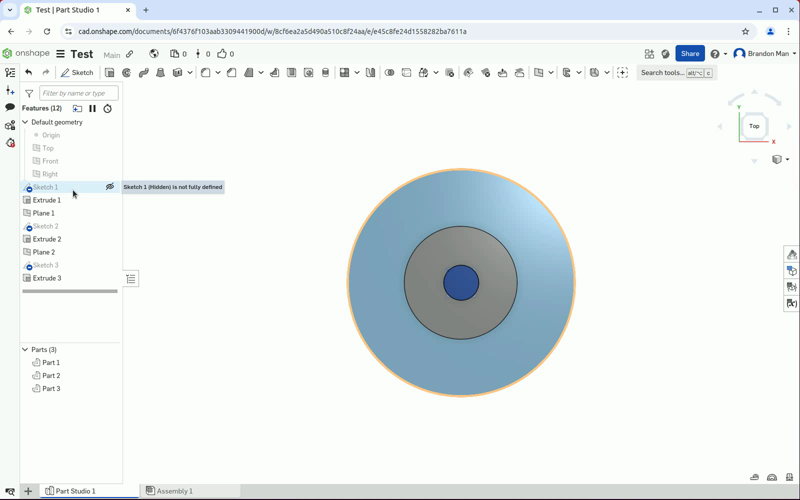
click(73, 189)
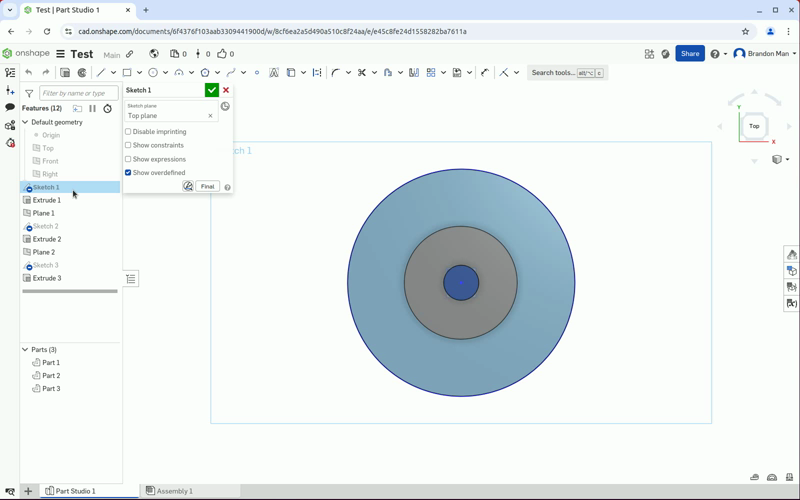
mouse_move(229, 92)
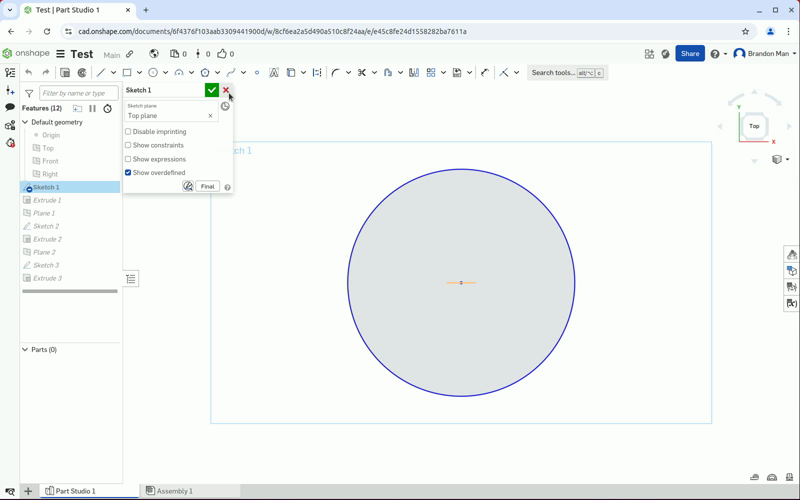
click(229, 92)
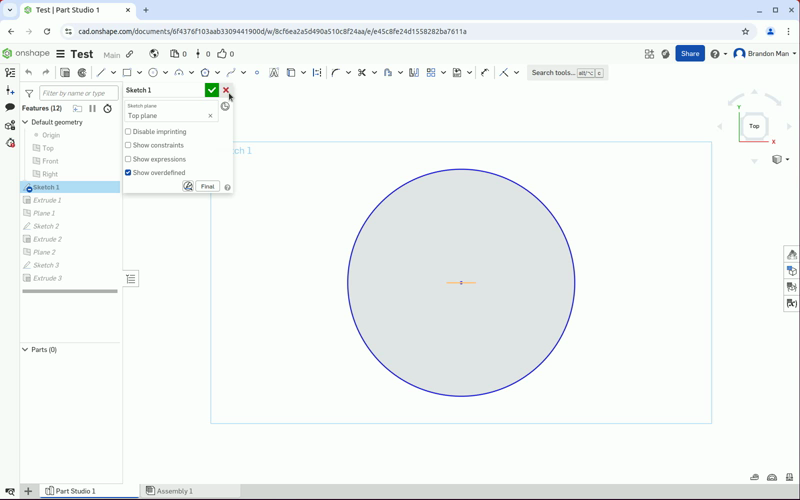
key(shift+s)
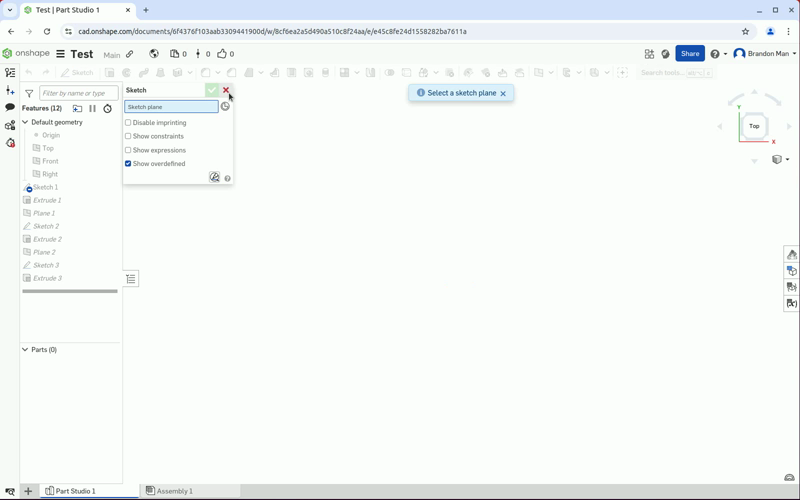
mouse_move(73, 215)
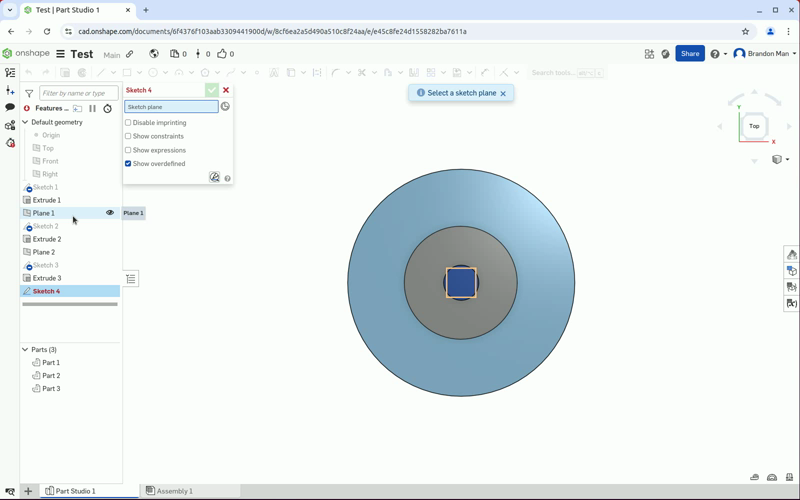
click(73, 215)
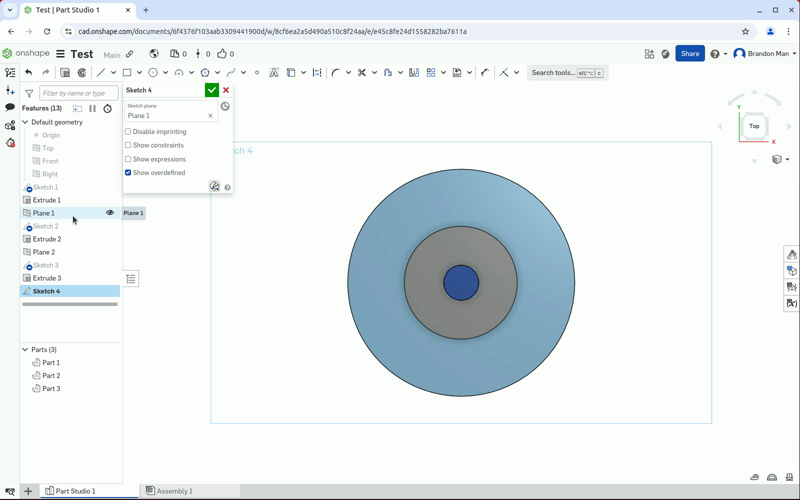
mouse_move(73, 352)
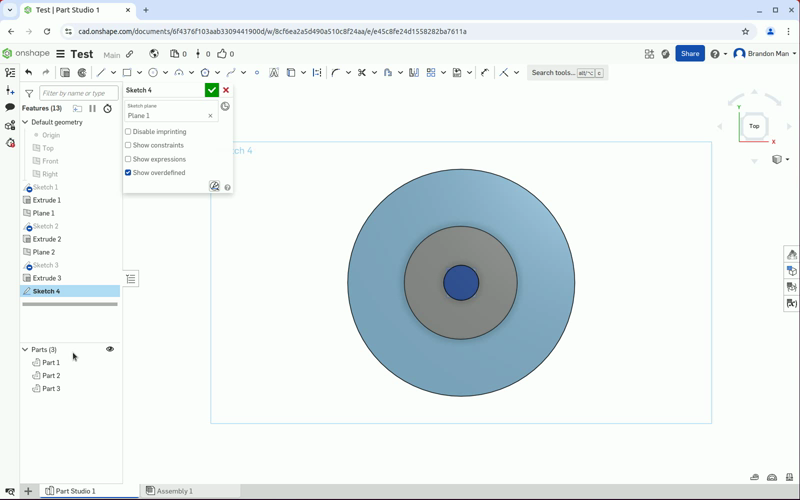
key(y)
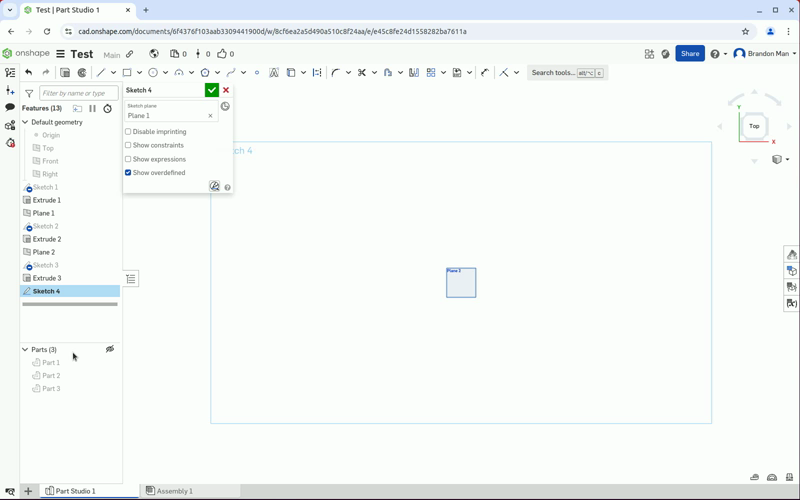
key(a)
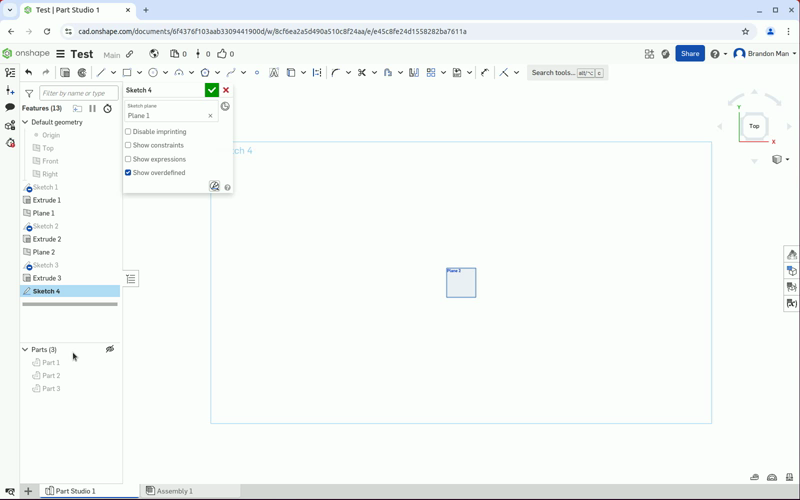
key_down(shift)
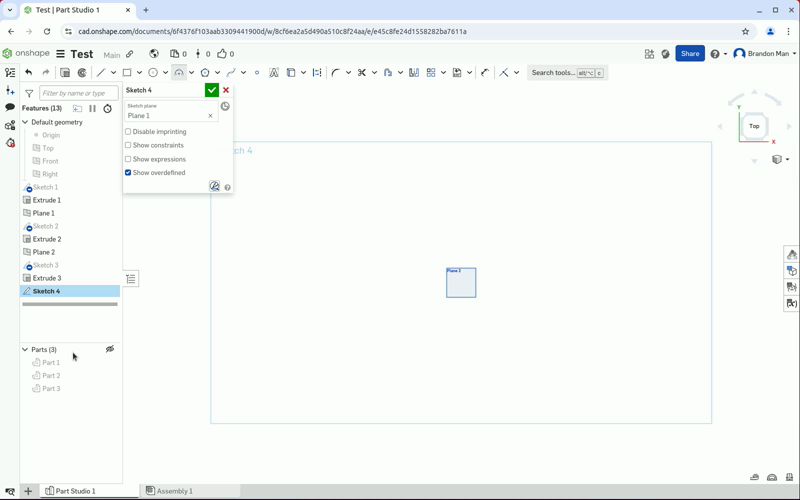
mouse_move(460, 170)
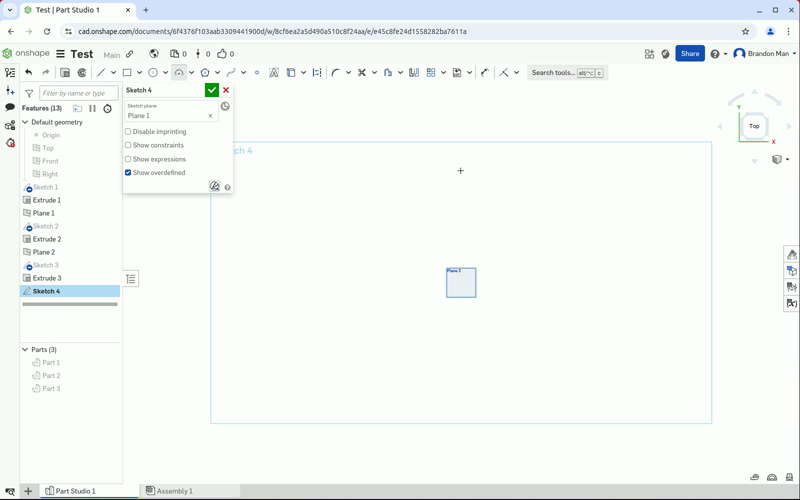
click(460, 170)
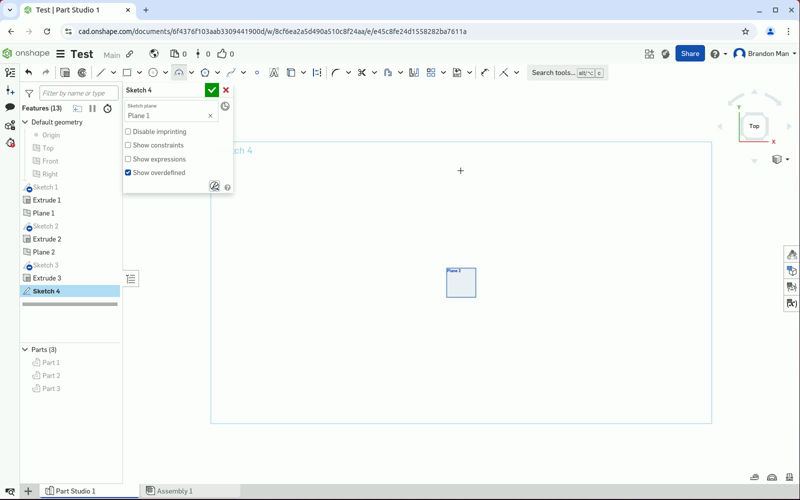
key_up(shift)
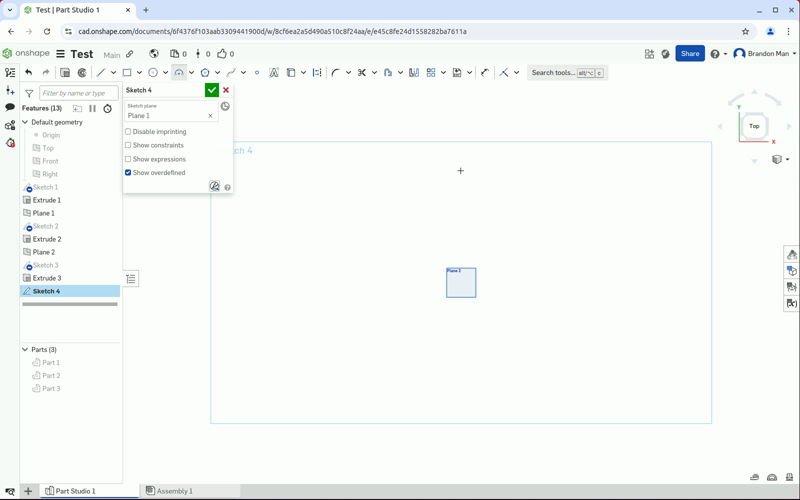
key_down(shift)
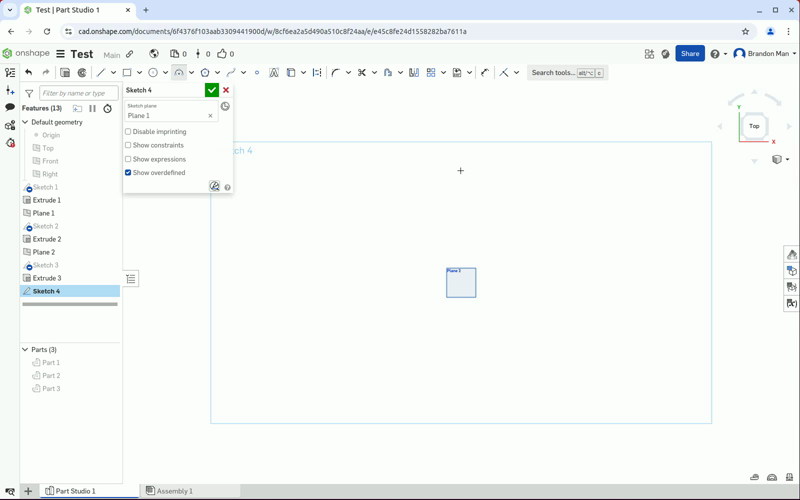
mouse_move(551, 216)
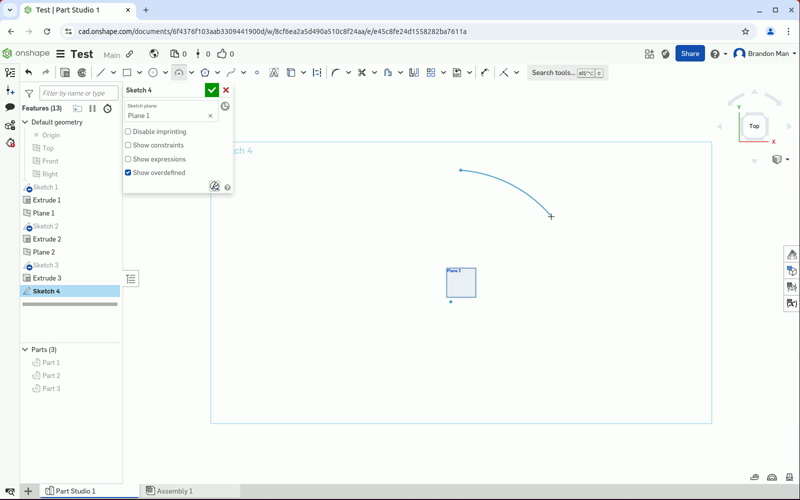
click(551, 216)
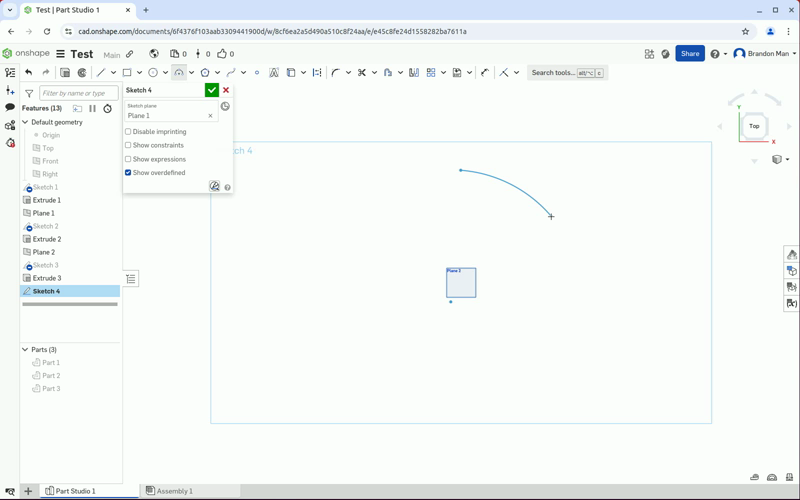
mouse_move(511, 182)
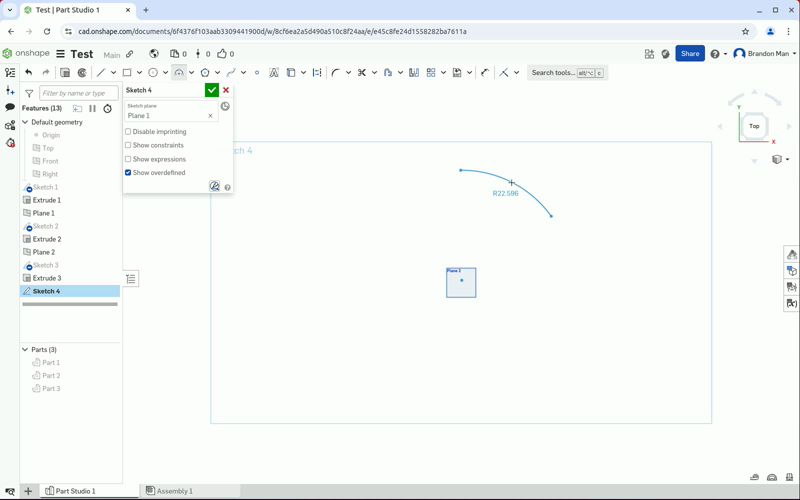
click(511, 182)
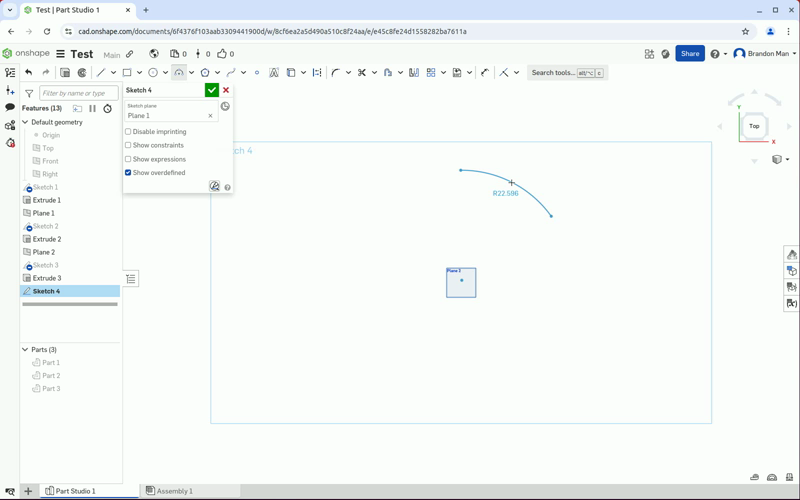
key_up(shift)
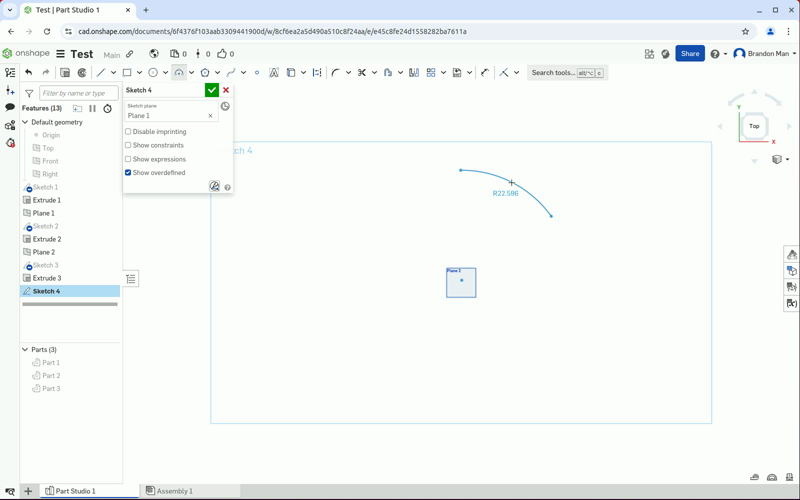
key(esc)
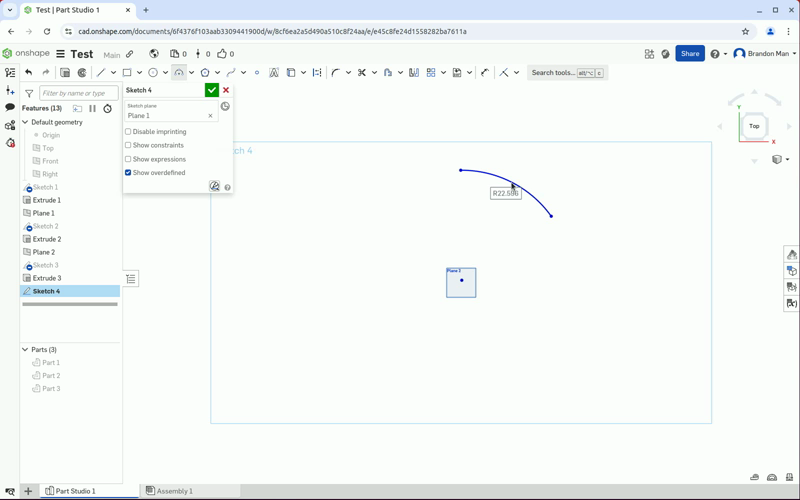
key(l)
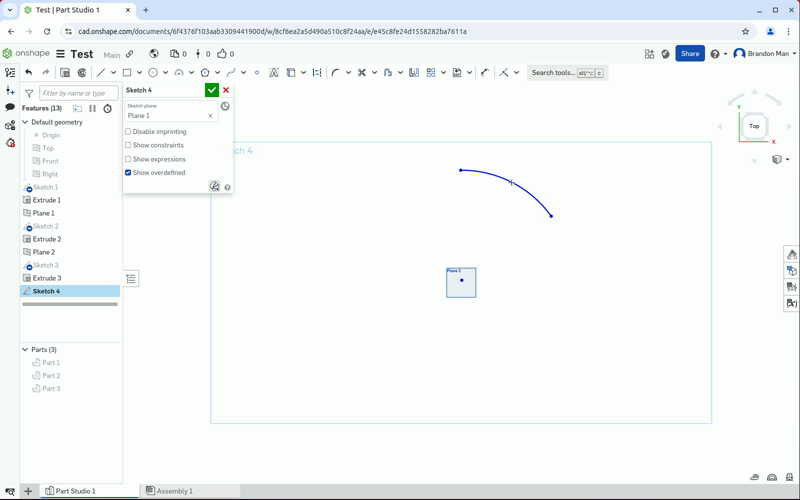
mouse_move(551, 216)
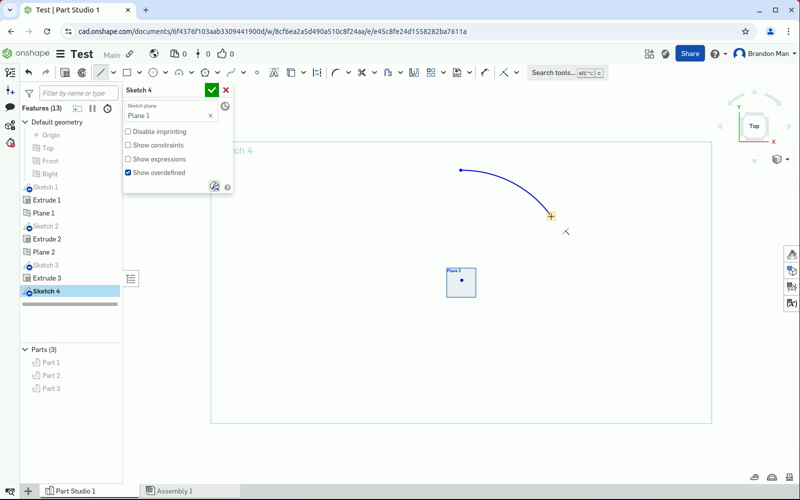
click(551, 216)
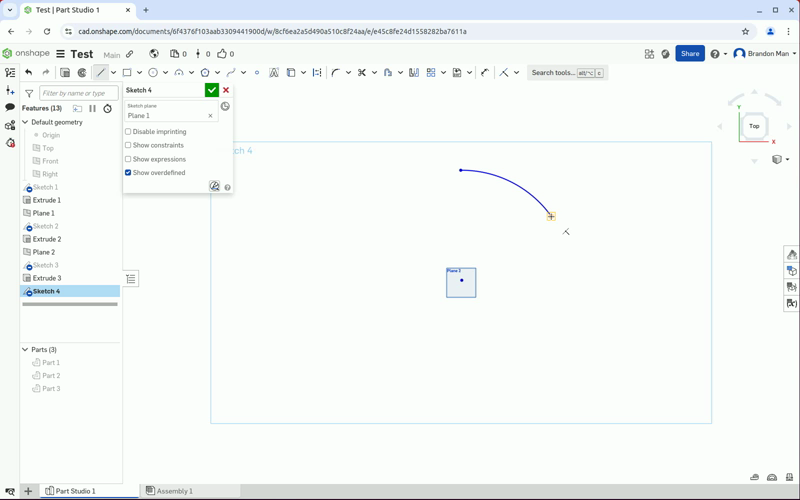
key_down(shift)
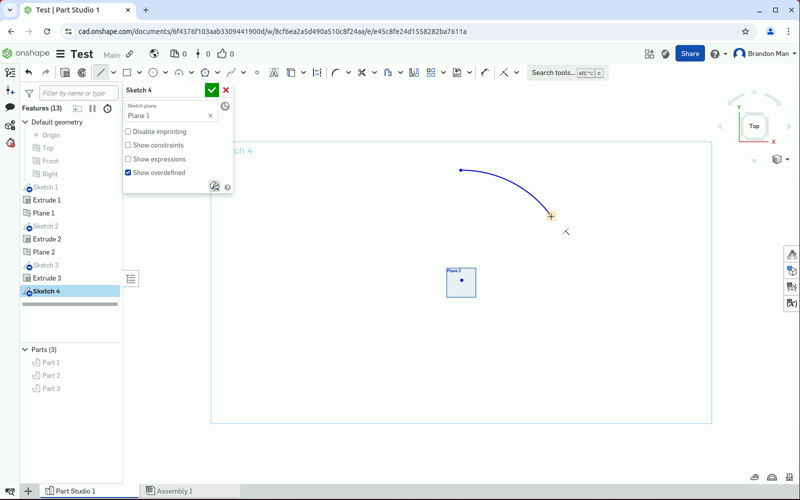
mouse_move(581, 216)
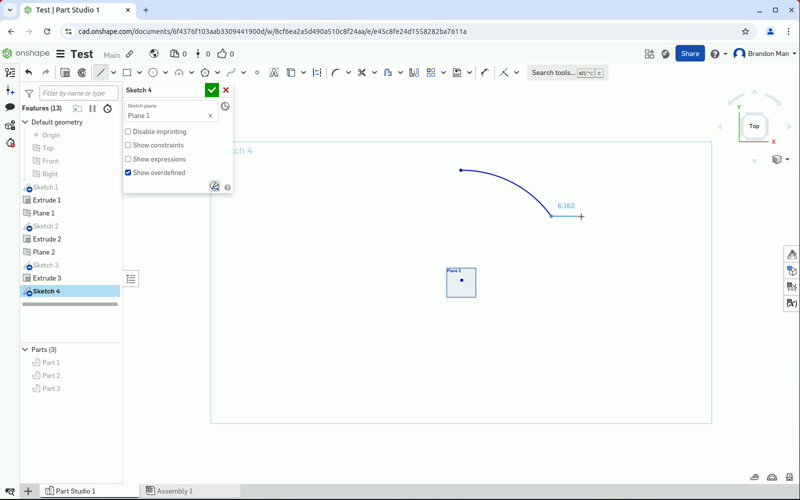
mouse_move(551, 164)
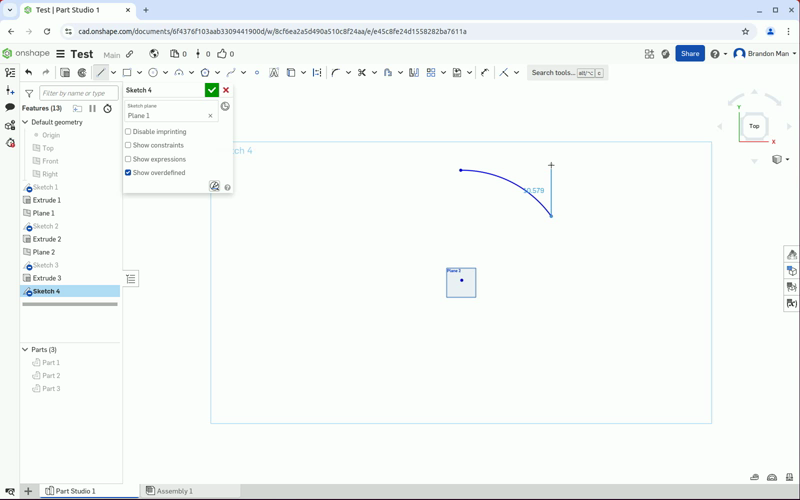
click(551, 164)
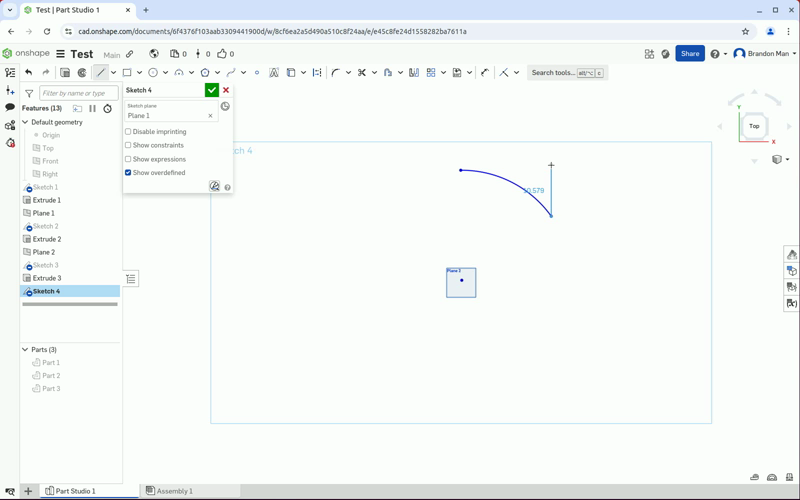
key_up(shift)
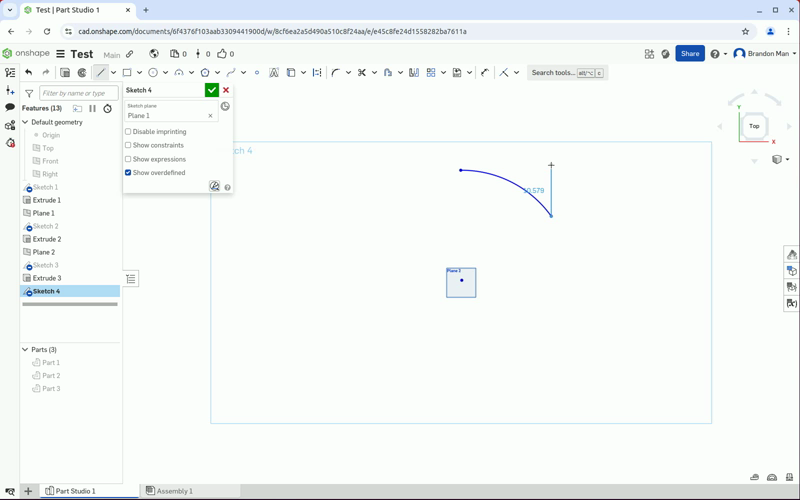
key_down(shift)
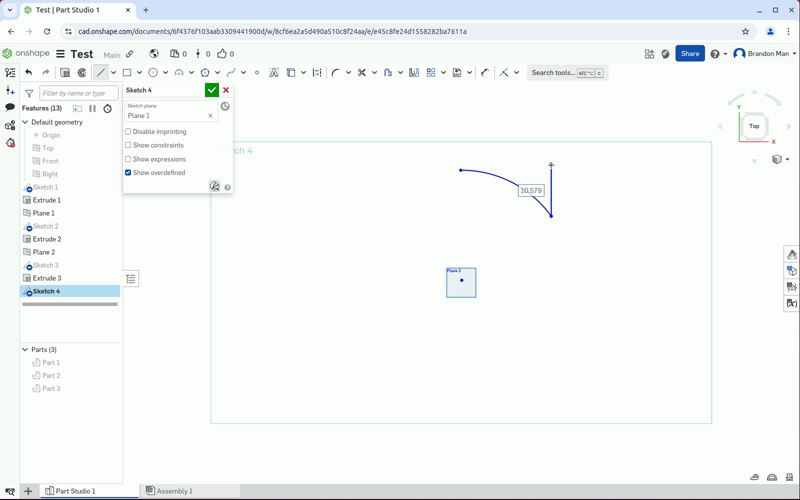
mouse_move(460, 164)
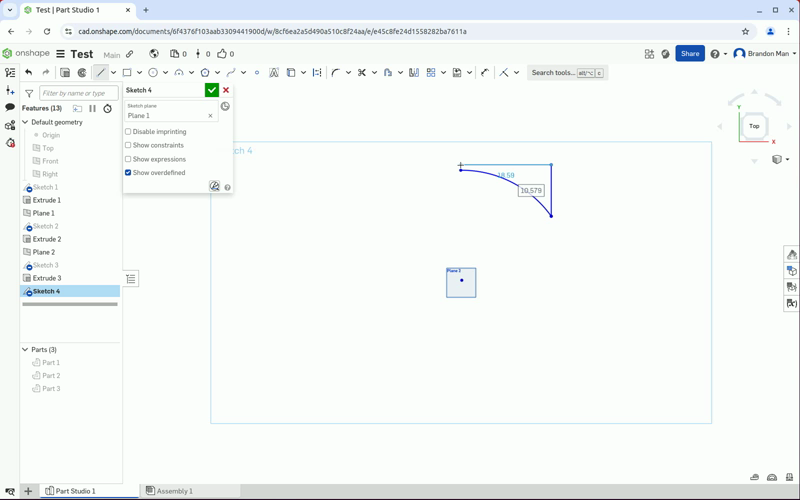
click(460, 164)
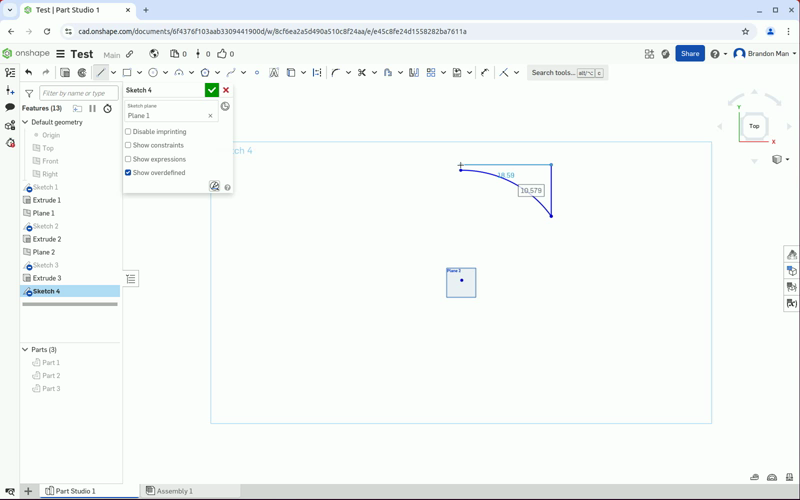
key_up(shift)
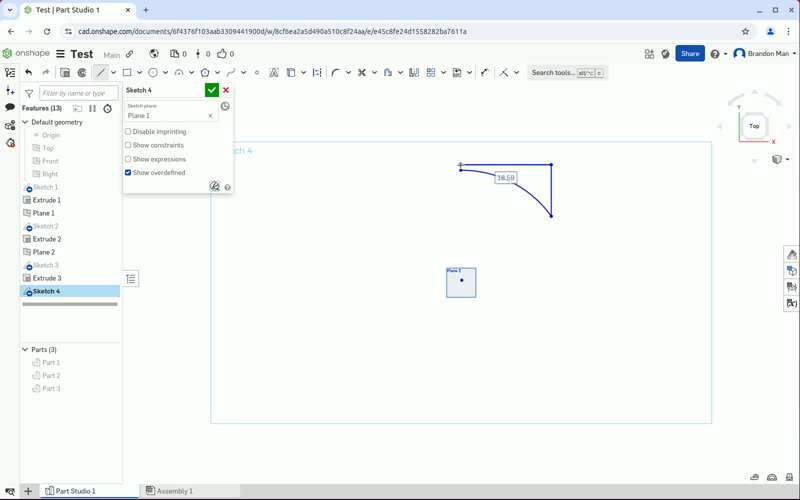
mouse_move(490, 164)
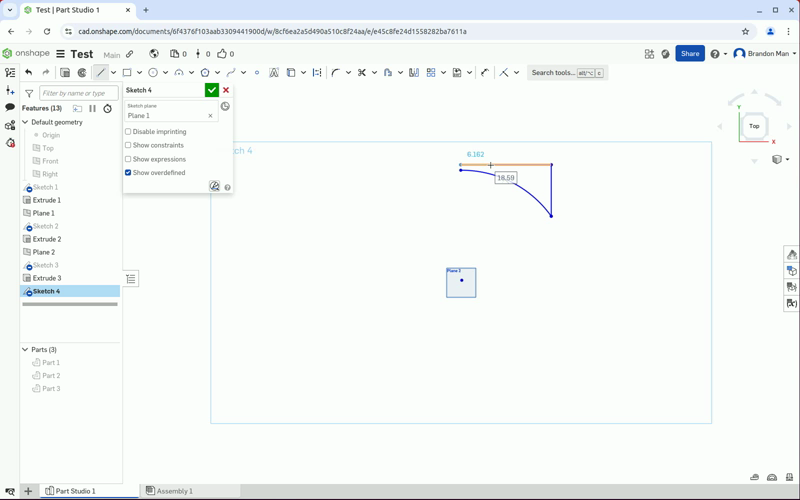
key_down(shift)
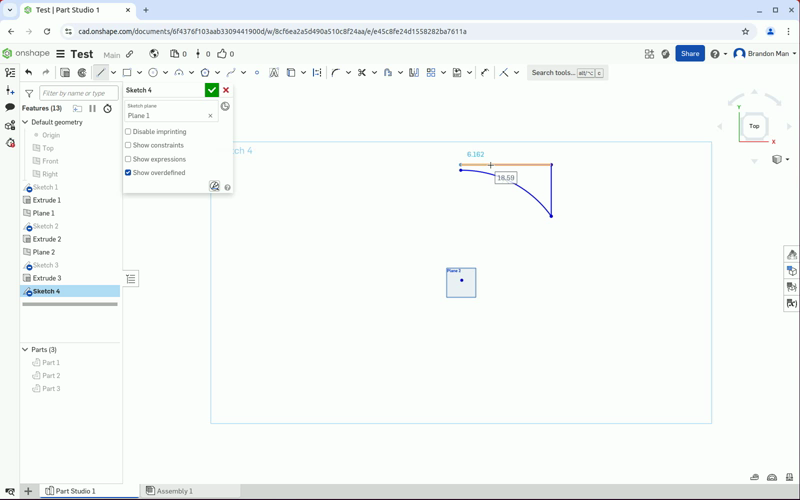
mouse_move(460, 170)
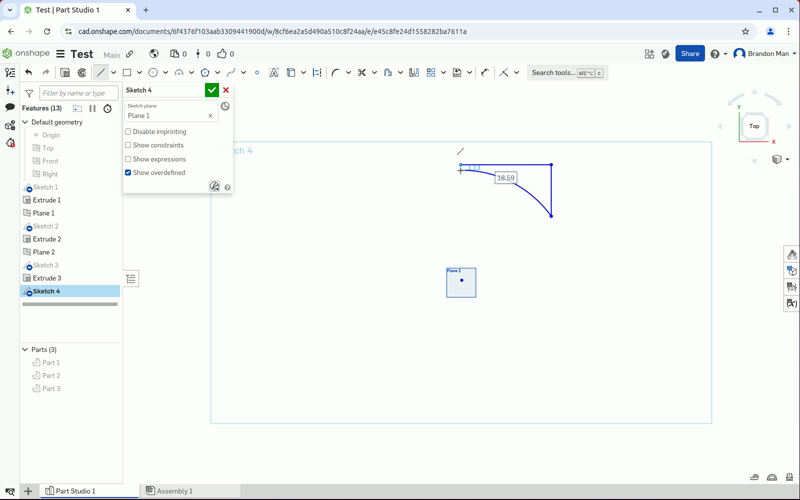
scroll(6)
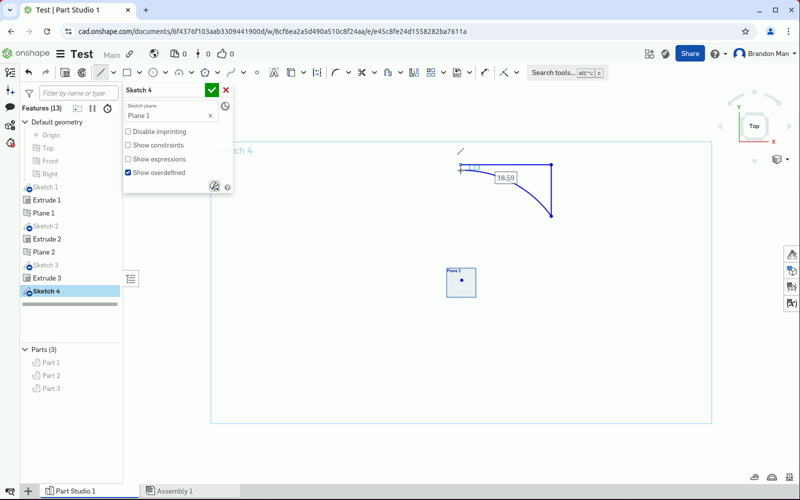
scroll(6)
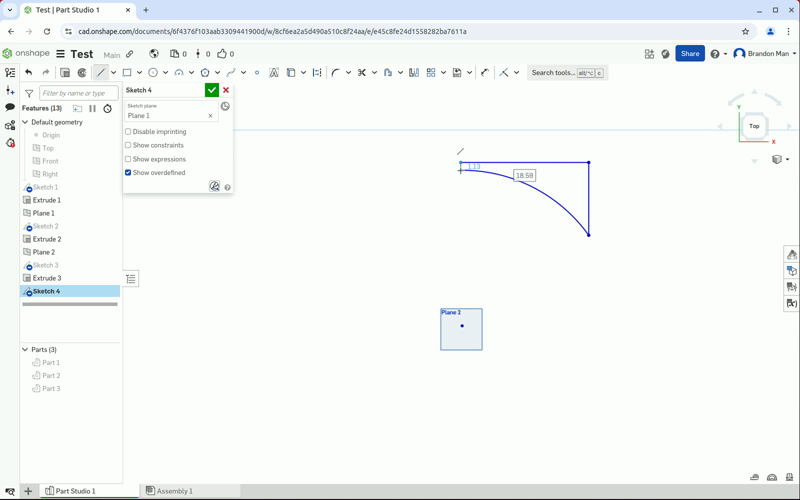
scroll(6)
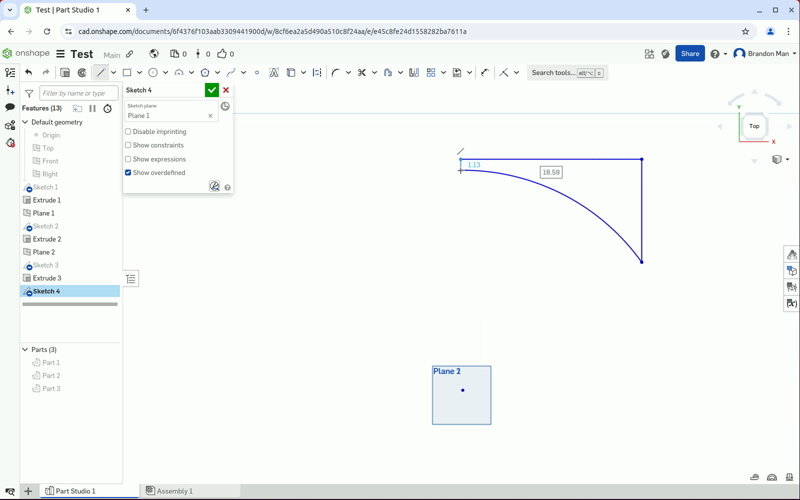
scroll(6)
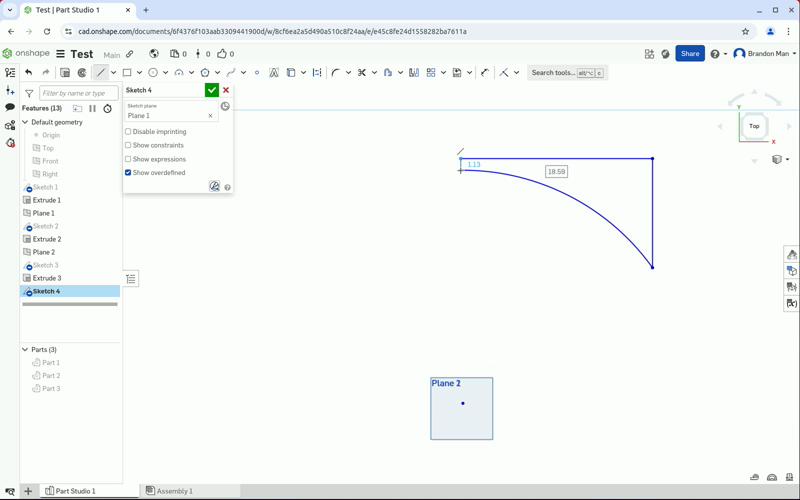
scroll(6)
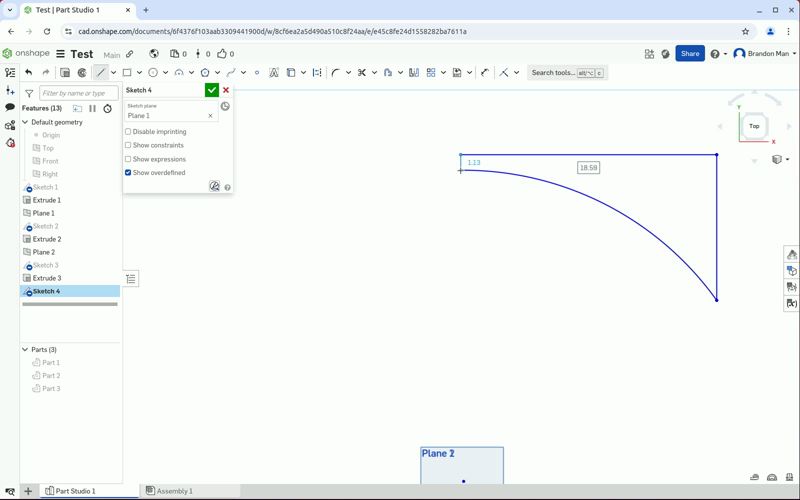
scroll(6)
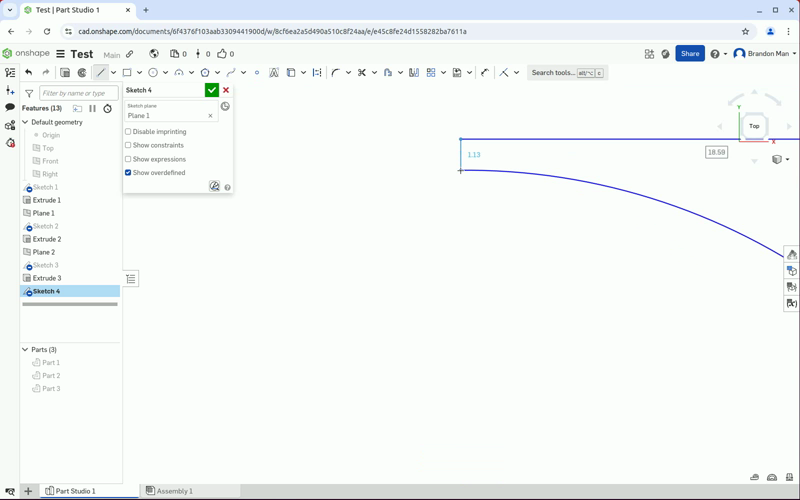
scroll(6)
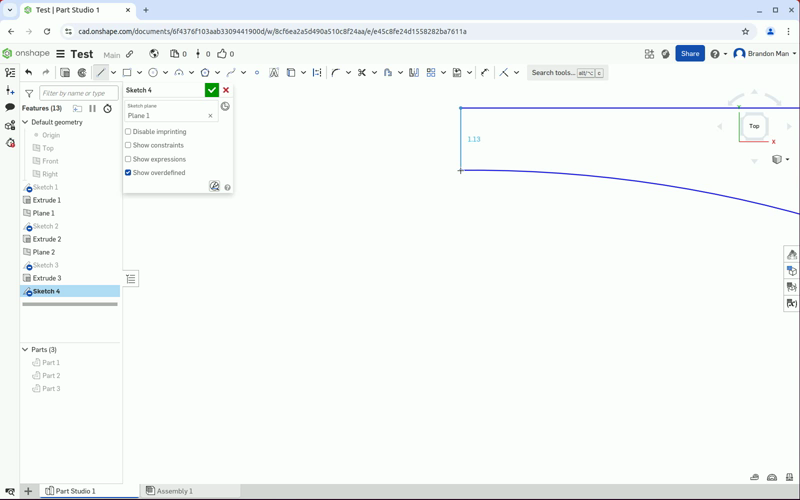
key_up(shift)
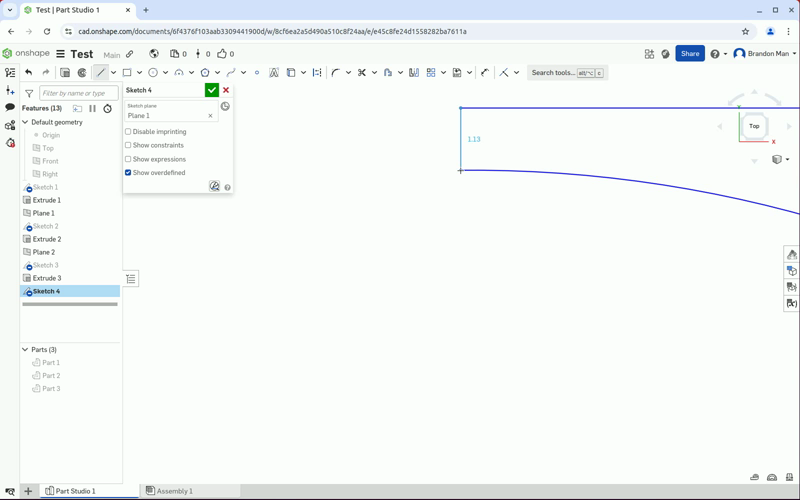
click(460, 170)
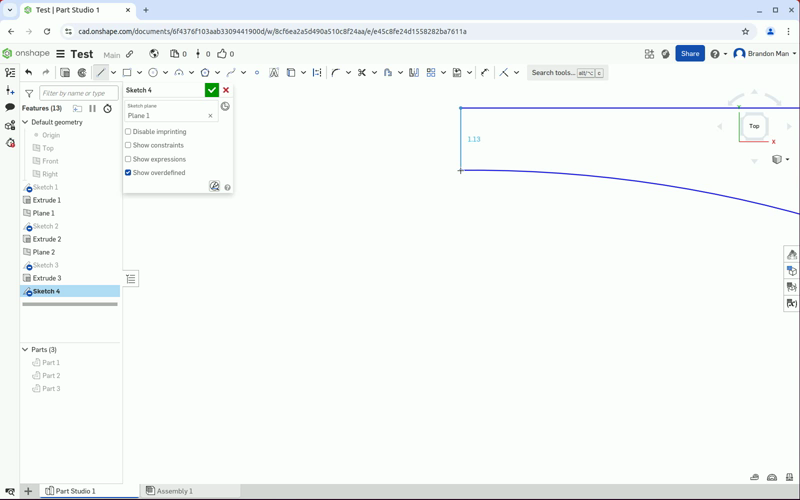
scroll(-6)
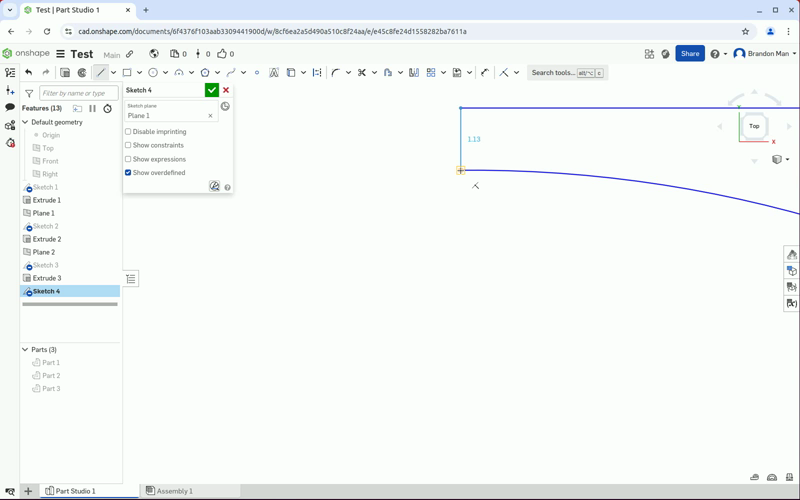
scroll(-6)
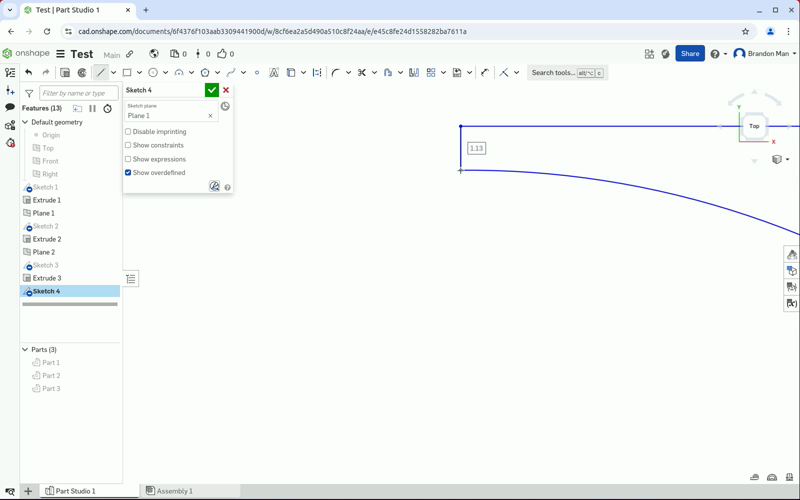
scroll(-6)
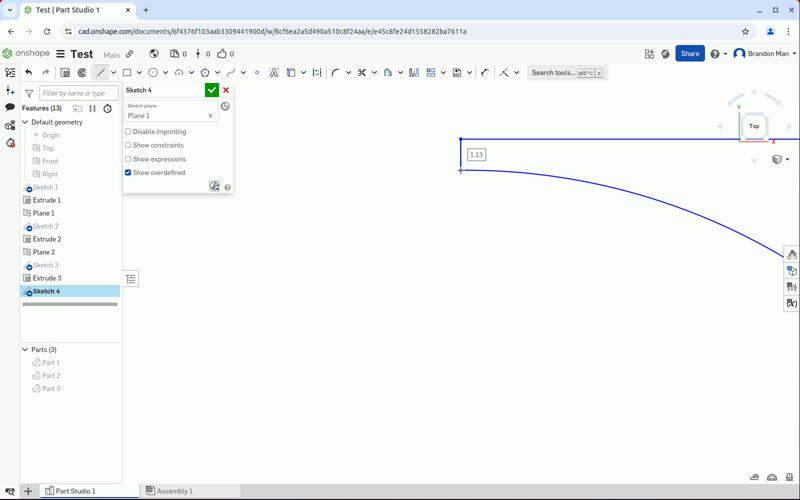
scroll(-6)
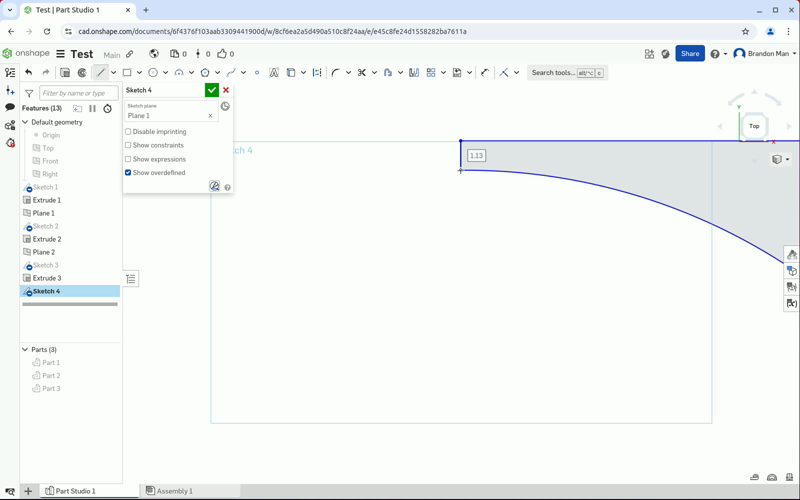
scroll(-6)
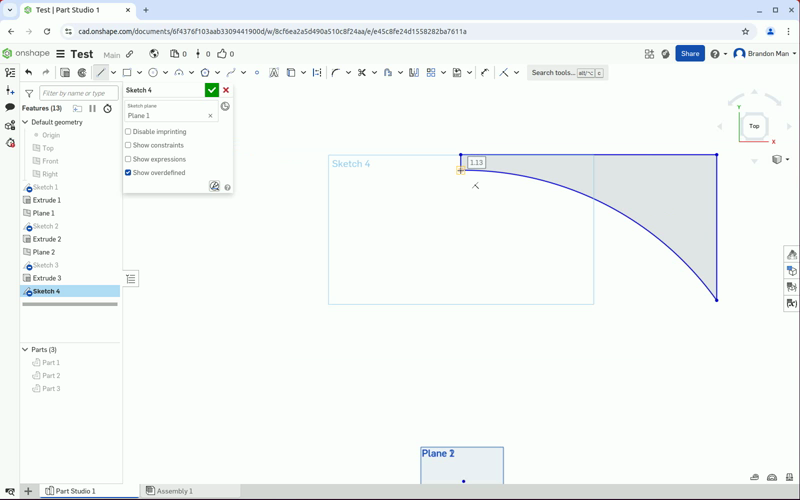
scroll(-6)
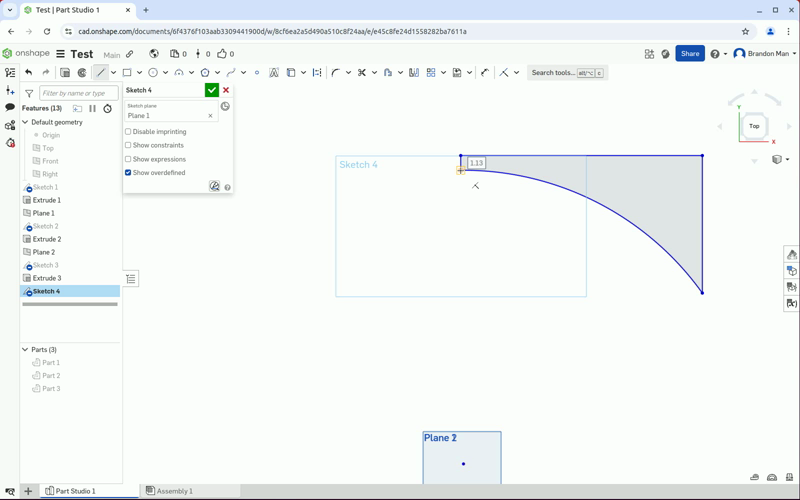
scroll(-6)
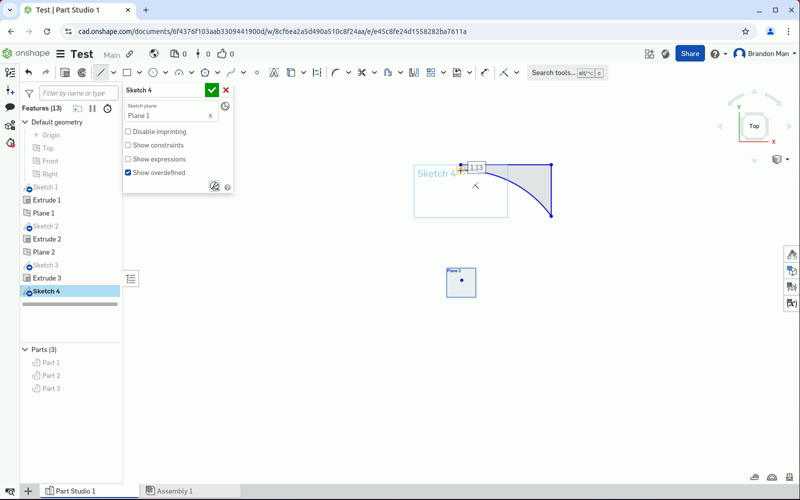
key(esc)
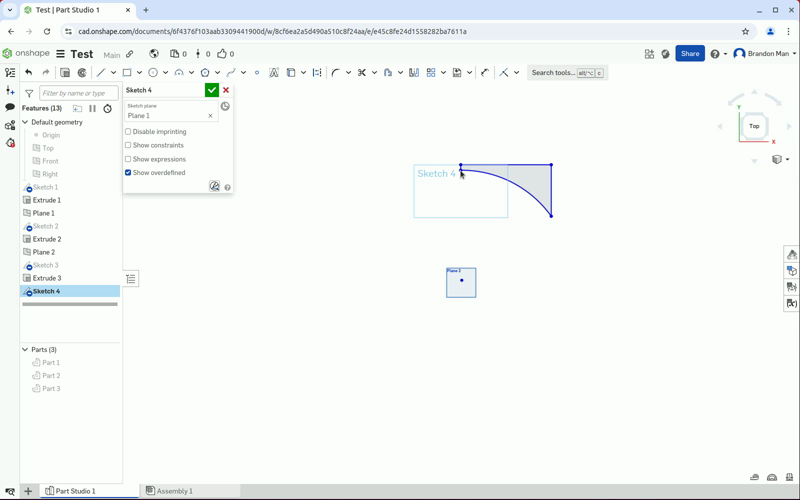
mouse_move(494, 166)
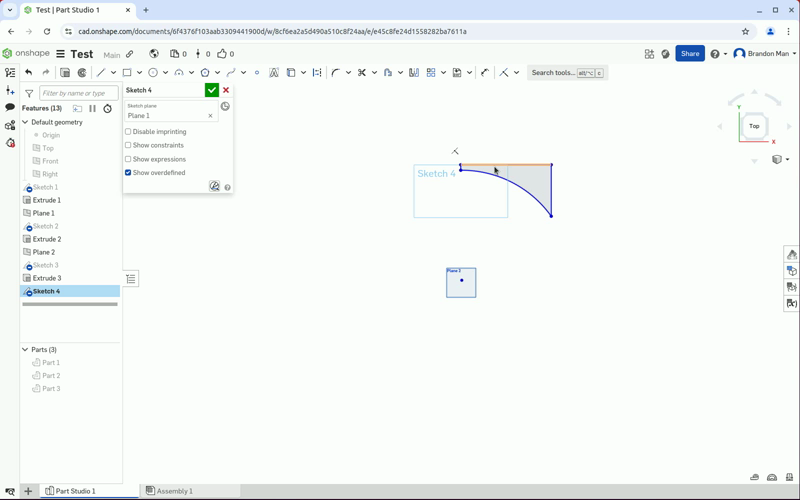
scroll(6)
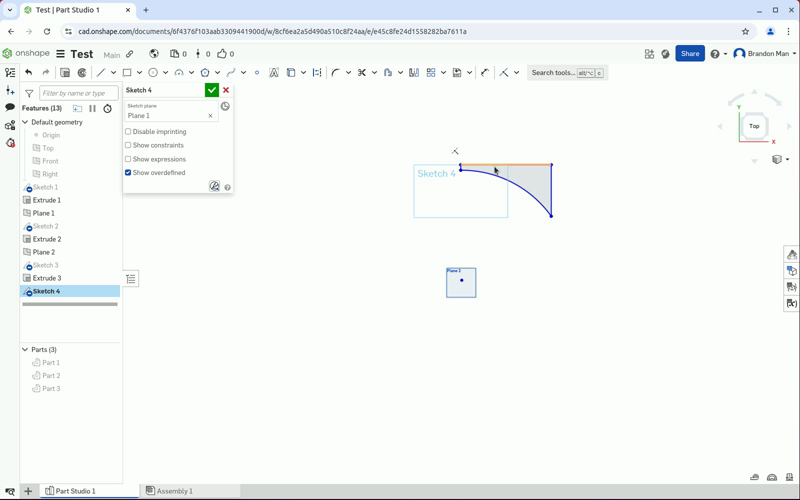
scroll(6)
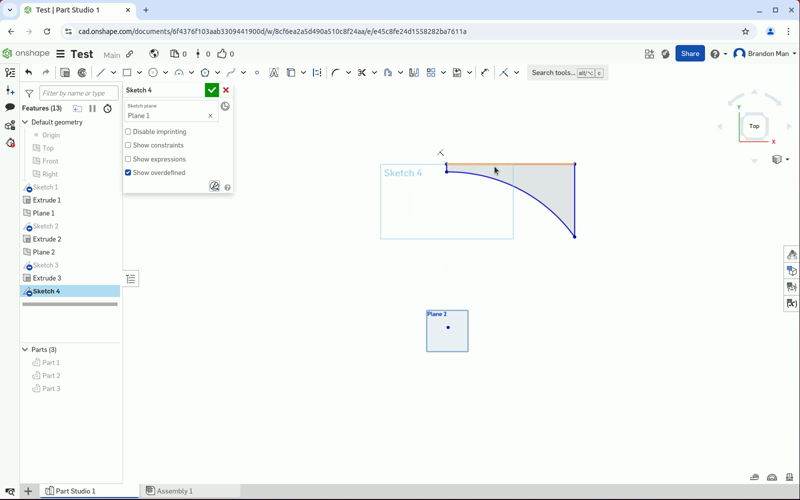
scroll(6)
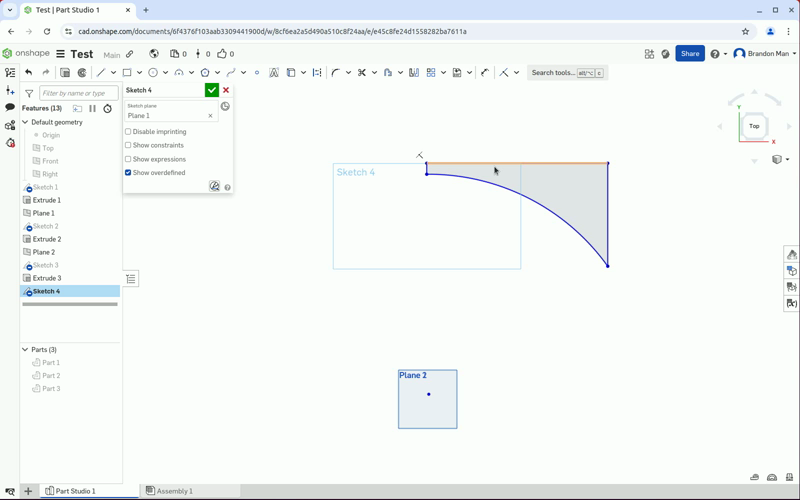
scroll(6)
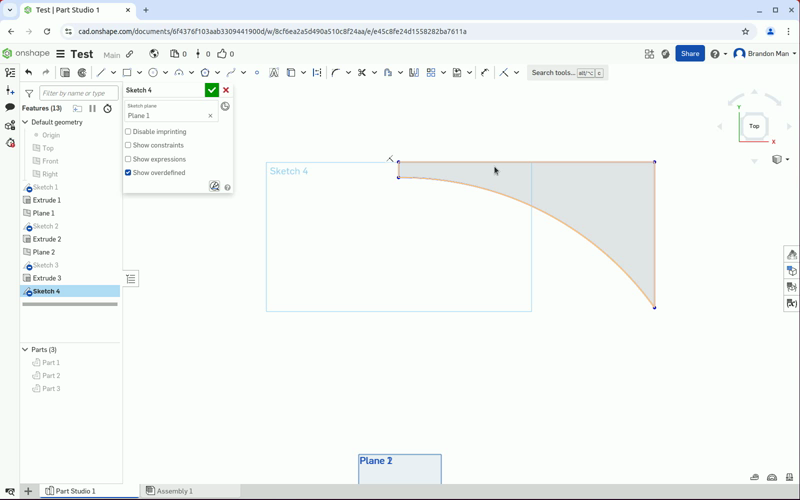
scroll(6)
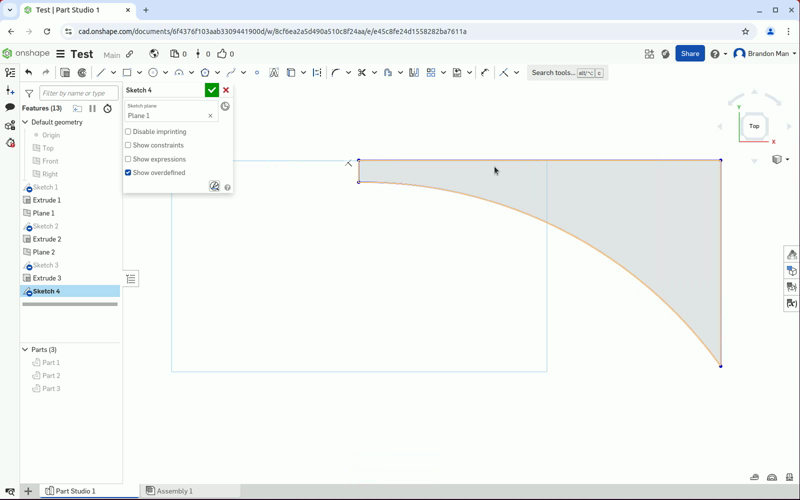
scroll(6)
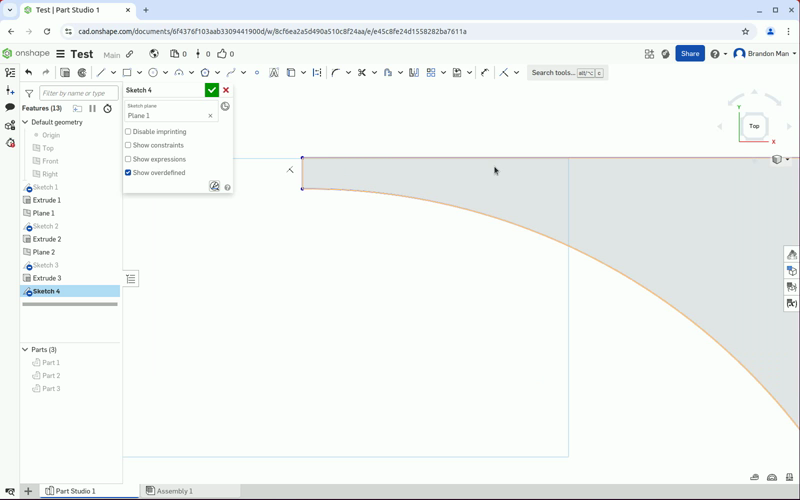
scroll(6)
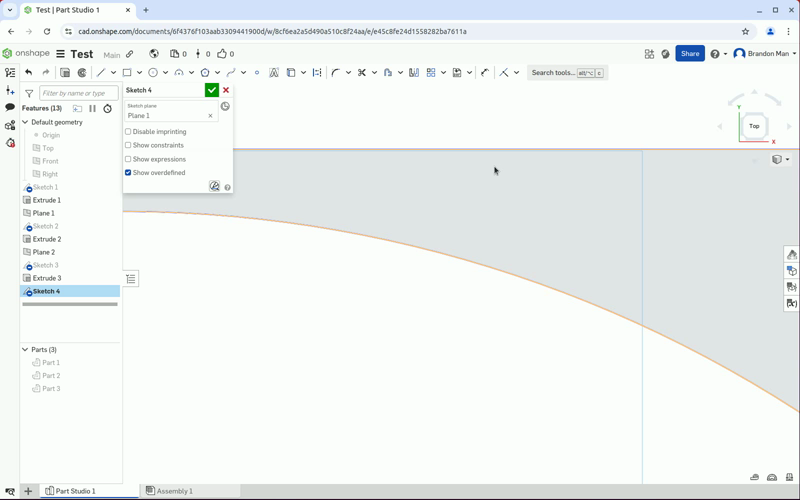
click(494, 166)
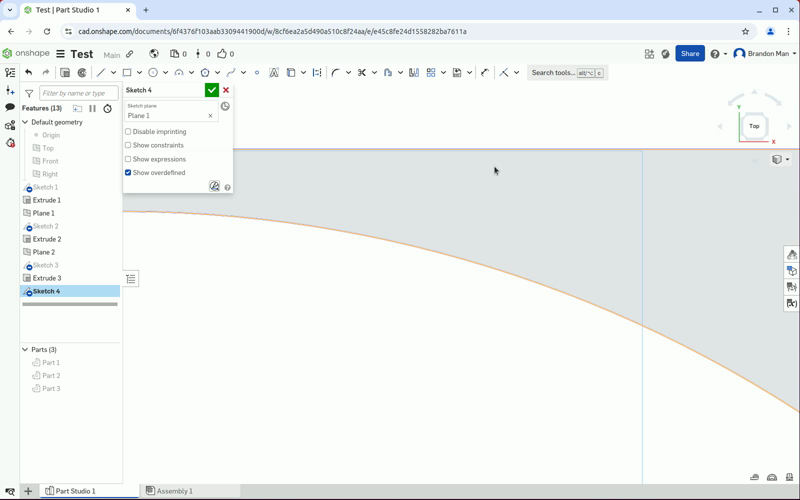
scroll(-6)
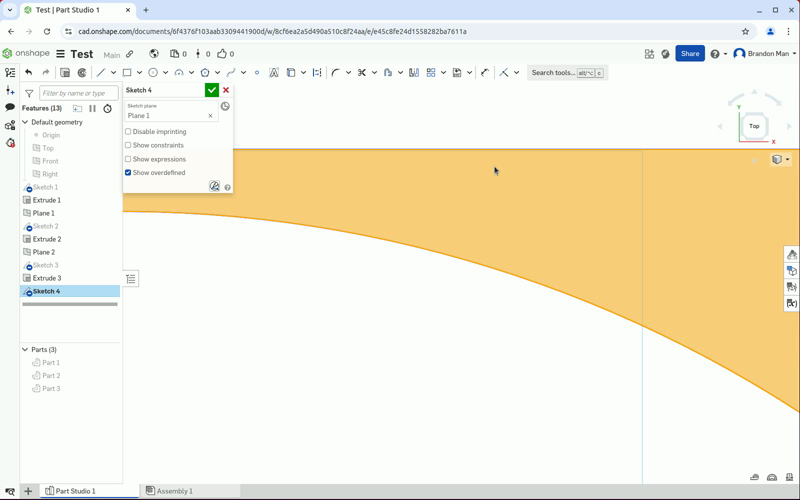
scroll(-6)
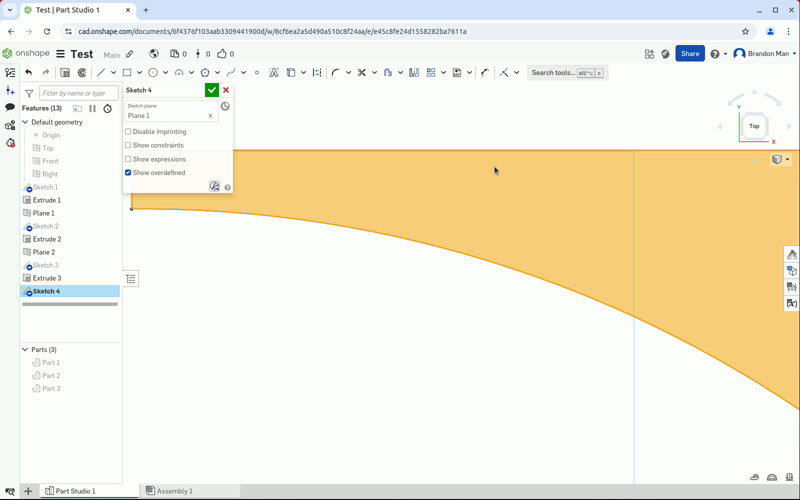
scroll(-6)
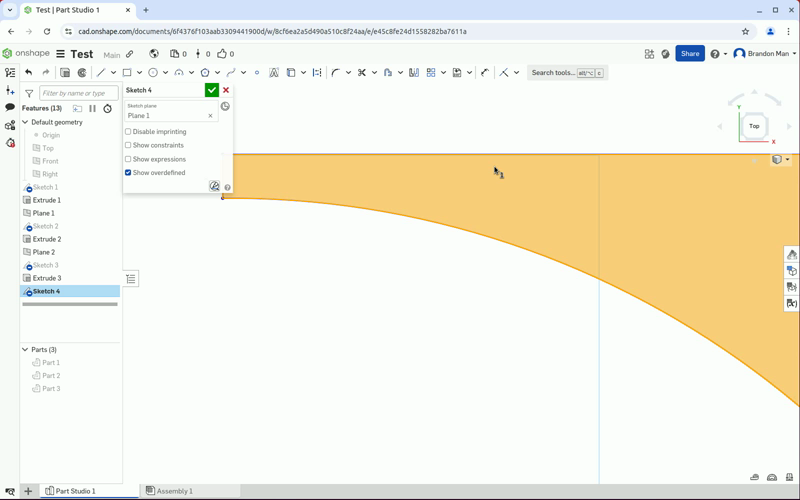
scroll(-6)
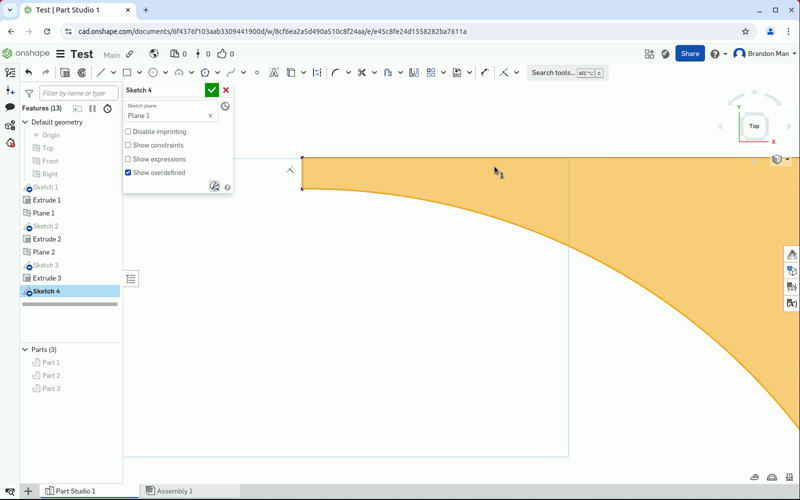
scroll(-6)
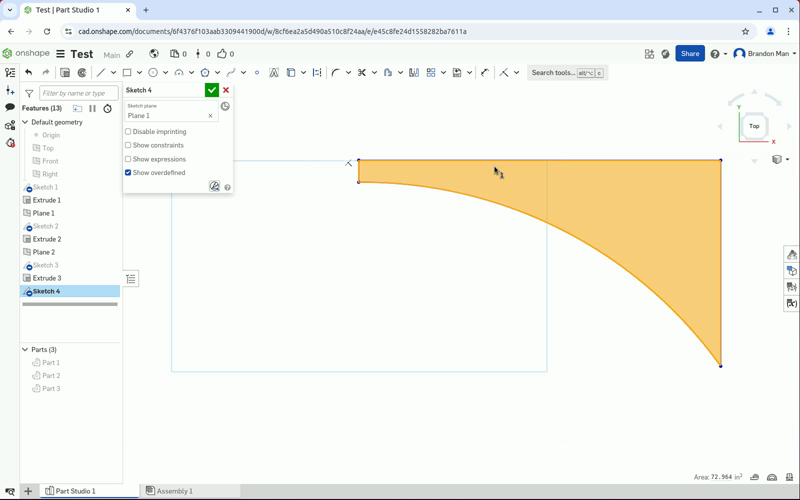
scroll(-6)
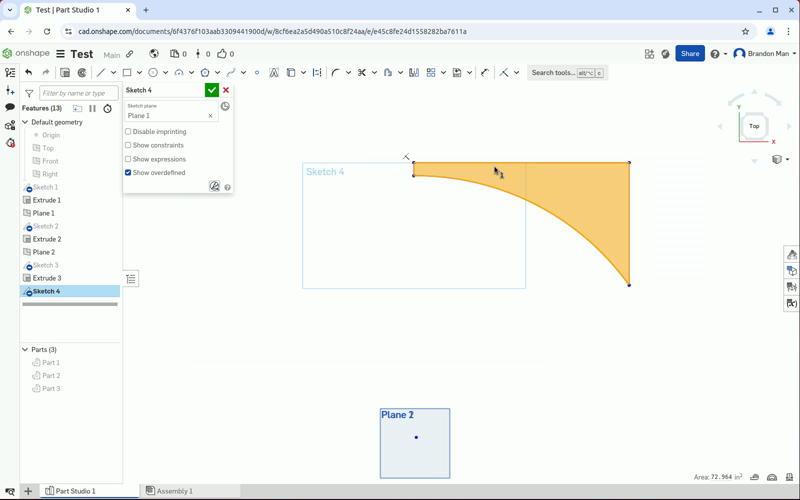
scroll(-6)
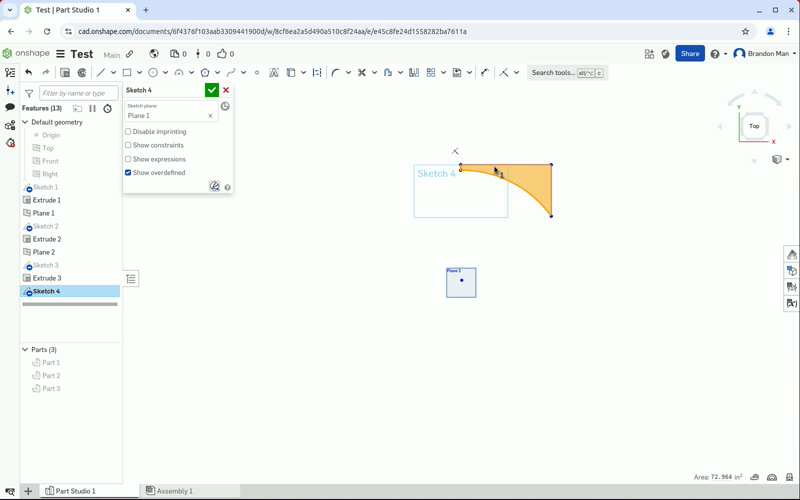
mouse_move(73, 352)
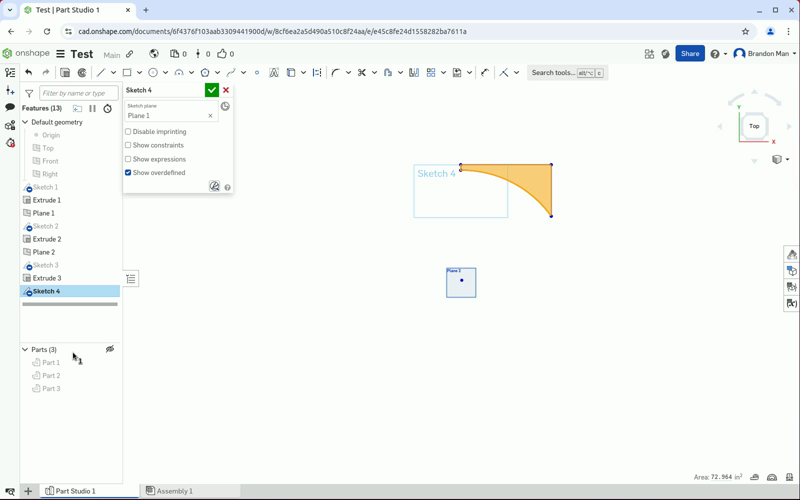
key(shift+y)
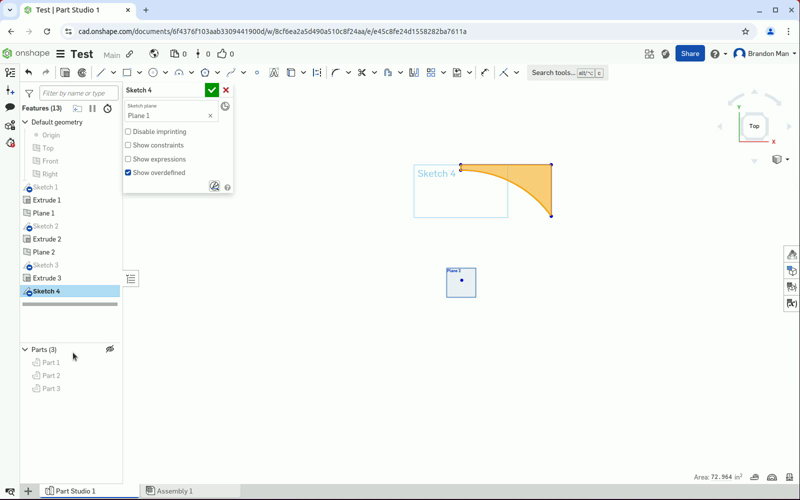
key(shift+e)
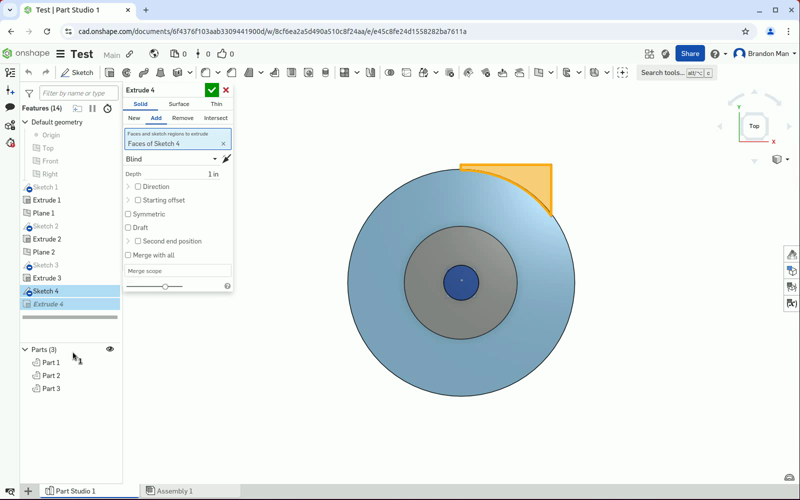
mouse_move(143, 106)
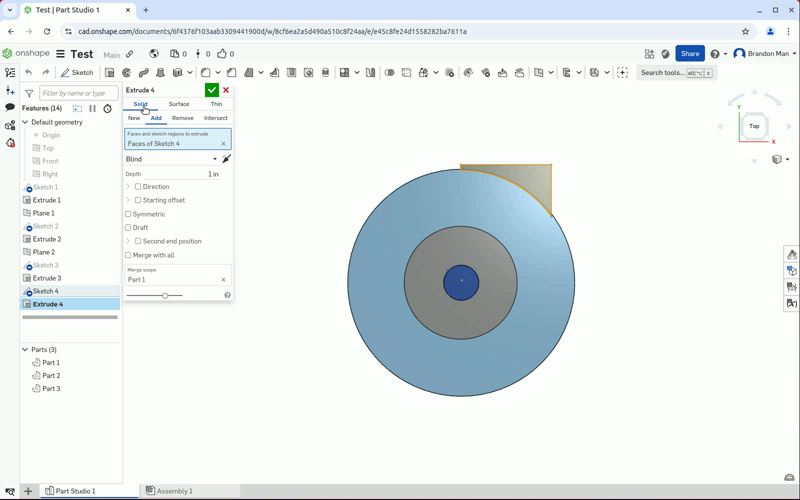
click(143, 106)
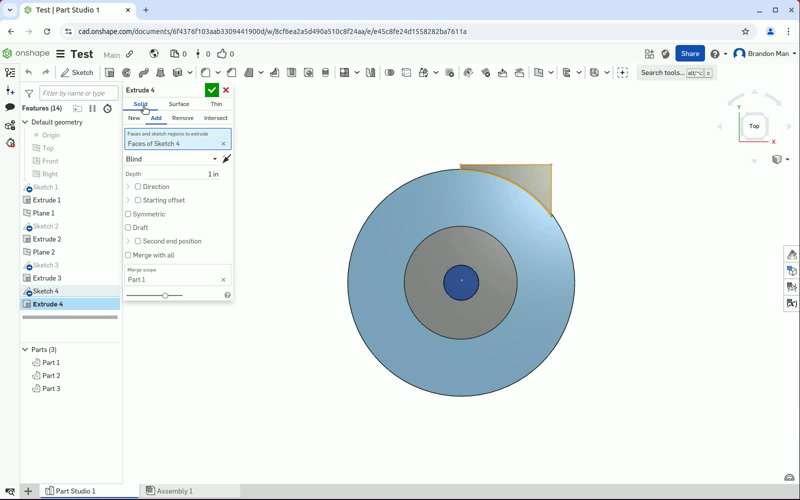
mouse_move(186, 120)
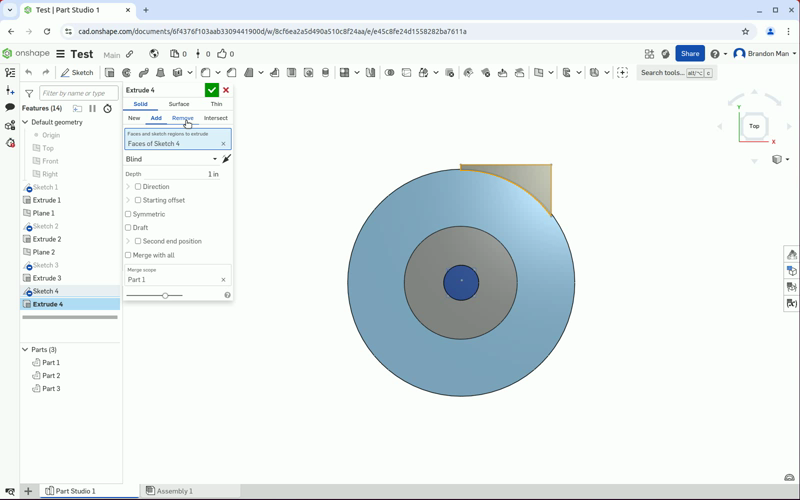
click(186, 120)
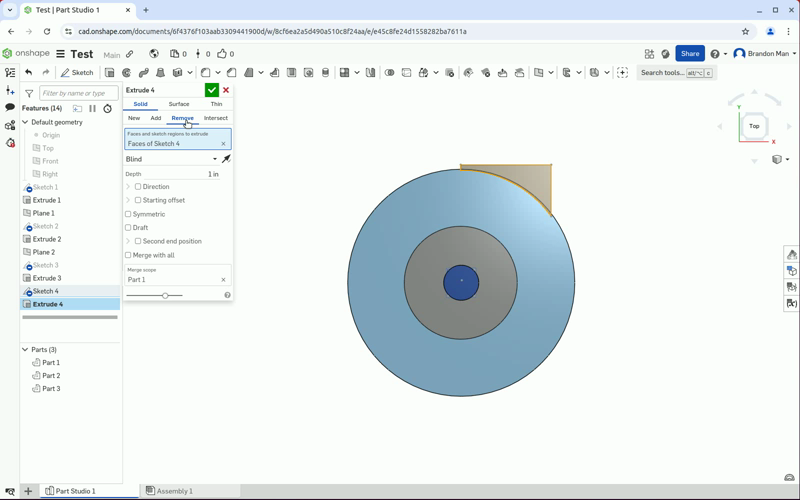
key(tab, 4)
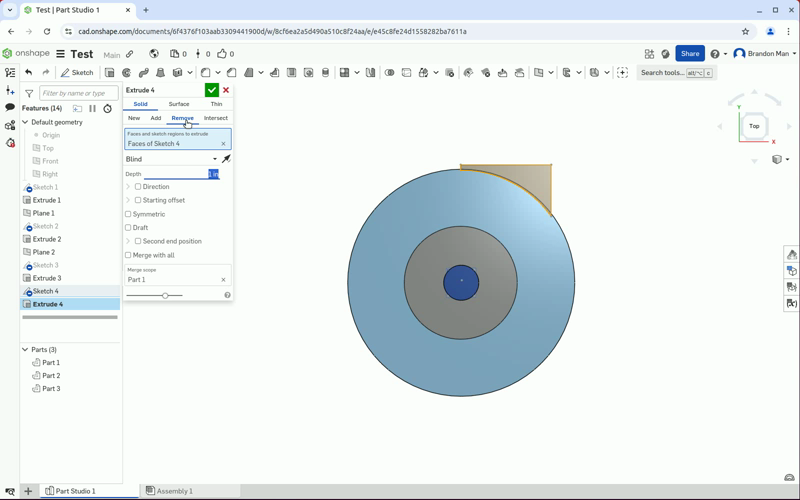
text(28.885)
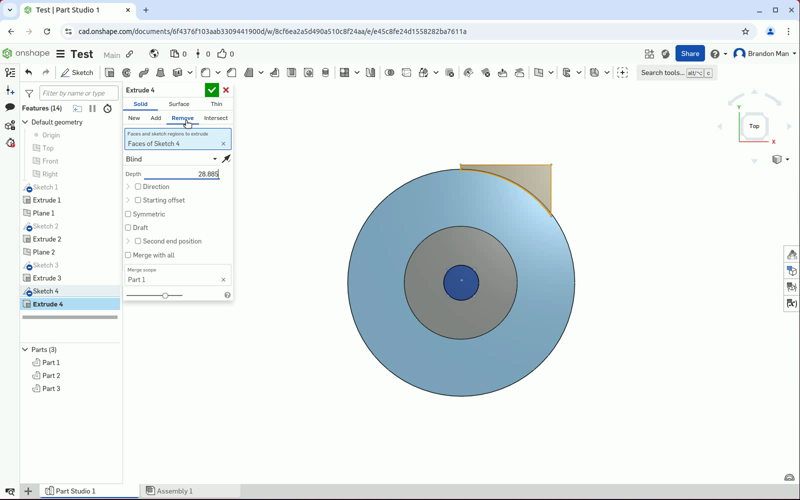
key(tab, 6)
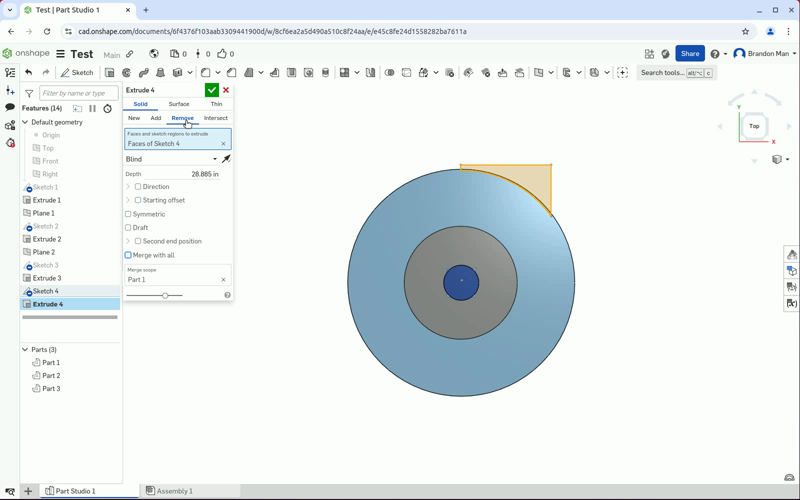
key(space)
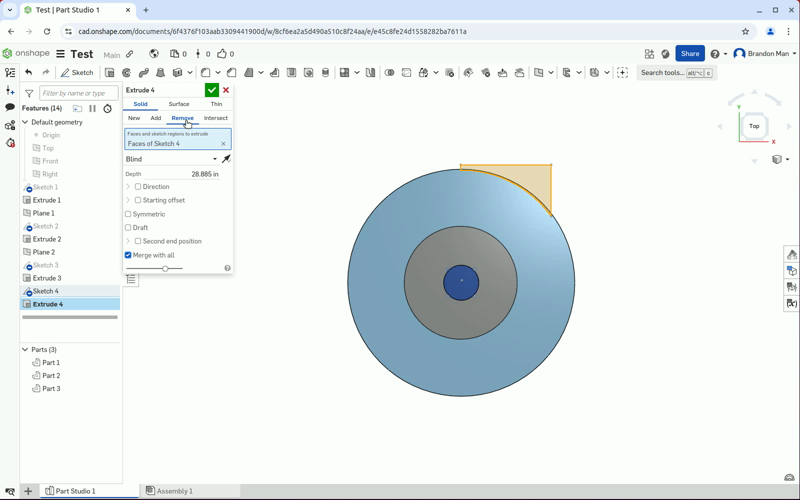
key(enter)
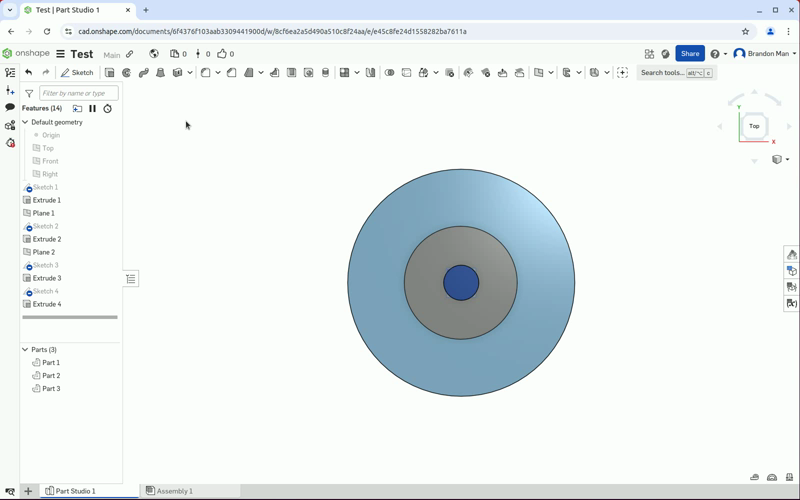
key(shift+h)
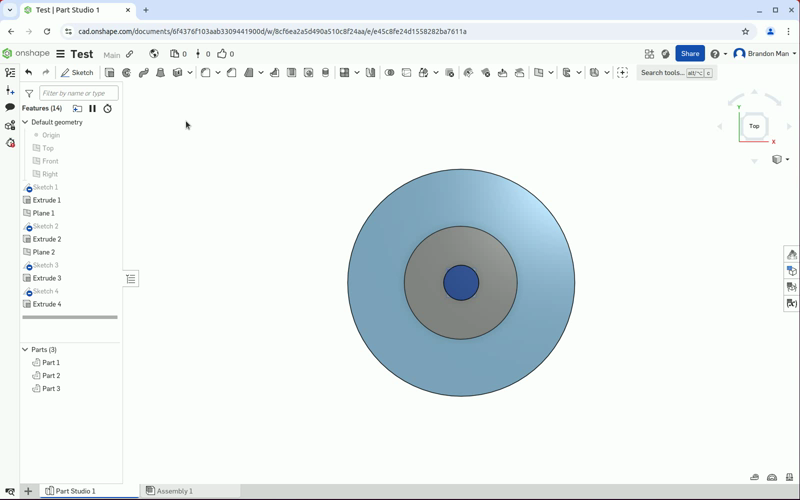
key(shift+h)
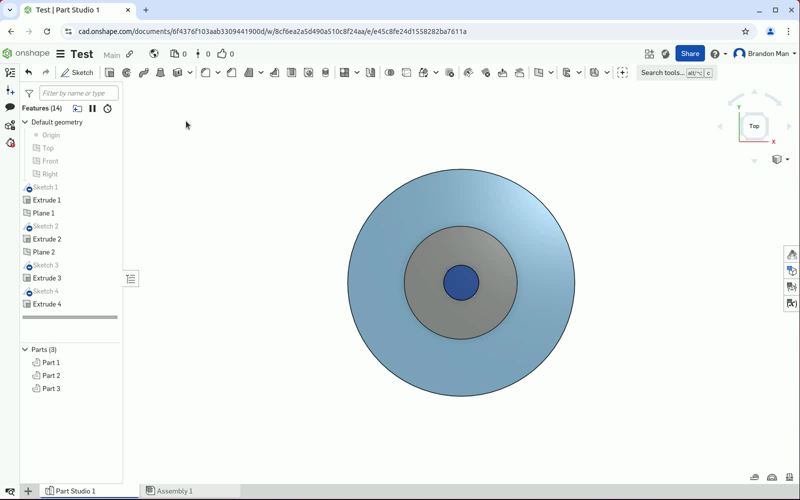
mouse_move(73, 189)
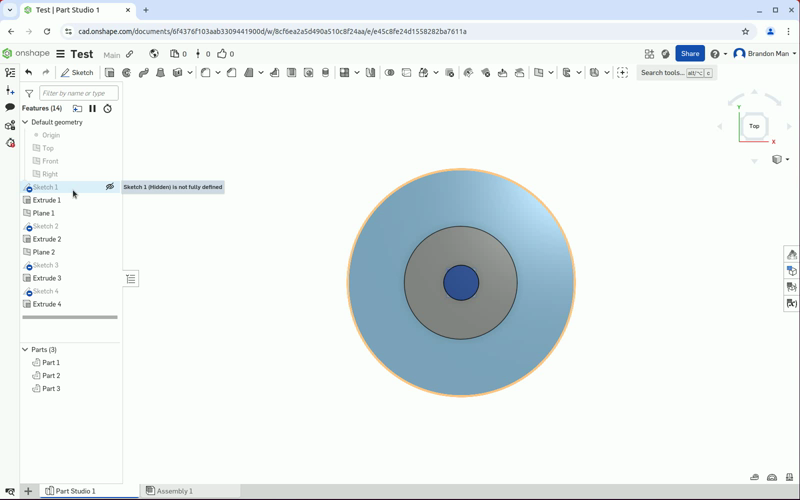
click(73, 189)
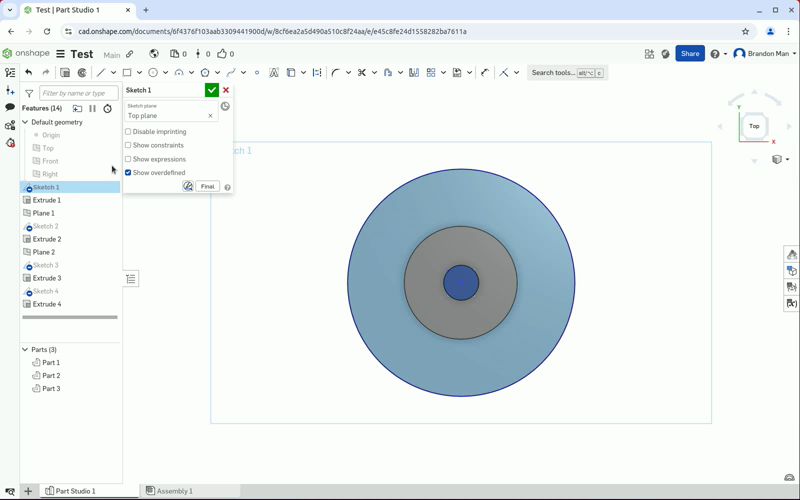
mouse_move(229, 92)
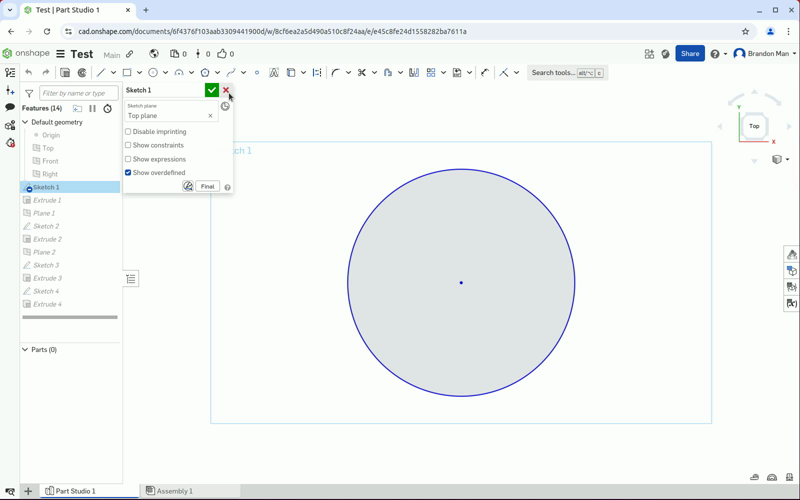
click(229, 92)
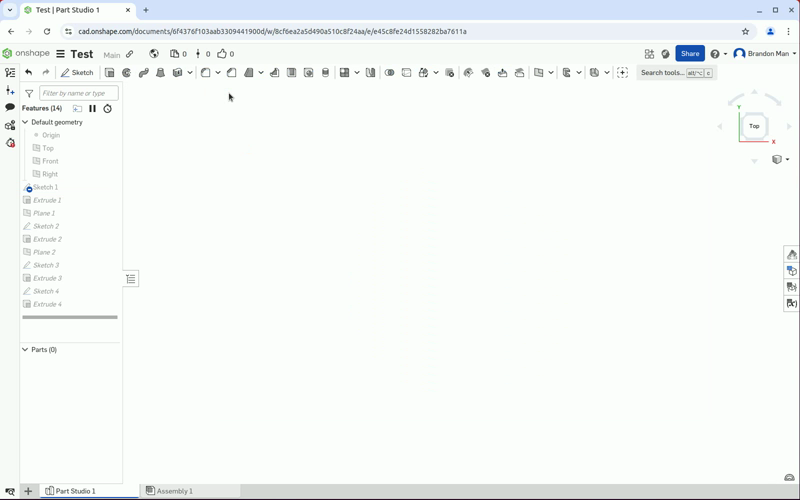
key(shift+s)
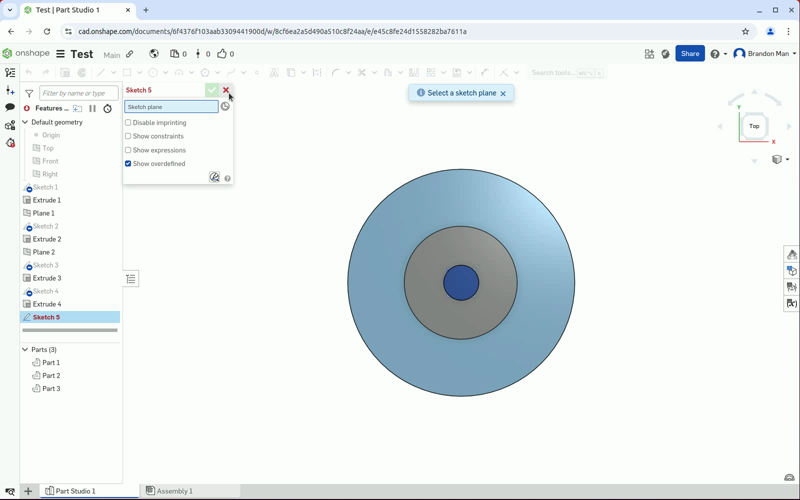
mouse_move(73, 215)
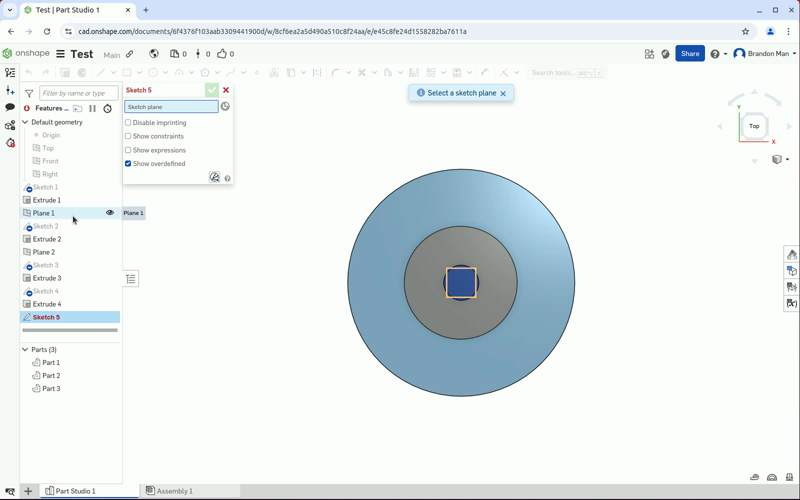
click(73, 215)
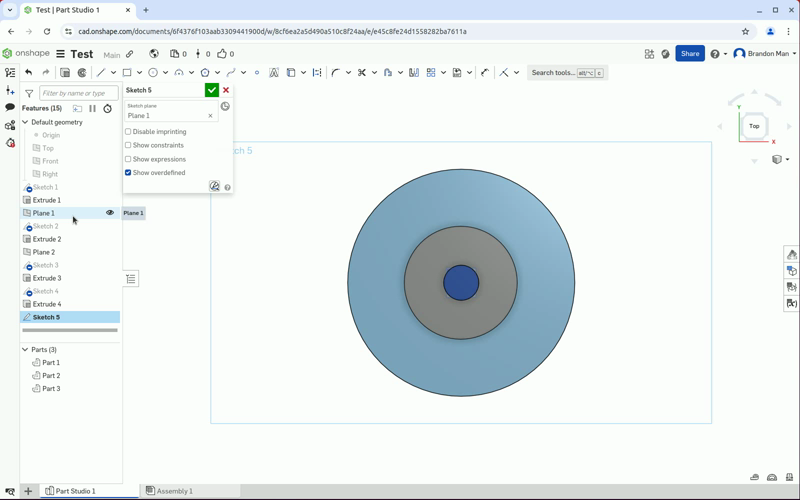
mouse_move(73, 352)
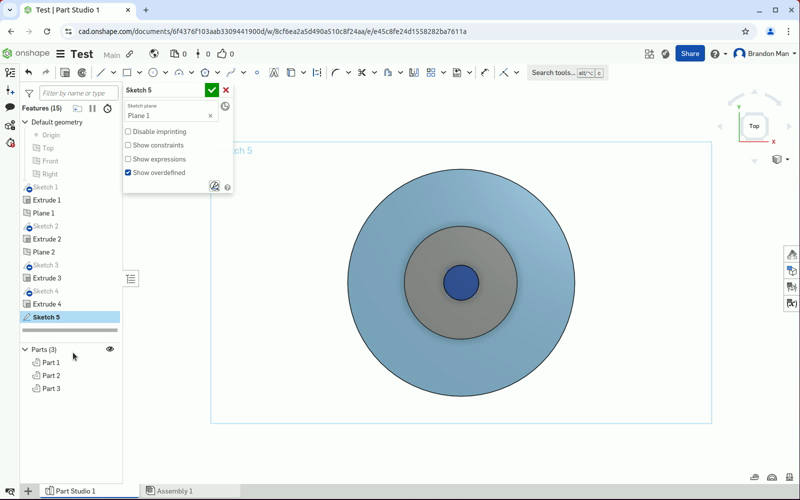
key(y)
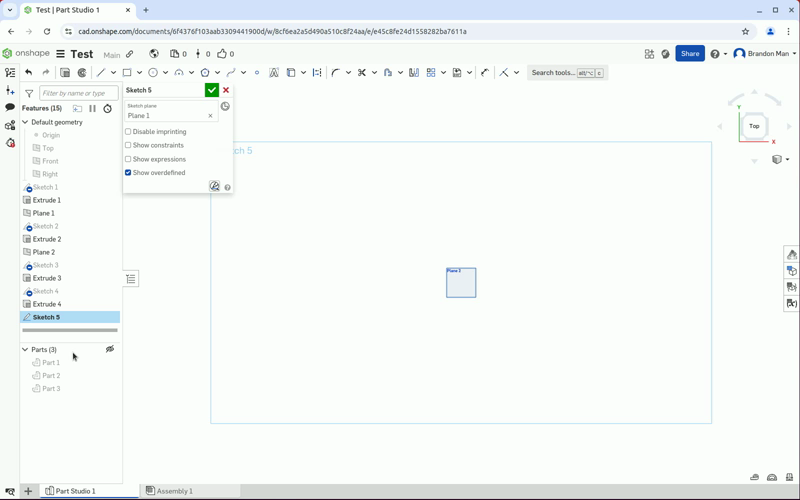
key(a)
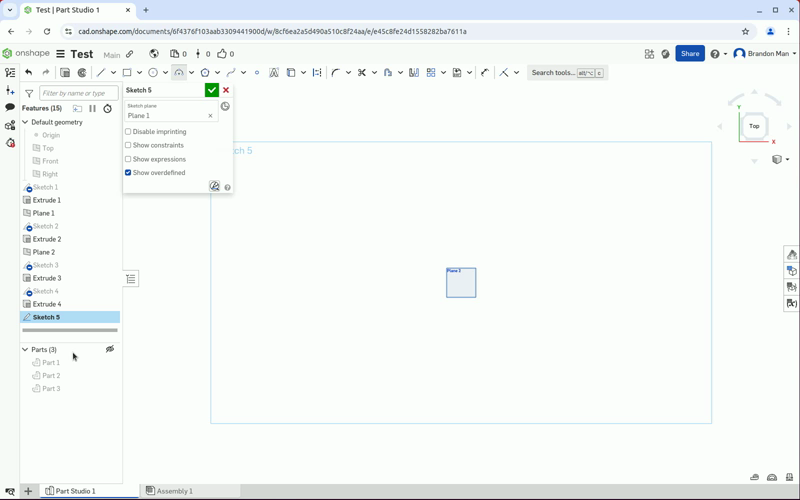
key_down(shift)
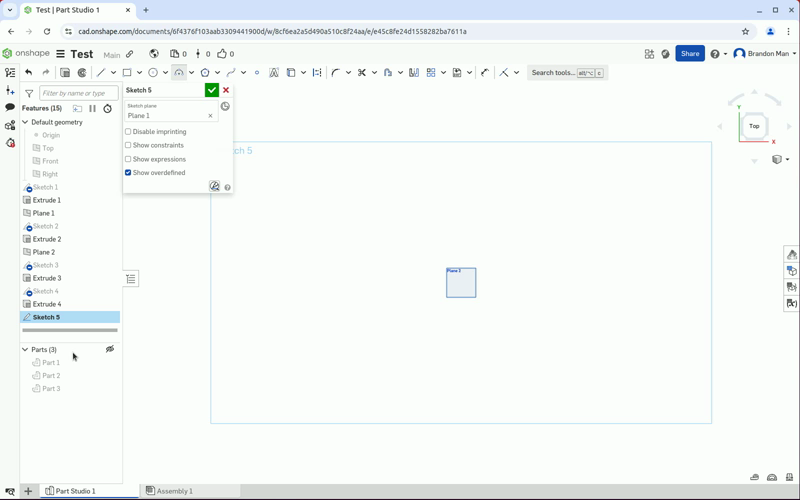
mouse_move(370, 215)
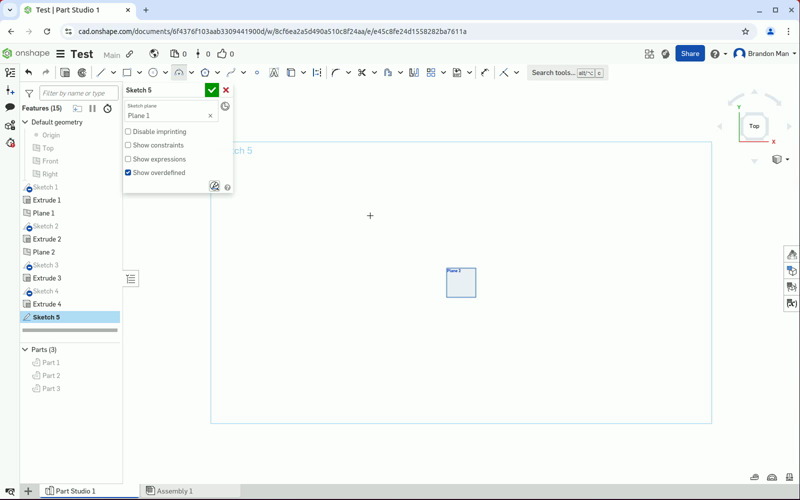
click(370, 215)
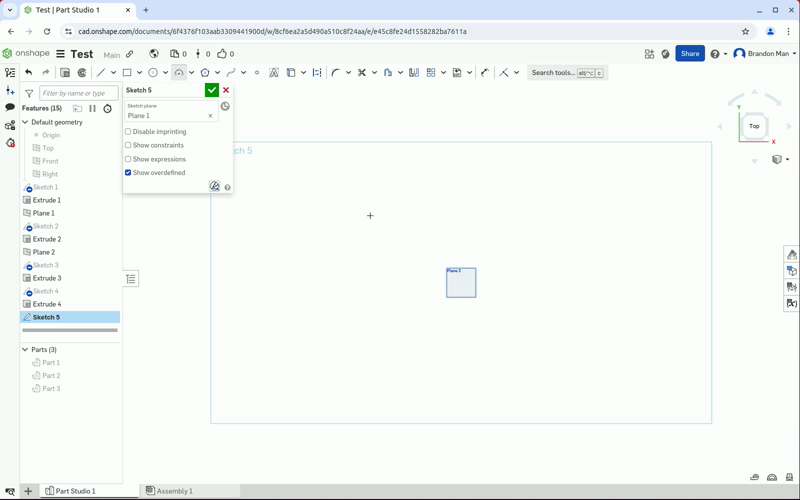
key_up(shift)
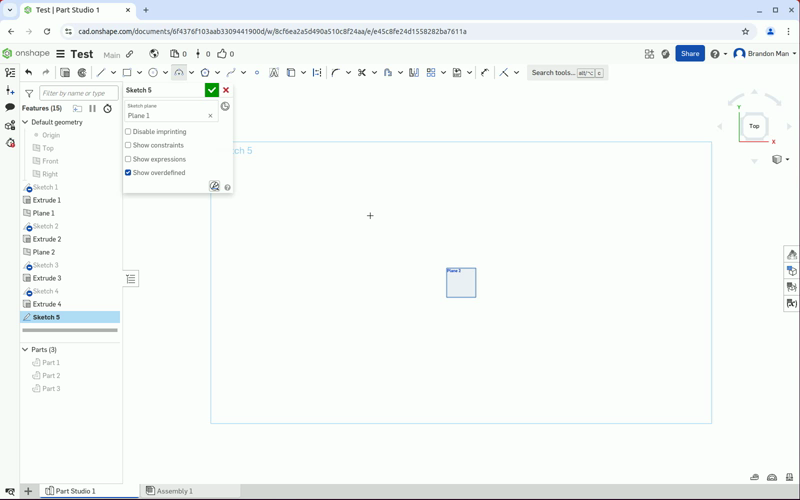
key_down(shift)
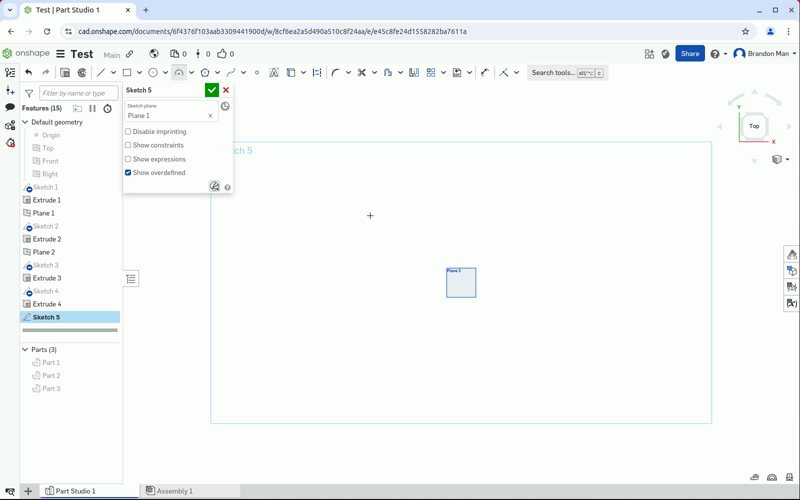
mouse_move(461, 169)
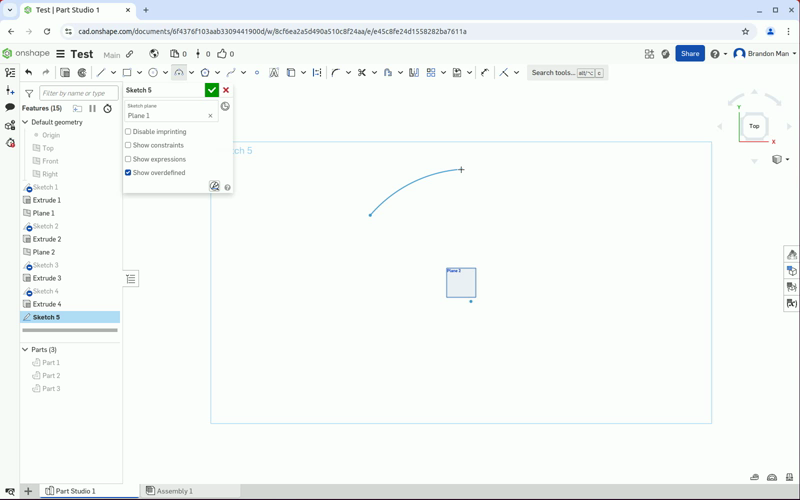
click(461, 169)
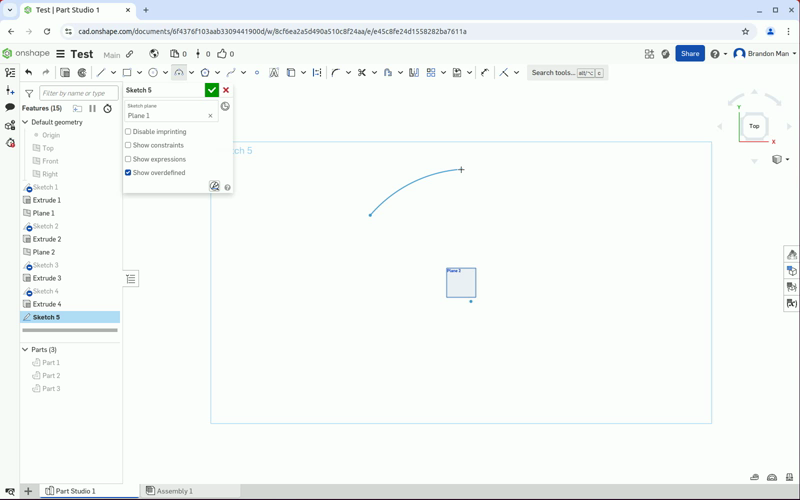
mouse_move(410, 181)
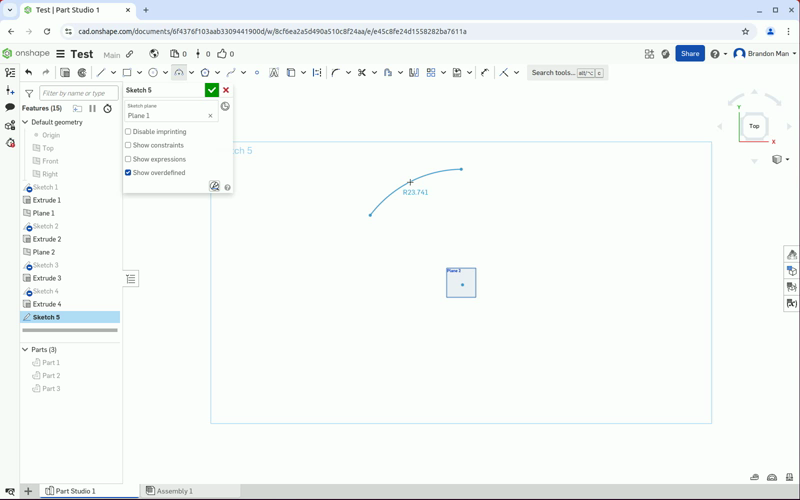
click(410, 181)
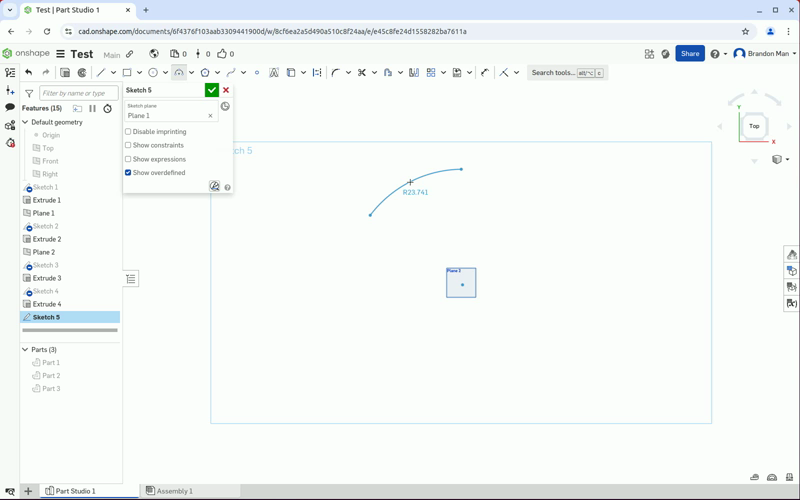
key_up(shift)
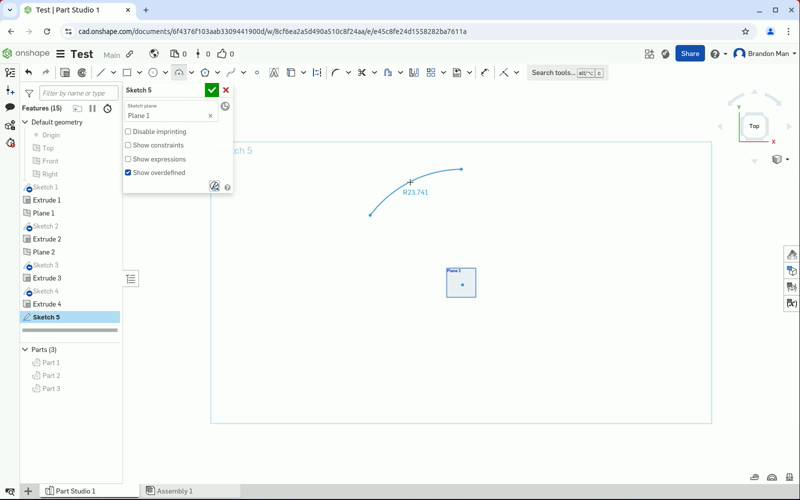
key(esc)
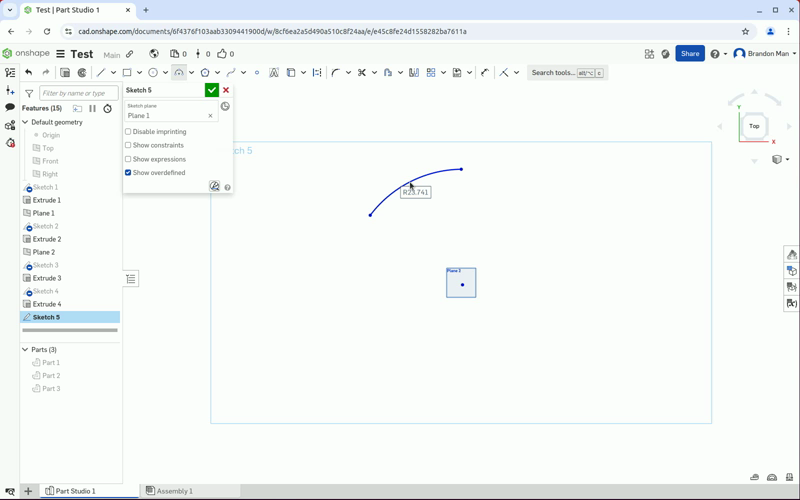
key(l)
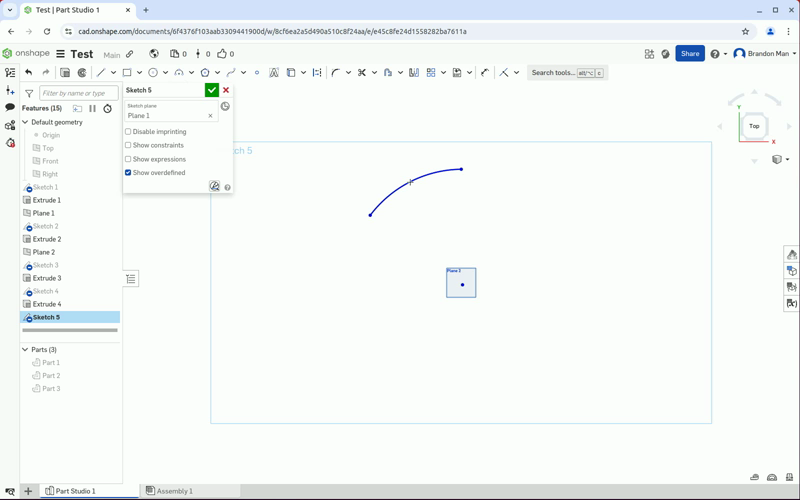
mouse_move(461, 169)
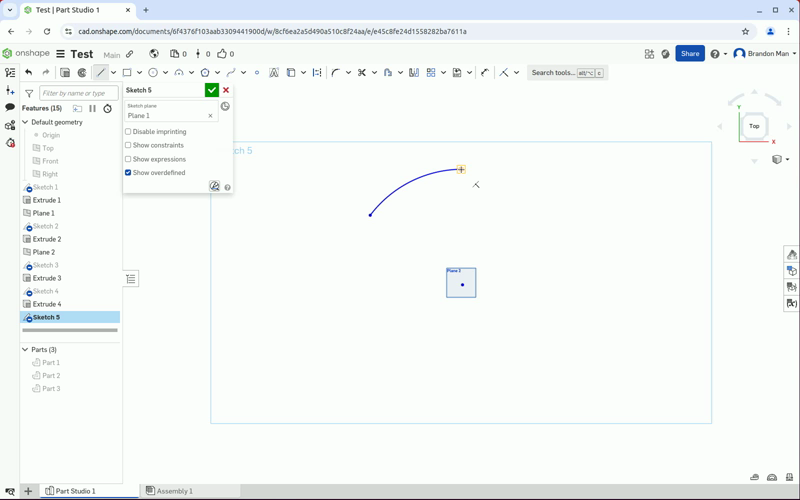
click(461, 169)
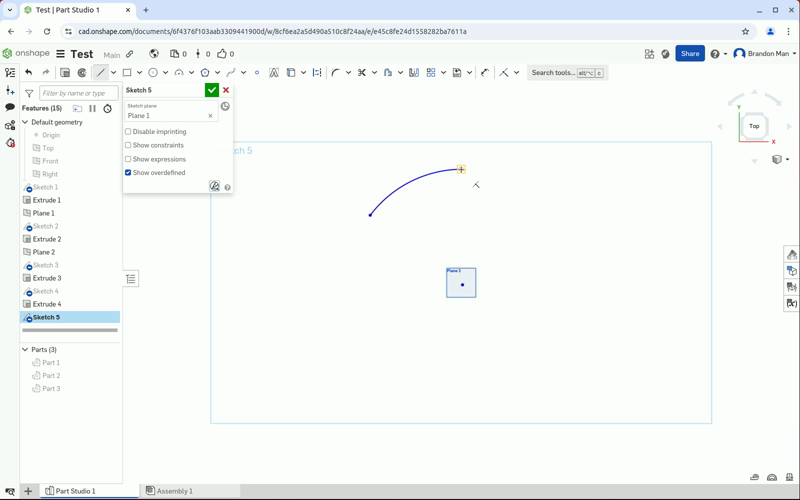
key_down(shift)
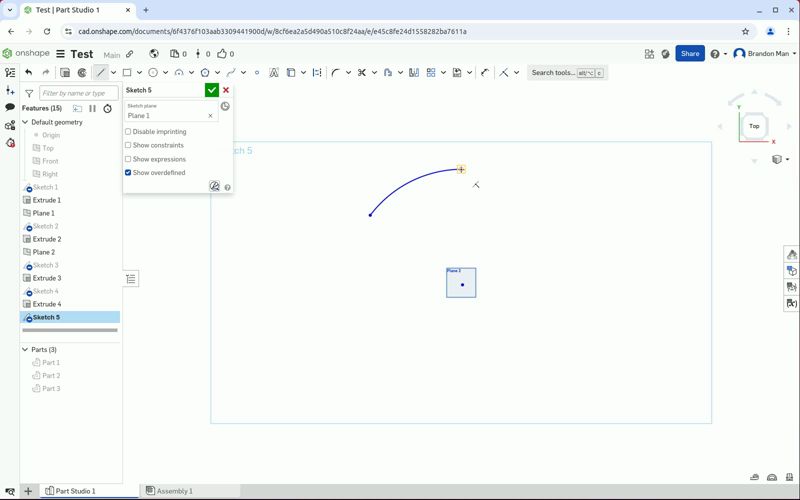
mouse_move(491, 169)
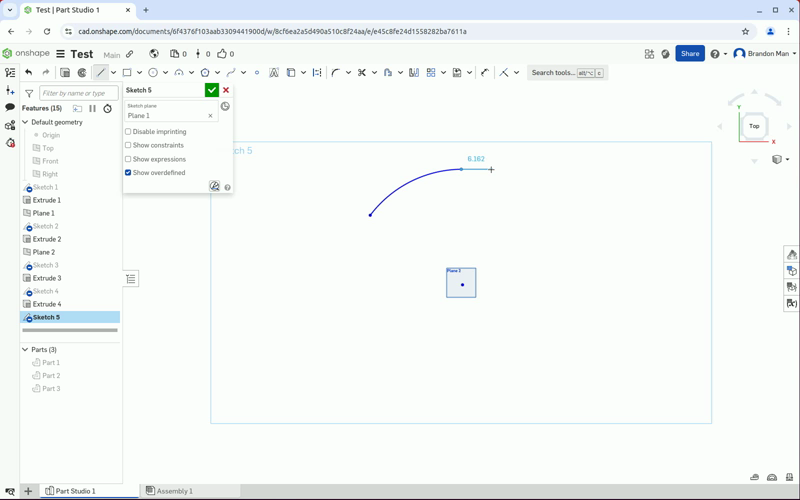
mouse_move(461, 164)
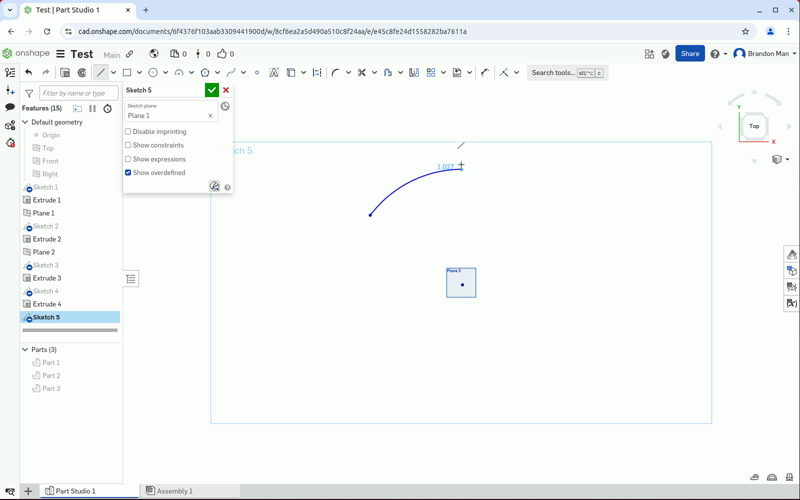
scroll(6)
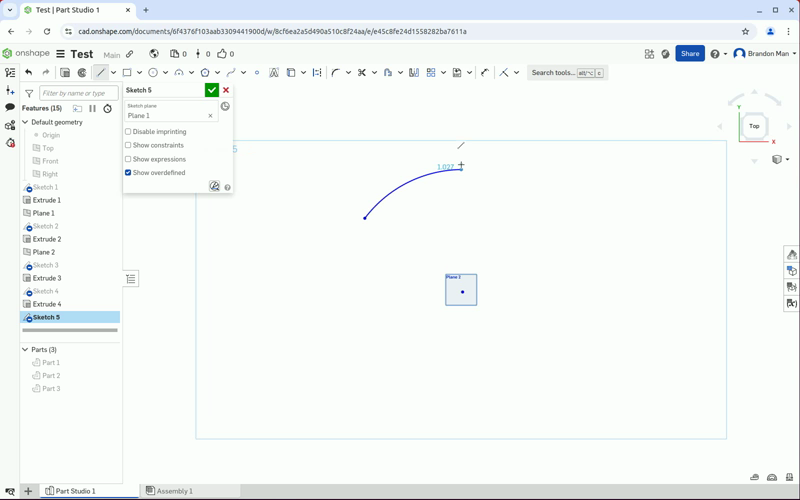
scroll(6)
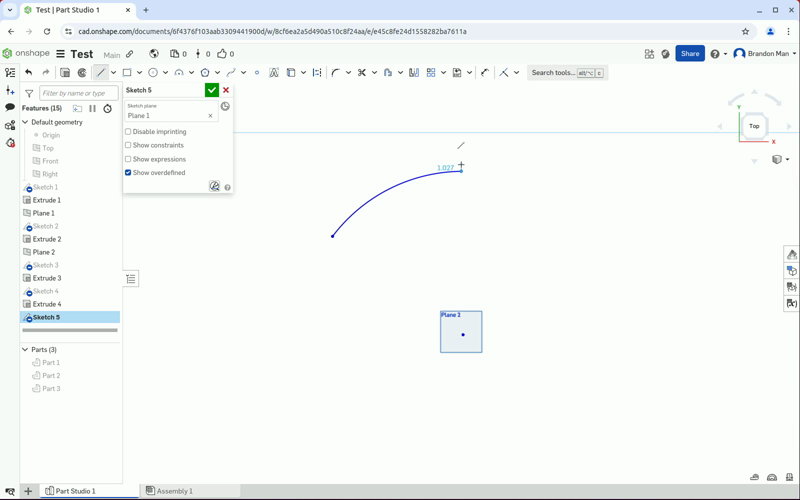
scroll(6)
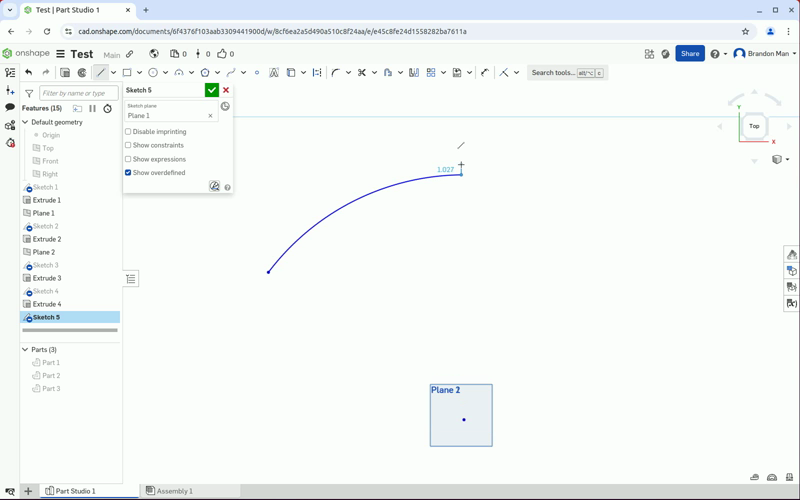
scroll(6)
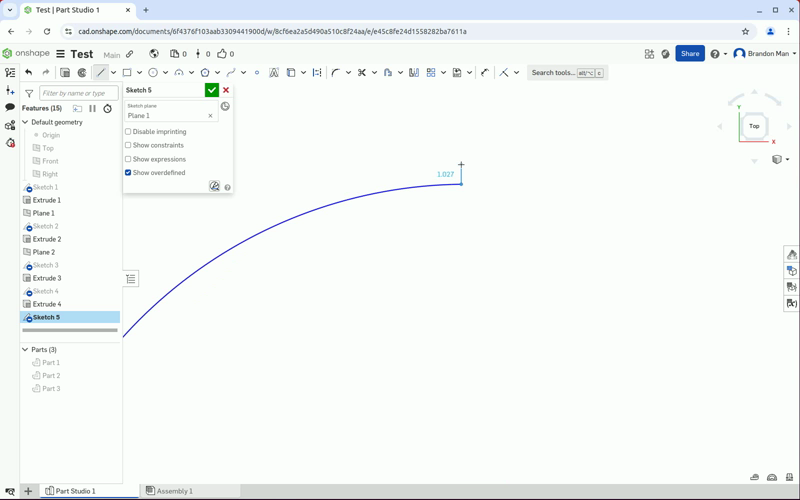
scroll(6)
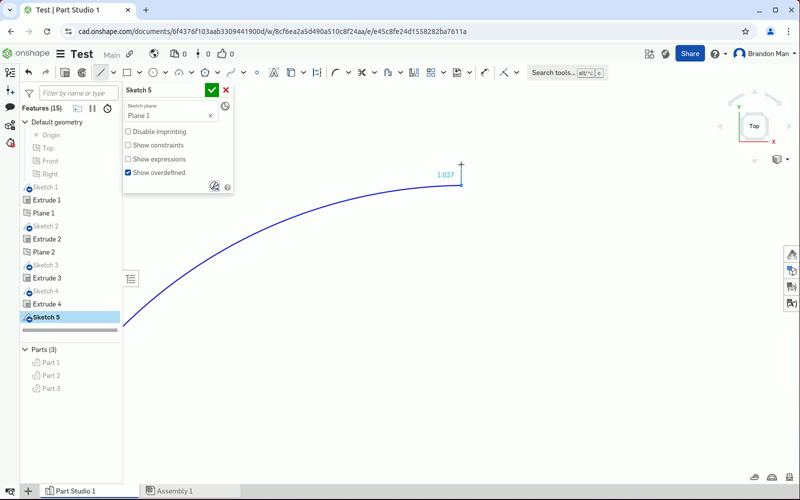
scroll(6)
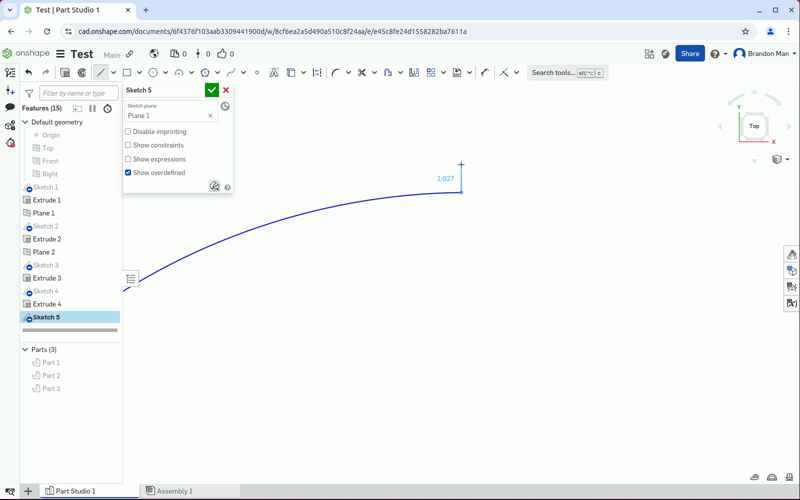
scroll(6)
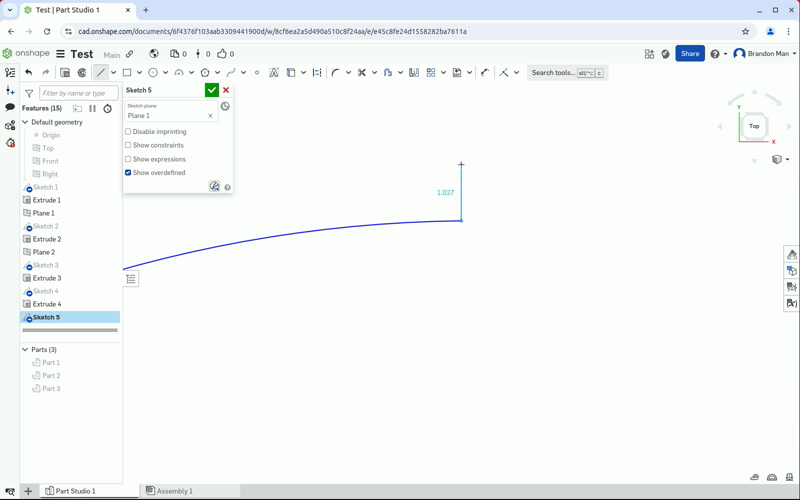
click(461, 164)
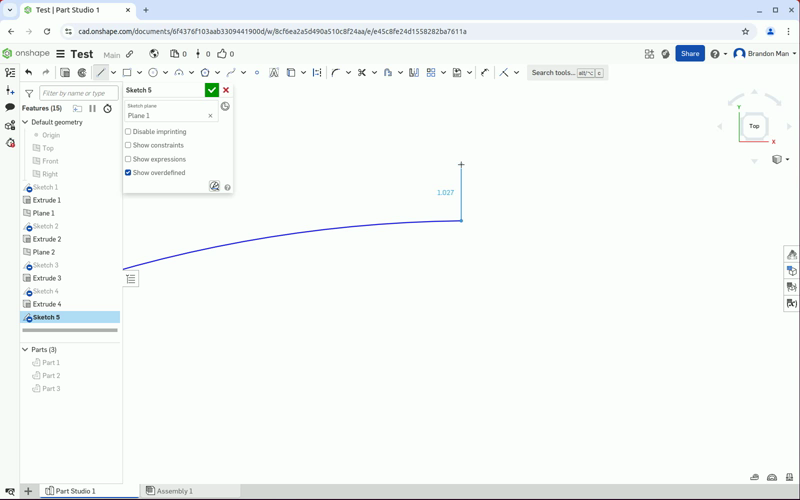
scroll(-6)
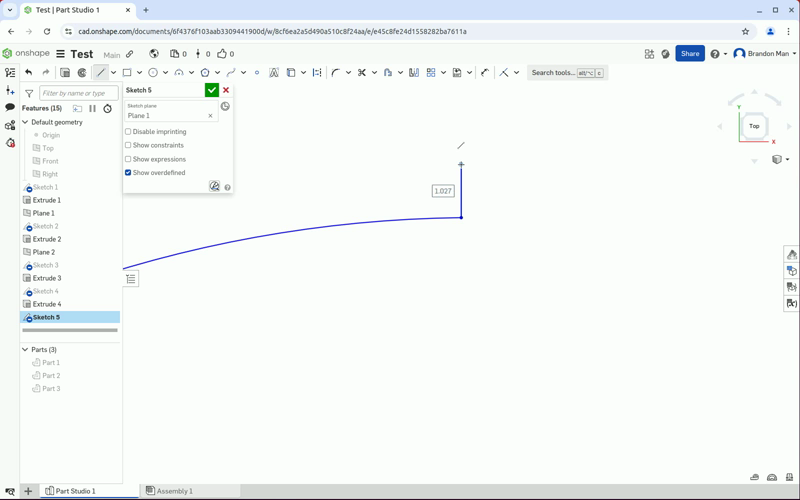
scroll(-6)
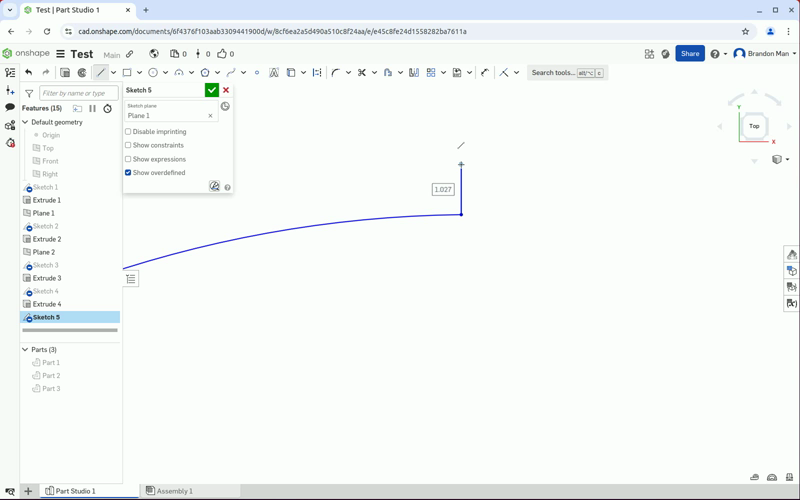
scroll(-6)
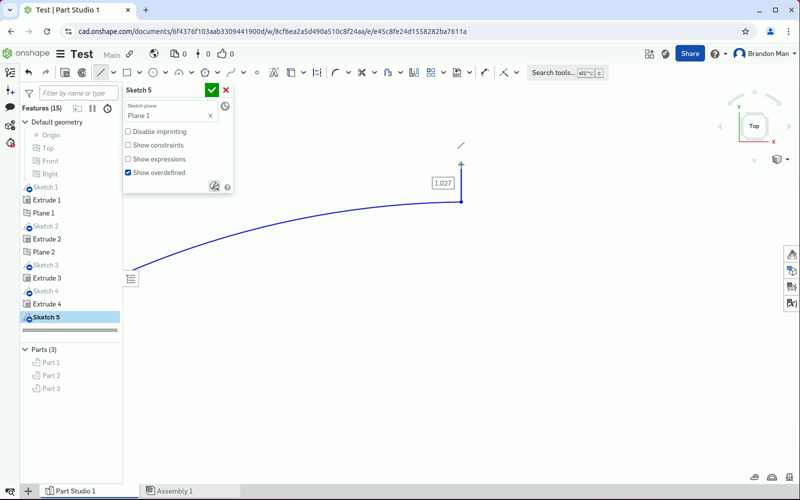
scroll(-6)
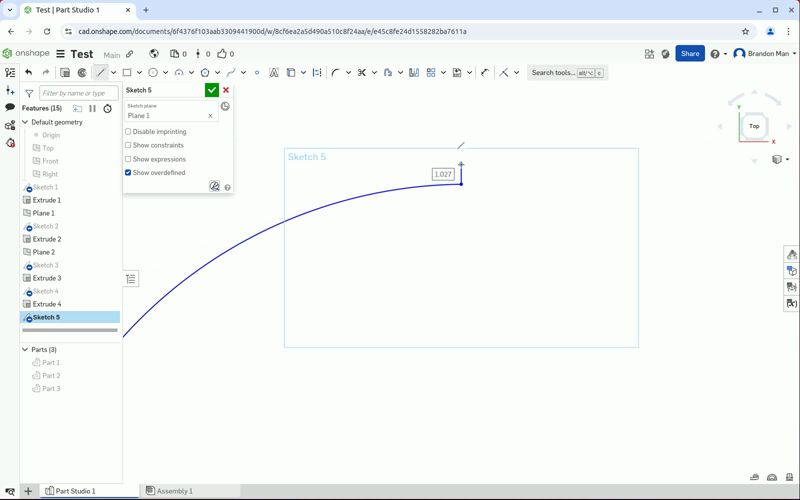
scroll(-6)
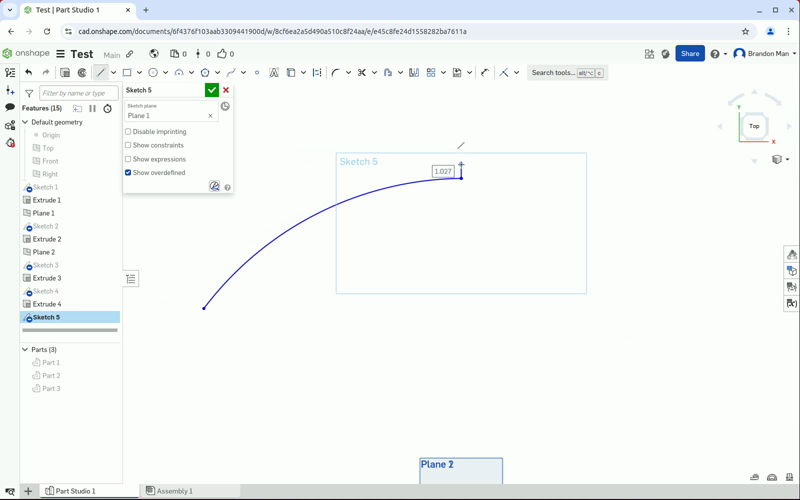
scroll(-6)
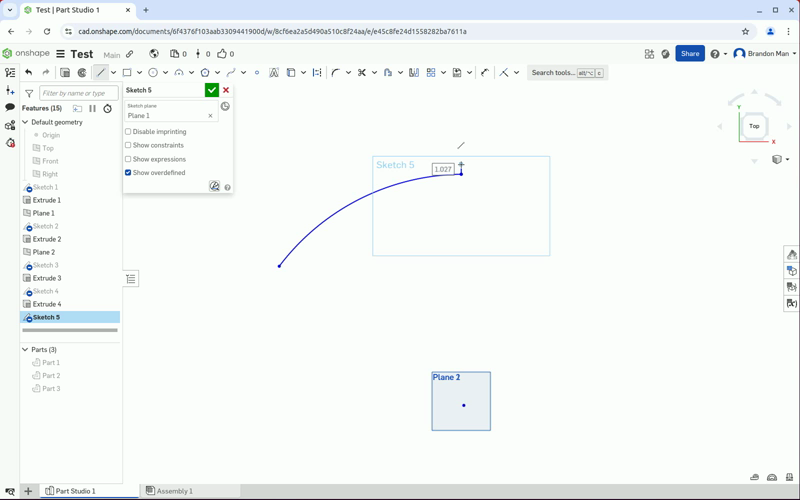
scroll(-6)
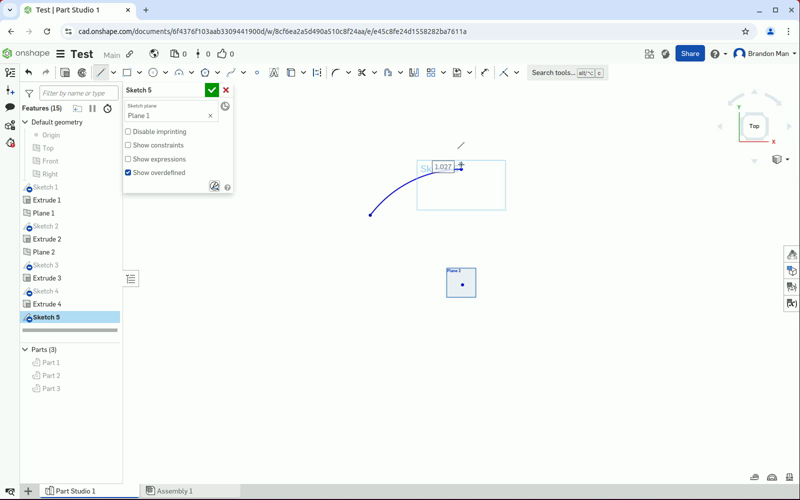
key_up(shift)
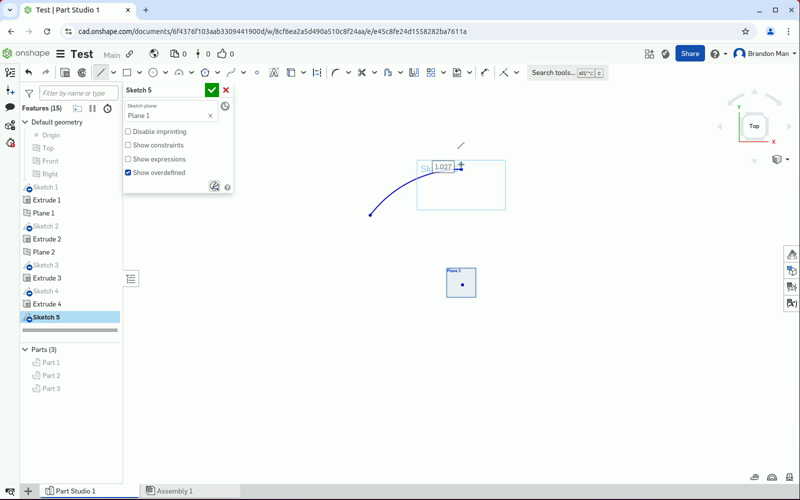
key_down(shift)
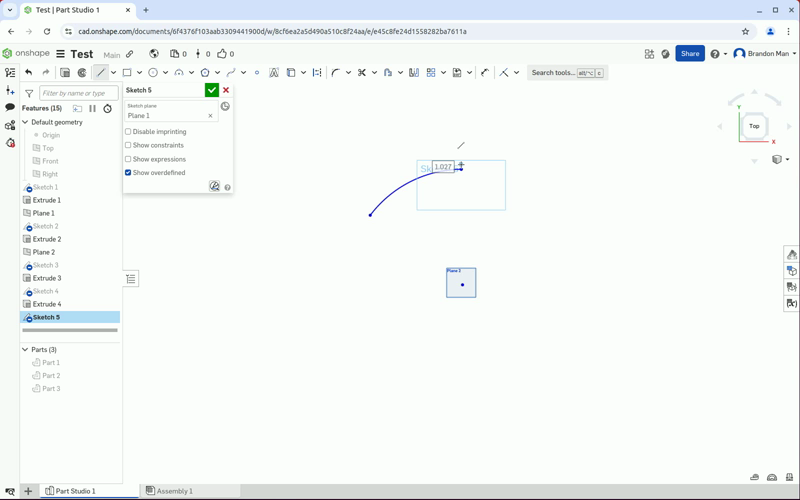
mouse_move(370, 164)
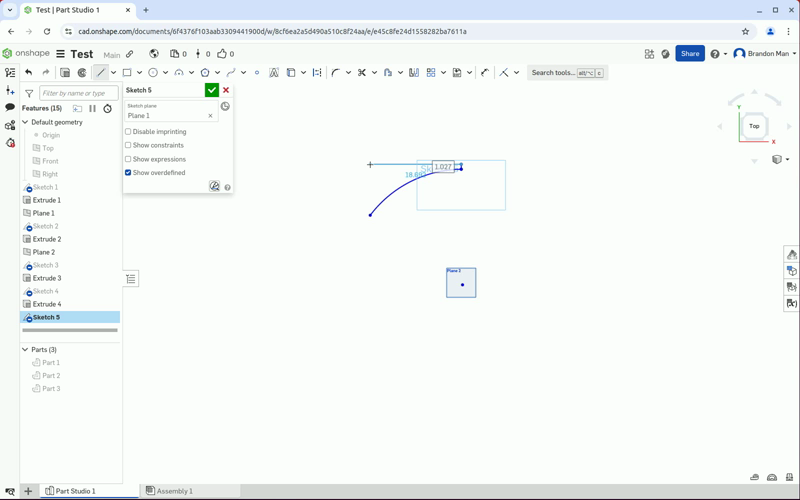
click(370, 164)
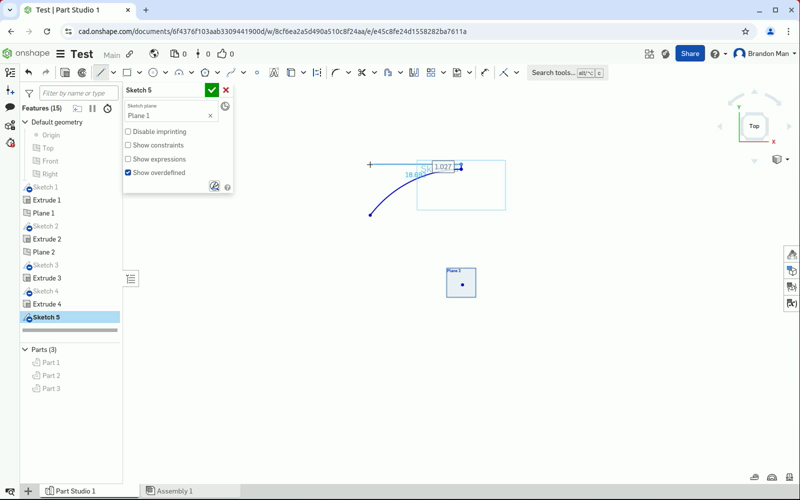
key_up(shift)
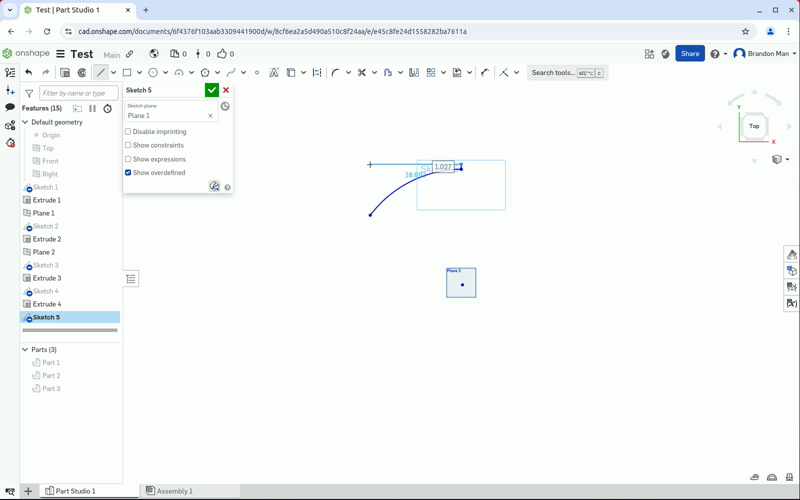
mouse_move(400, 164)
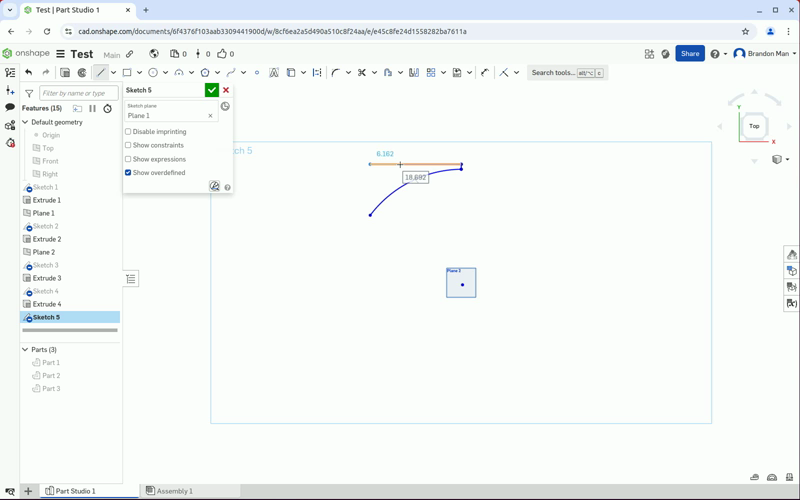
key_down(shift)
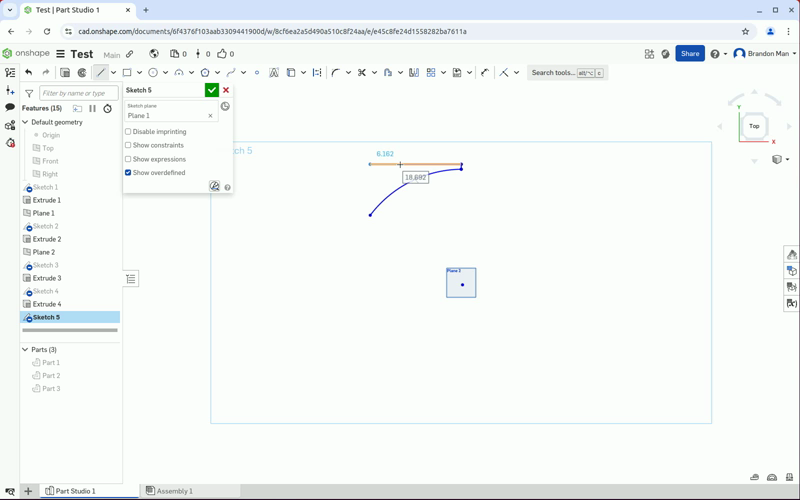
mouse_move(370, 215)
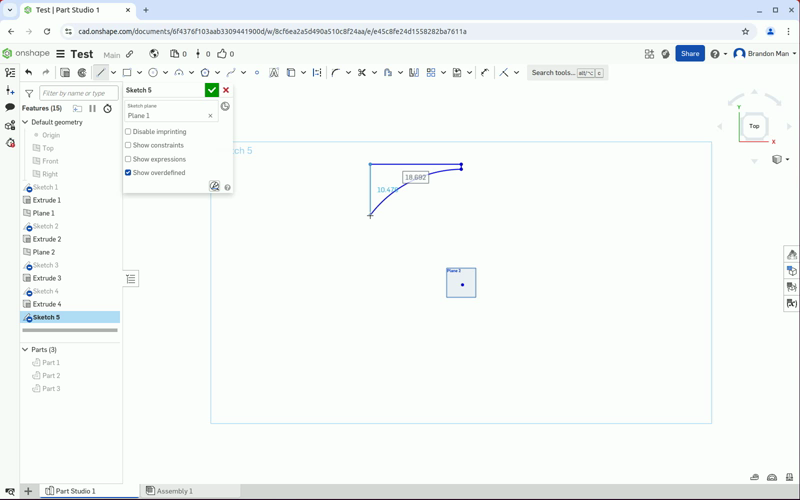
key_up(shift)
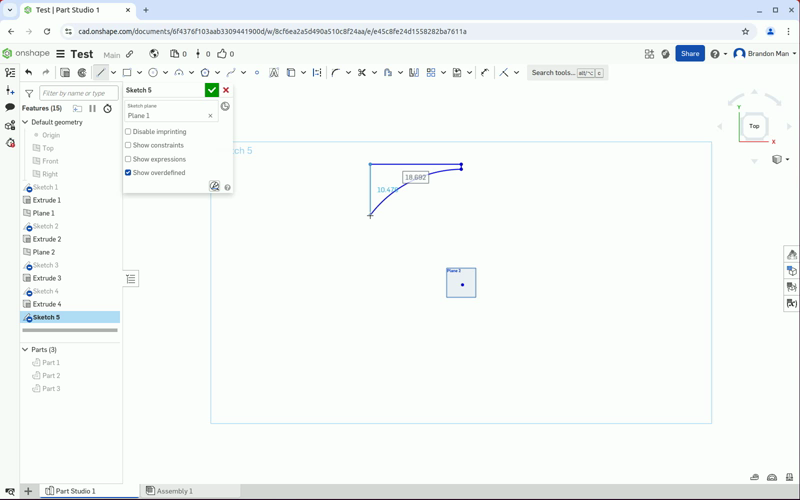
click(370, 215)
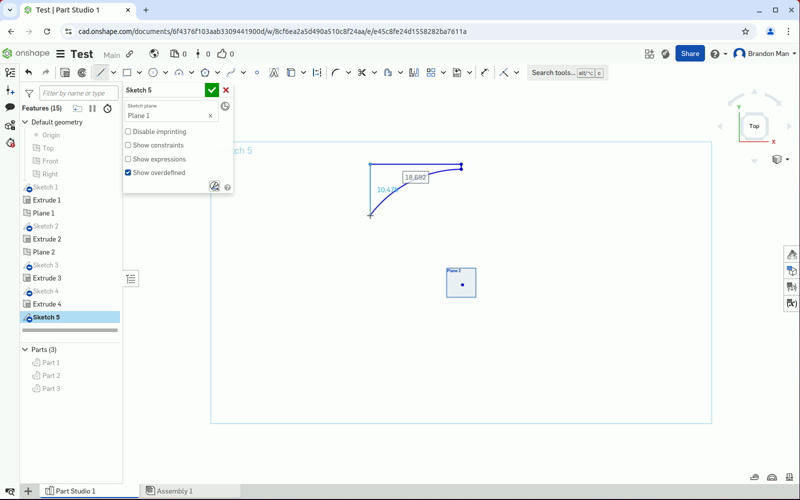
key(esc)
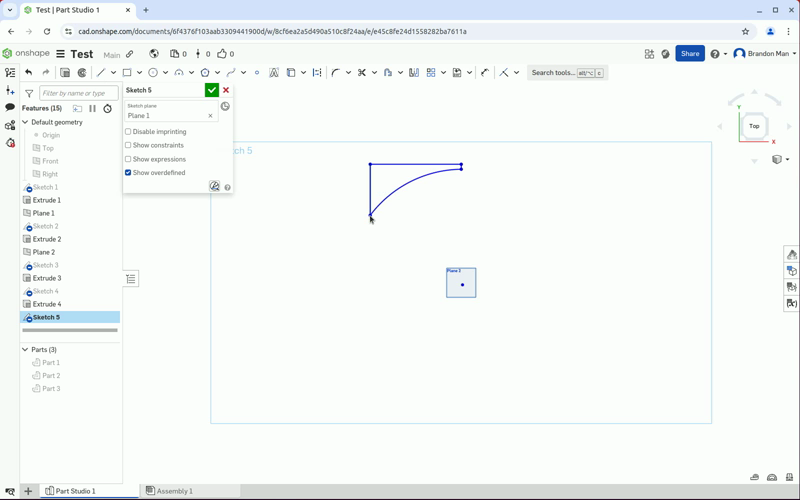
mouse_move(376, 193)
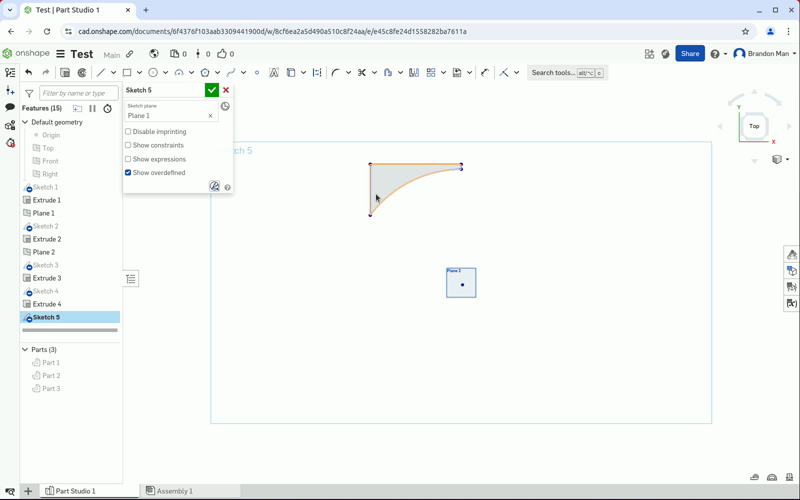
scroll(6)
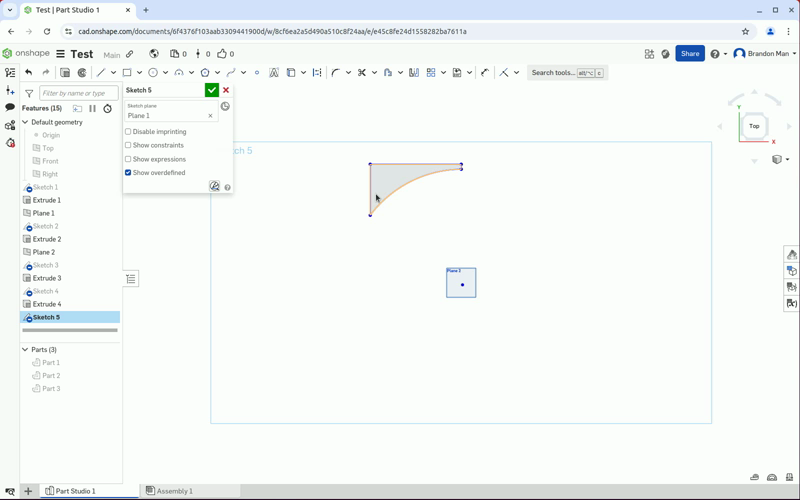
scroll(6)
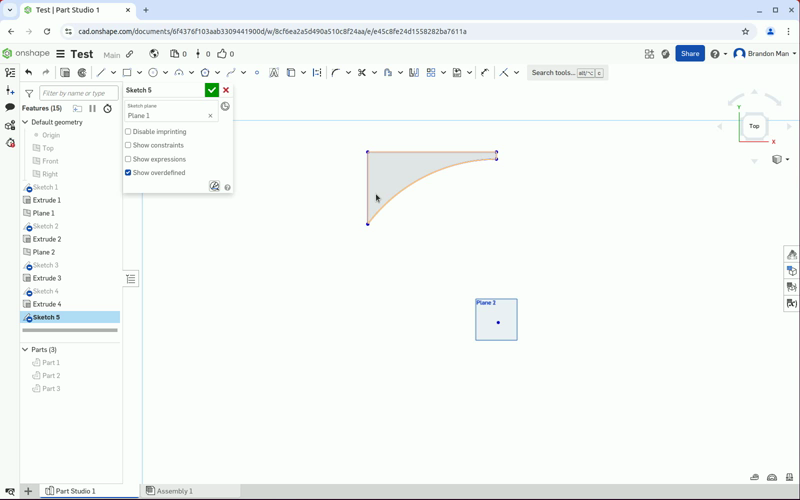
scroll(6)
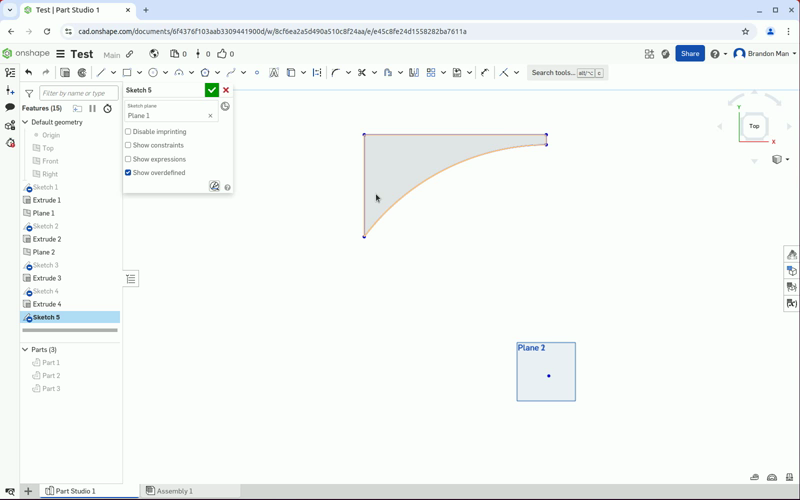
scroll(6)
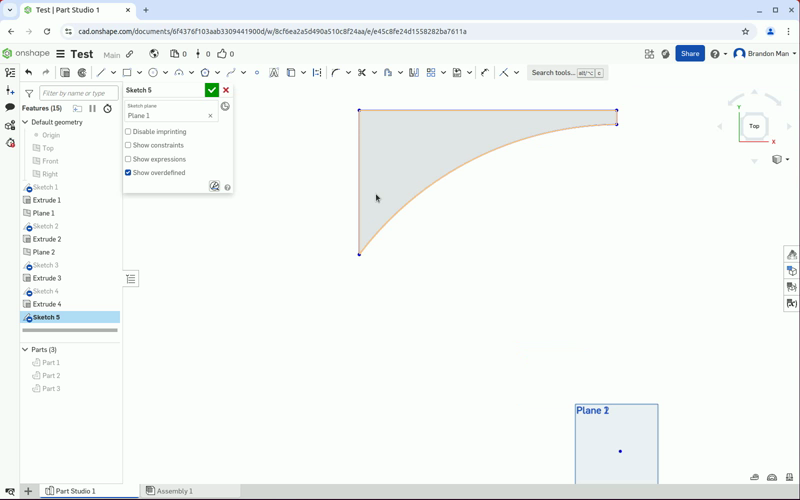
scroll(6)
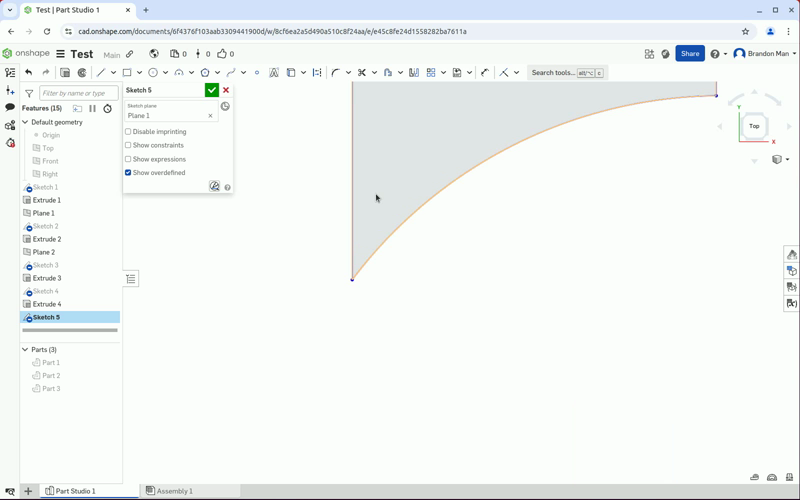
scroll(6)
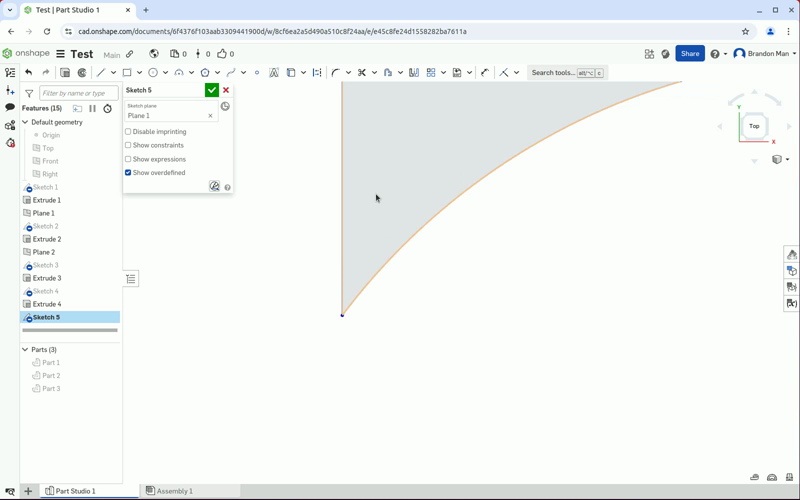
scroll(6)
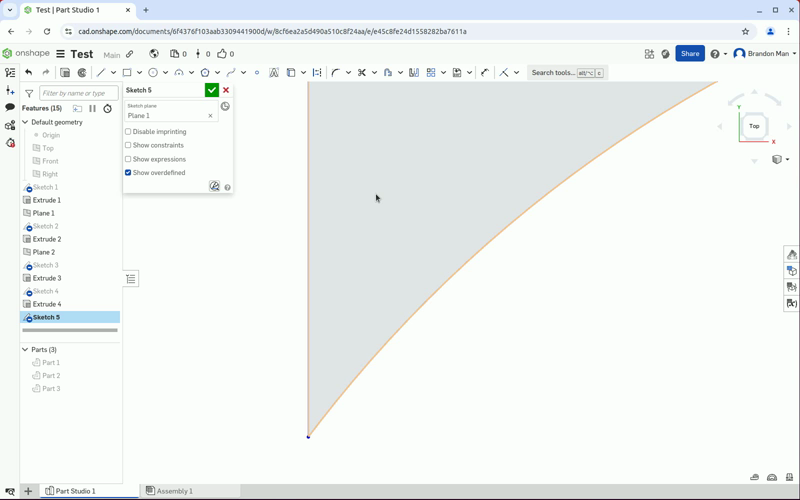
click(376, 193)
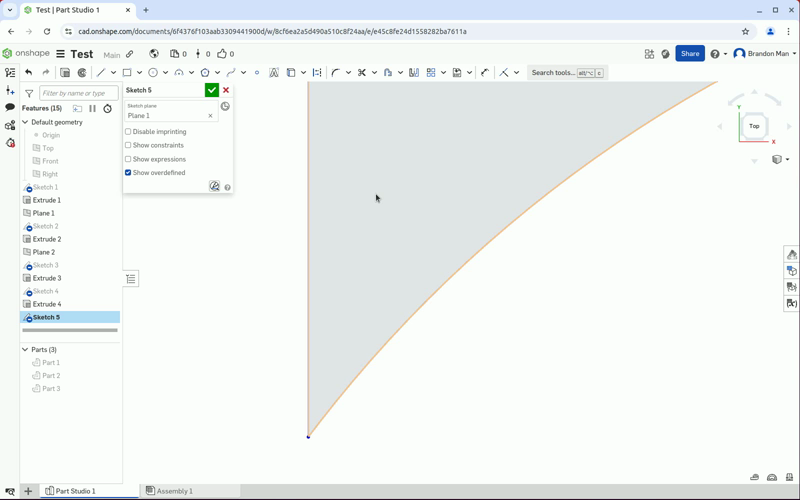
scroll(-6)
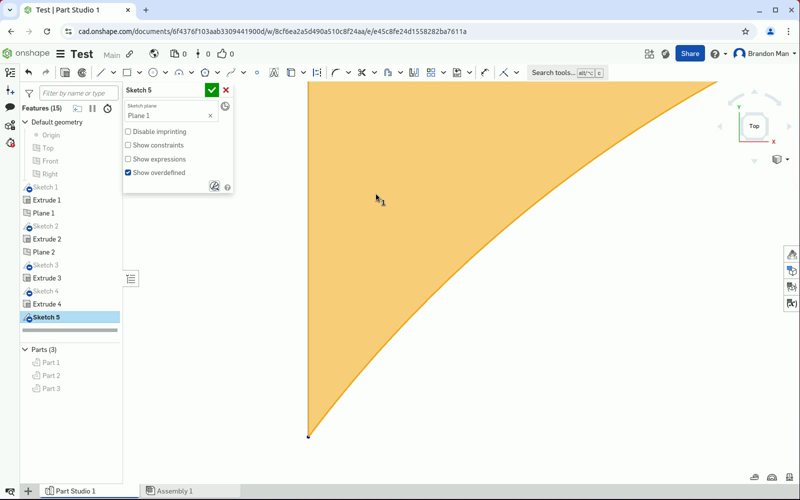
scroll(-6)
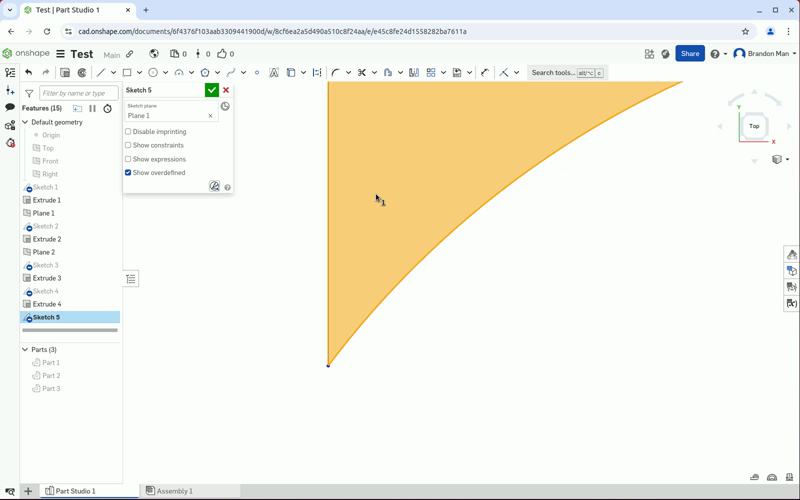
scroll(-6)
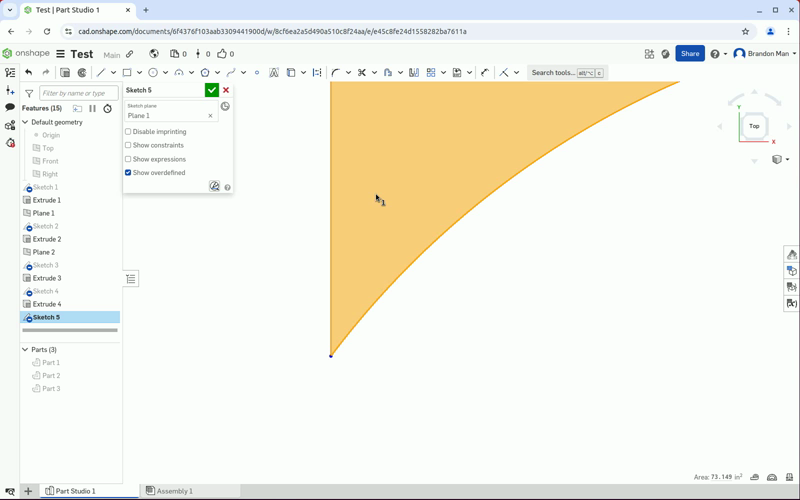
scroll(-6)
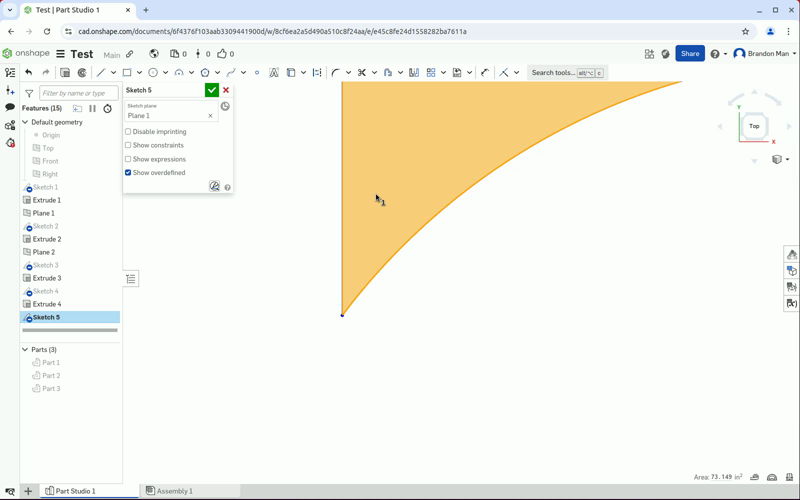
scroll(-6)
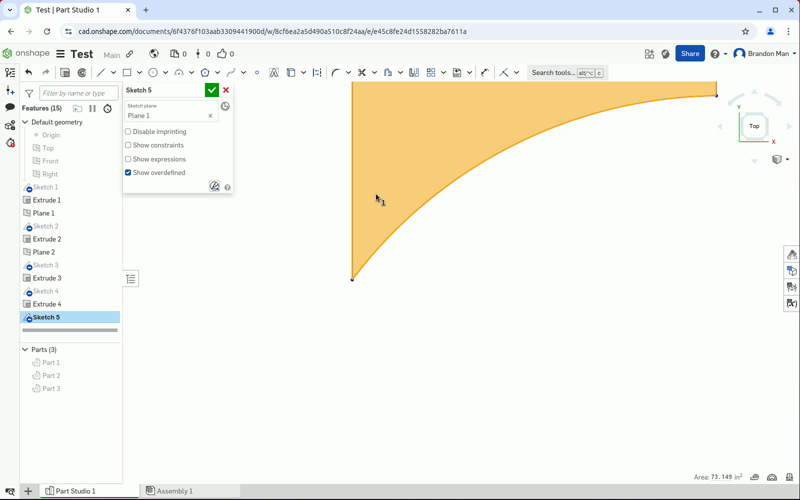
scroll(-6)
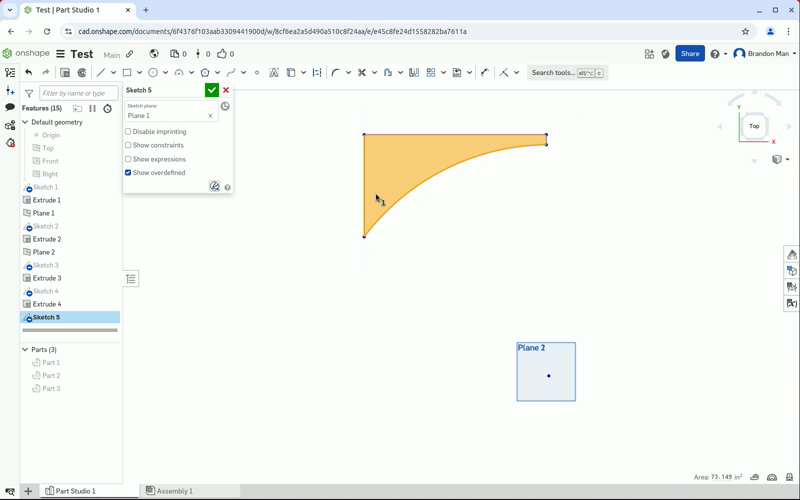
scroll(-6)
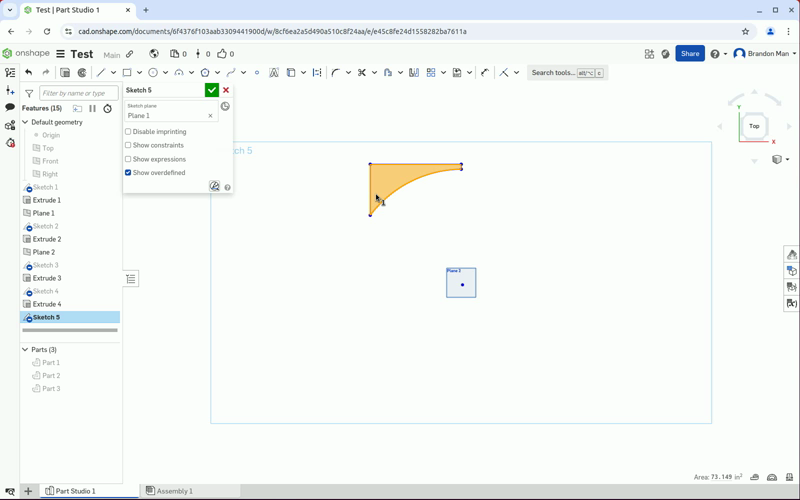
mouse_move(73, 352)
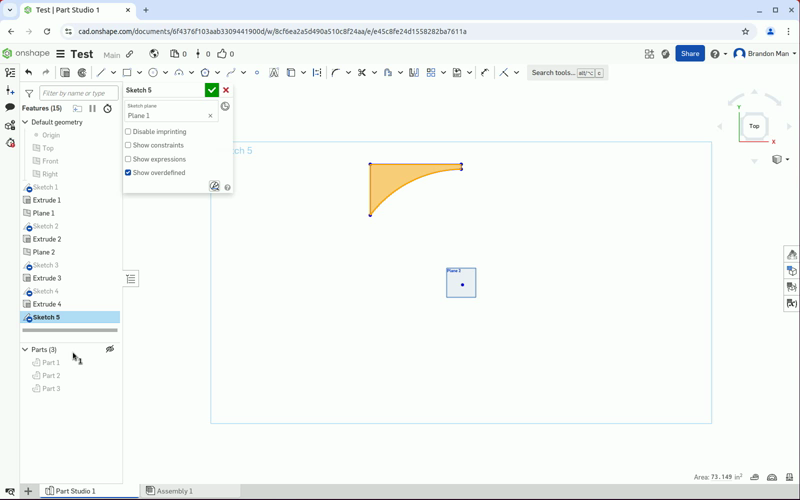
key(shift+y)
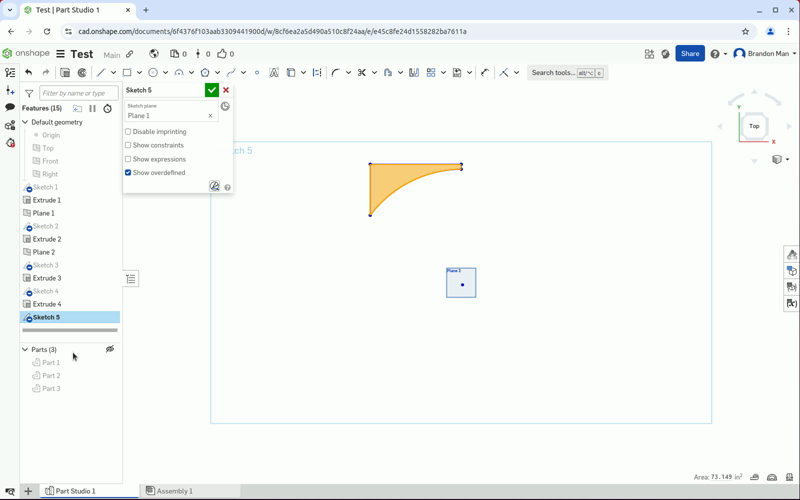
key(shift+e)
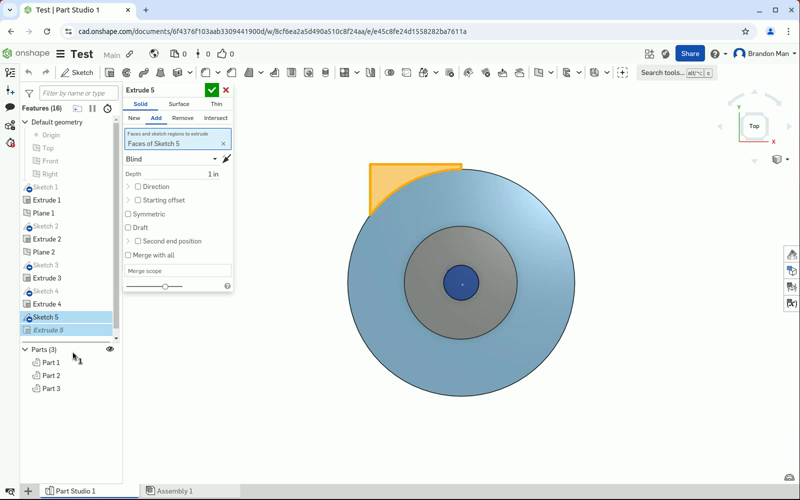
mouse_move(143, 106)
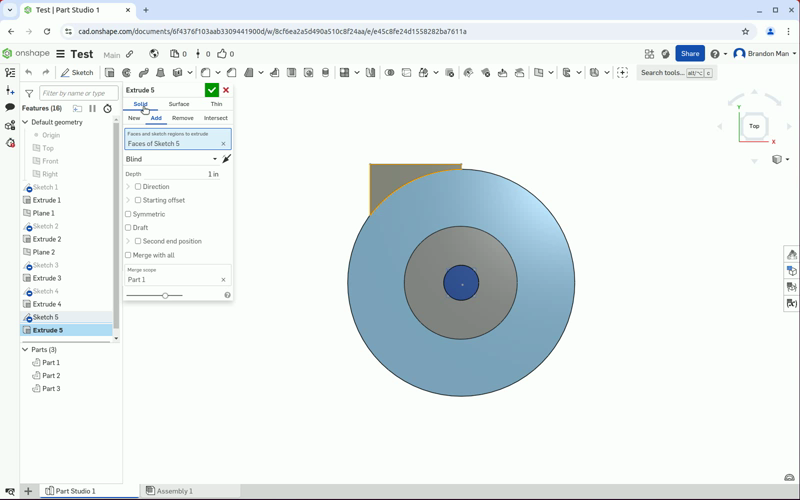
click(143, 106)
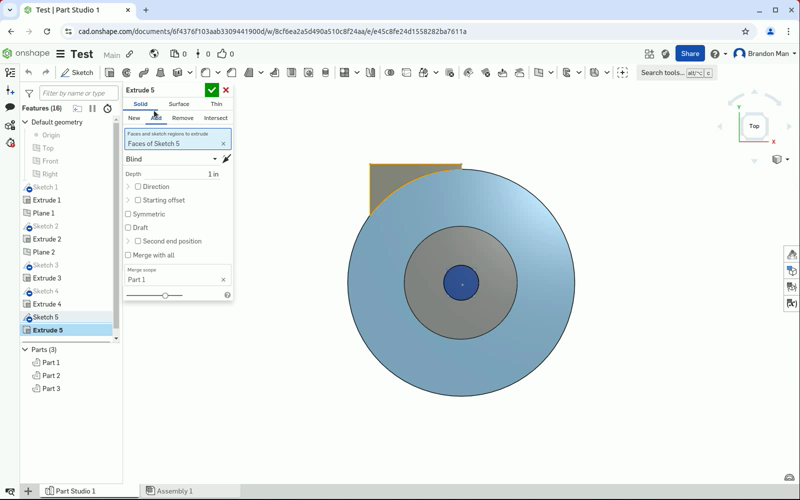
mouse_move(186, 120)
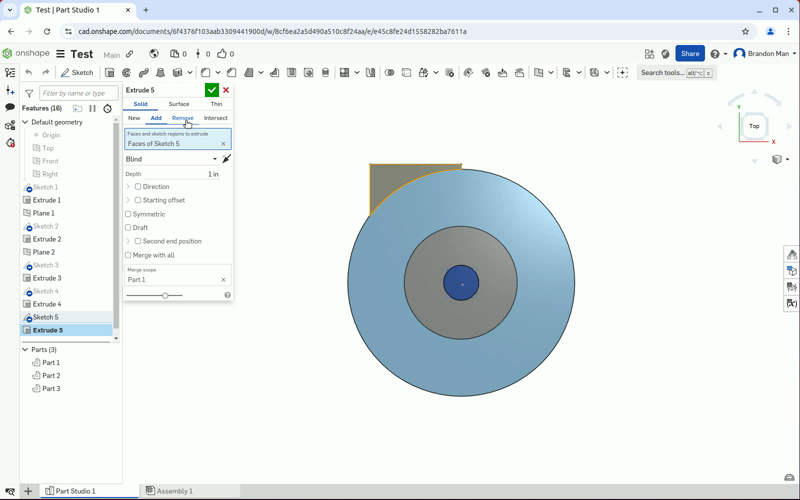
click(186, 120)
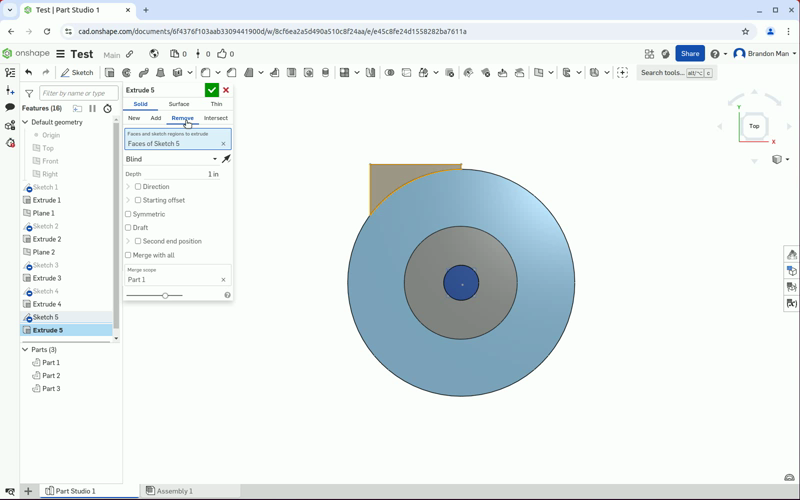
key(tab, 4)
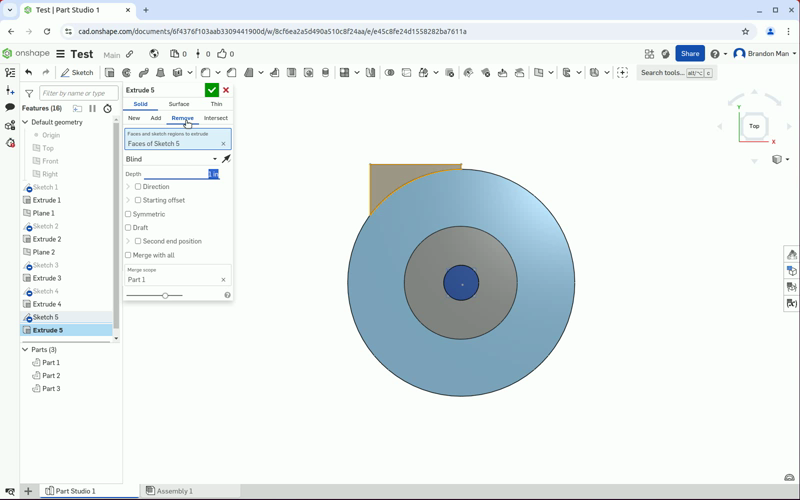
text(28.885)
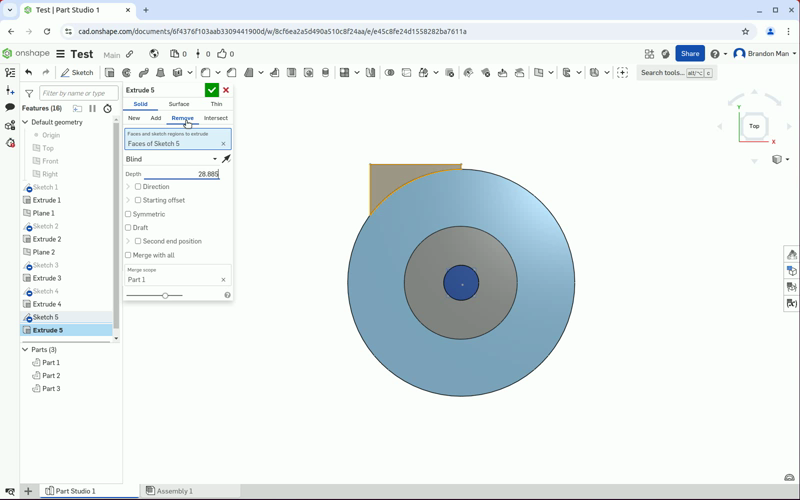
key(tab, 6)
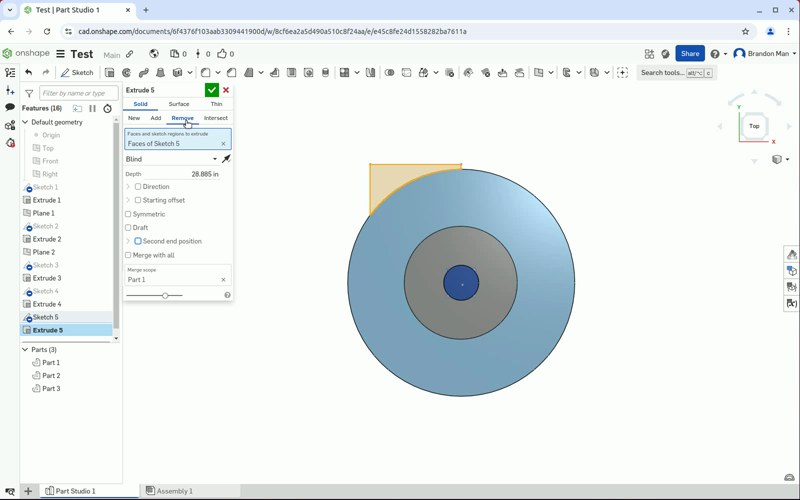
key(space)
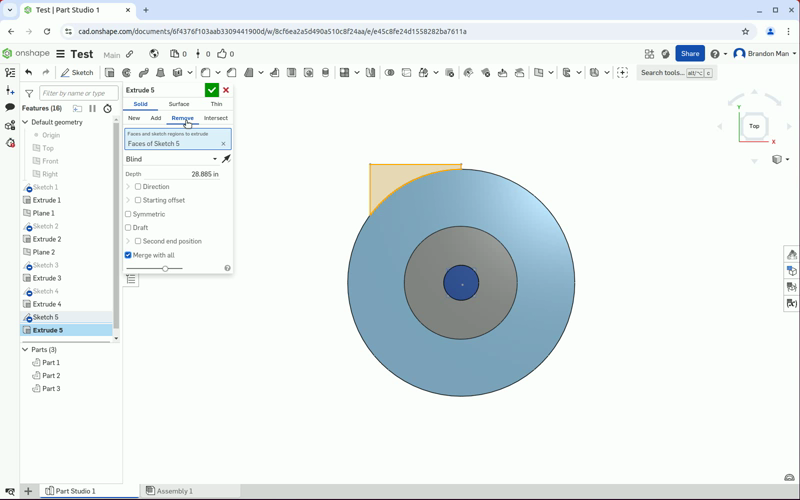
key(enter)
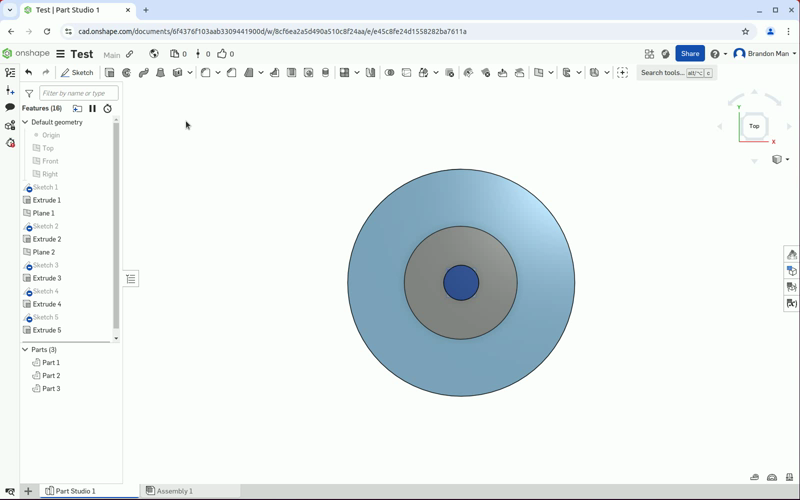
key(shift+h)
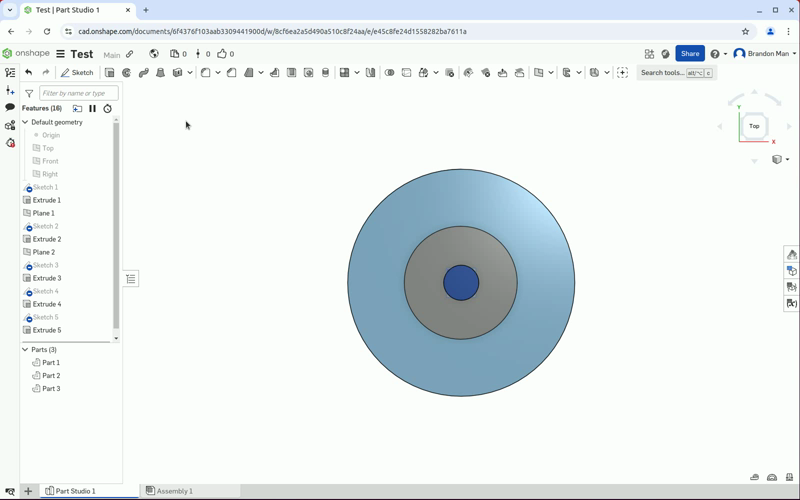
key(shift+h)
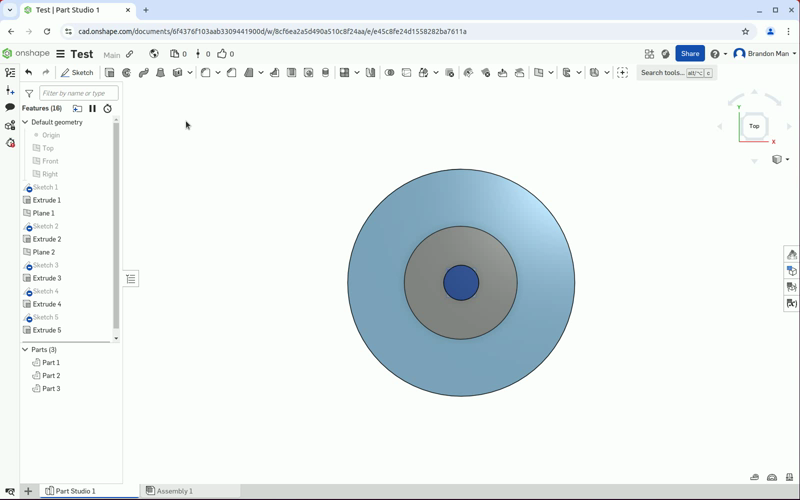
mouse_move(69, 189)
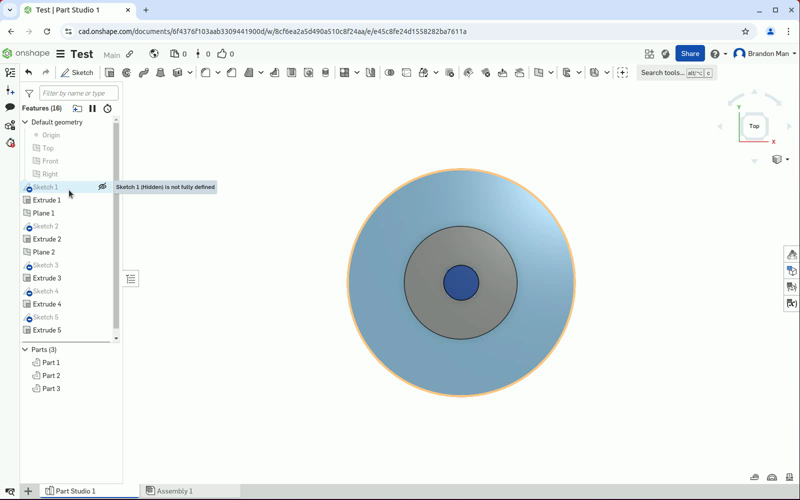
click(69, 189)
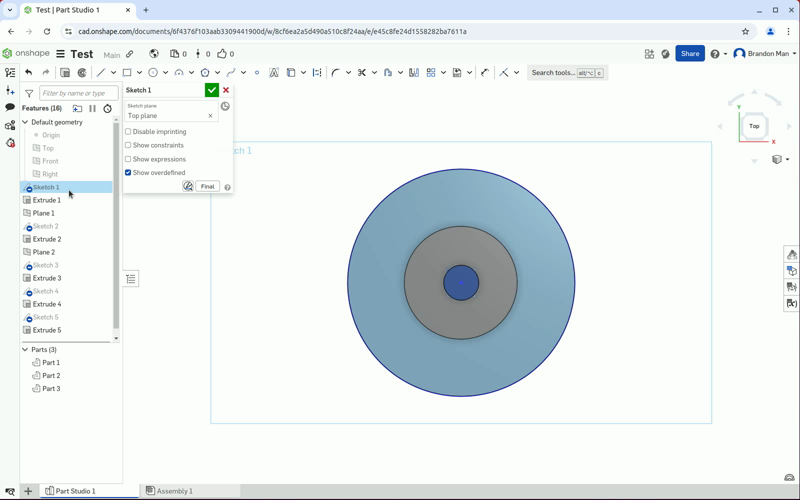
mouse_move(229, 92)
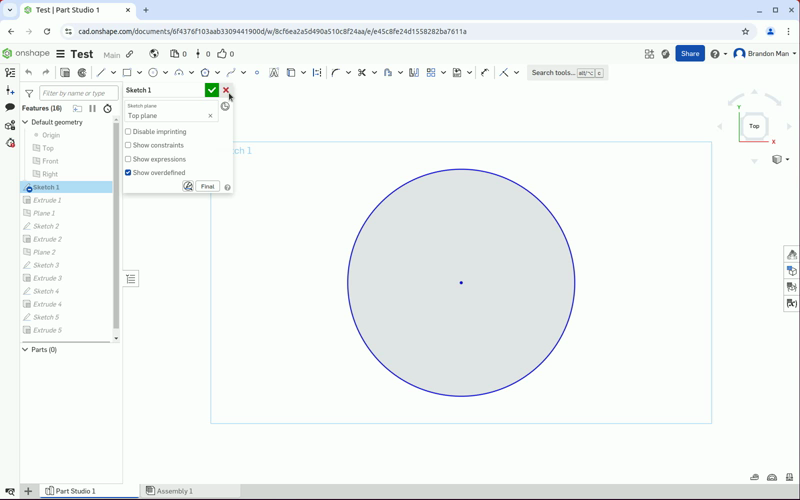
click(229, 92)
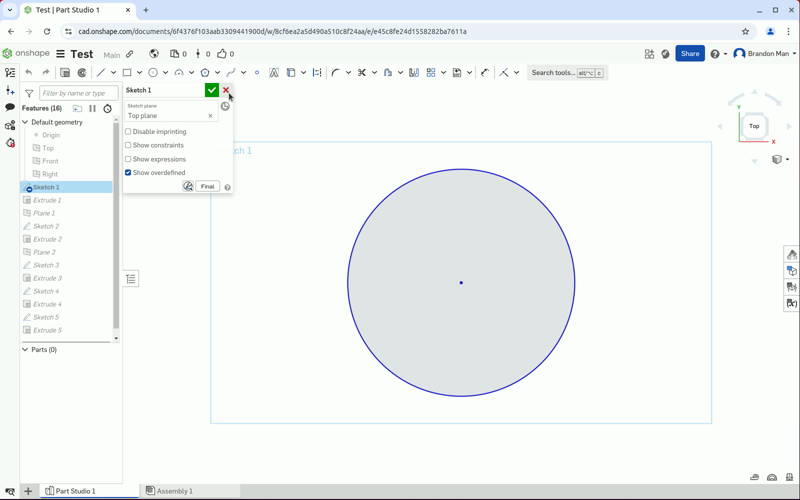
key(shift+s)
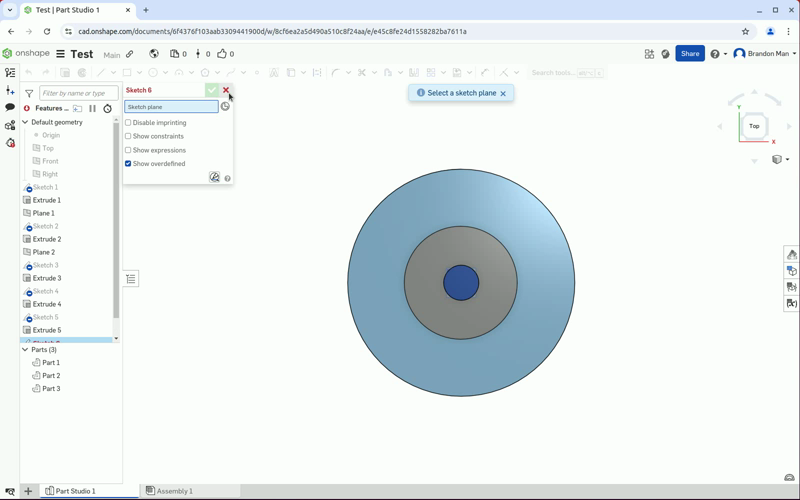
mouse_move(69, 202)
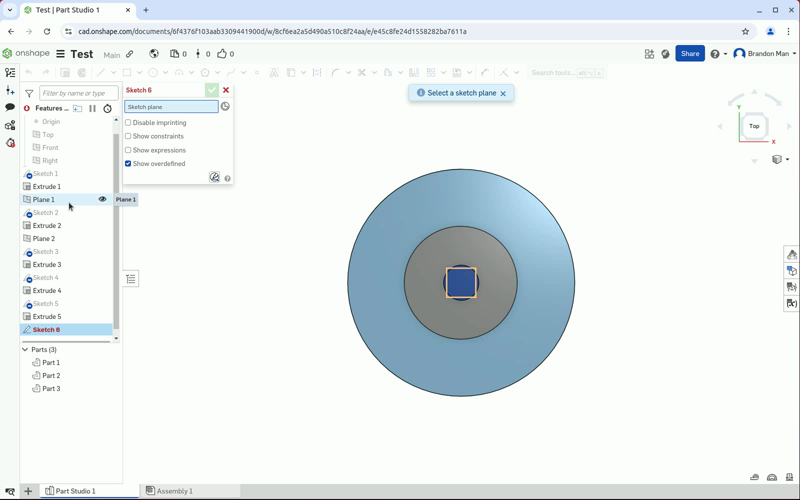
click(69, 202)
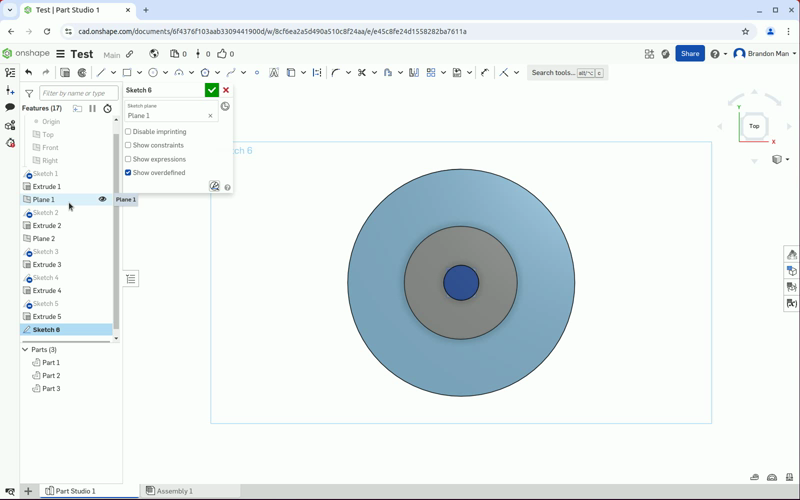
mouse_move(73, 352)
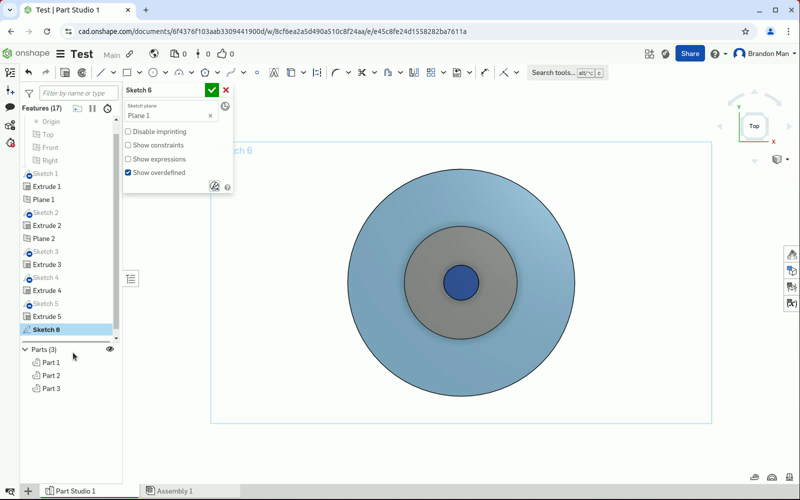
key(y)
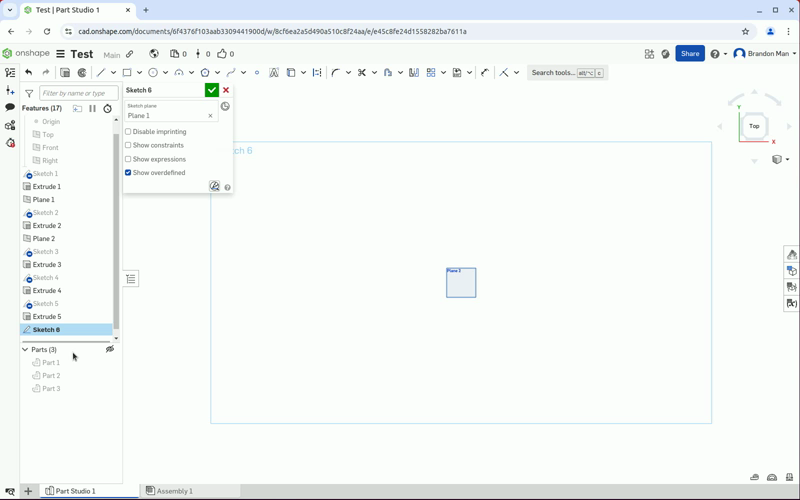
key(l)
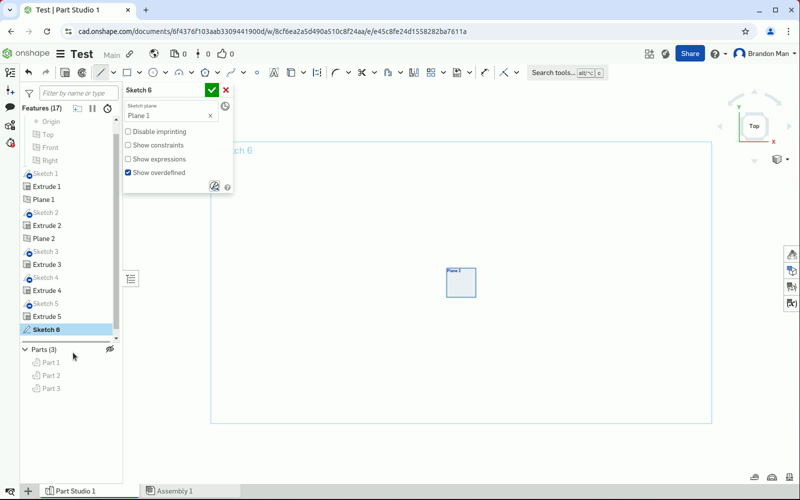
key_down(shift)
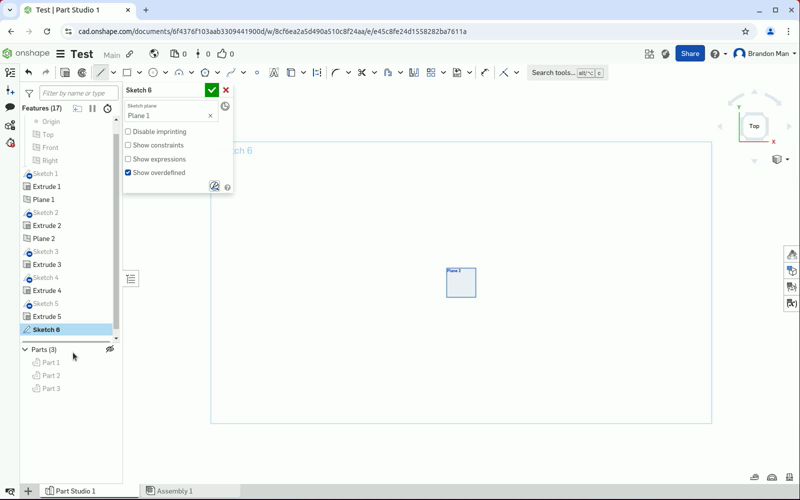
mouse_move(460, 215)
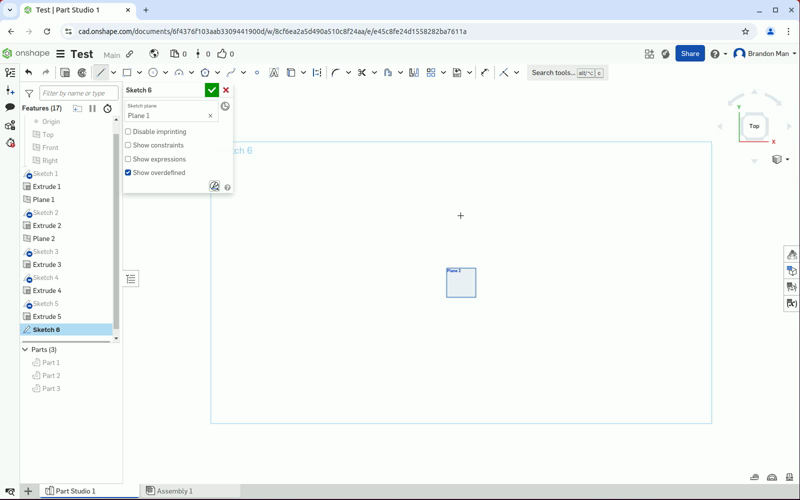
click(460, 215)
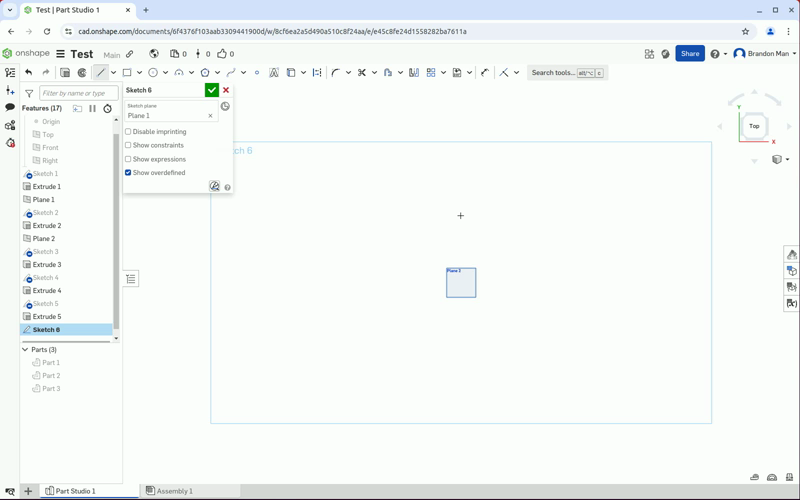
key_up(shift)
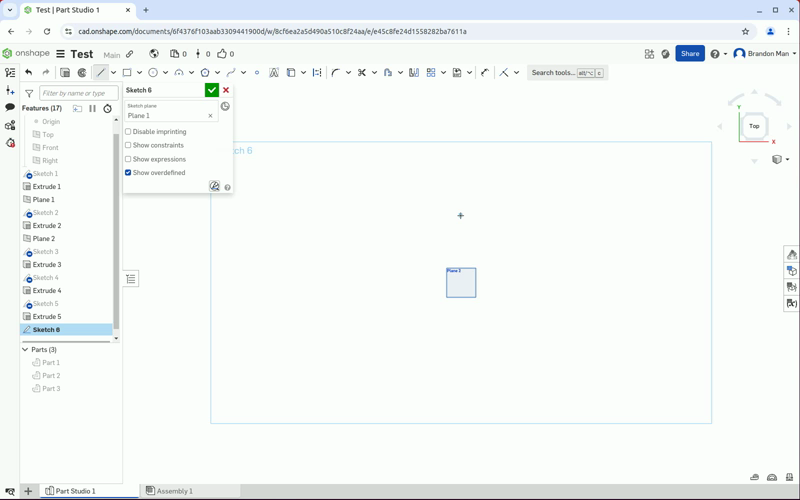
key_down(shift)
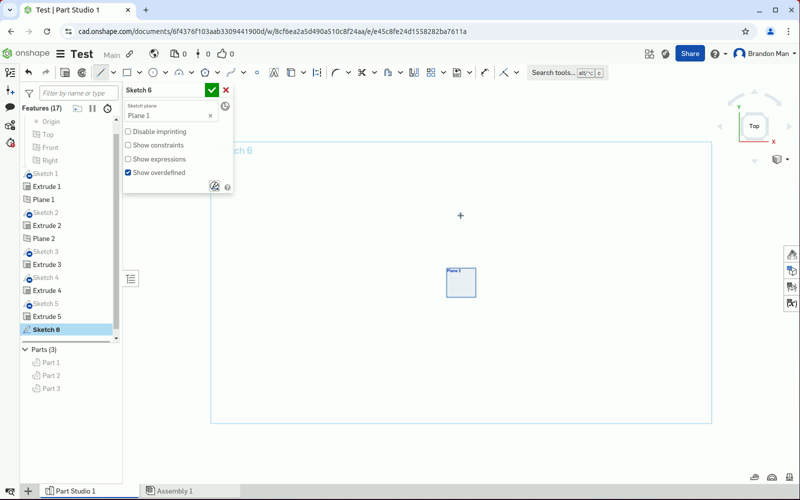
mouse_move(551, 215)
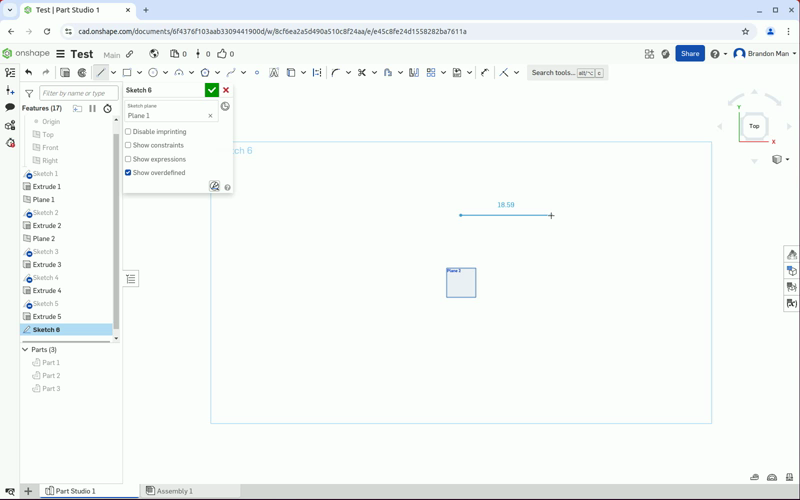
click(551, 215)
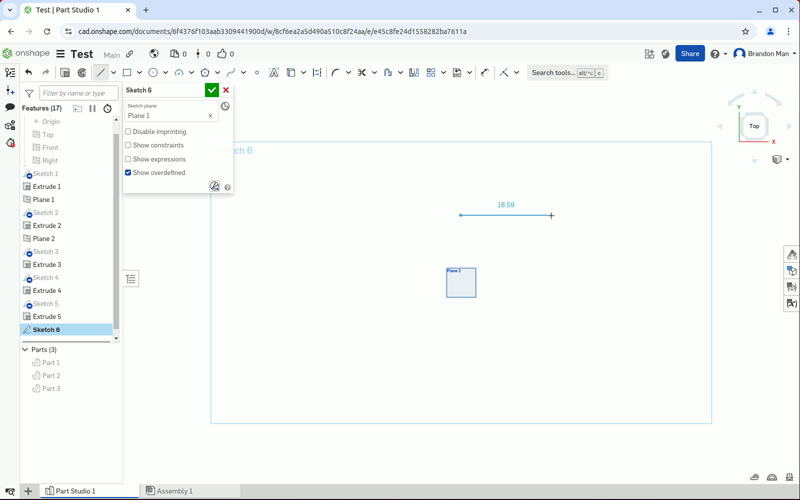
key_up(shift)
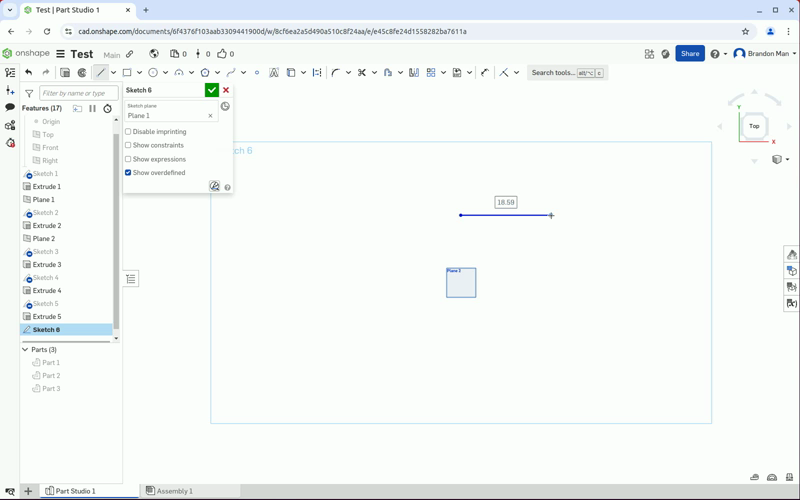
key(esc)
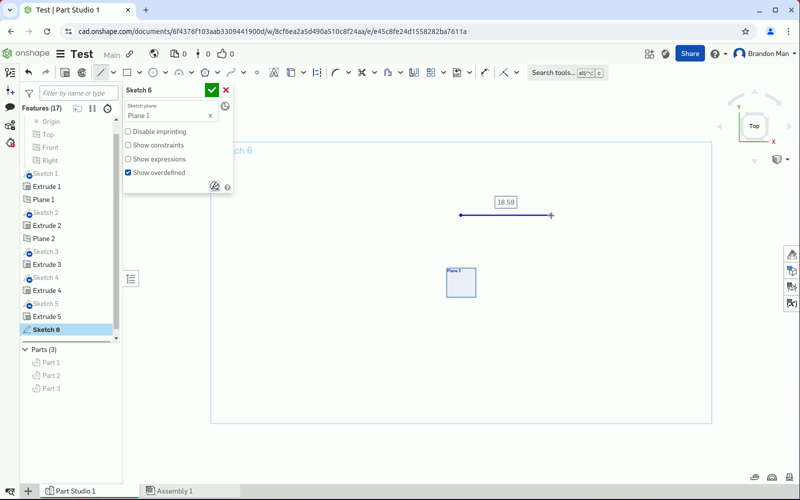
key(a)
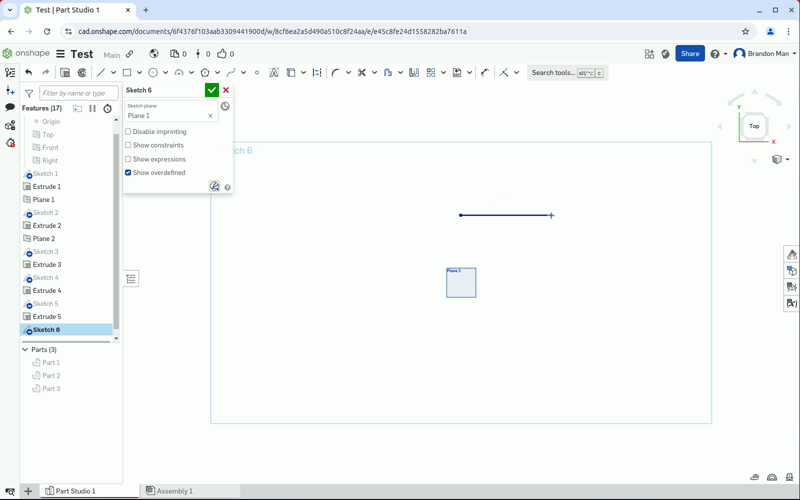
mouse_move(551, 215)
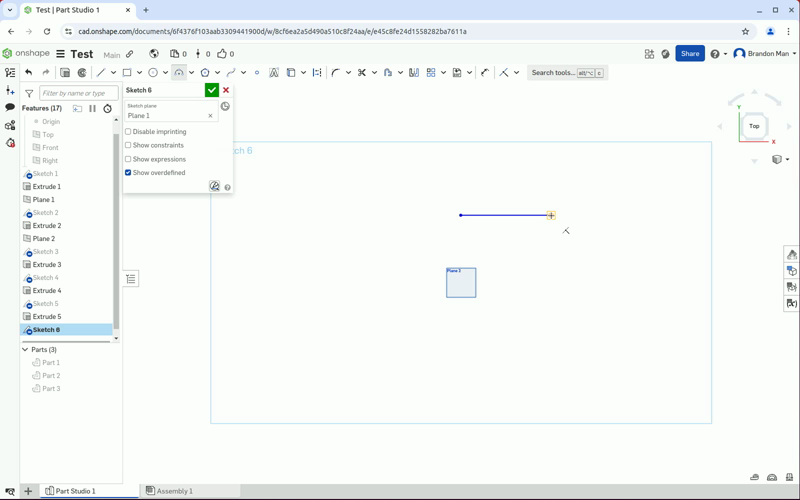
click(551, 215)
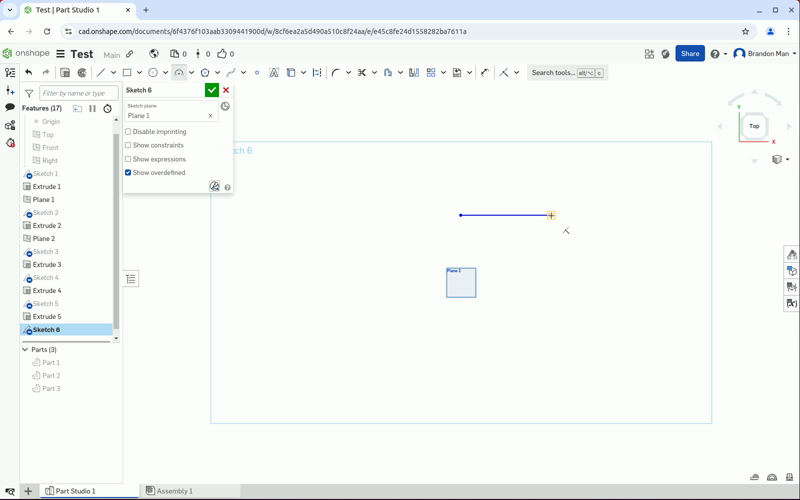
key_down(shift)
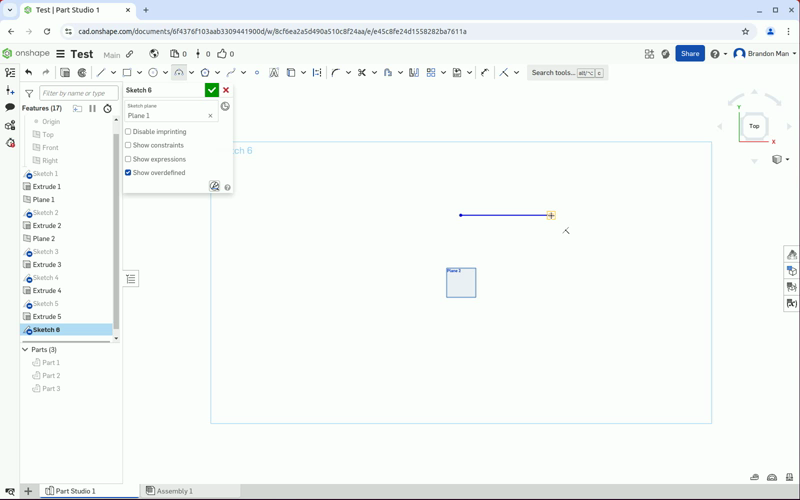
mouse_move(460, 169)
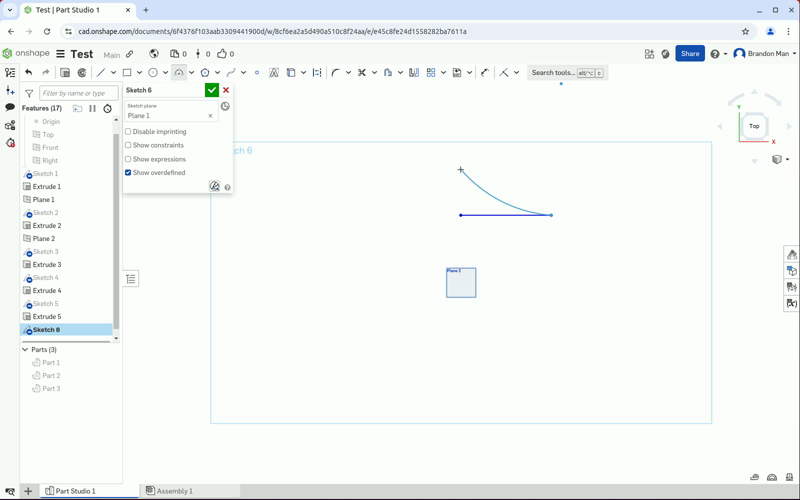
click(460, 169)
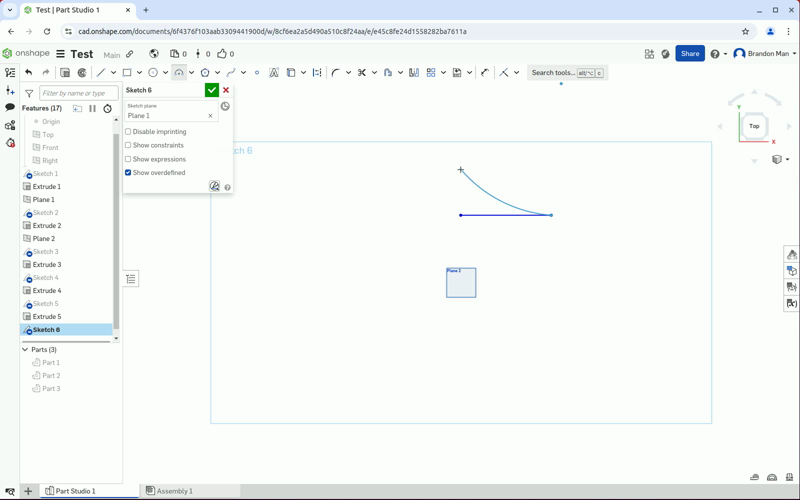
mouse_move(511, 181)
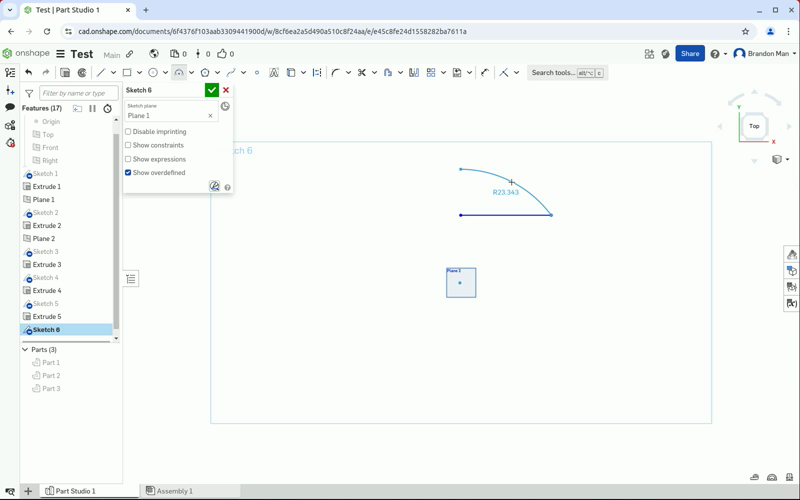
click(511, 181)
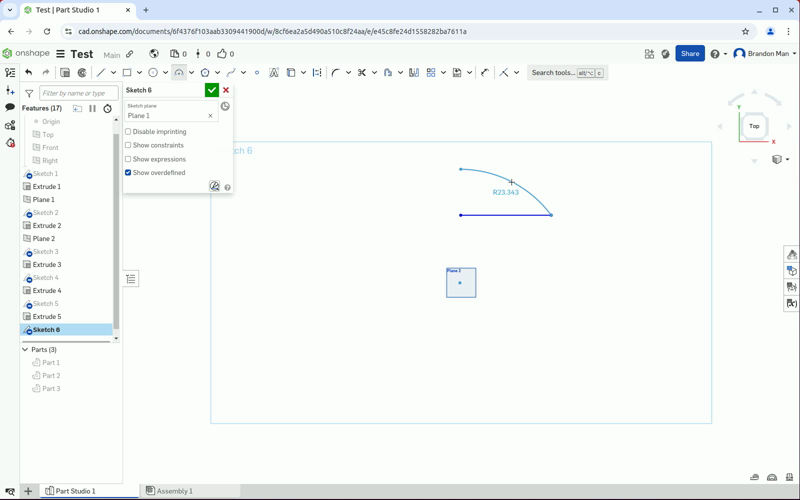
key_up(shift)
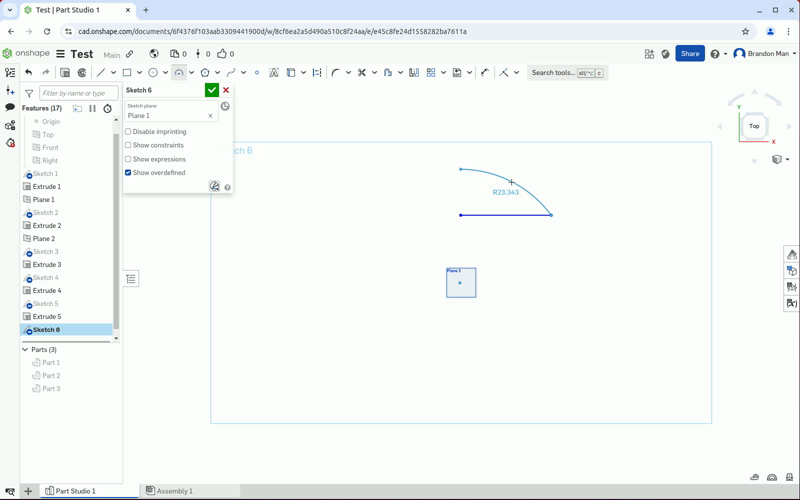
key(esc)
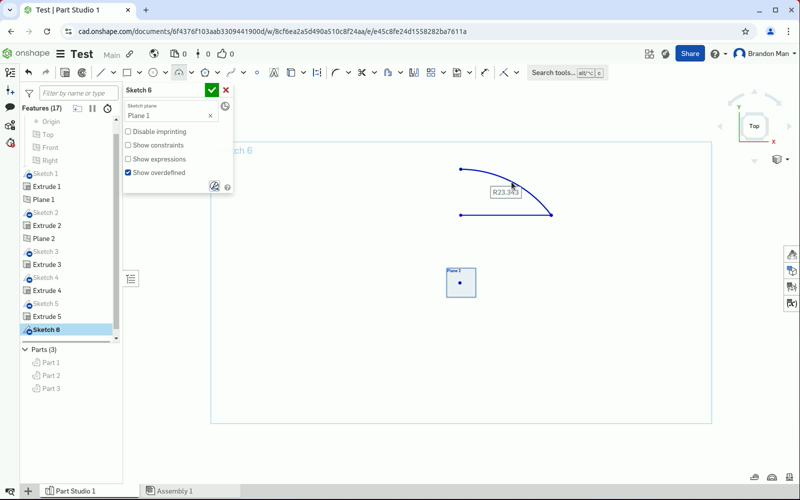
key(l)
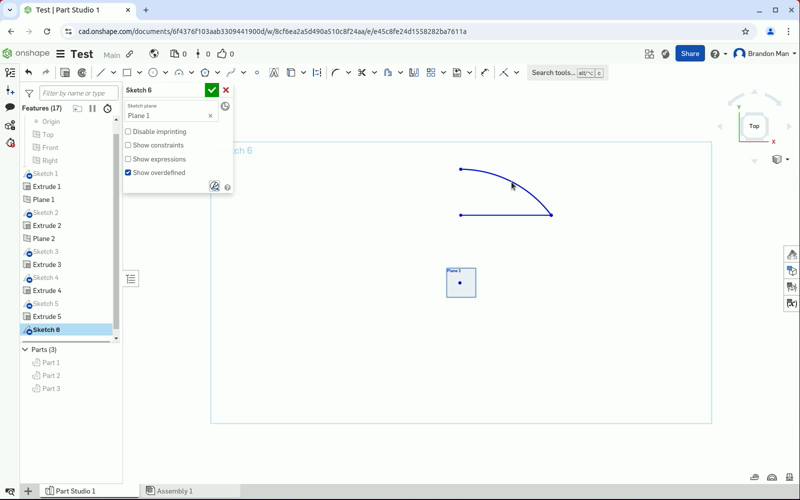
mouse_move(460, 169)
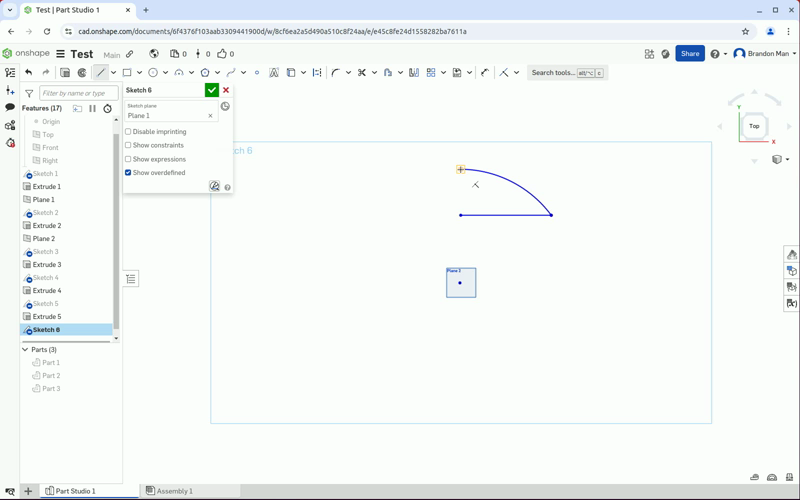
click(460, 169)
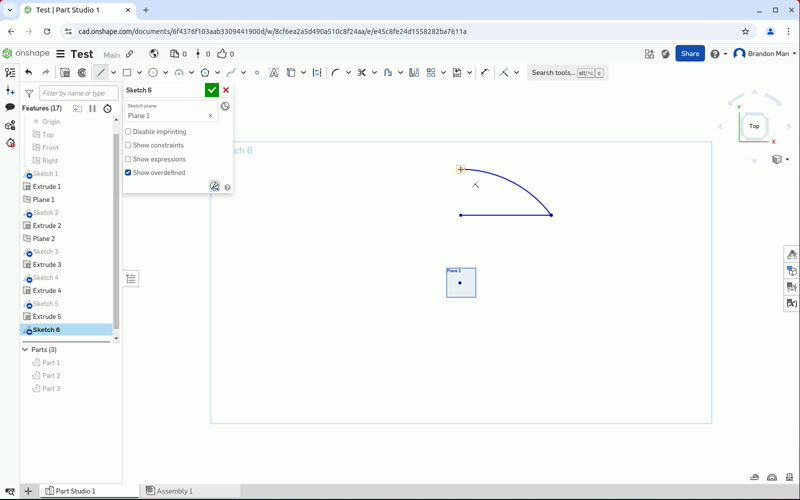
mouse_move(490, 169)
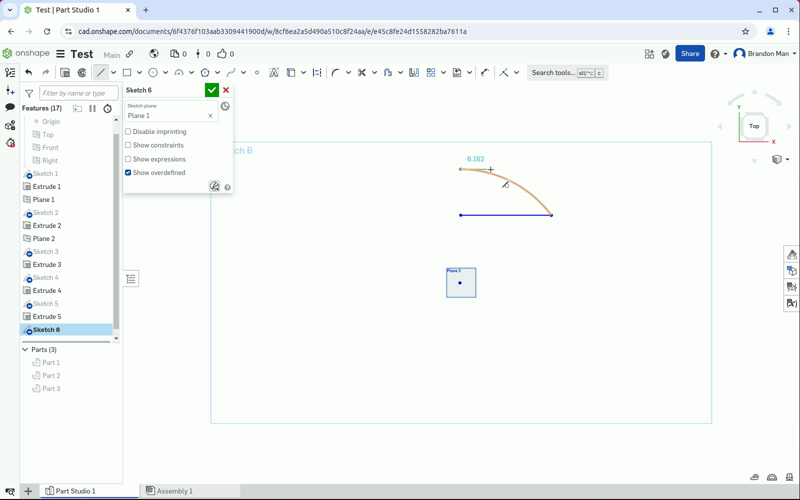
key_down(shift)
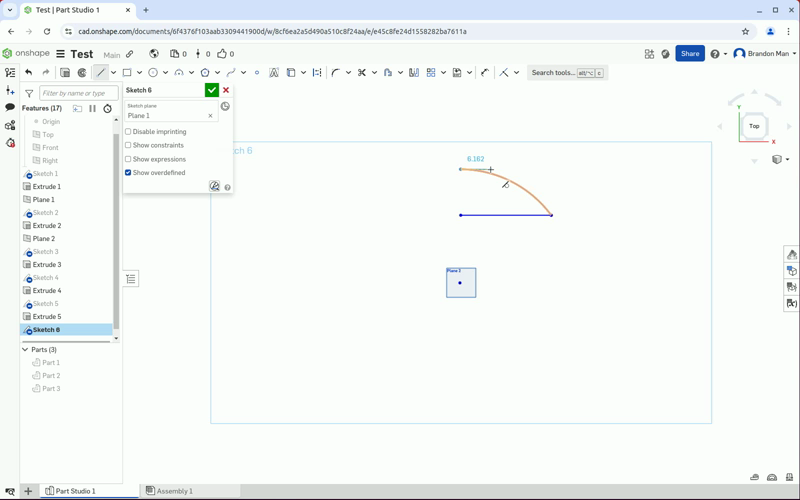
mouse_move(460, 215)
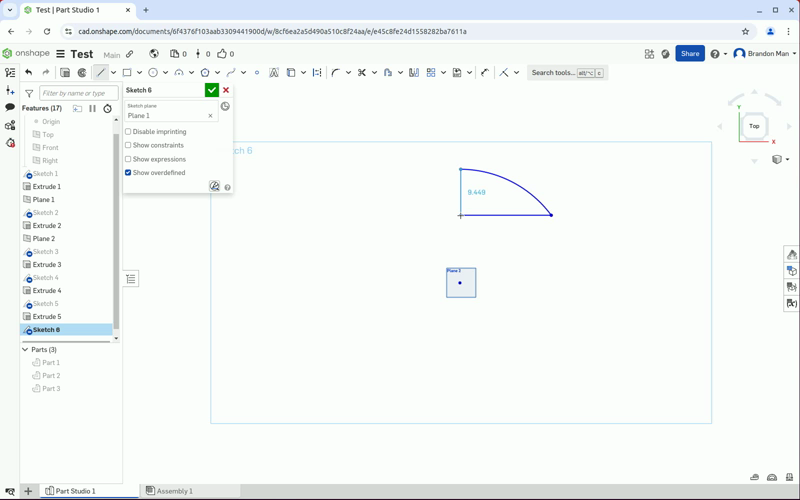
key_up(shift)
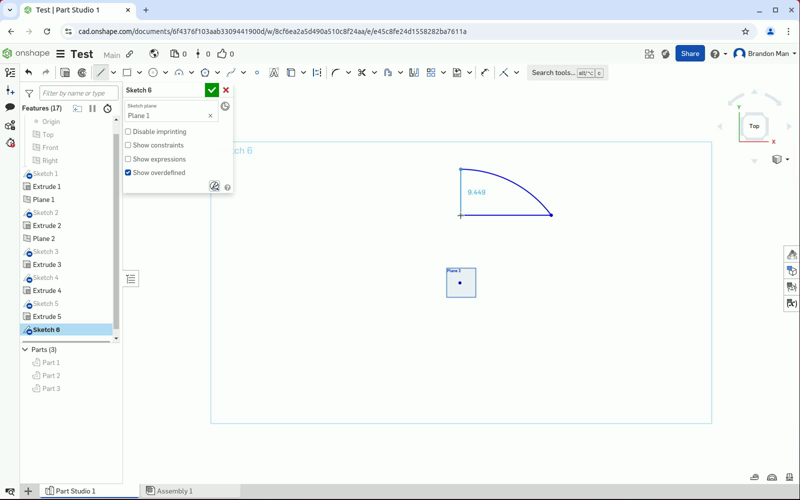
click(460, 215)
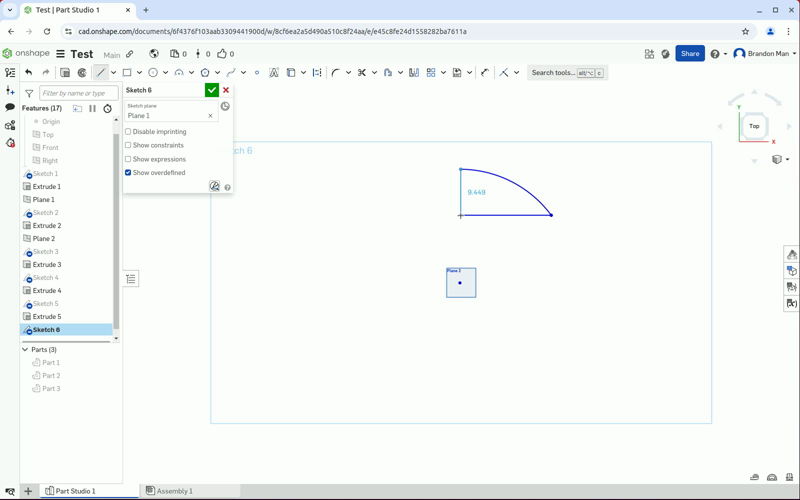
key(esc)
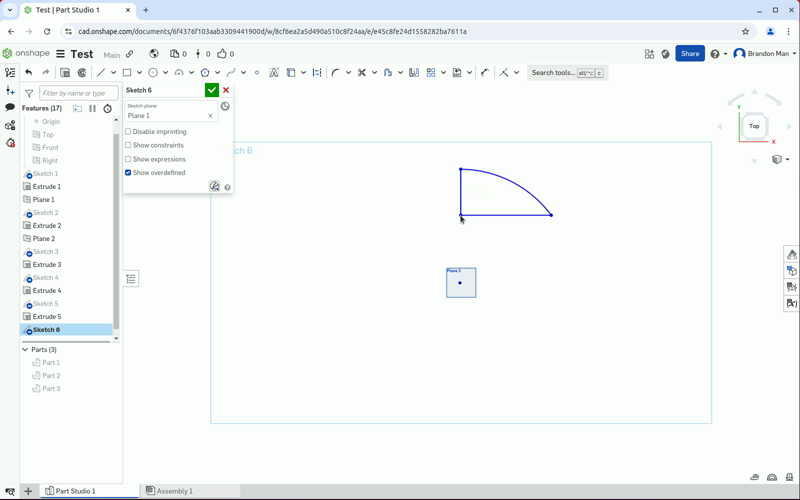
mouse_move(480, 193)
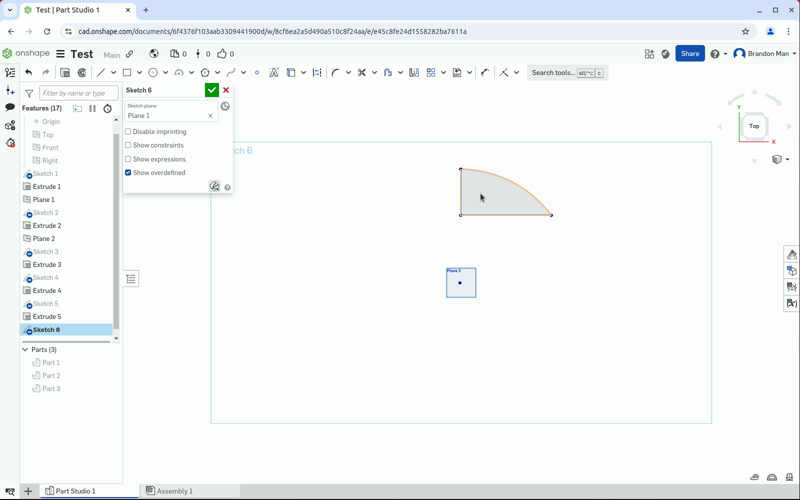
click(480, 193)
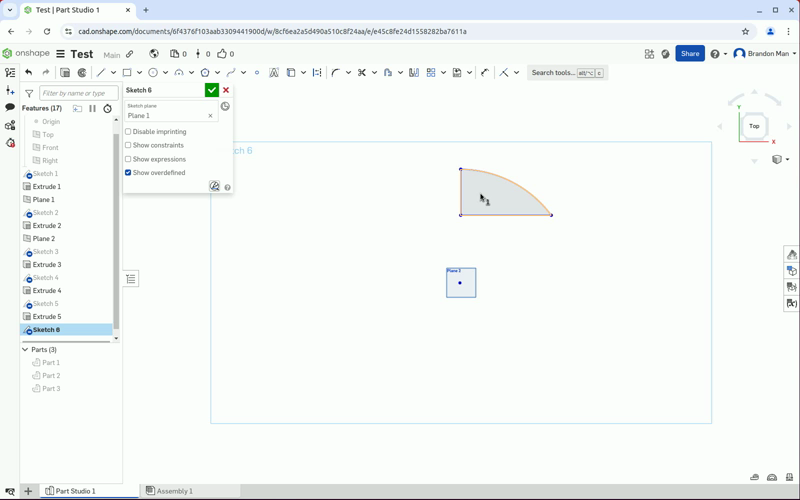
mouse_move(73, 352)
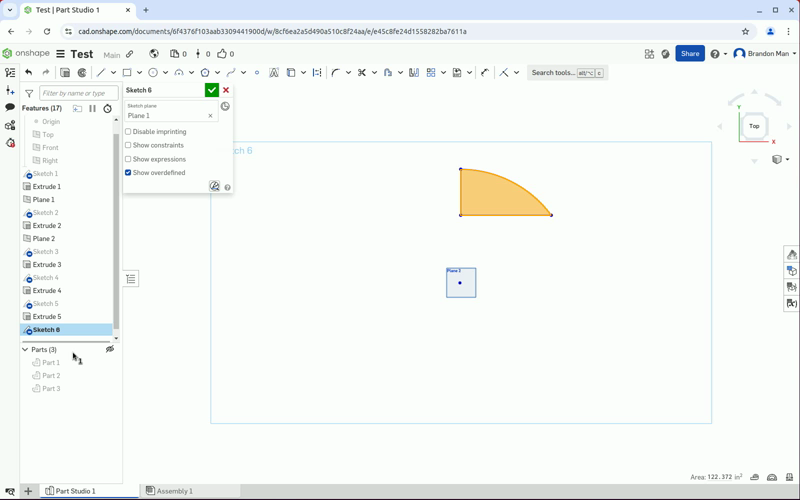
key(shift+y)
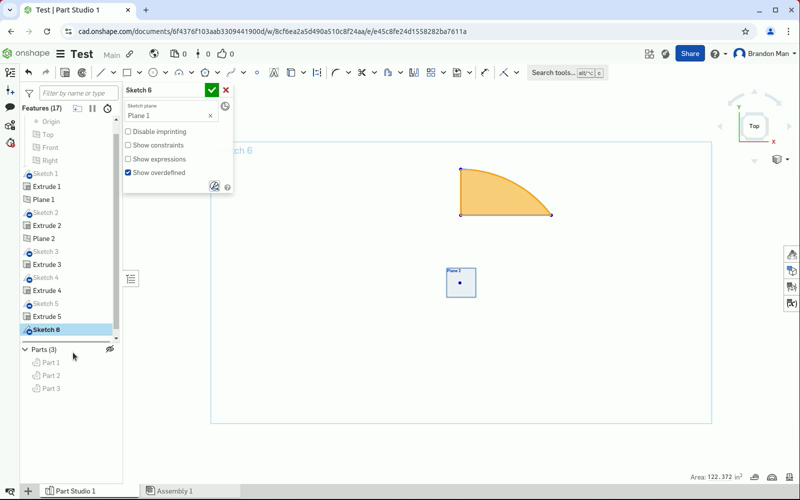
key(shift+e)
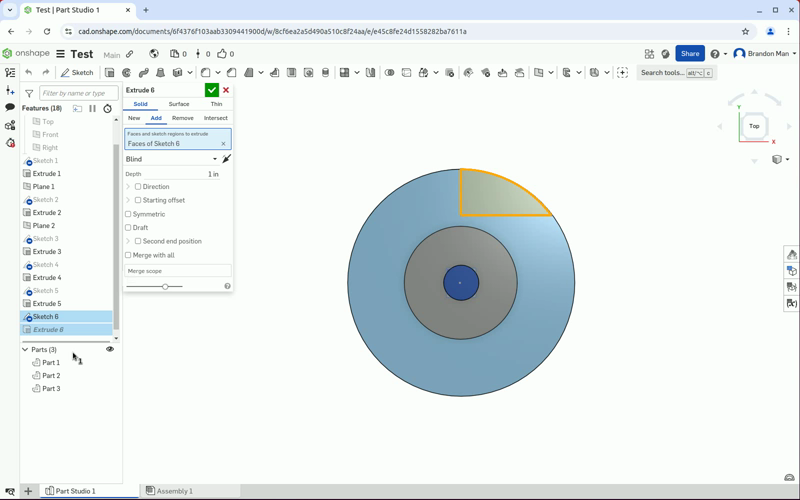
mouse_move(143, 106)
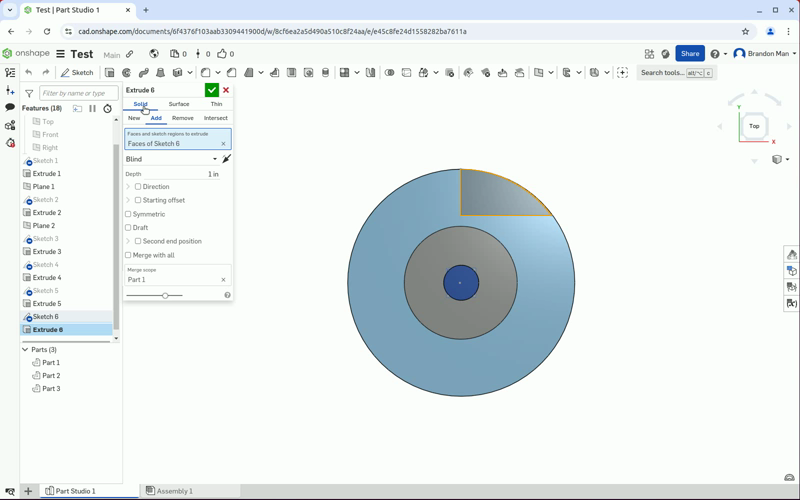
click(143, 106)
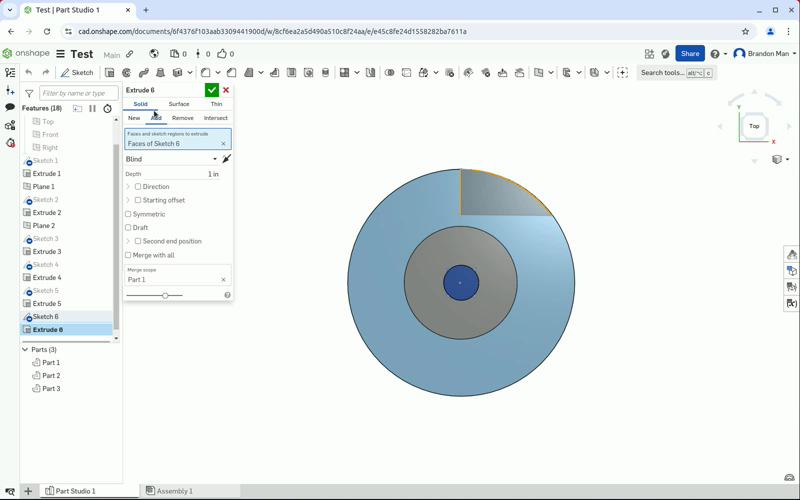
mouse_move(186, 120)
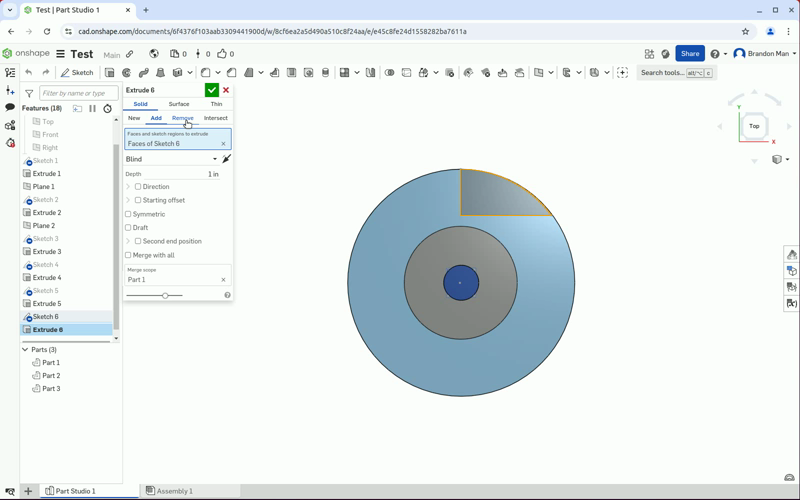
click(186, 120)
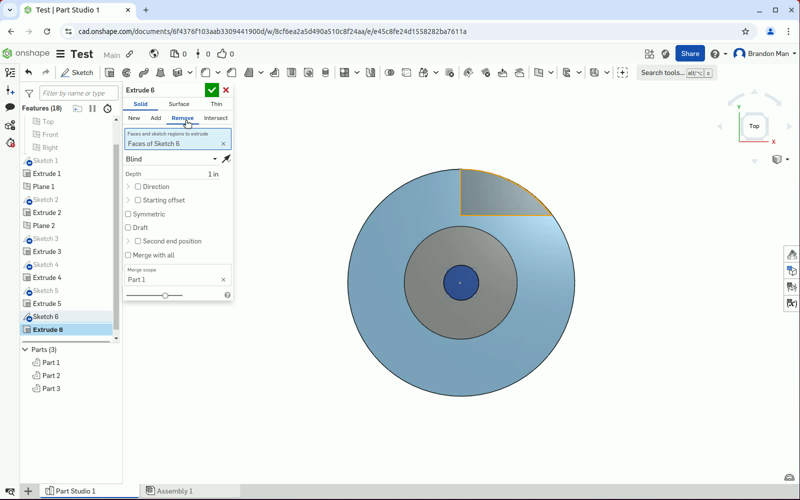
key(tab, 4)
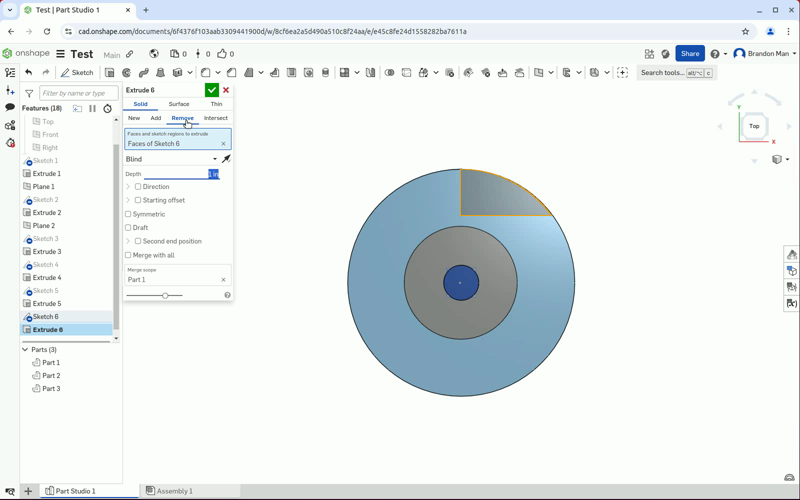
text(28.885)
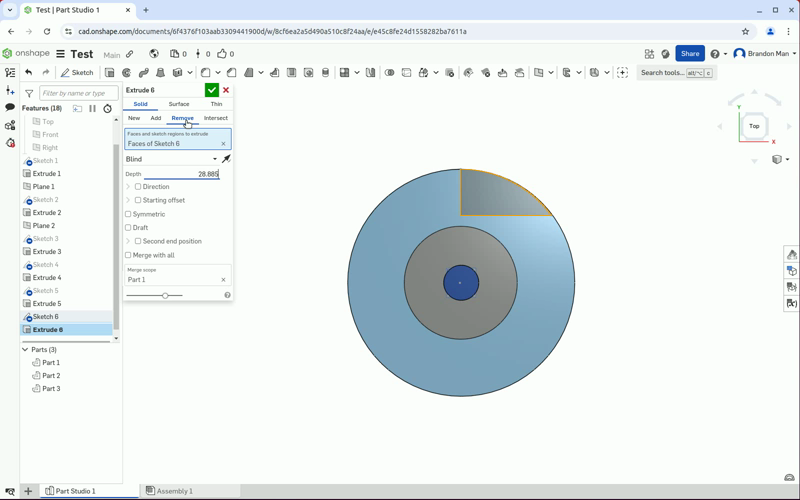
key(tab, 6)
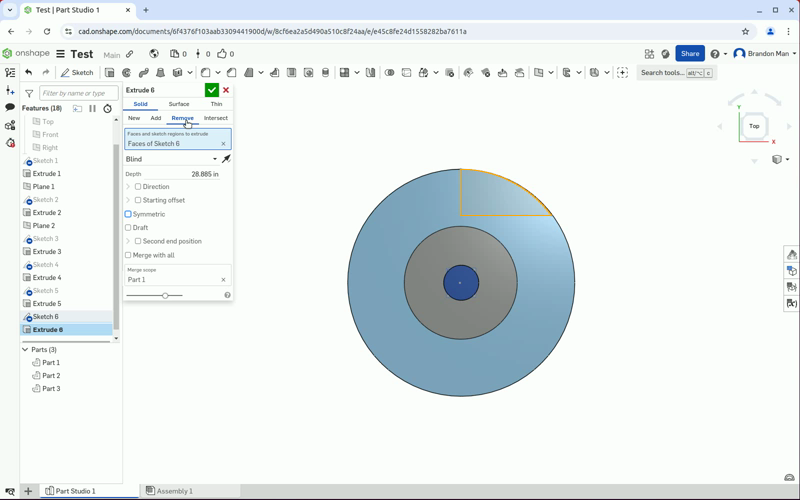
key(space)
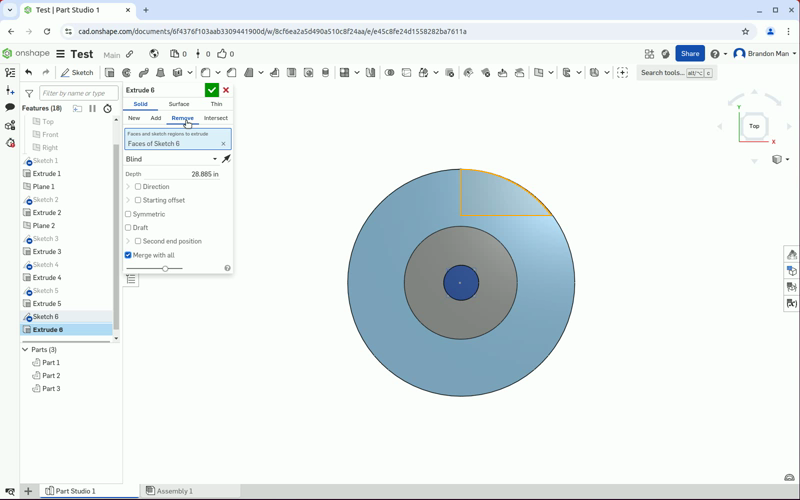
key(enter)
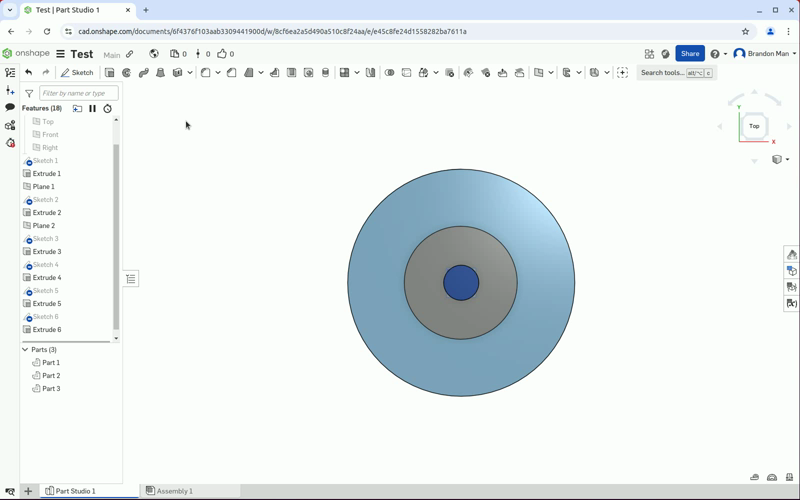
key(shift+h)
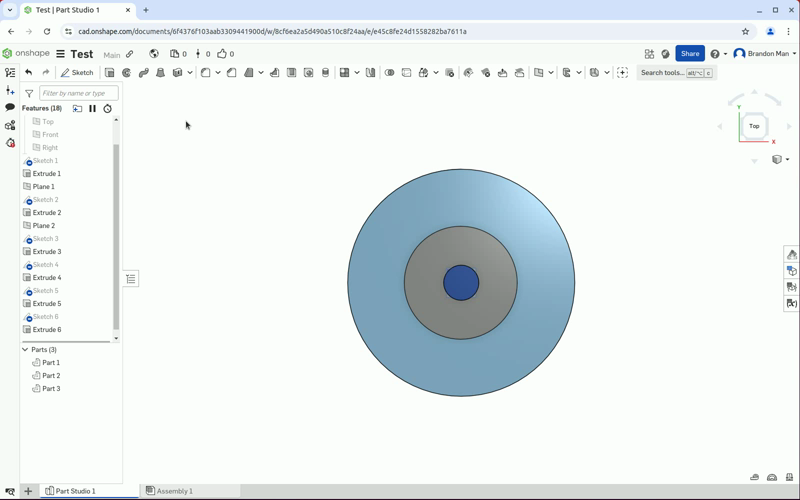
key(shift+h)
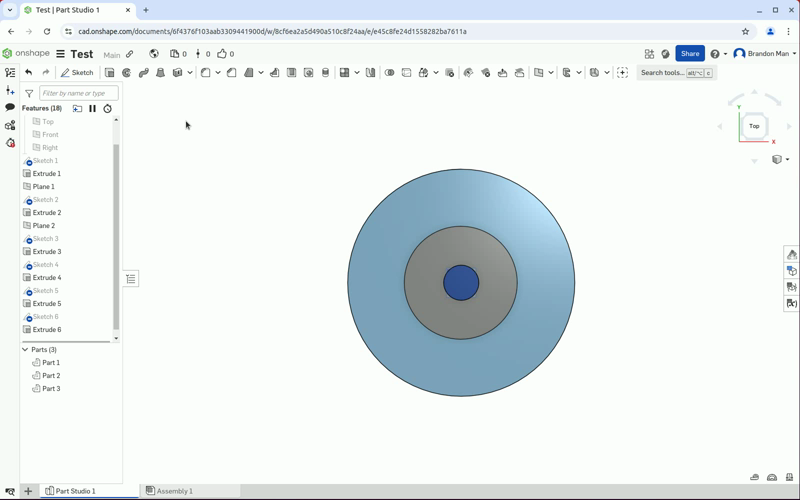
mouse_move(69, 163)
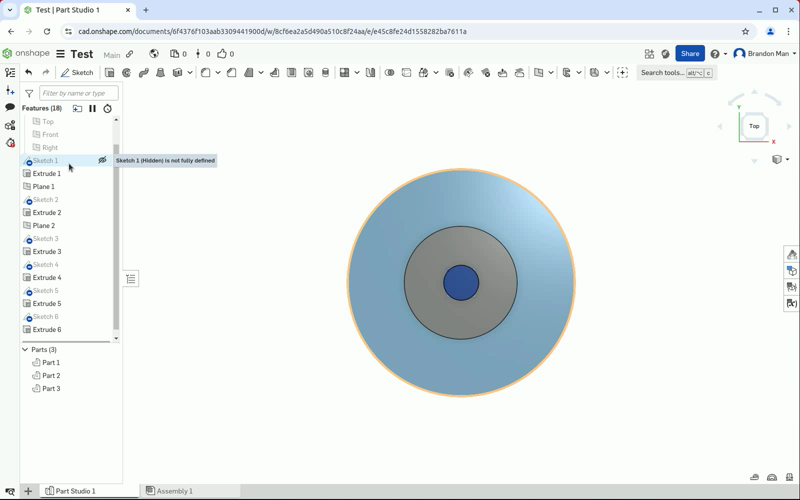
click(69, 163)
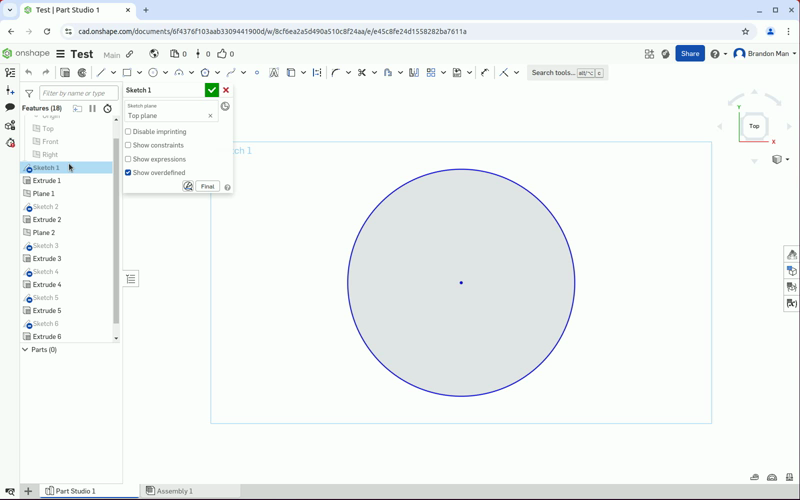
mouse_move(229, 92)
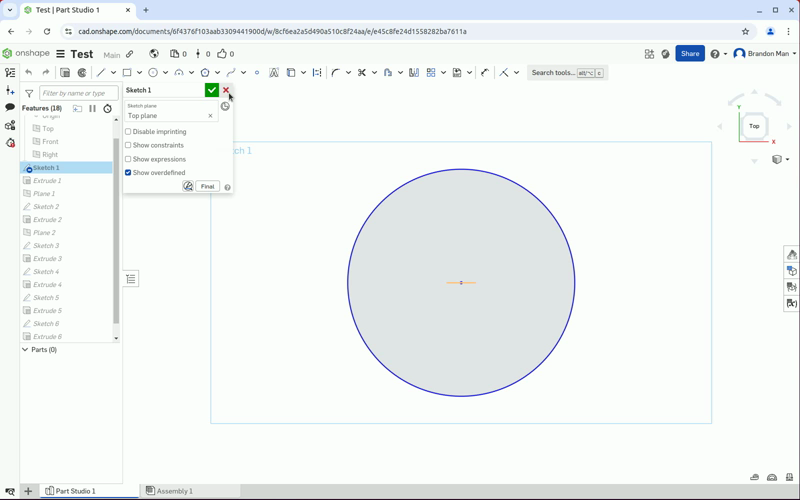
click(229, 92)
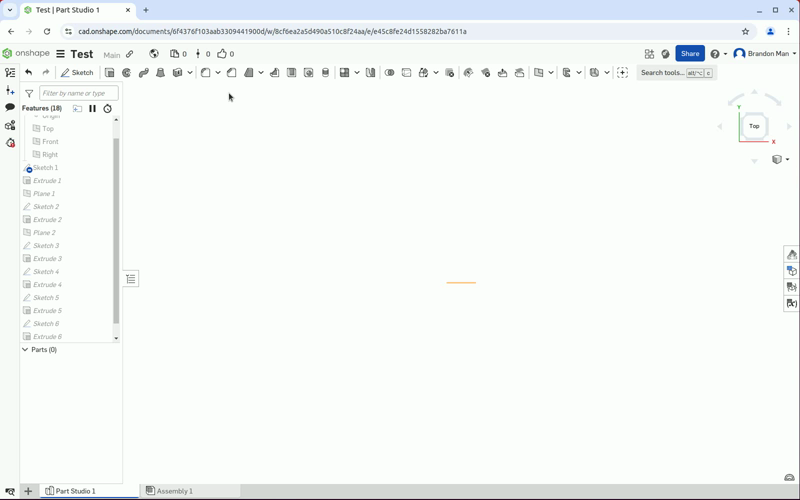
key(shift+s)
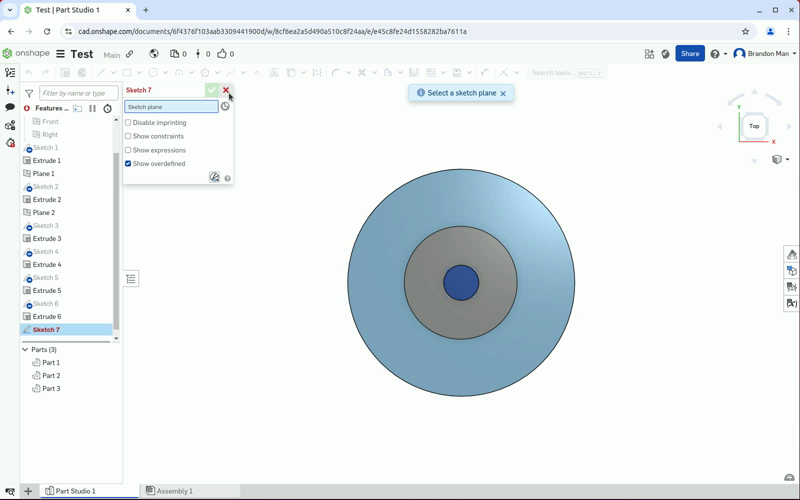
mouse_move(69, 176)
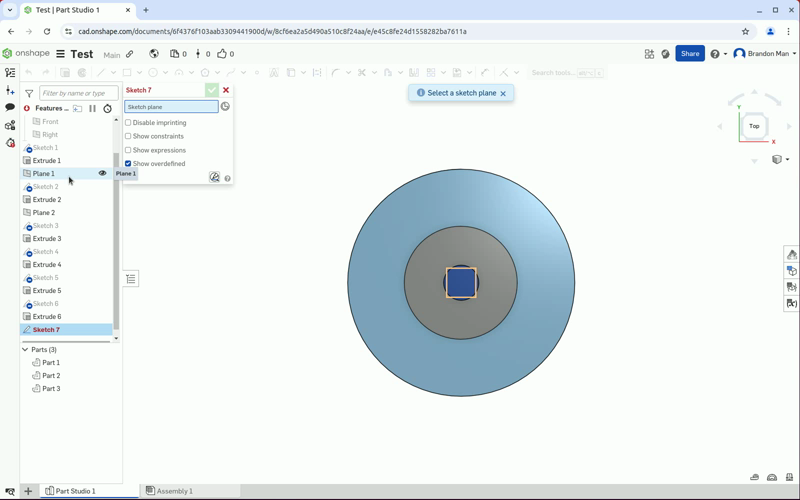
click(69, 176)
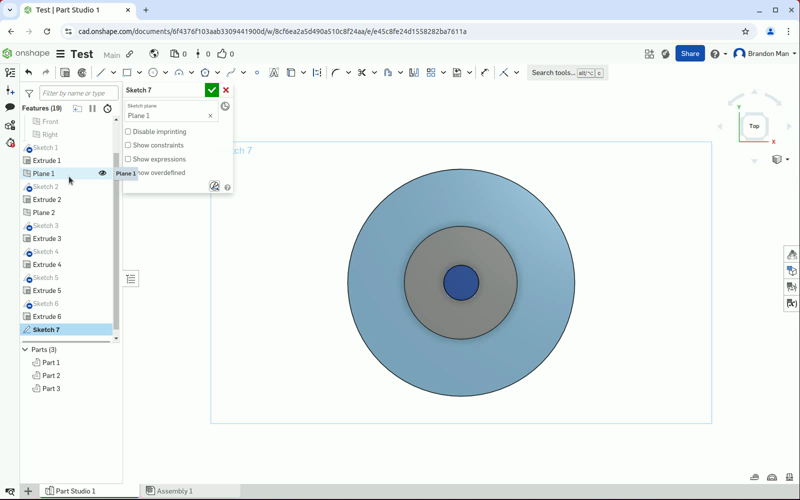
mouse_move(73, 352)
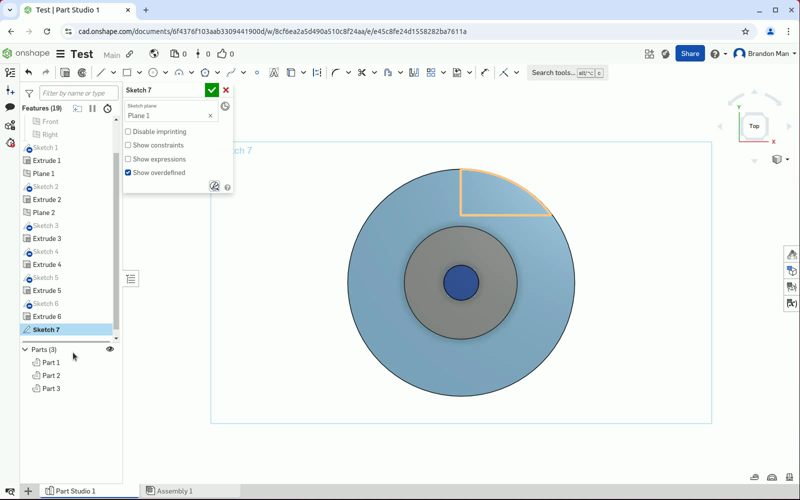
key(y)
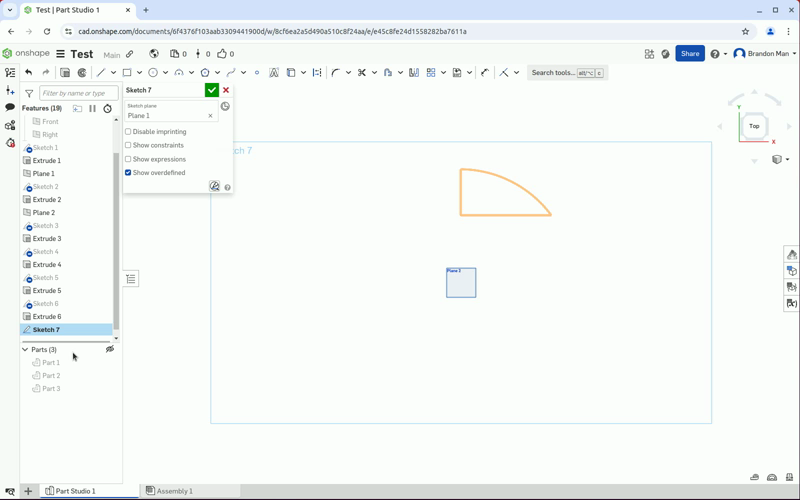
key(l)
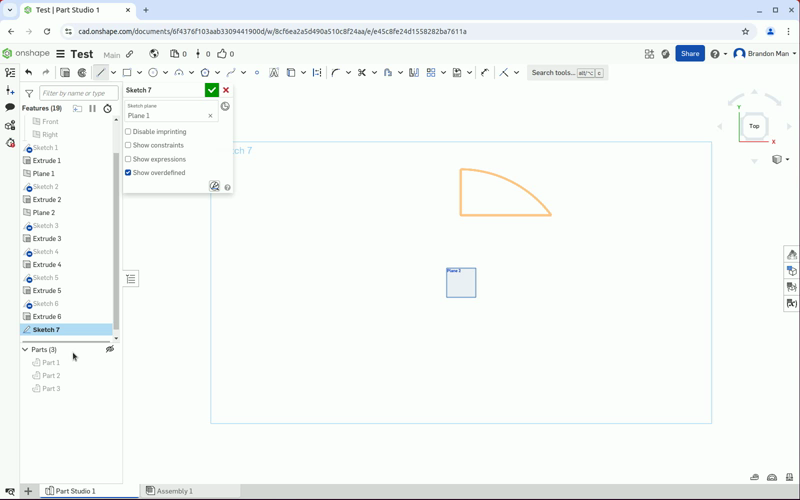
key_down(shift)
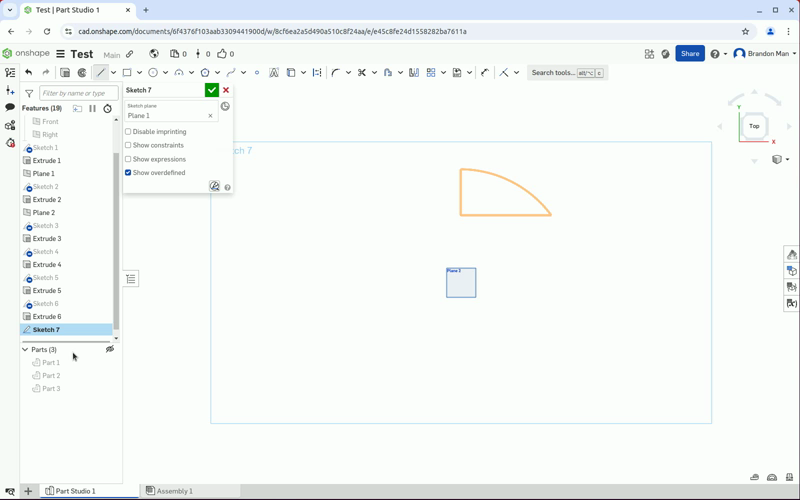
mouse_move(370, 215)
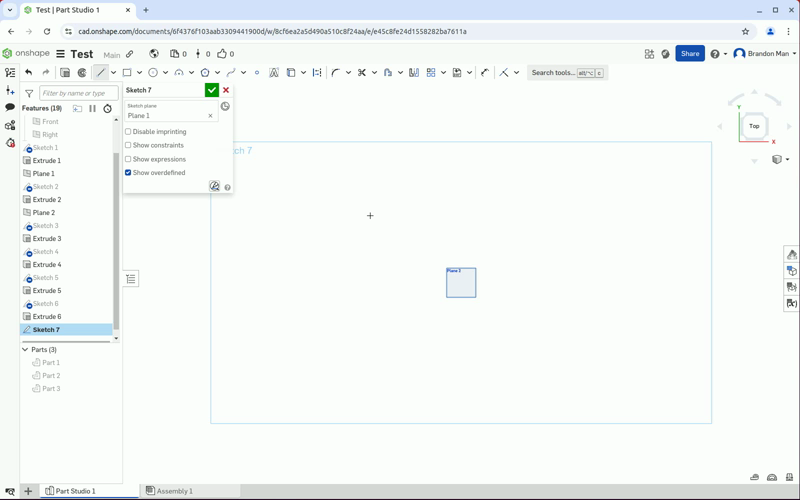
click(370, 215)
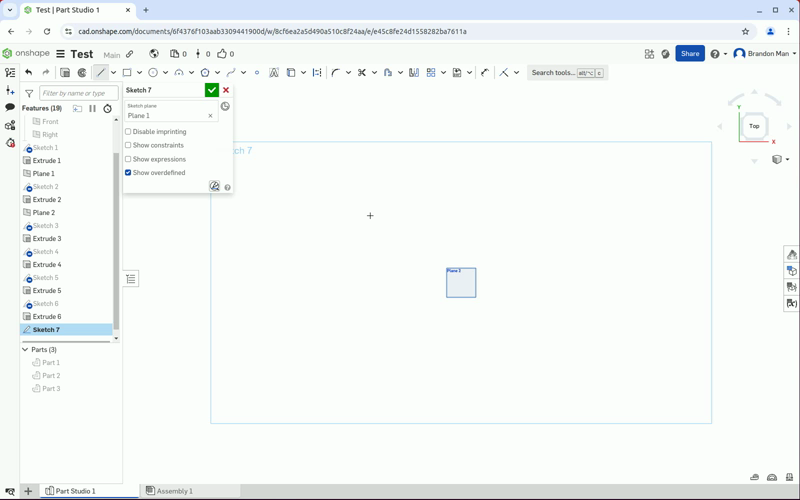
key_up(shift)
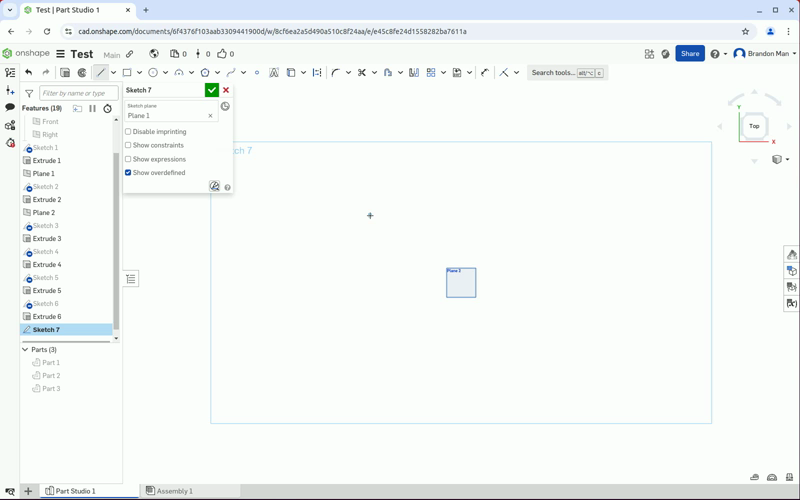
key_down(shift)
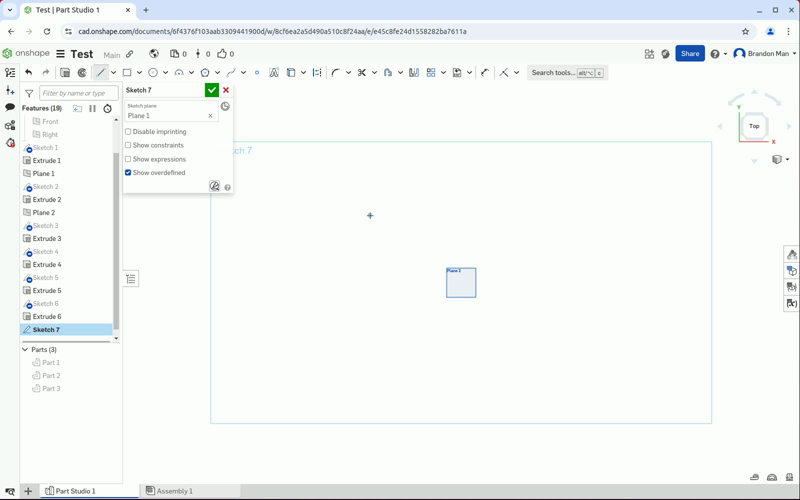
mouse_move(461, 215)
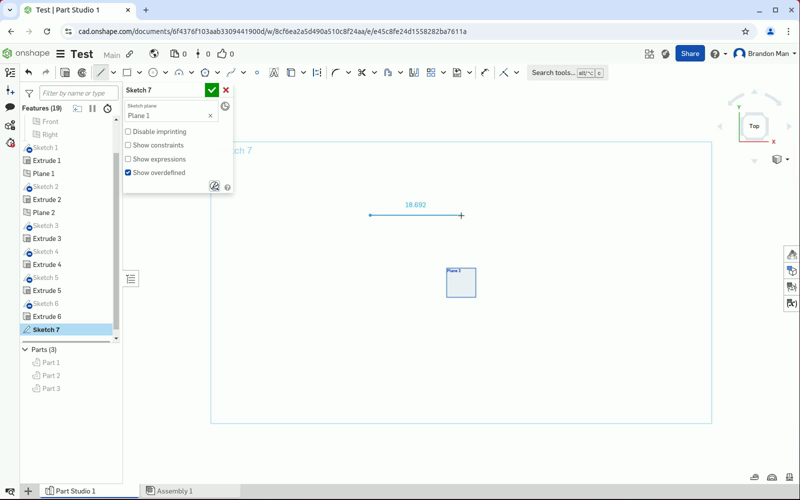
click(461, 215)
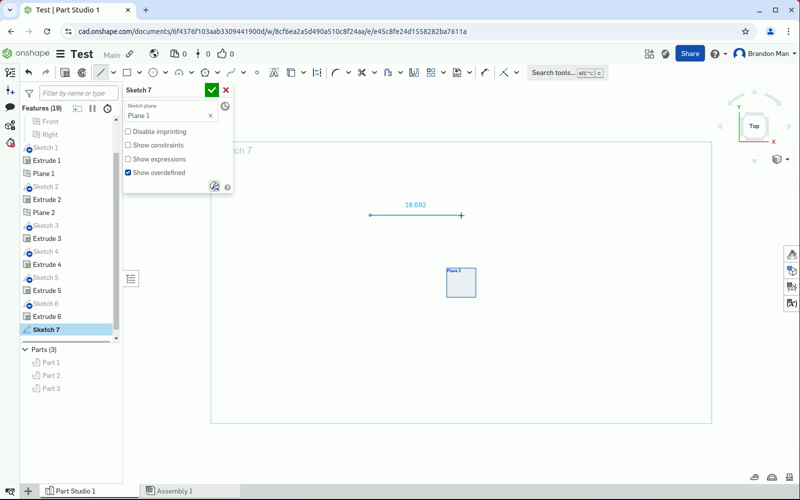
key_up(shift)
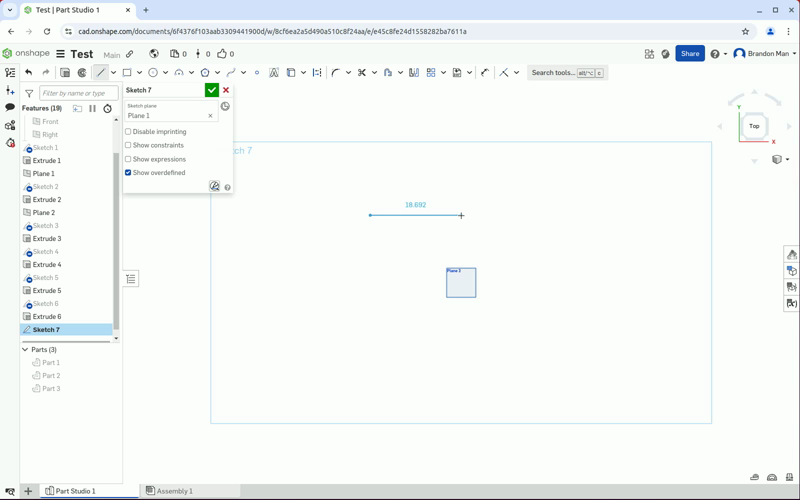
key_down(shift)
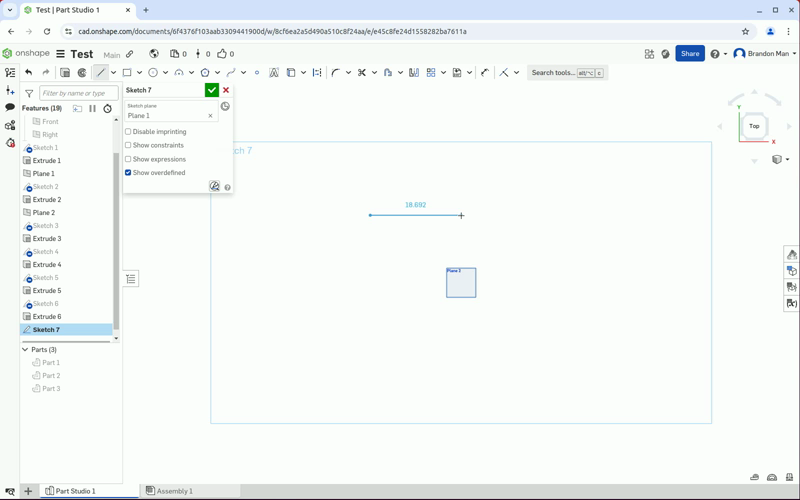
mouse_move(491, 215)
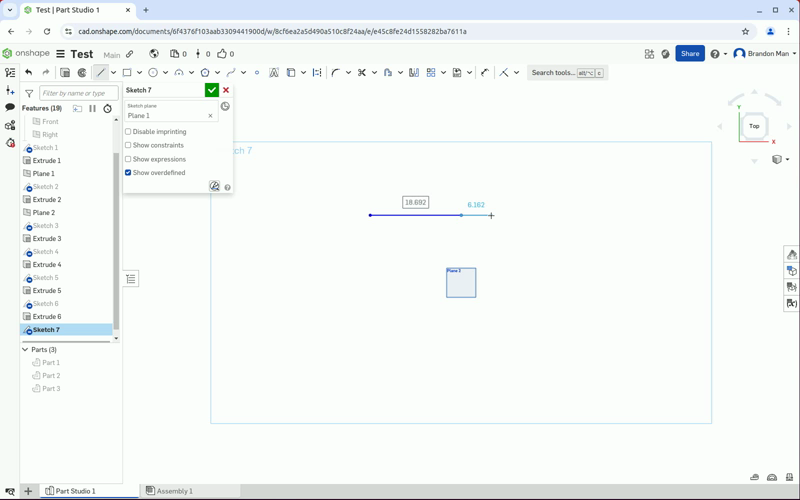
mouse_move(461, 169)
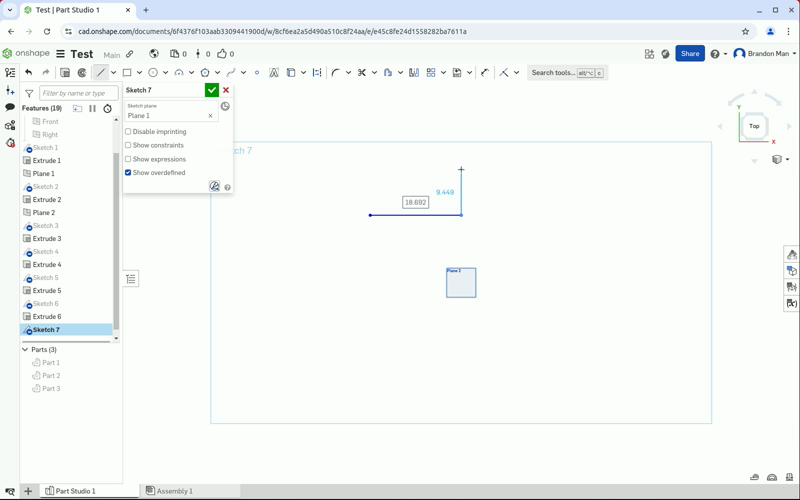
click(461, 169)
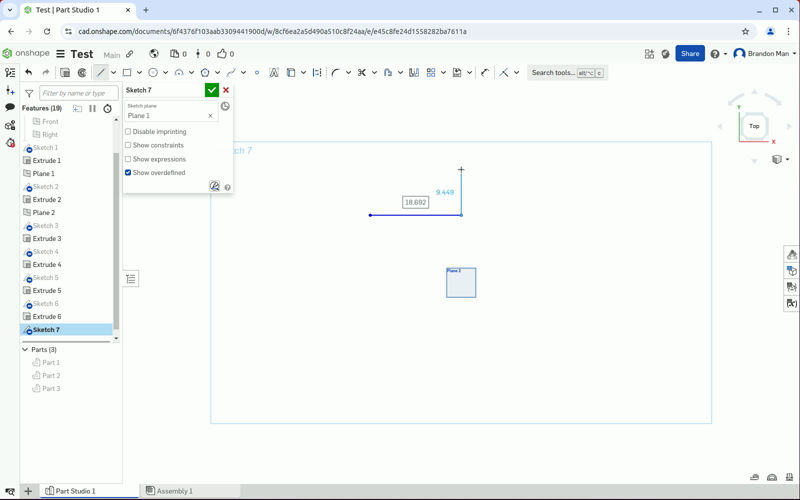
key_up(shift)
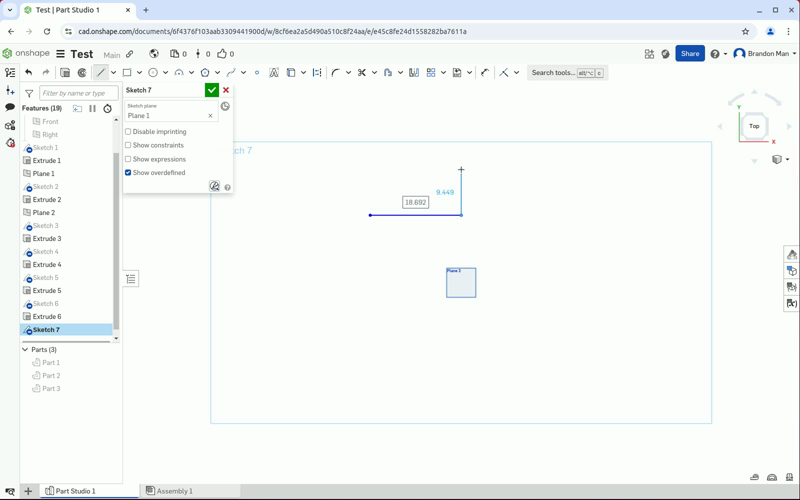
key(esc)
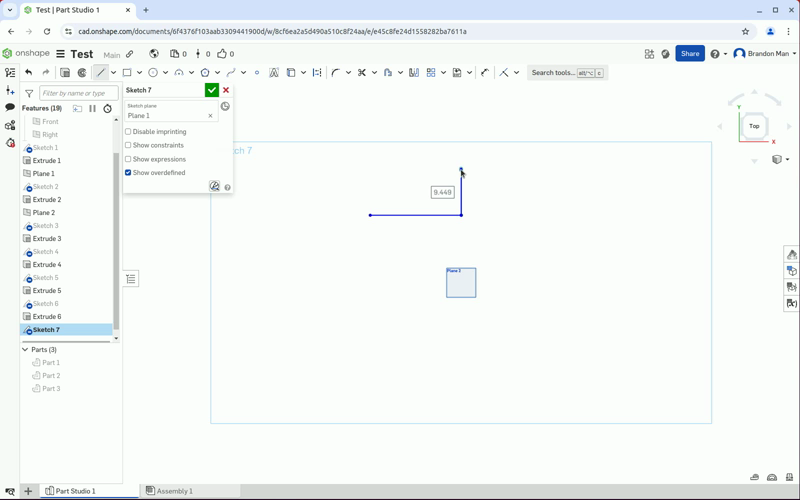
key(a)
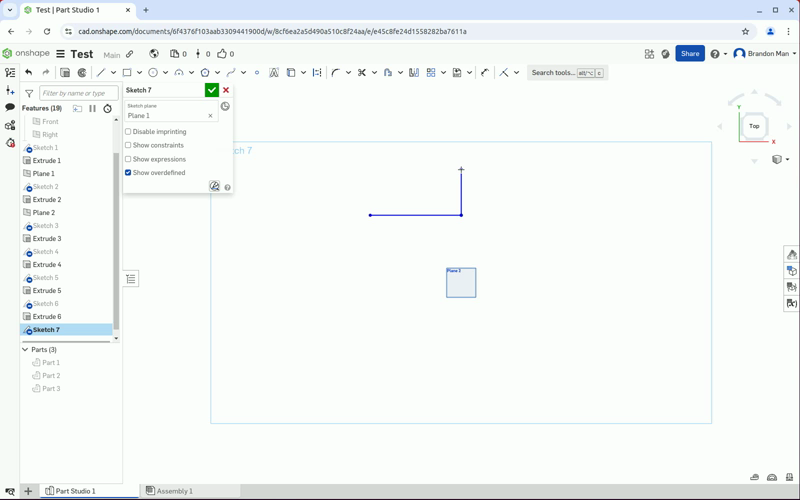
mouse_move(461, 169)
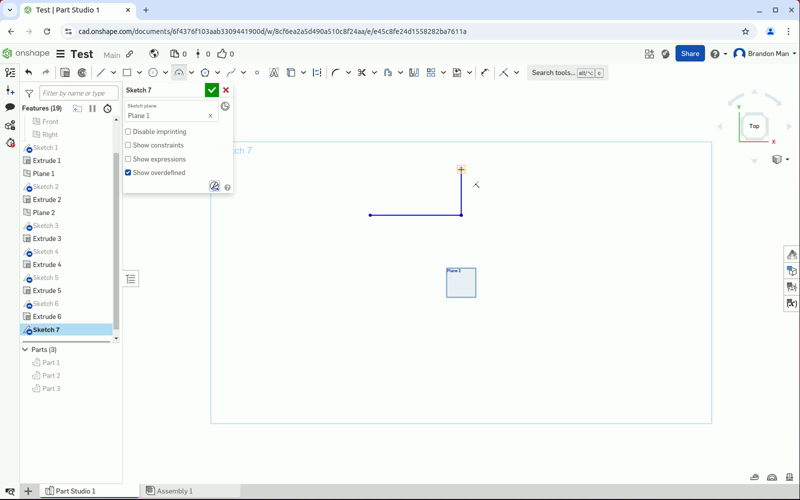
click(461, 169)
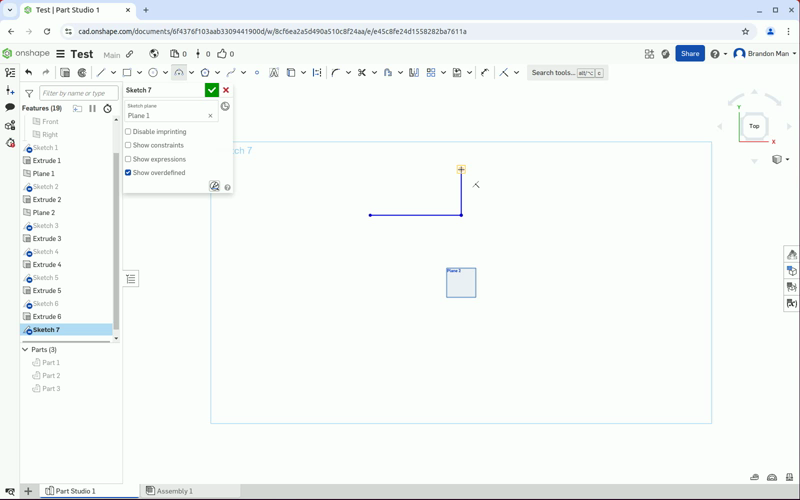
mouse_move(370, 215)
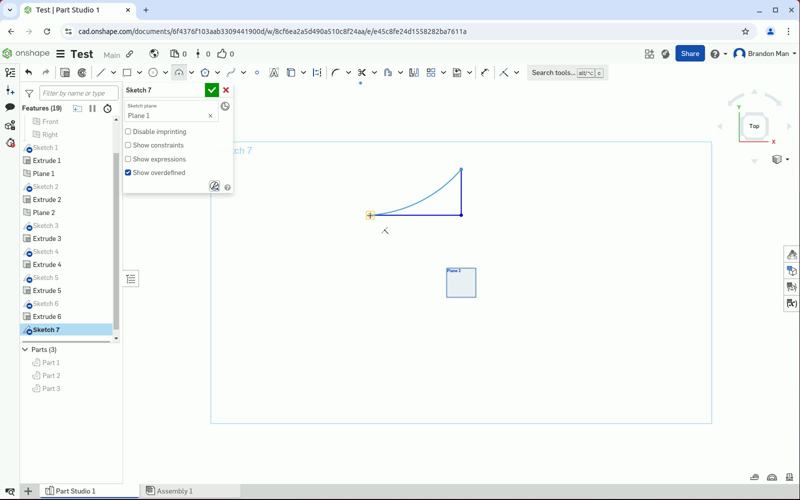
click(370, 215)
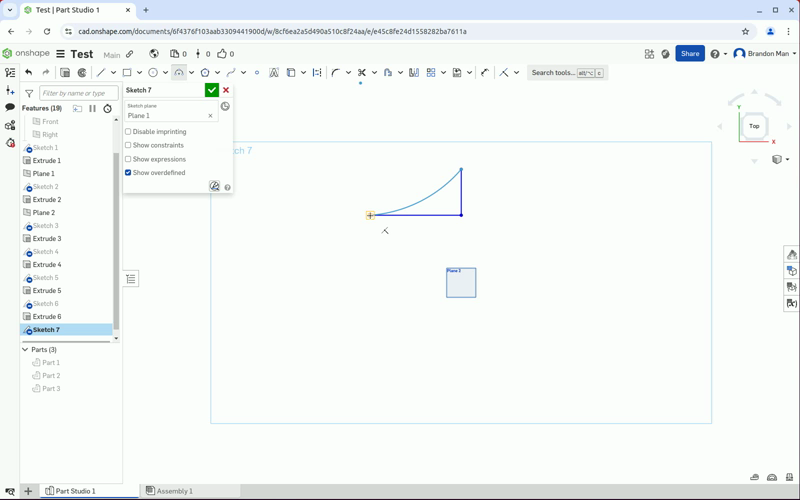
key_down(shift)
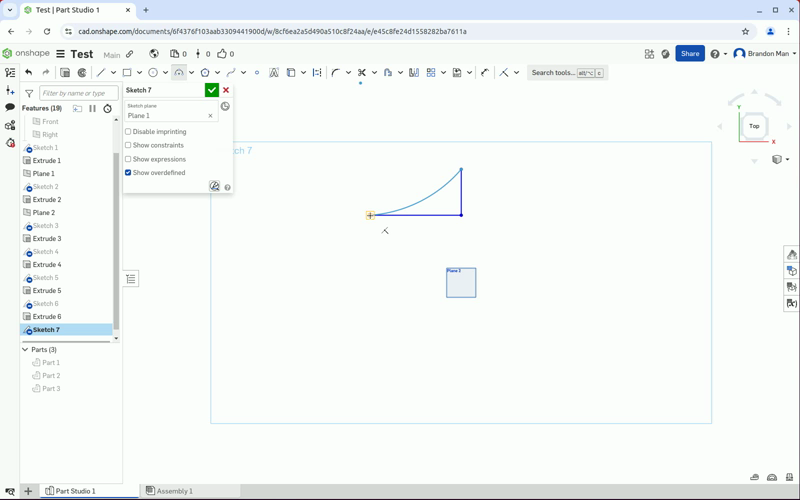
mouse_move(410, 181)
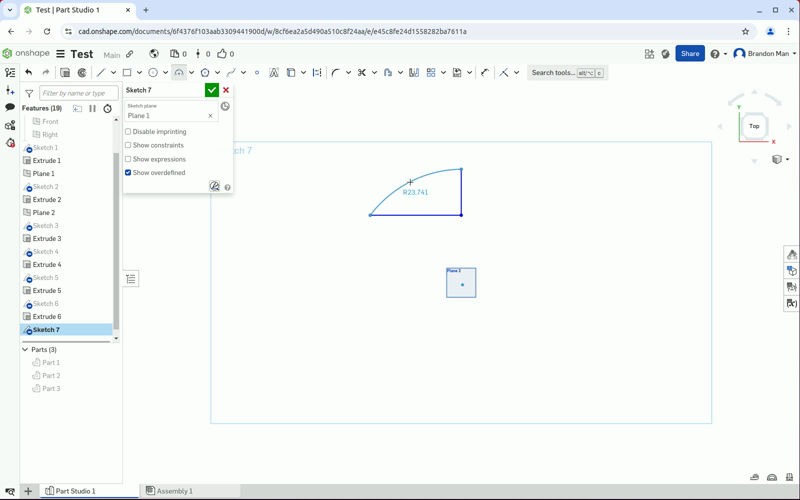
click(410, 181)
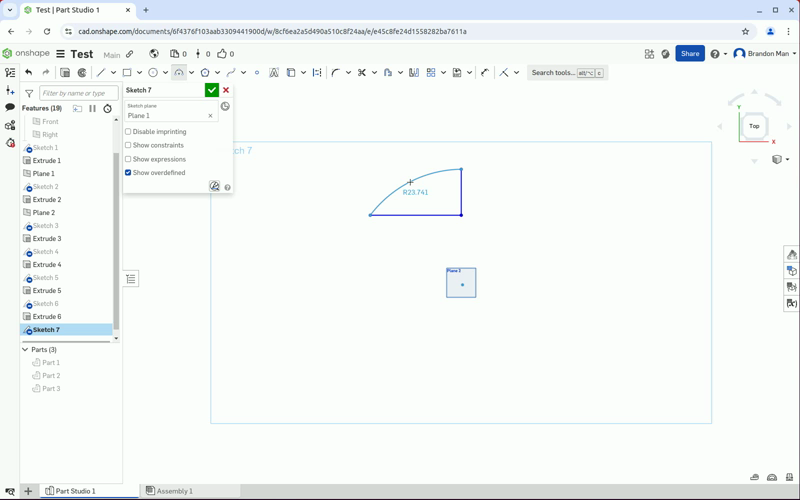
key_up(shift)
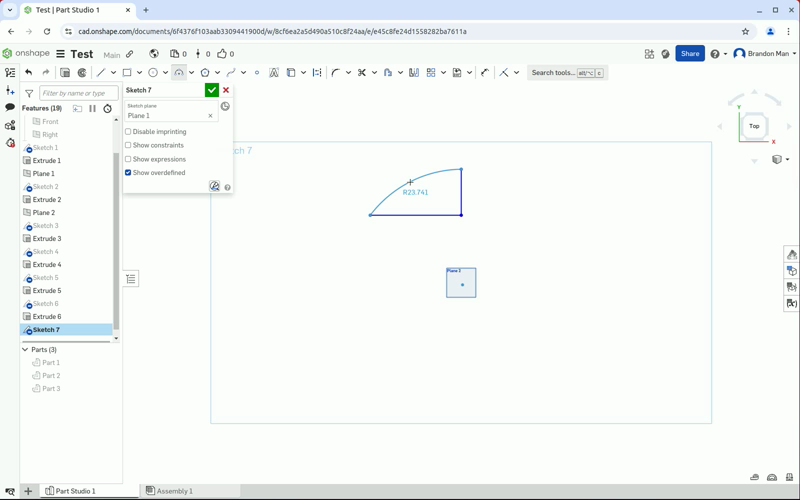
key(esc)
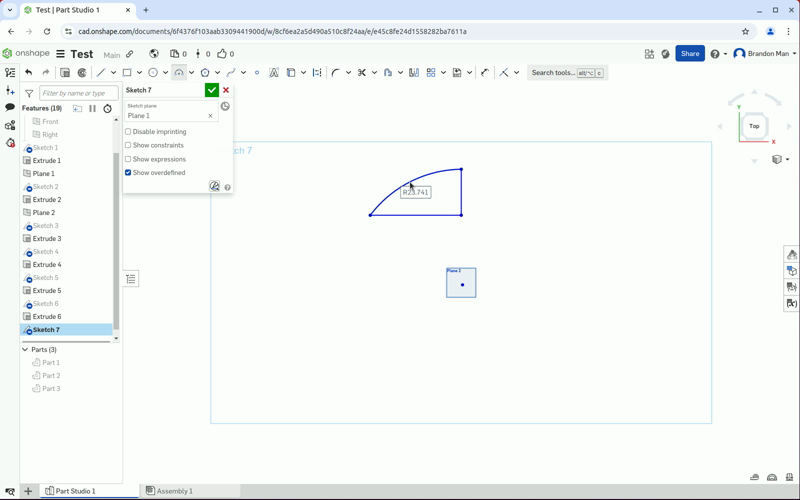
mouse_move(437, 201)
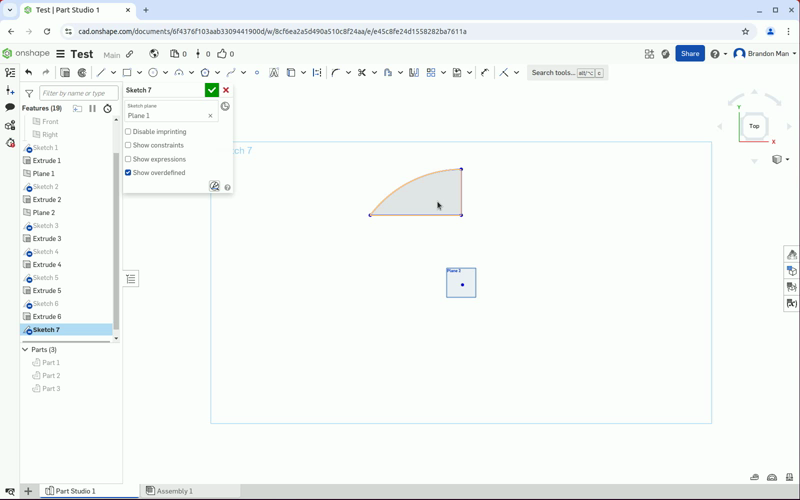
scroll(6)
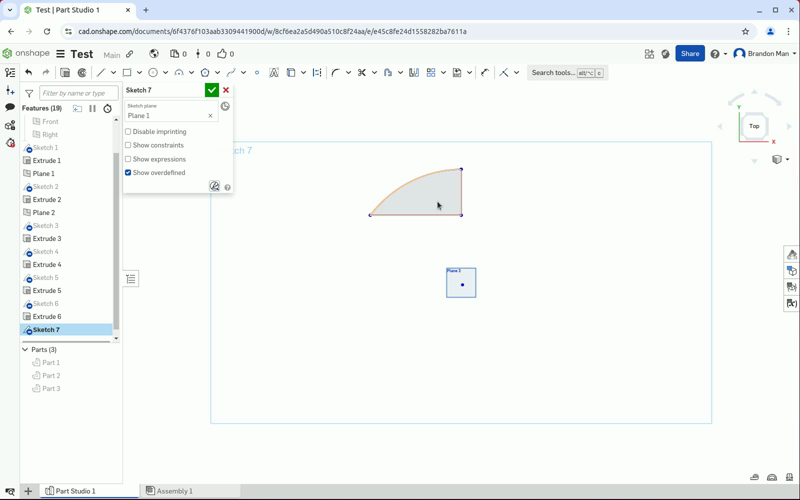
scroll(6)
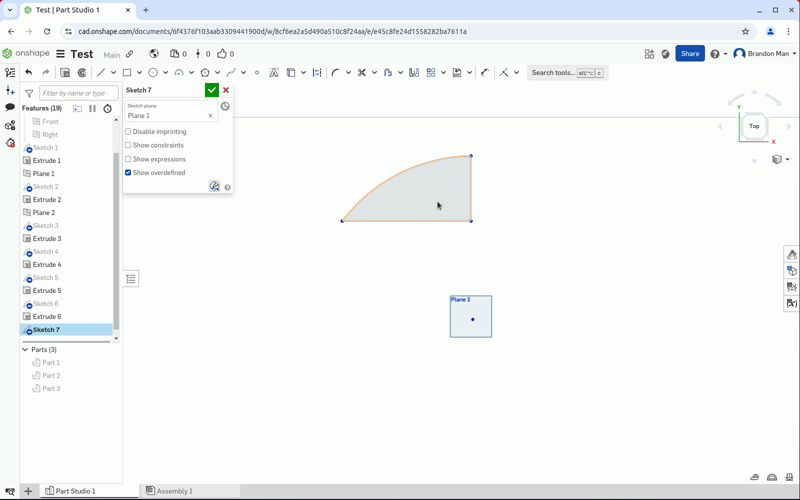
scroll(6)
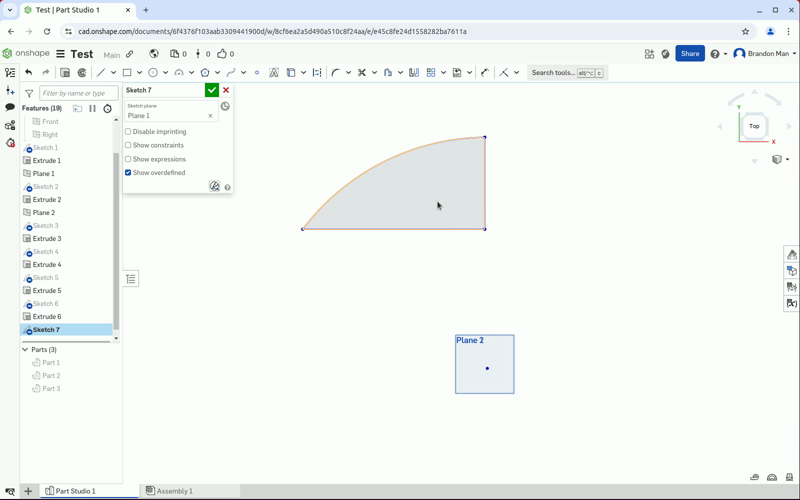
scroll(6)
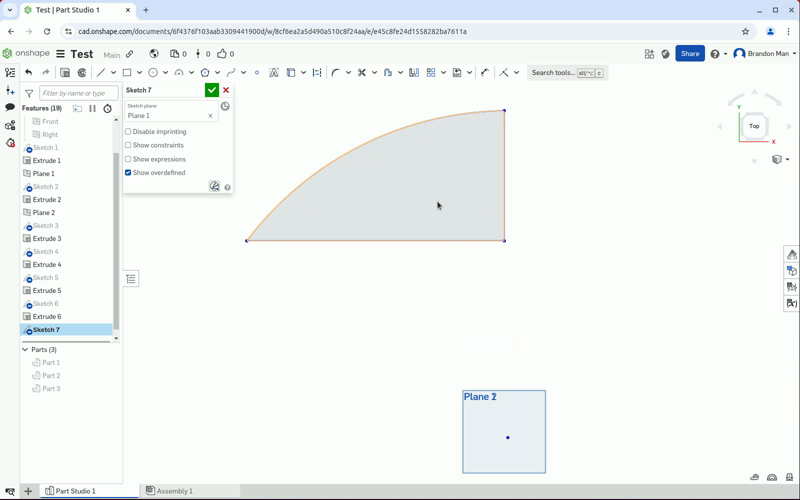
scroll(6)
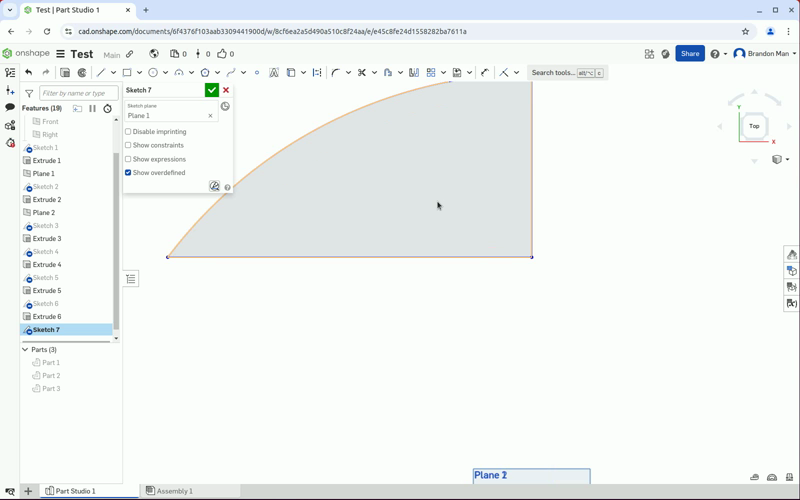
scroll(6)
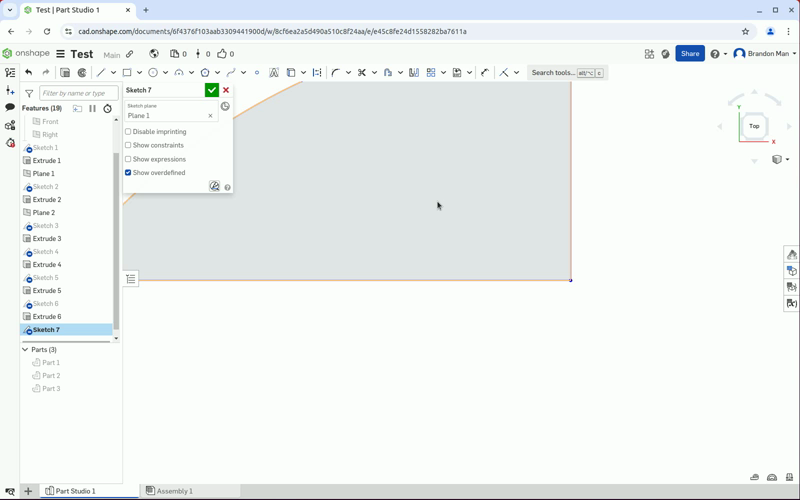
scroll(6)
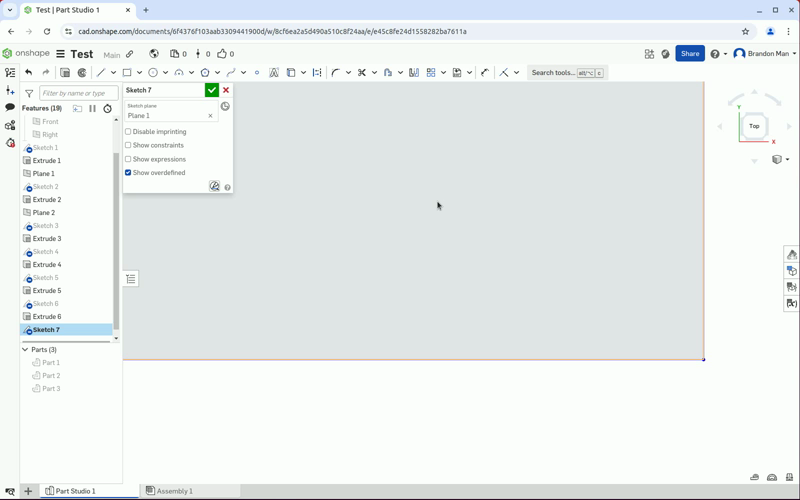
click(437, 201)
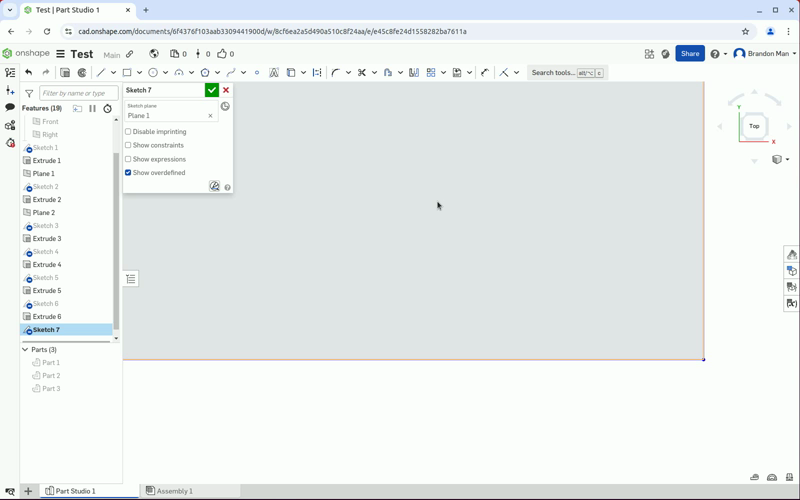
scroll(-6)
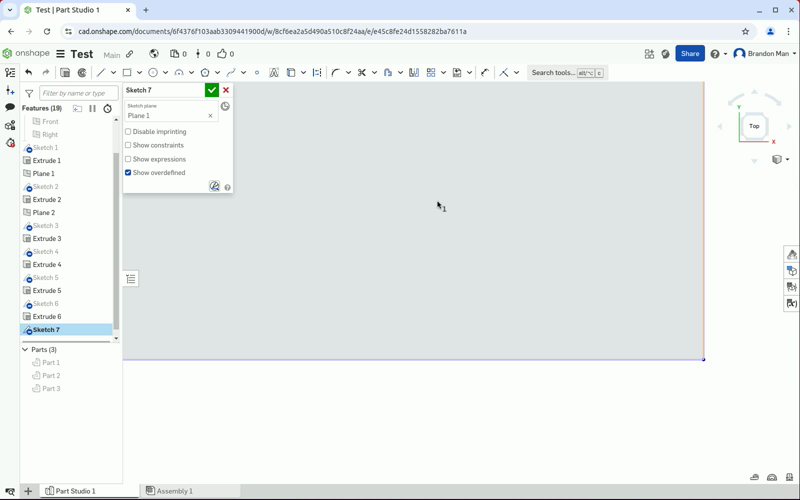
scroll(-6)
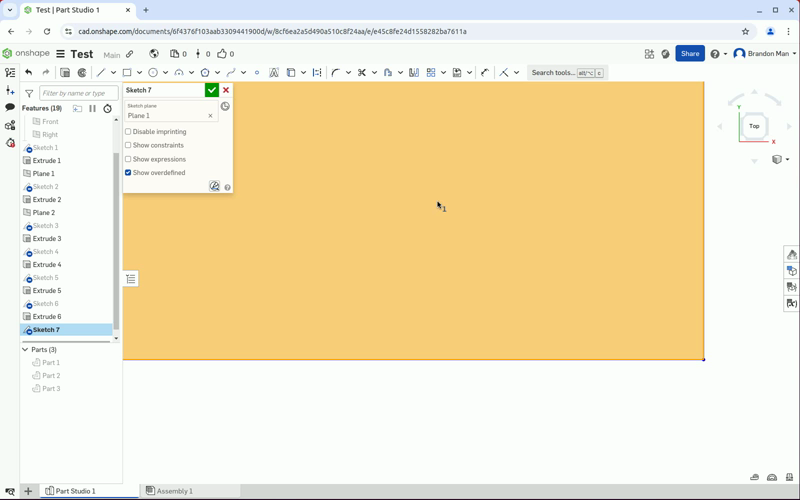
scroll(-6)
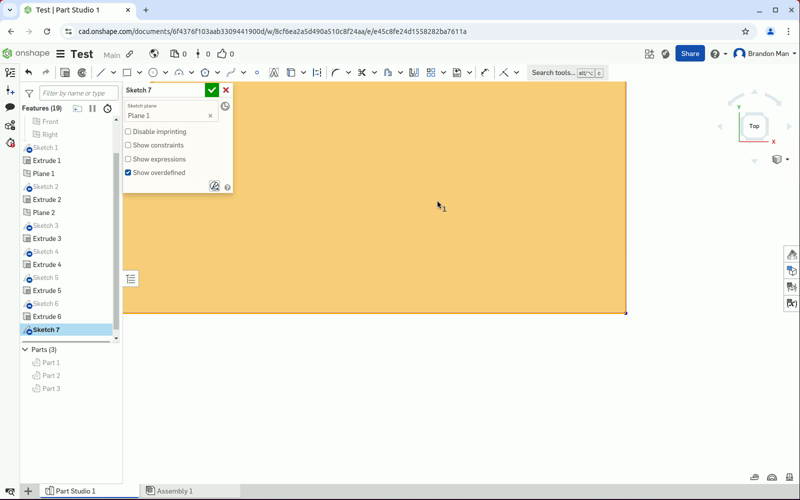
scroll(-6)
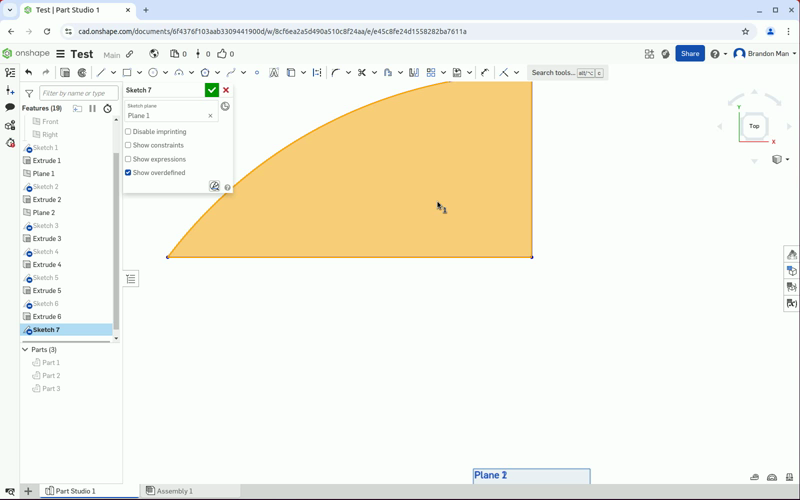
scroll(-6)
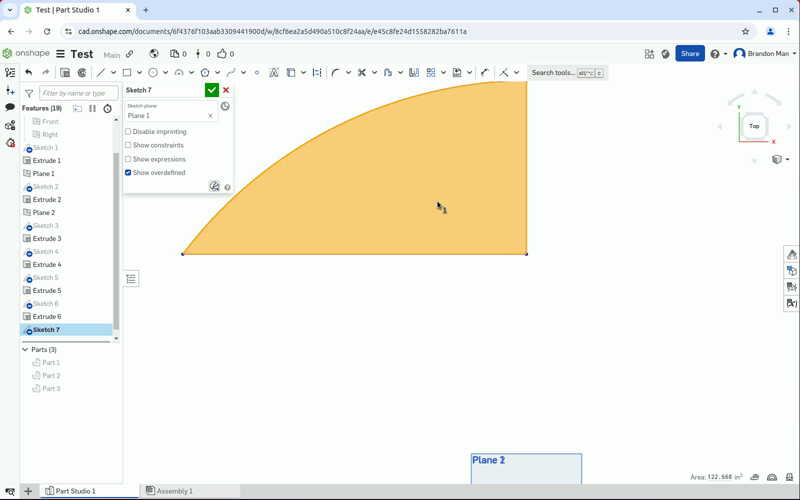
scroll(-6)
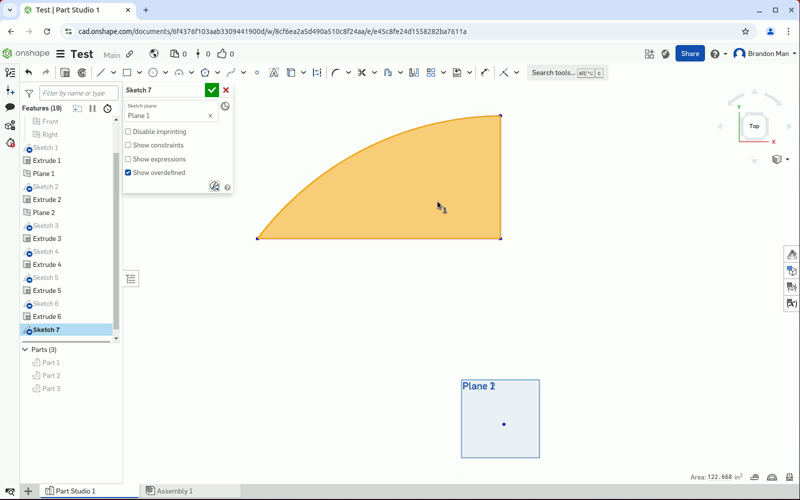
scroll(-6)
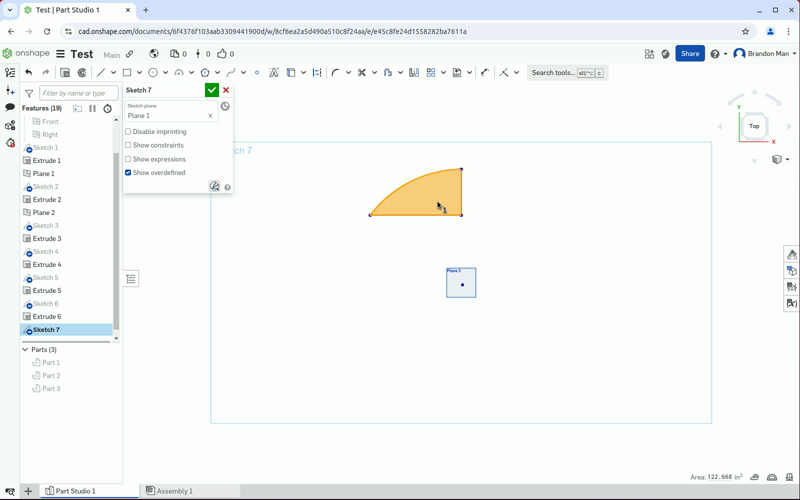
mouse_move(73, 352)
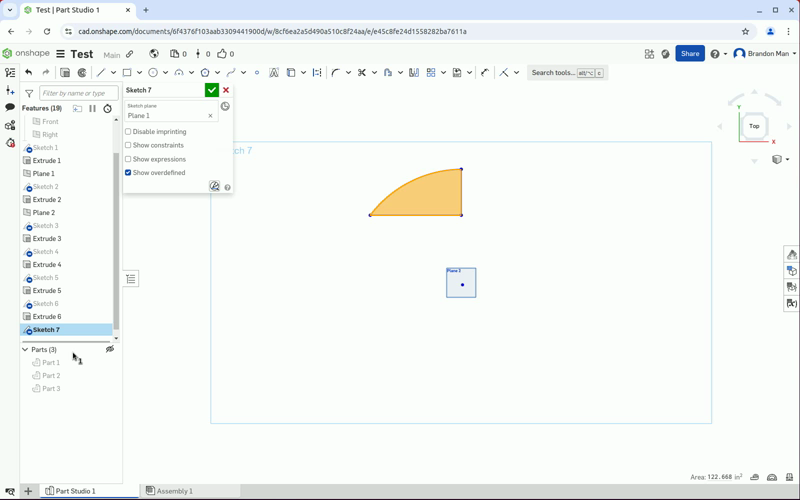
key(shift+y)
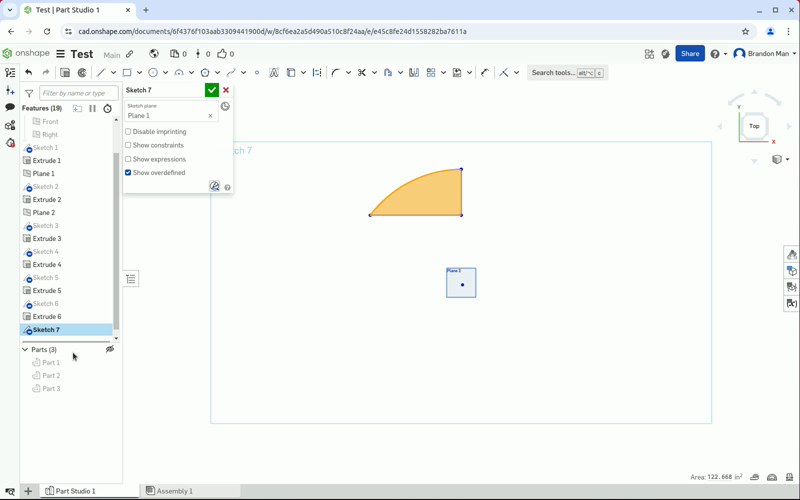
key(shift+e)
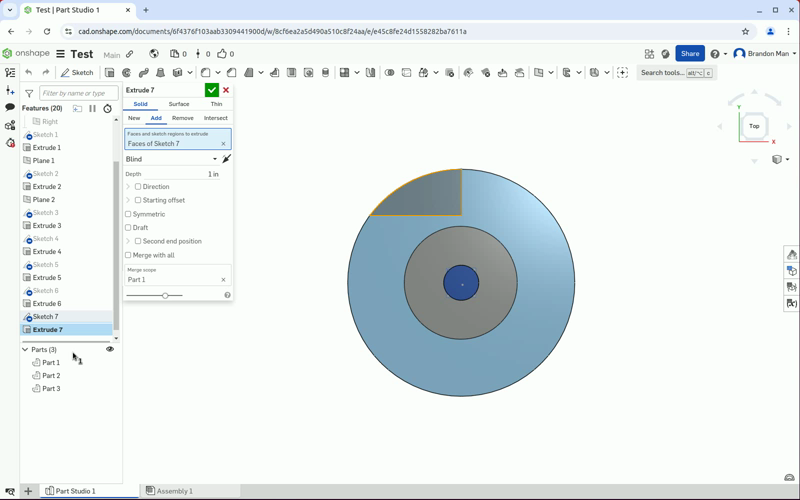
mouse_move(143, 106)
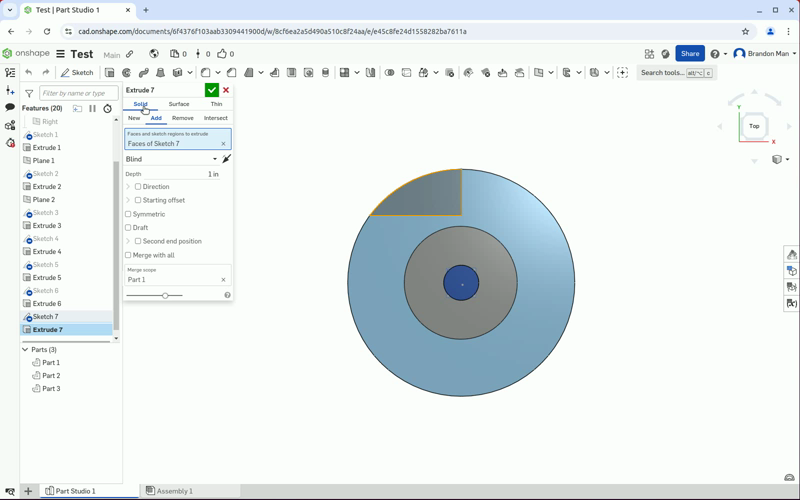
click(143, 106)
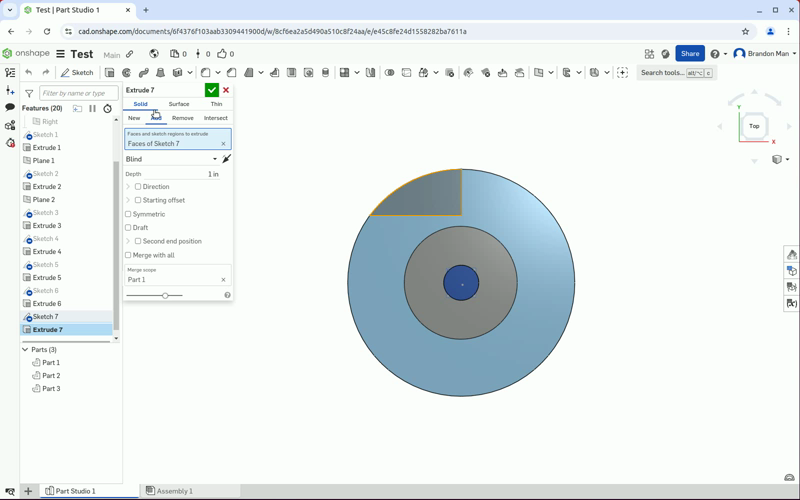
mouse_move(186, 120)
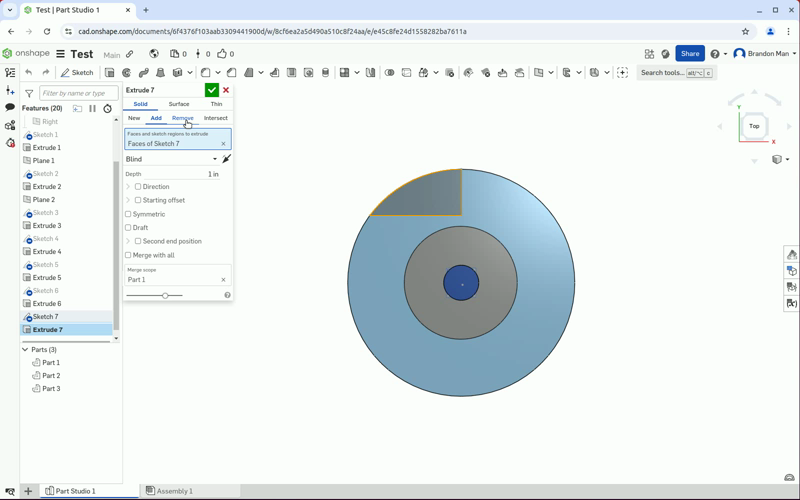
click(186, 120)
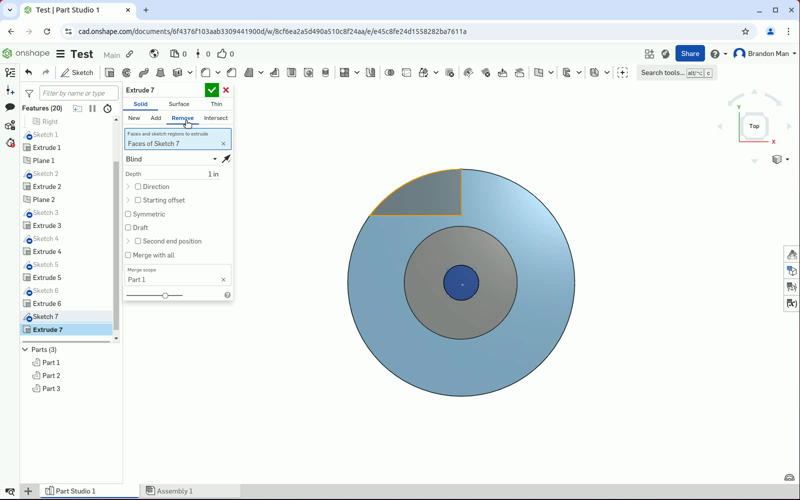
key(tab, 4)
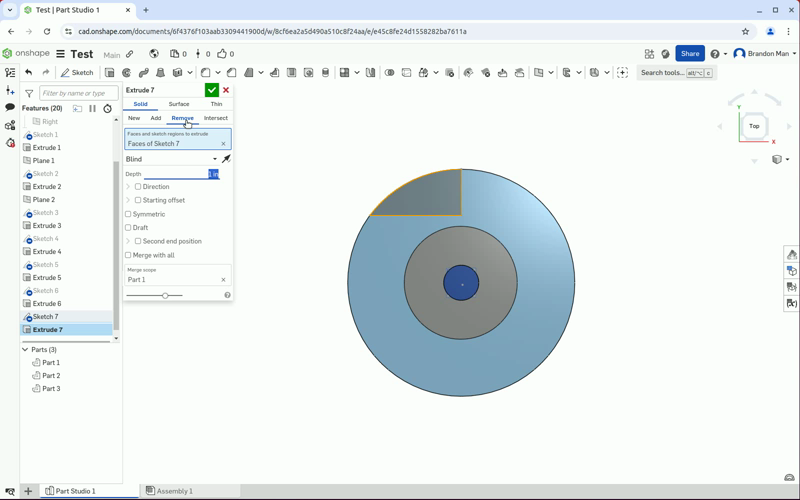
text(28.885)
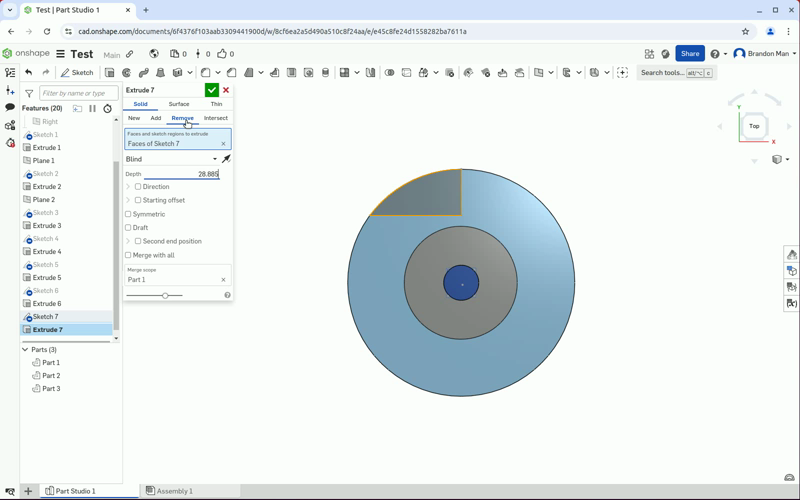
key(tab, 6)
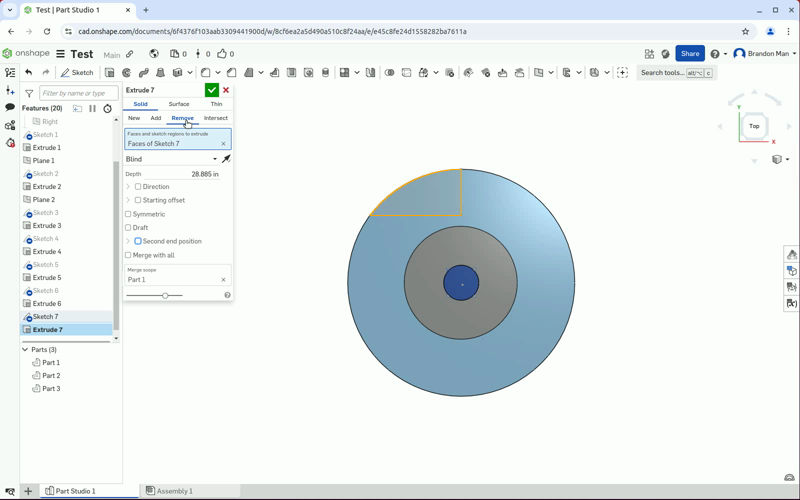
key(space)
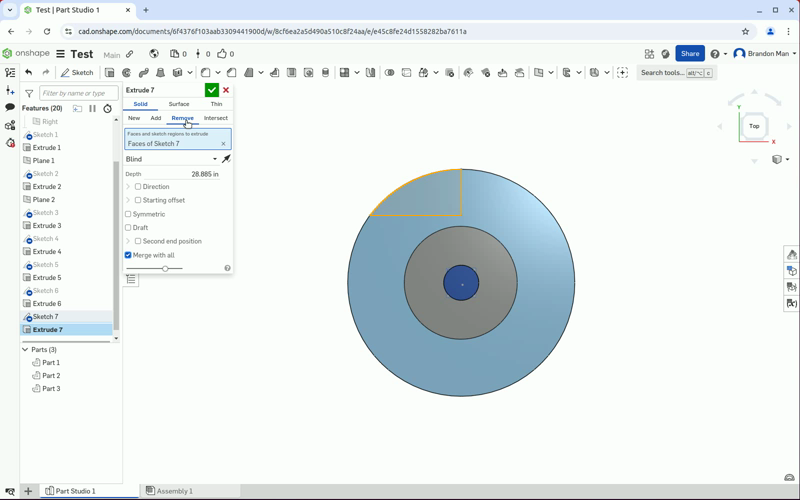
key(enter)
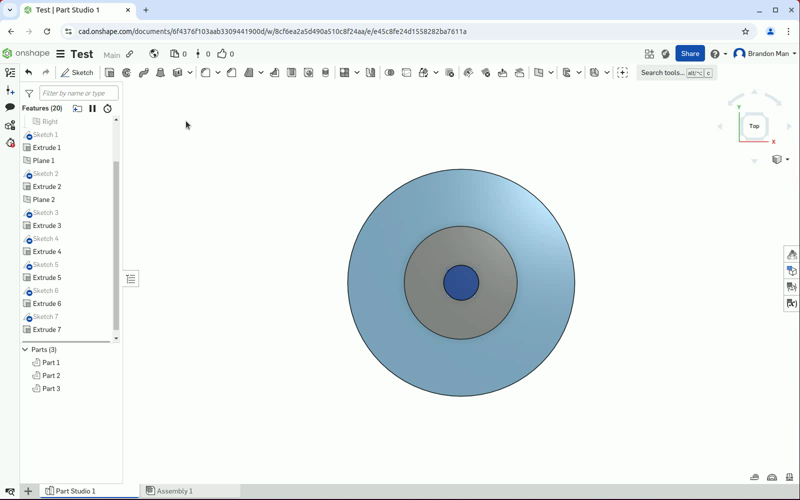
key(shift+h)
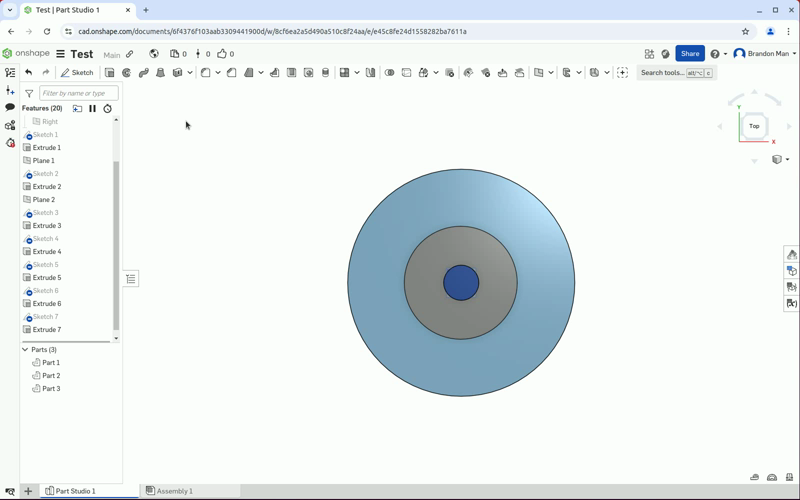
key(shift+h)
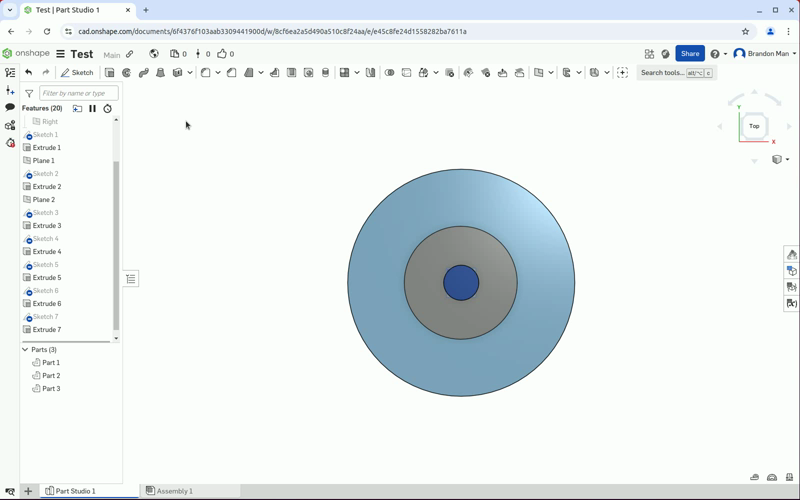
key(shift+7)
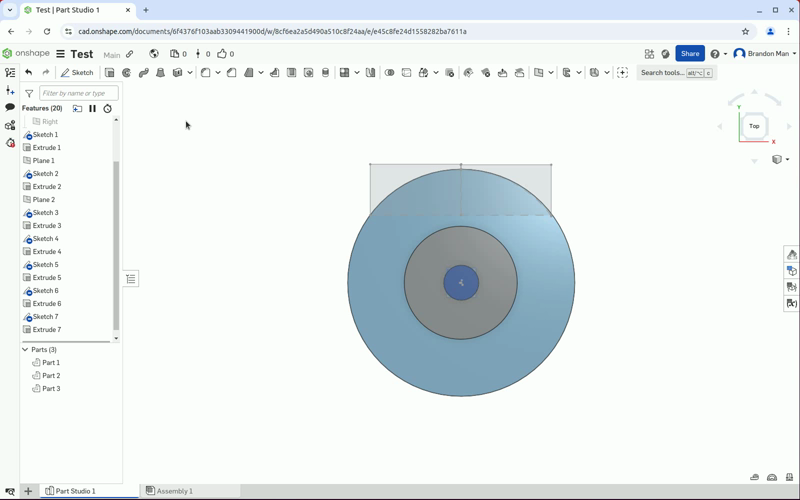
key(up, 3)
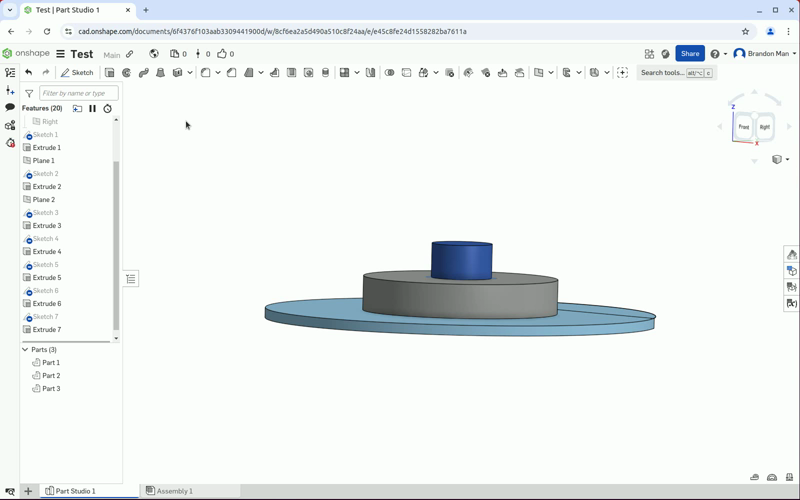
key(left, 3)
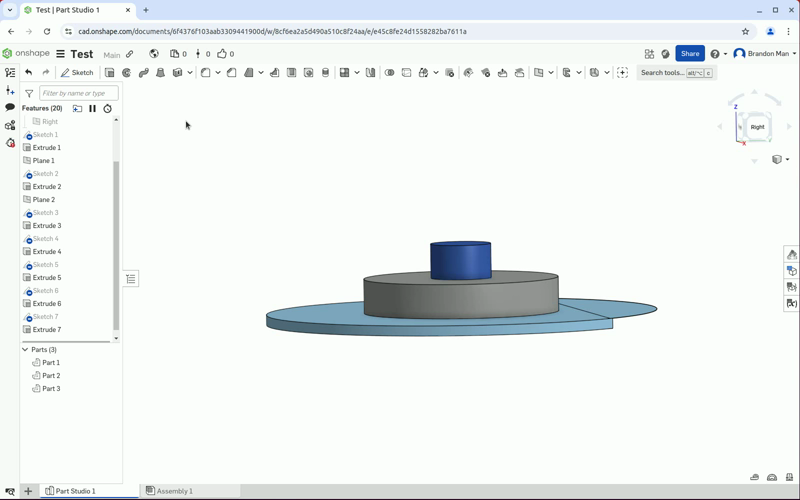
key(right, 3)
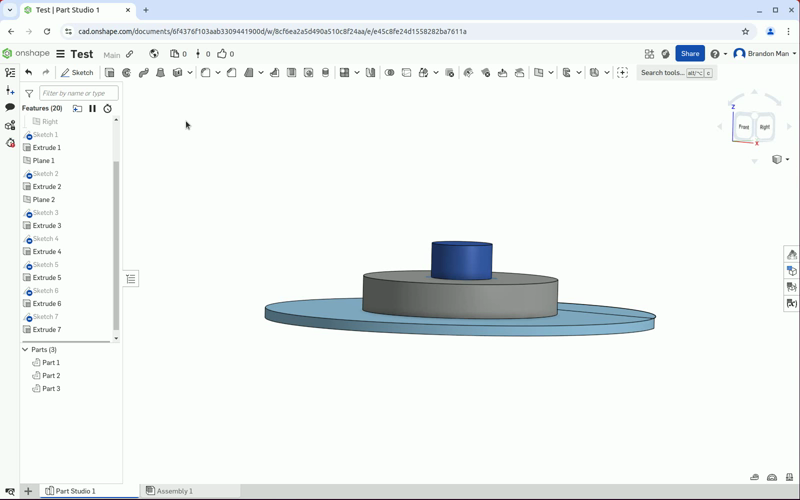
key(down, 3)
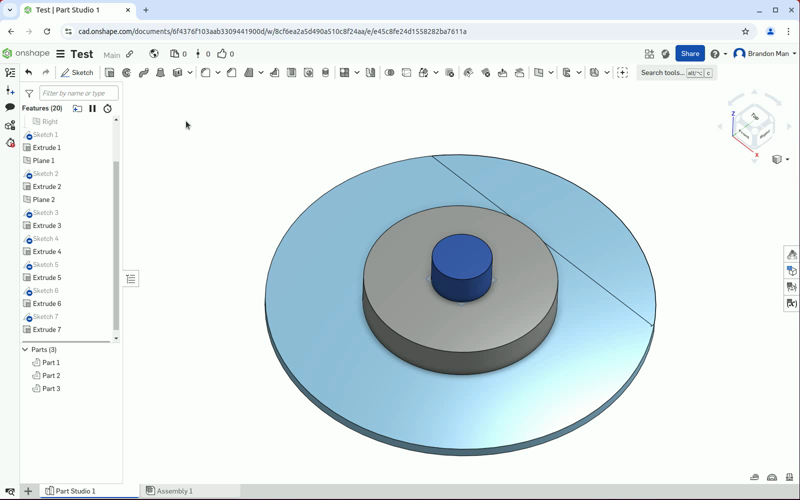
mouse_move(69, 137)
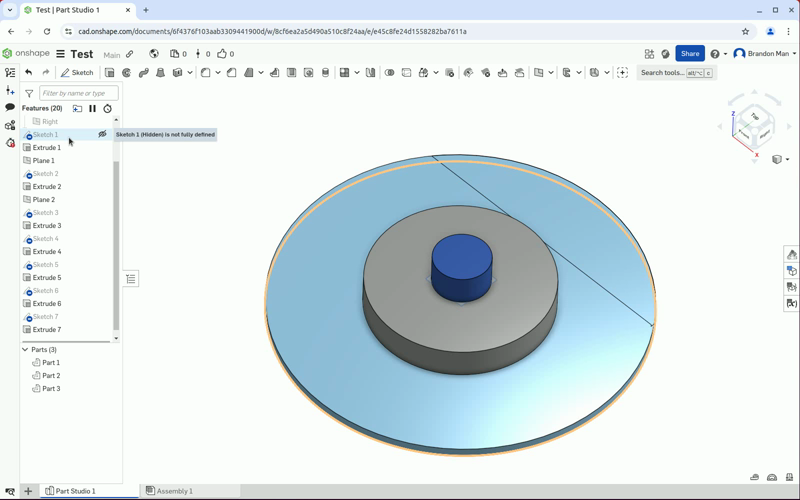
click(69, 137)